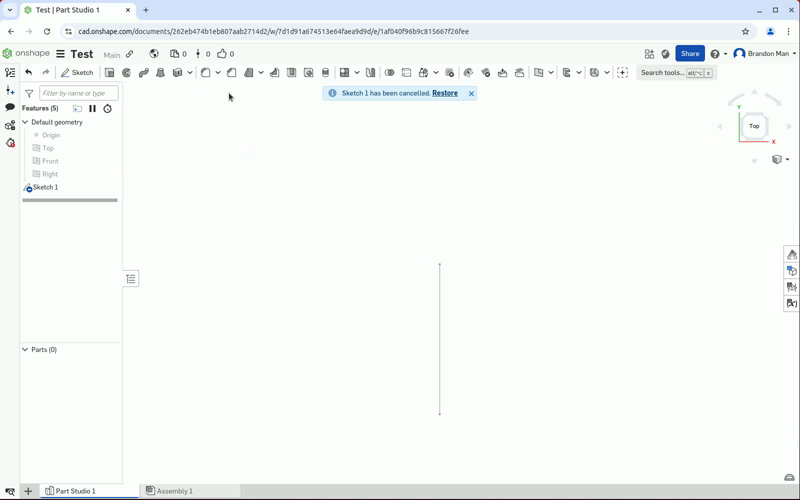
key(shift+h)
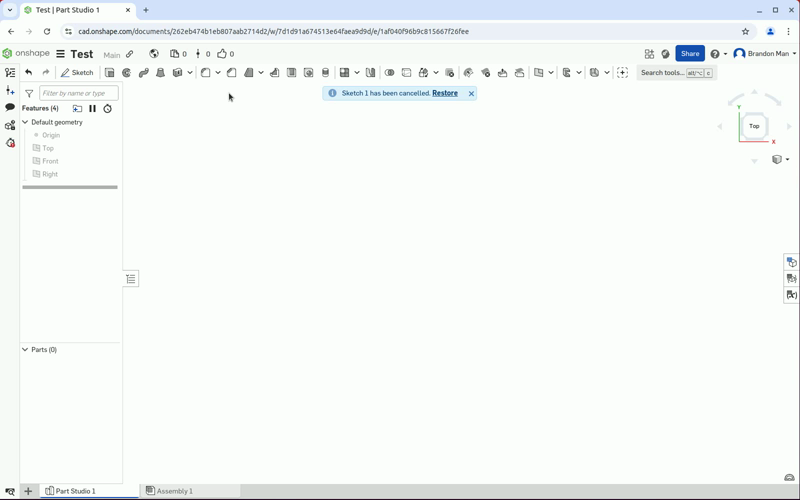
mouse_move(73, 352)
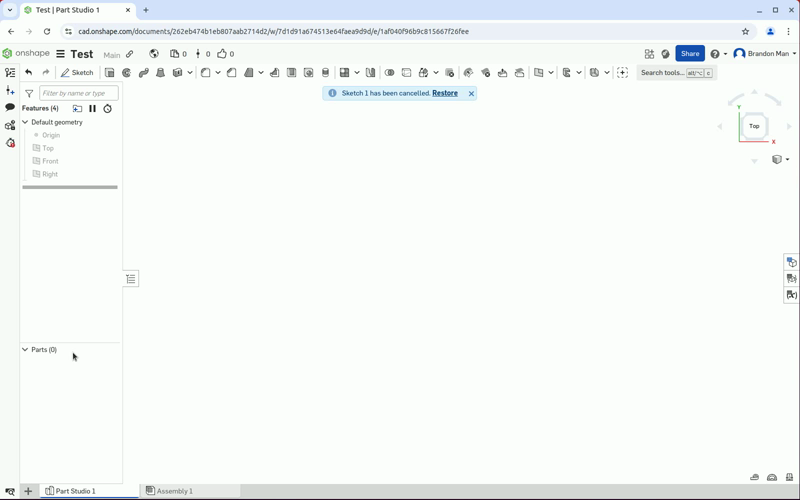
key(y)
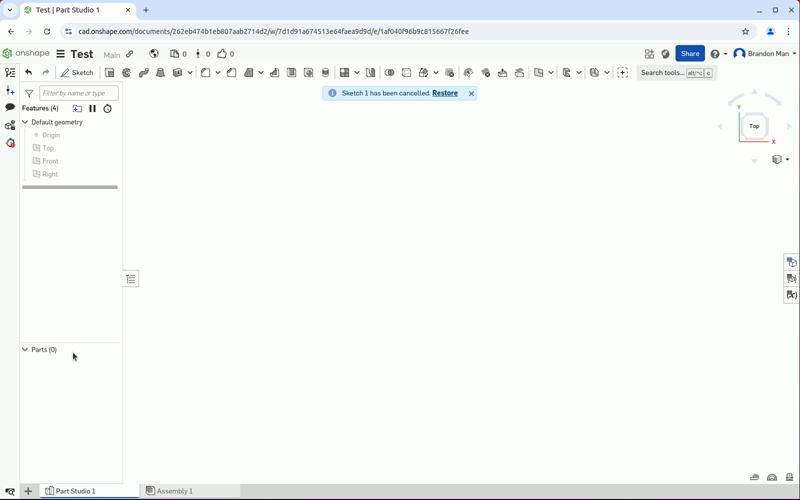
key(shift+p)
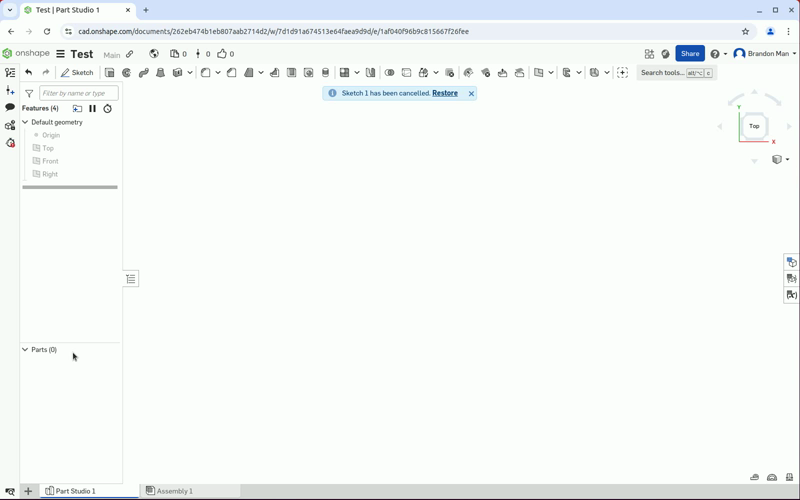
key(space)
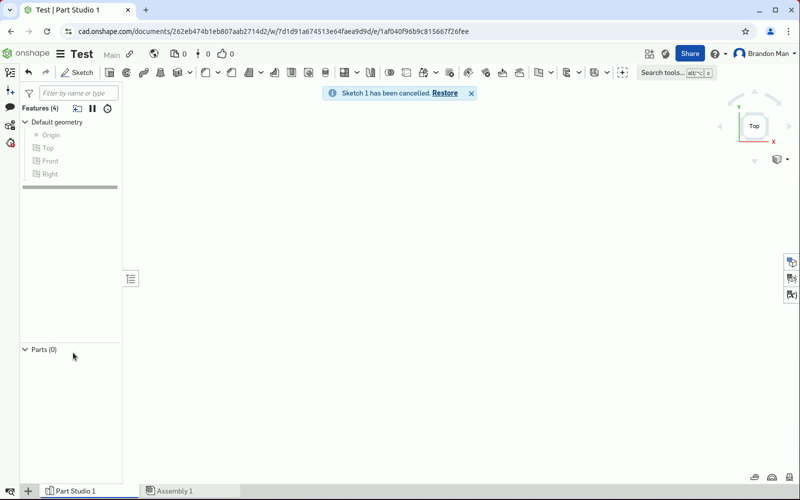
key_down(shift)
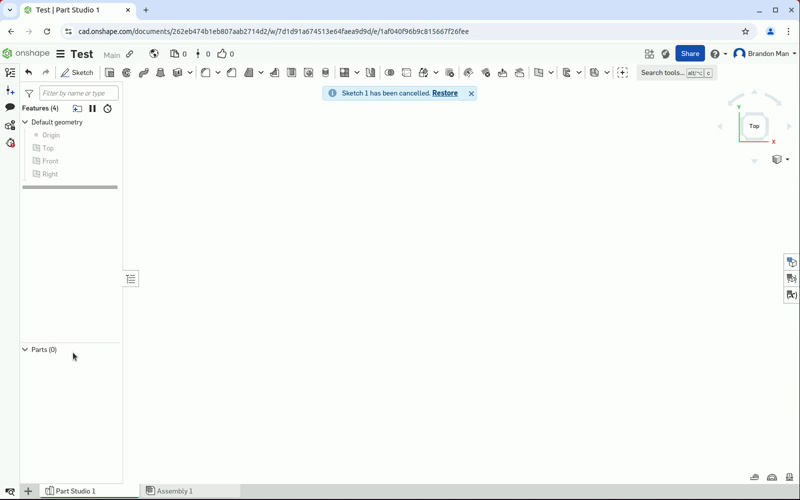
key(up)
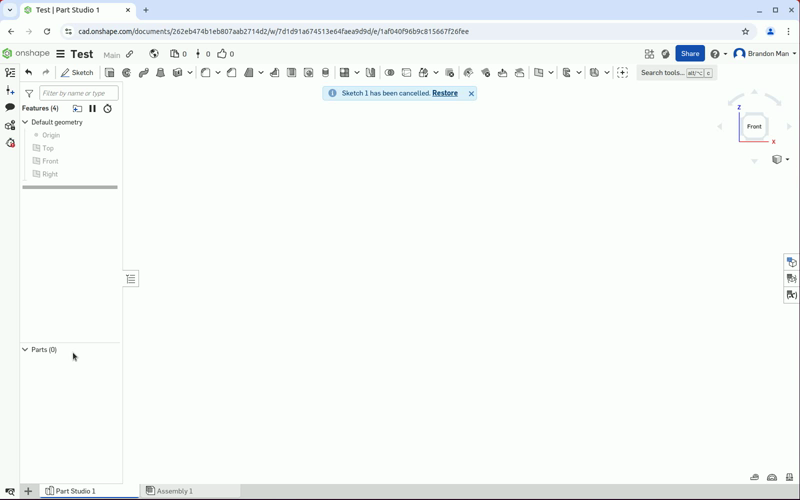
key_up(shift)
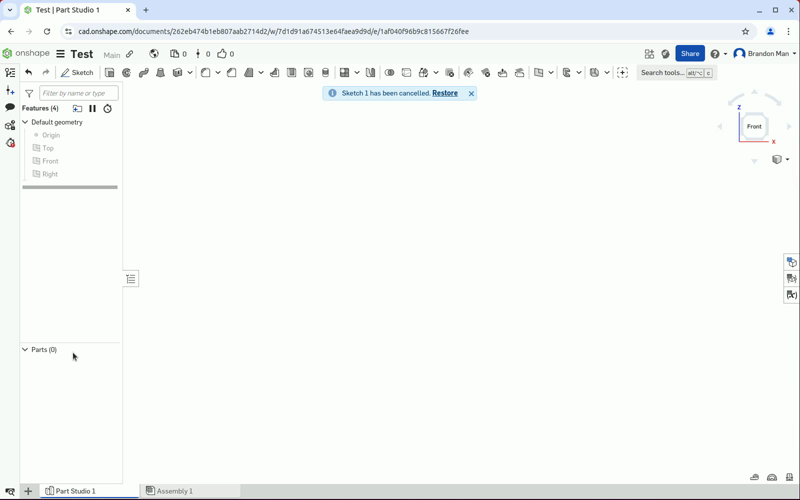
key(space)
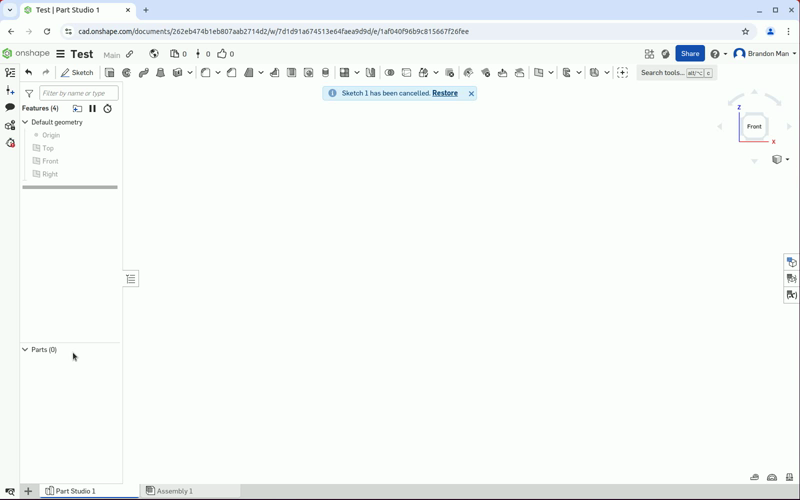
key_down(shift)
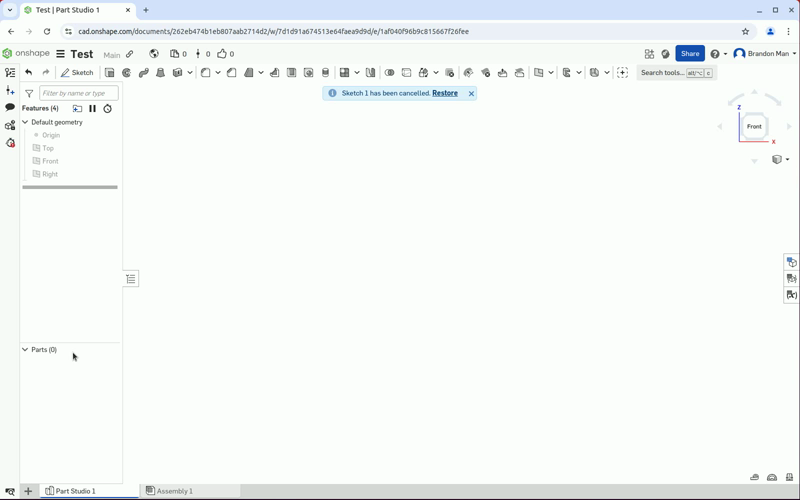
key(left)
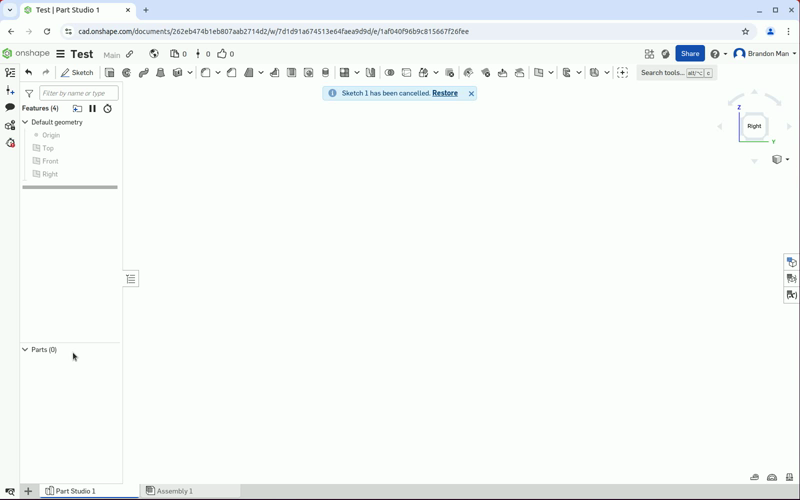
key_up(shift)
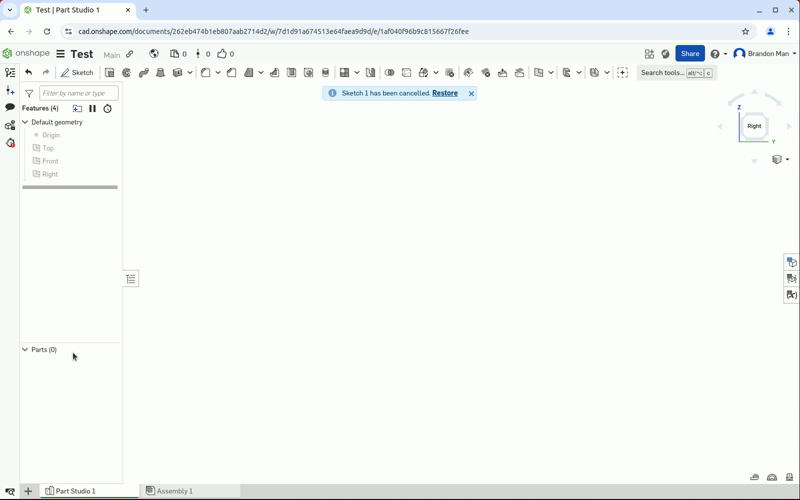
mouse_move(73, 352)
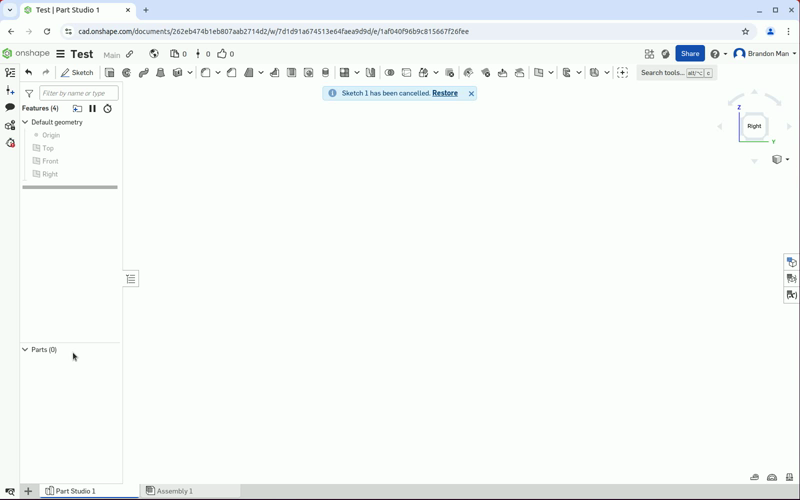
key(shift+y)
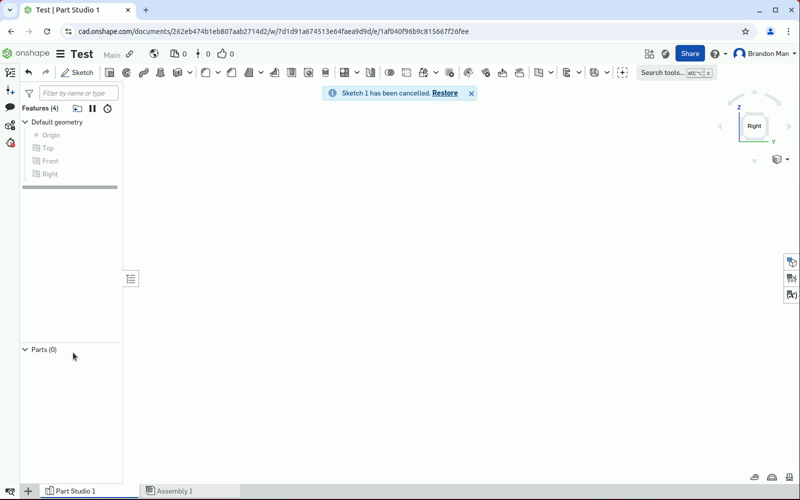
key(shift+s)
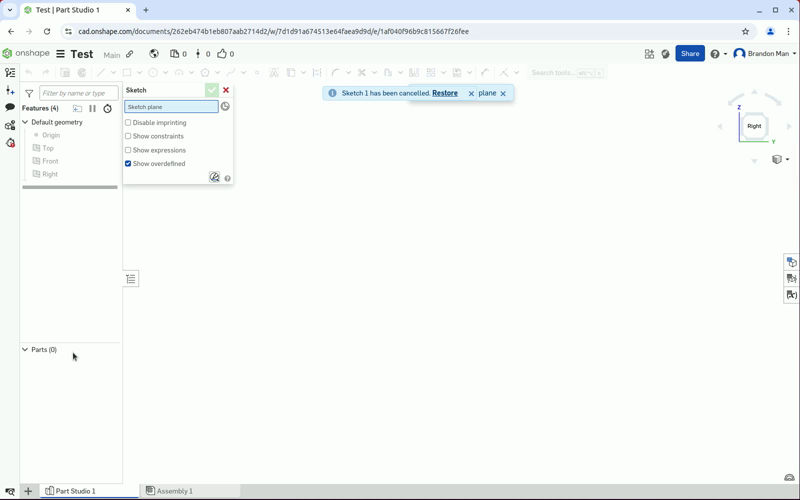
mouse_move(73, 176)
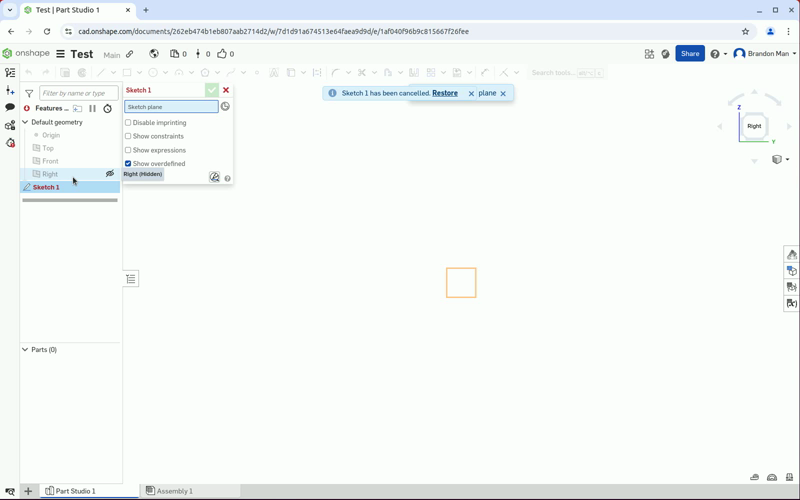
click(73, 176)
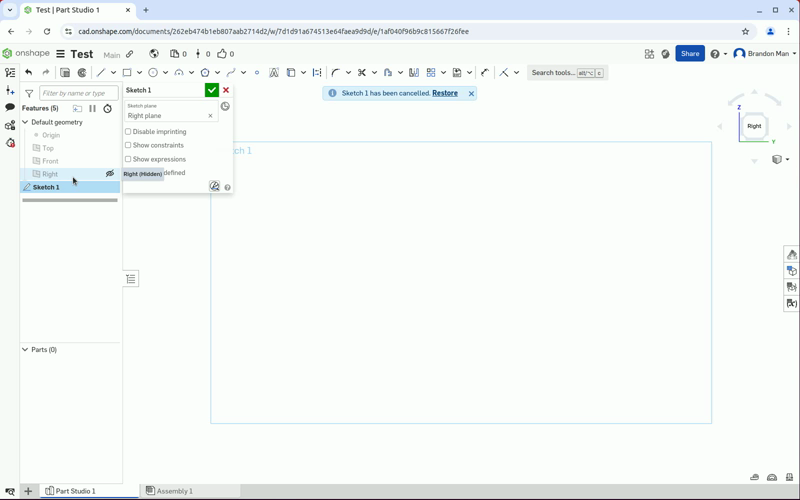
mouse_move(73, 352)
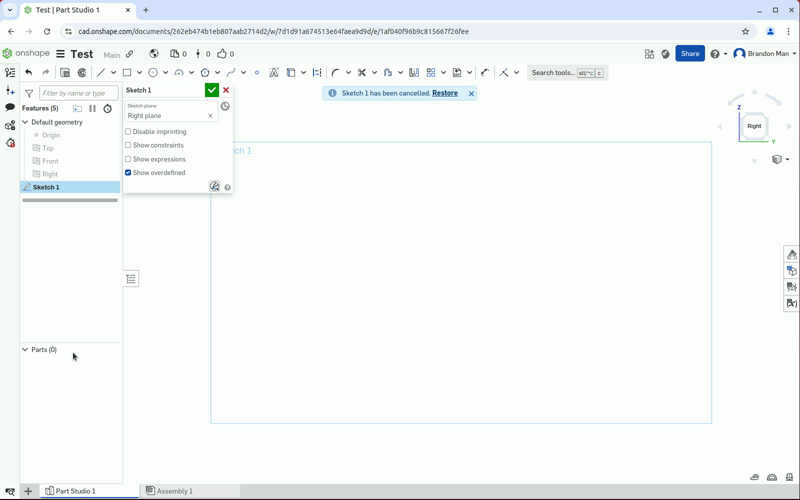
key(y)
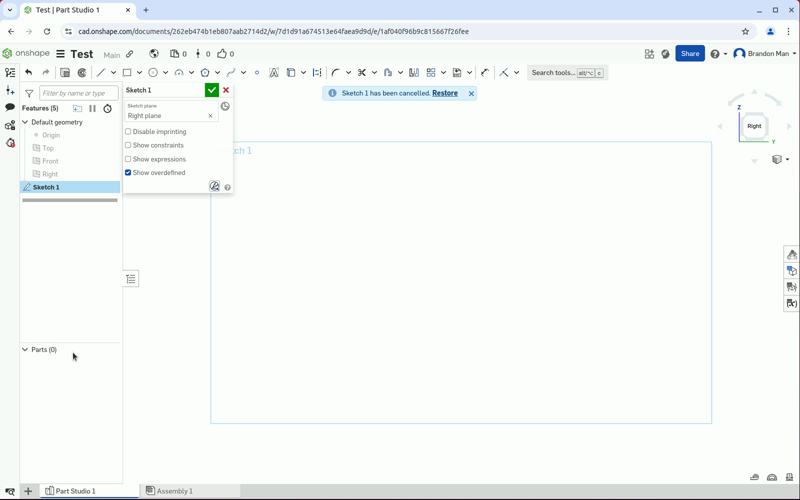
key(l)
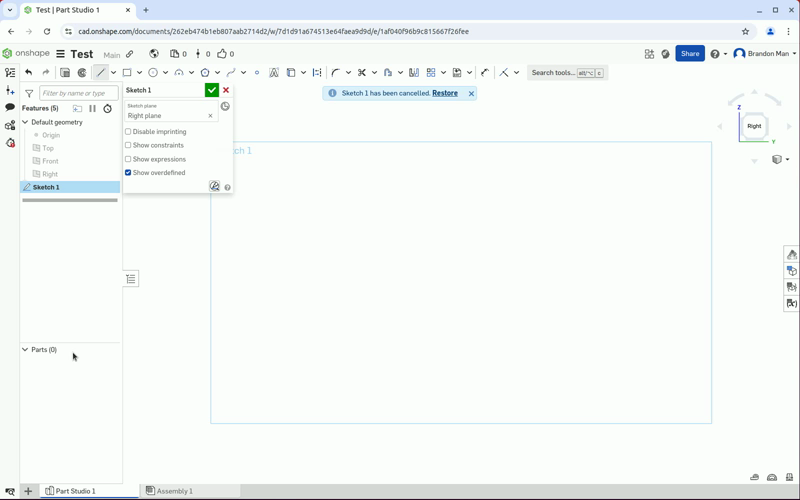
key_down(shift)
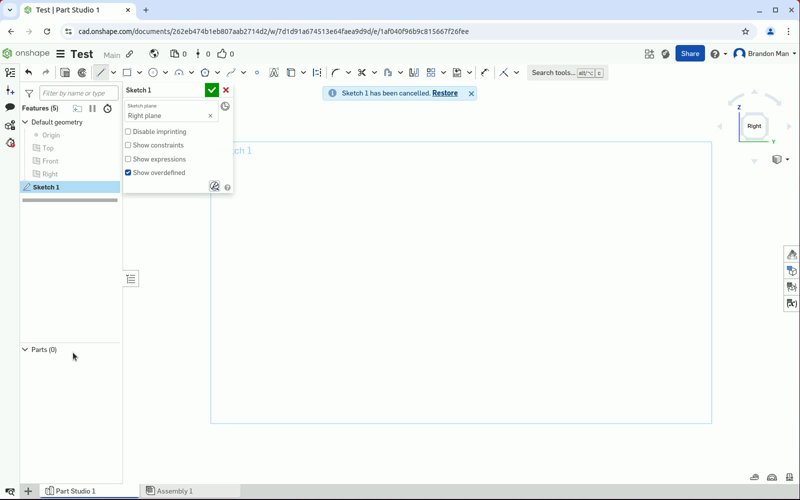
mouse_move(457, 286)
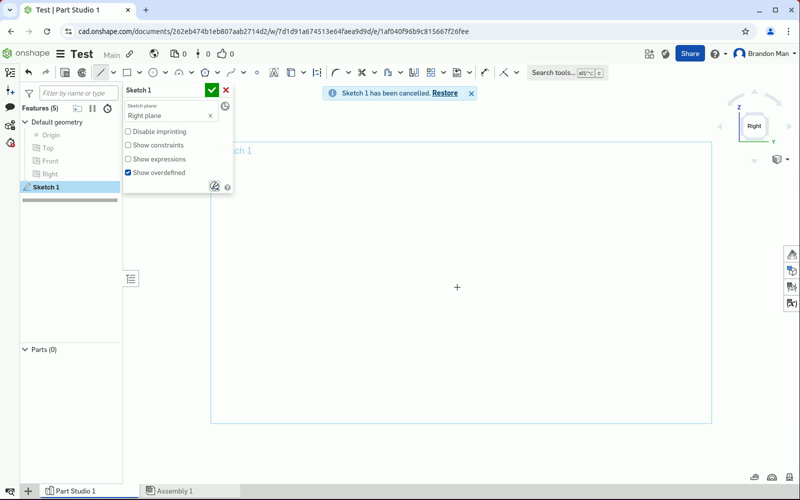
click(457, 286)
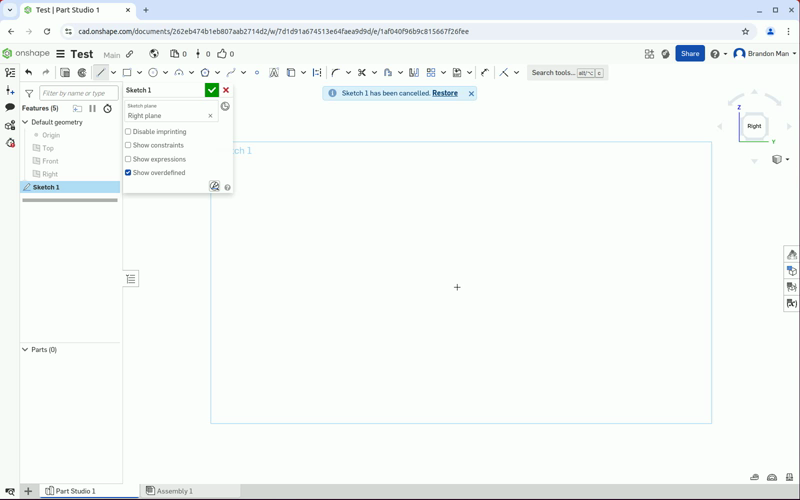
key_up(shift)
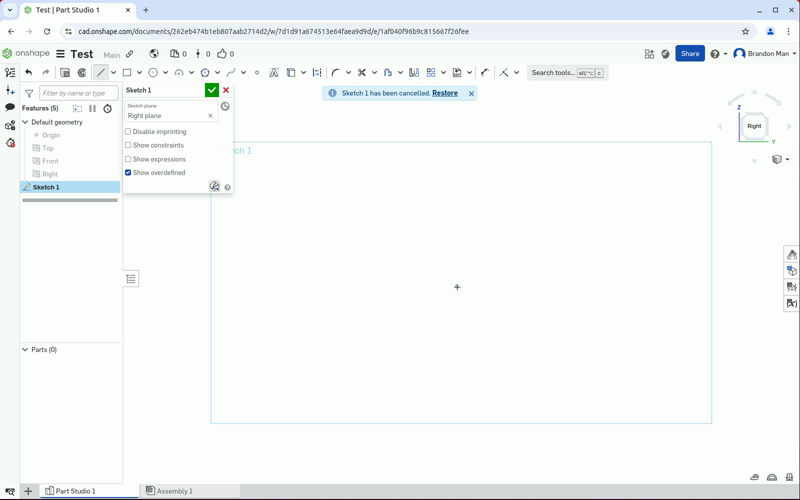
key_down(shift)
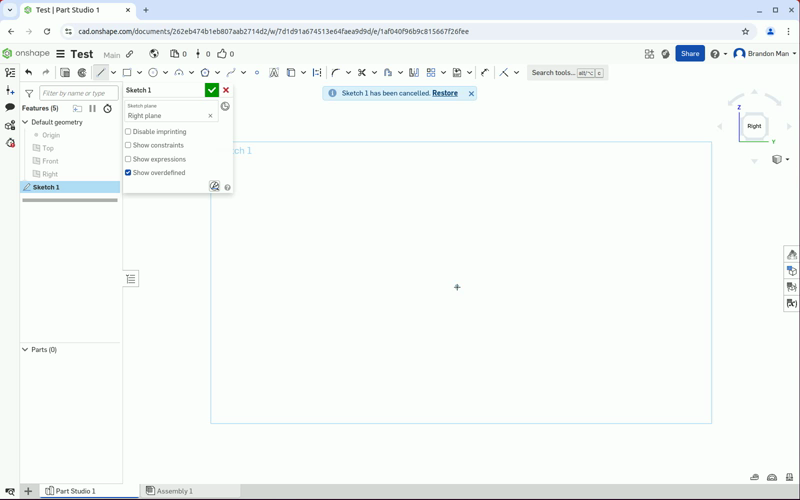
mouse_move(487, 286)
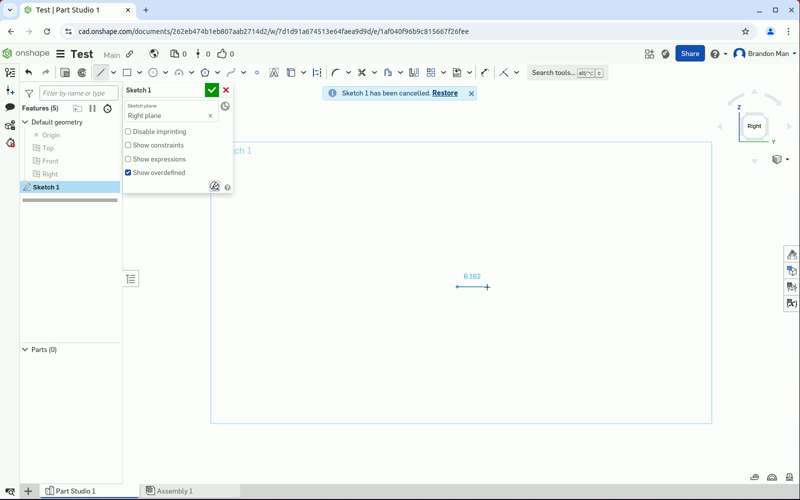
mouse_move(464, 286)
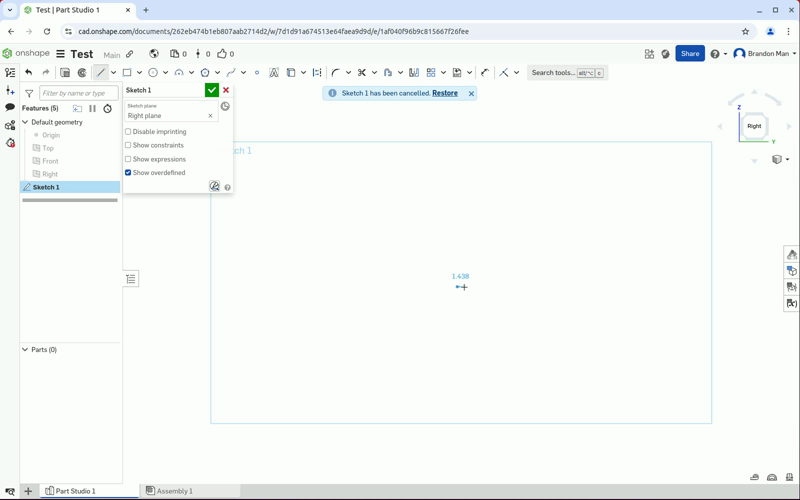
scroll(6)
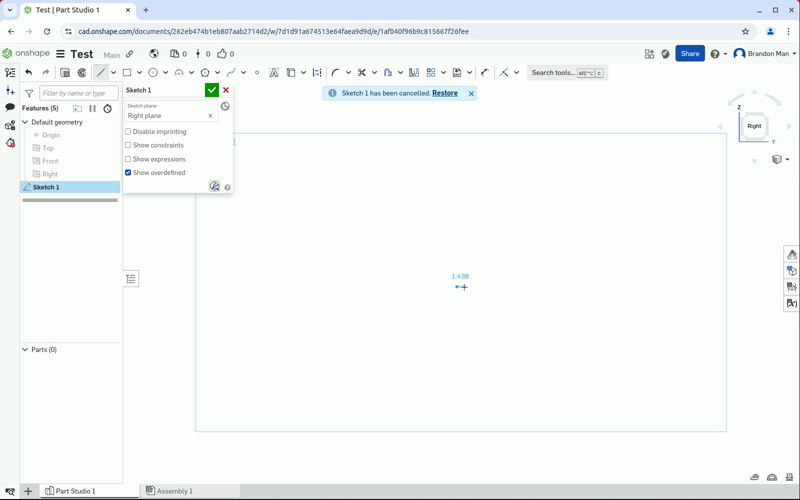
scroll(6)
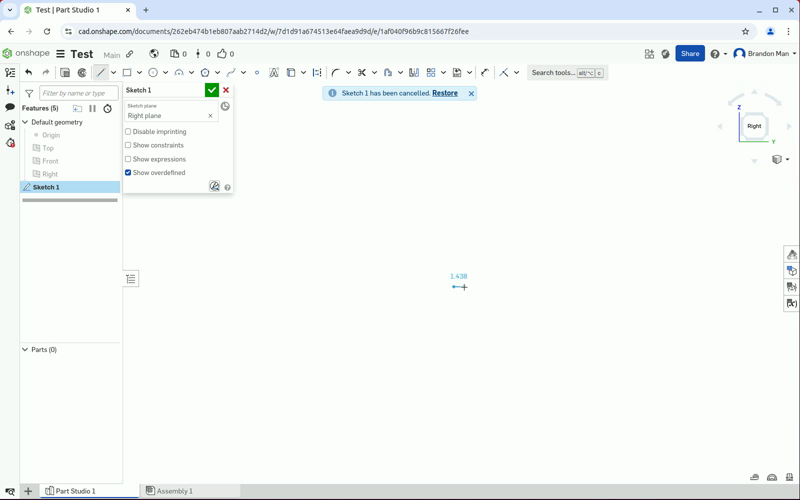
scroll(6)
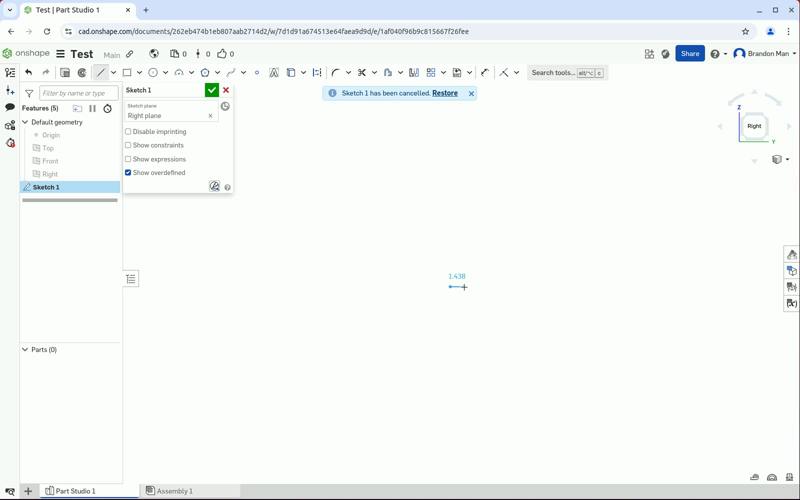
scroll(6)
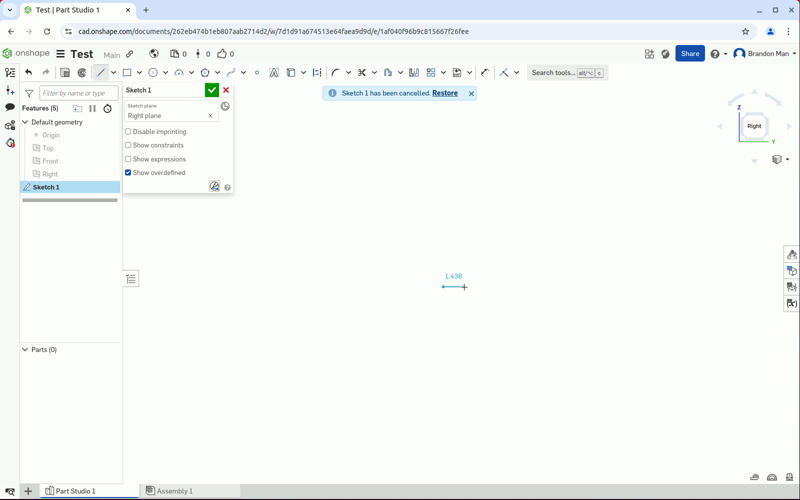
scroll(6)
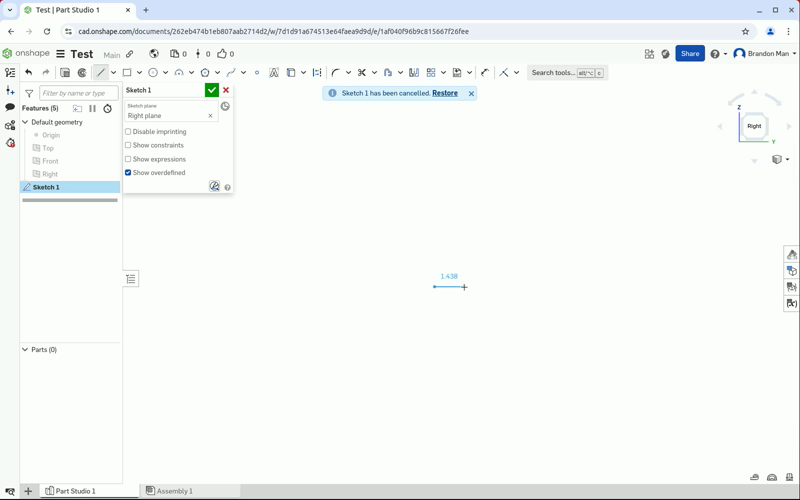
scroll(6)
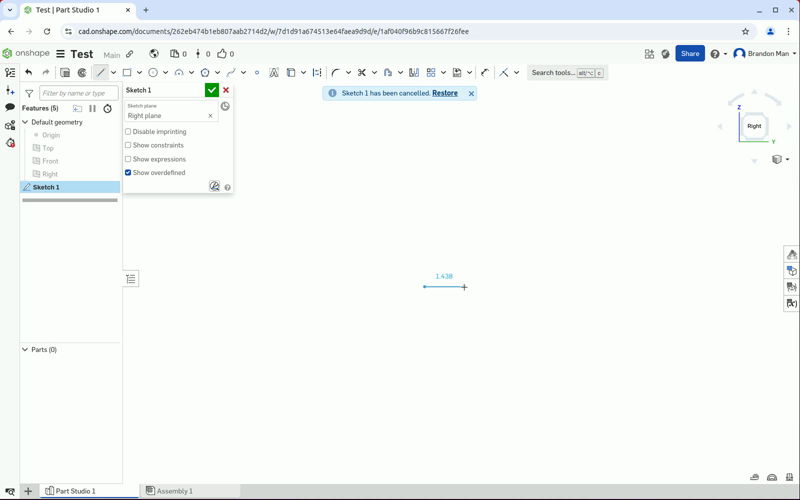
scroll(6)
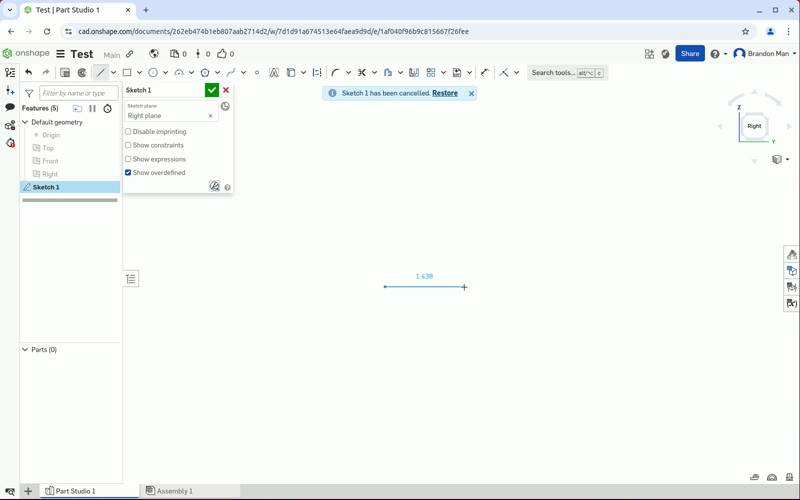
click(464, 286)
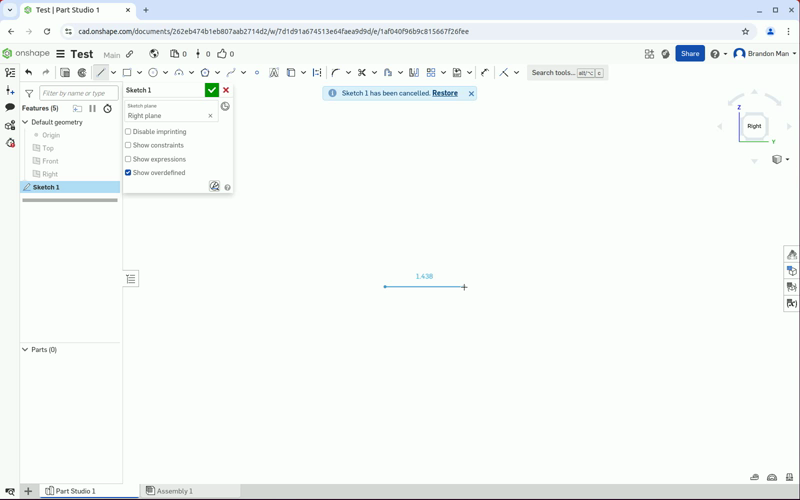
scroll(-6)
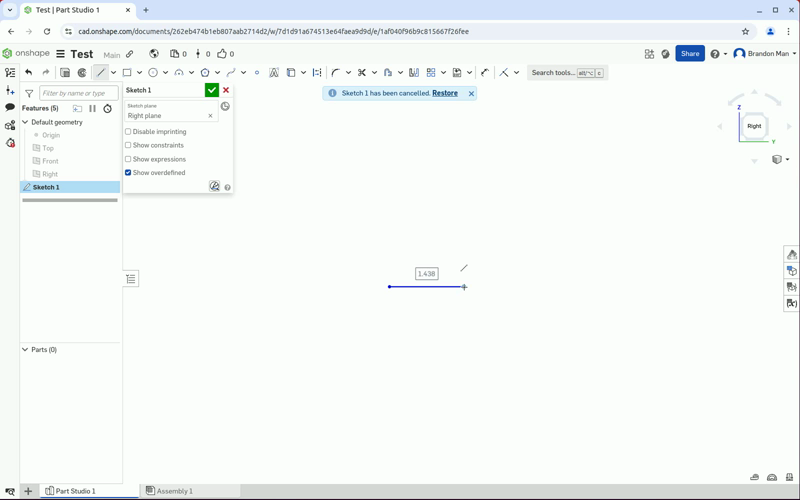
scroll(-6)
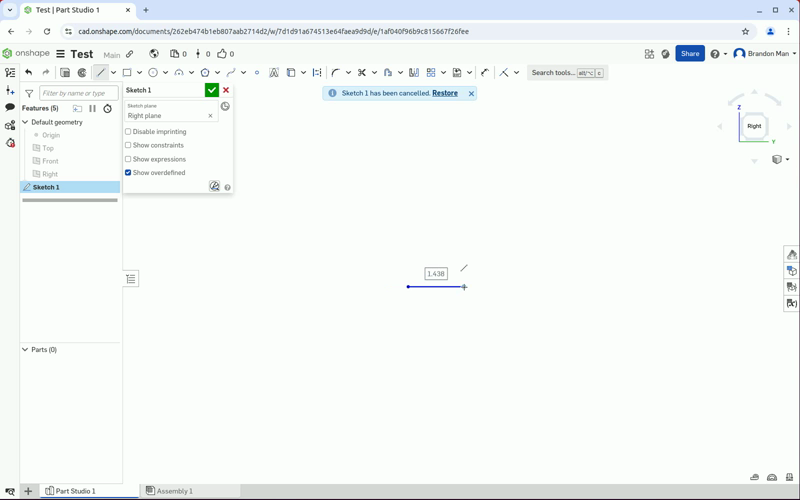
scroll(-6)
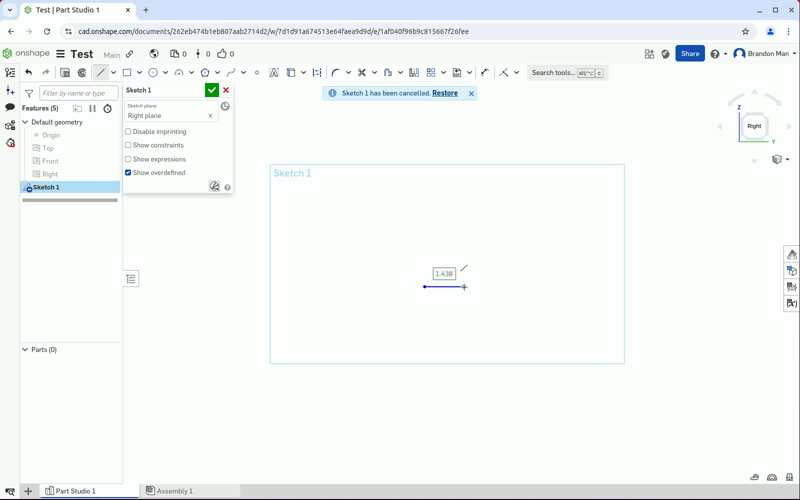
scroll(-6)
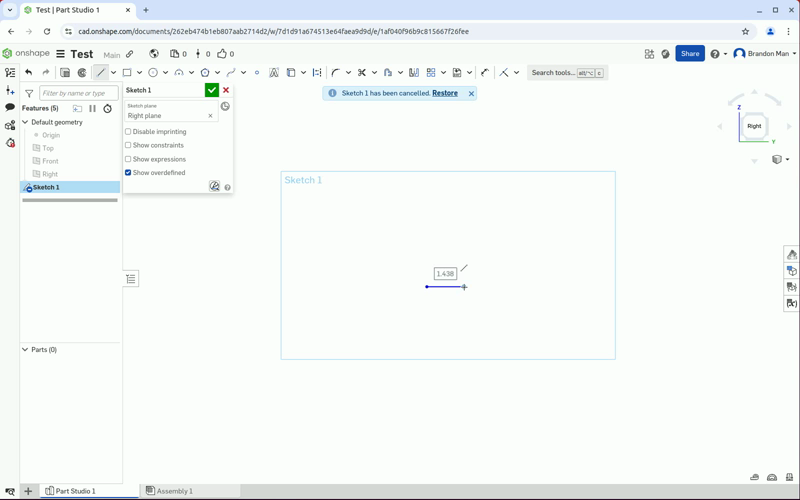
scroll(-6)
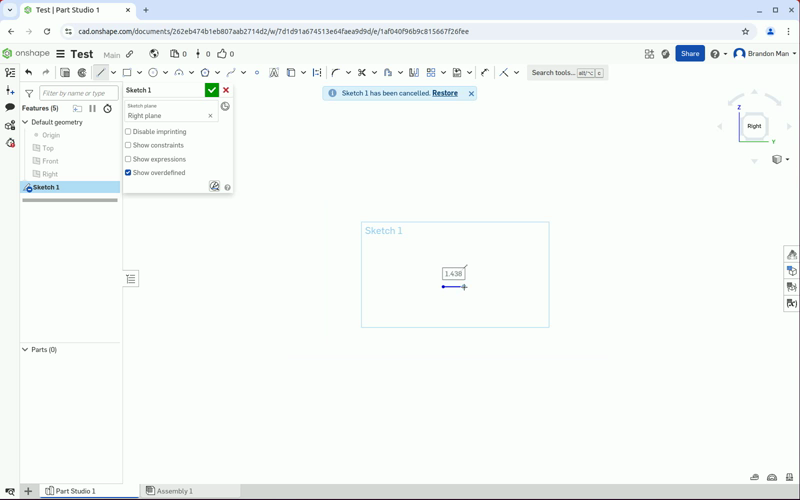
scroll(-6)
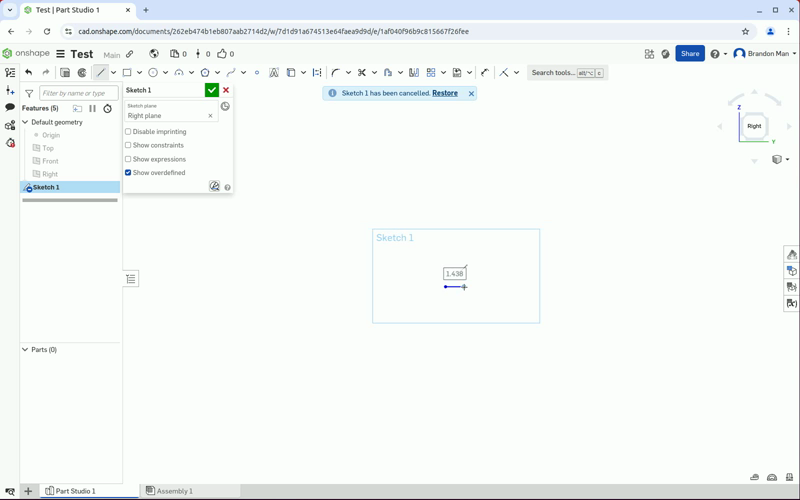
scroll(-6)
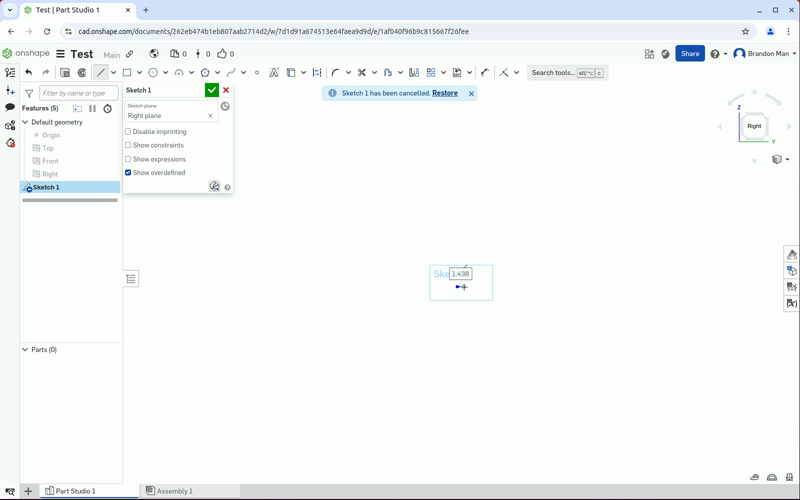
key_up(shift)
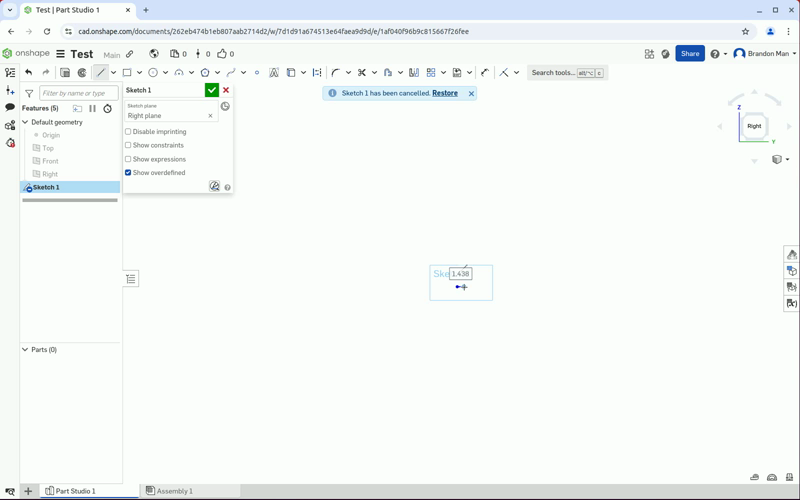
key(esc)
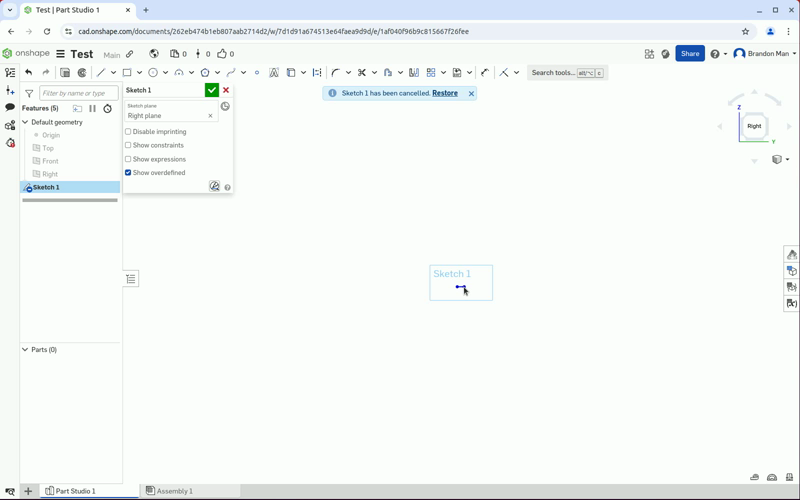
key(a)
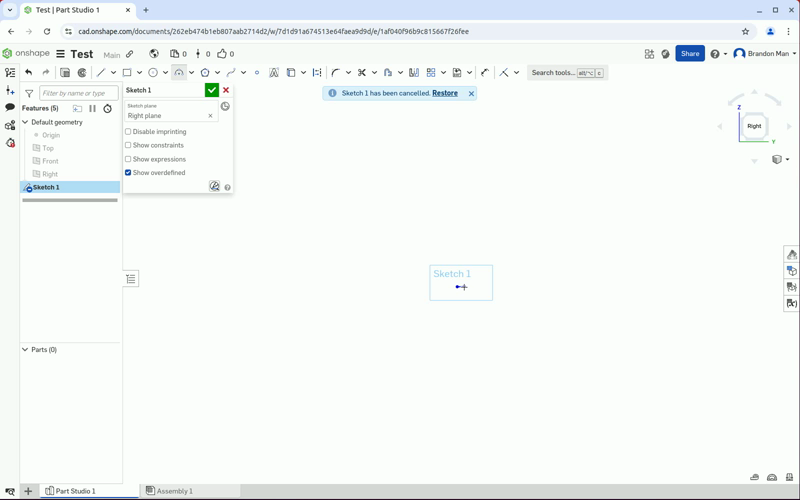
mouse_move(464, 286)
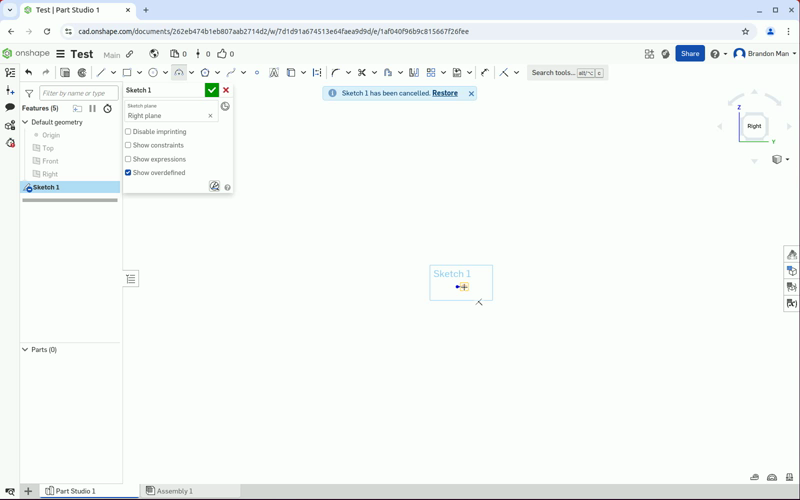
click(464, 286)
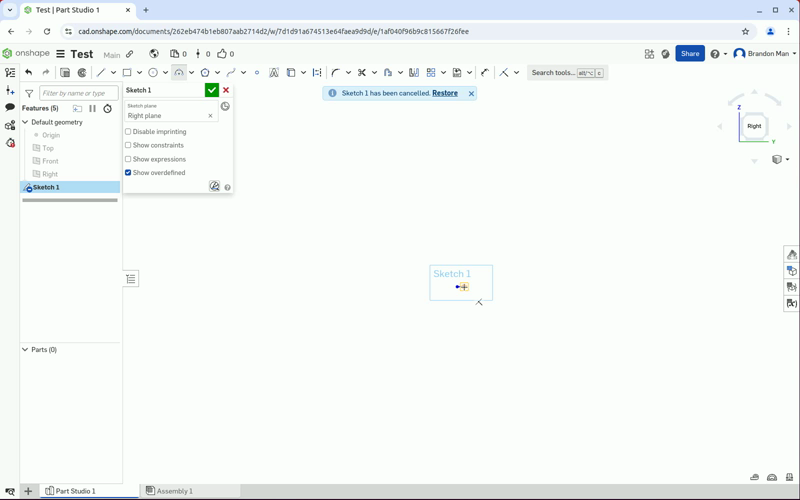
key_down(shift)
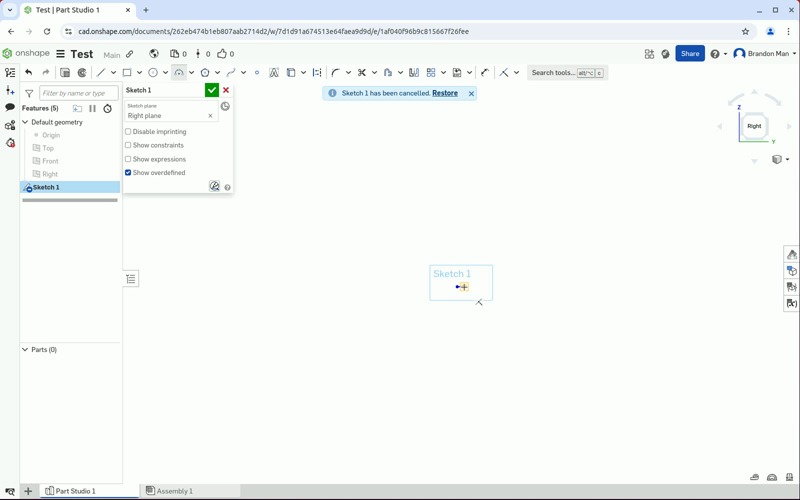
mouse_move(464, 279)
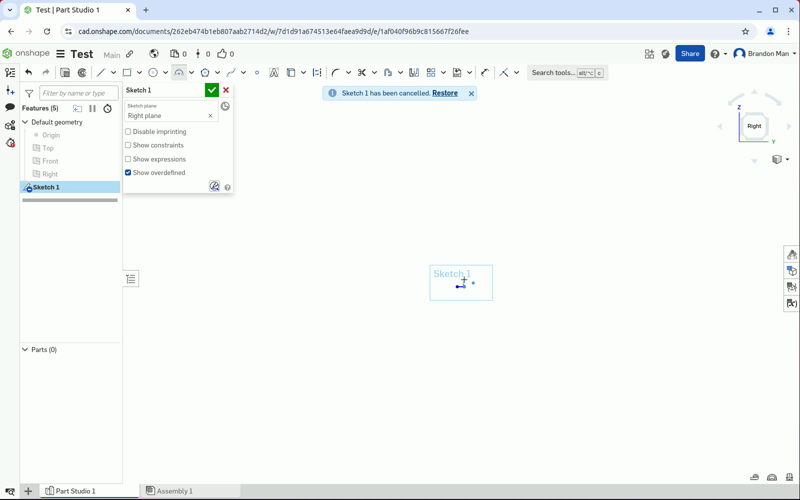
scroll(6)
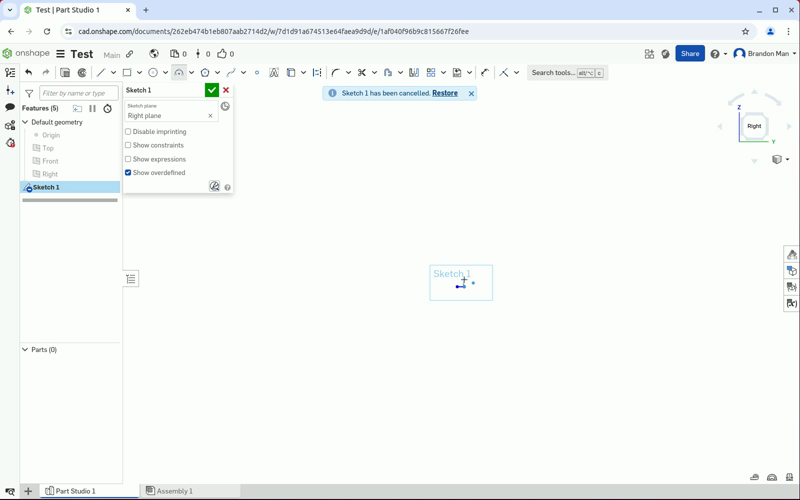
scroll(6)
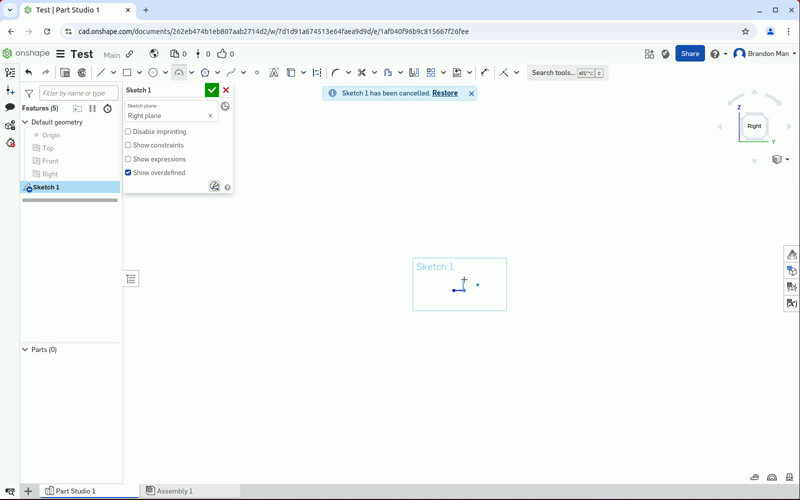
scroll(6)
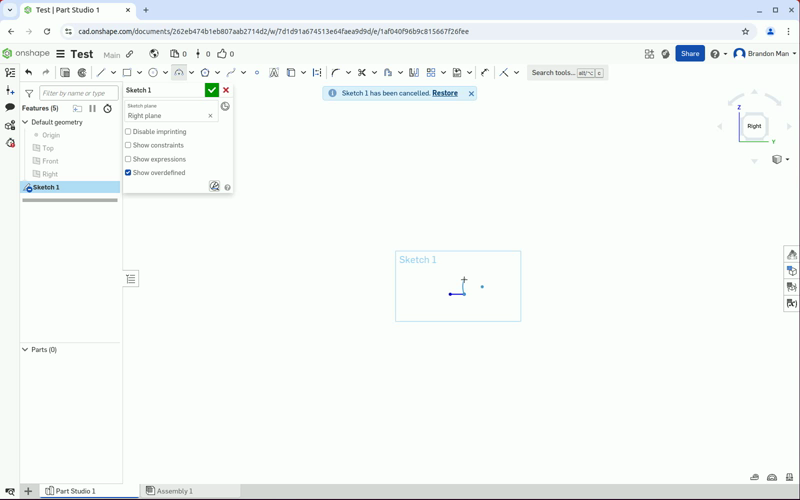
scroll(6)
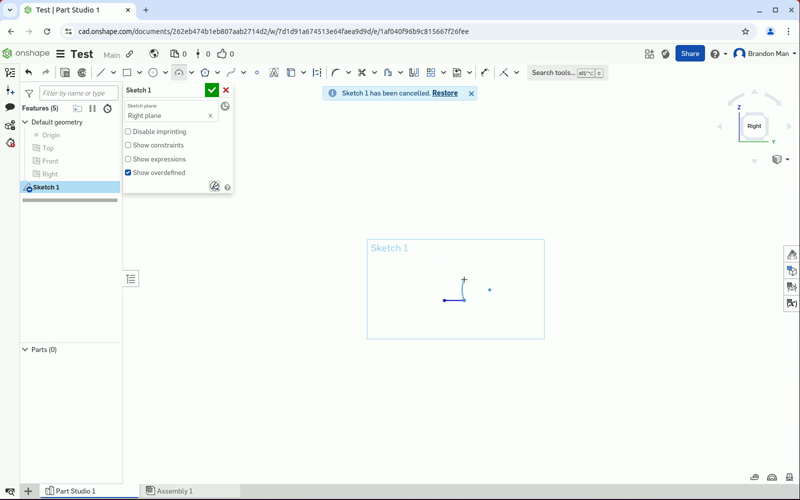
scroll(6)
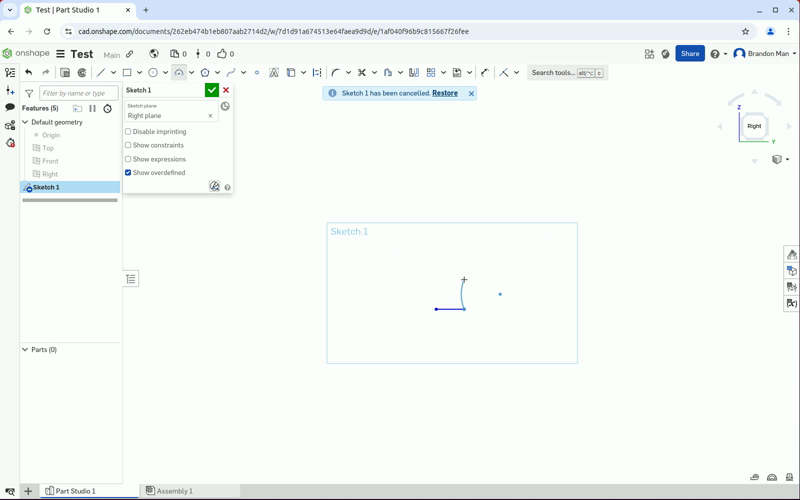
scroll(6)
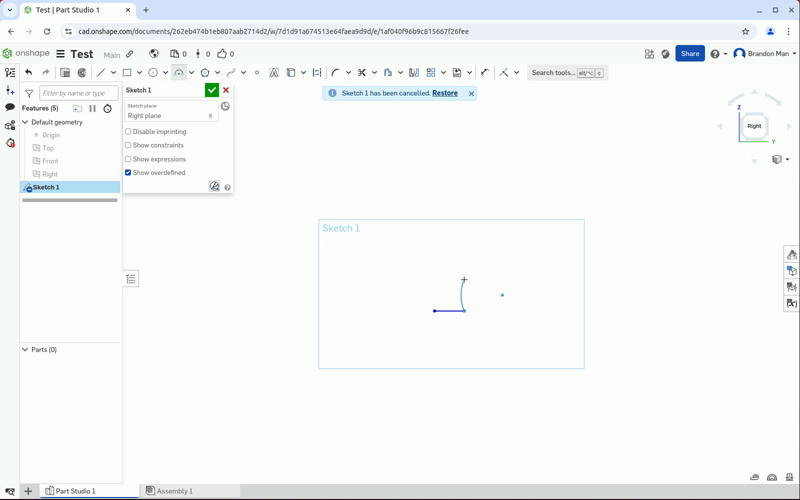
scroll(6)
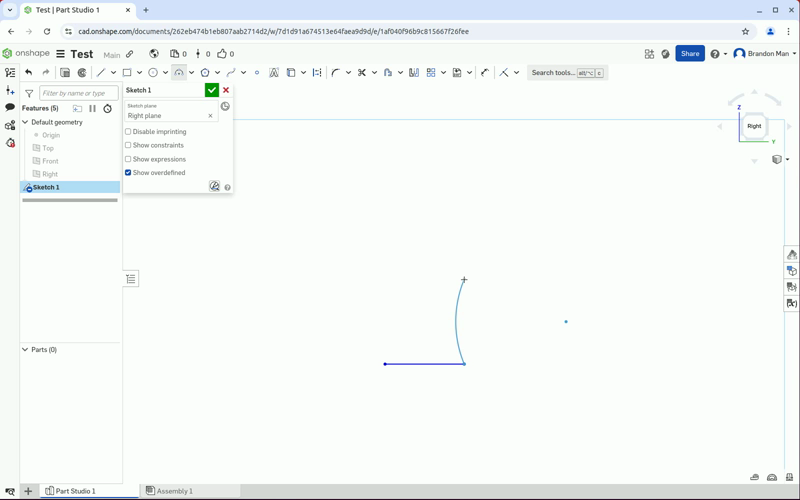
click(464, 279)
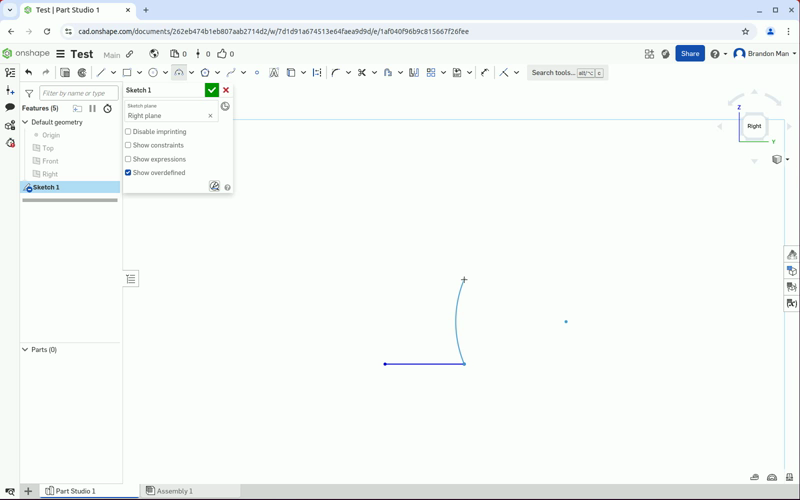
scroll(-6)
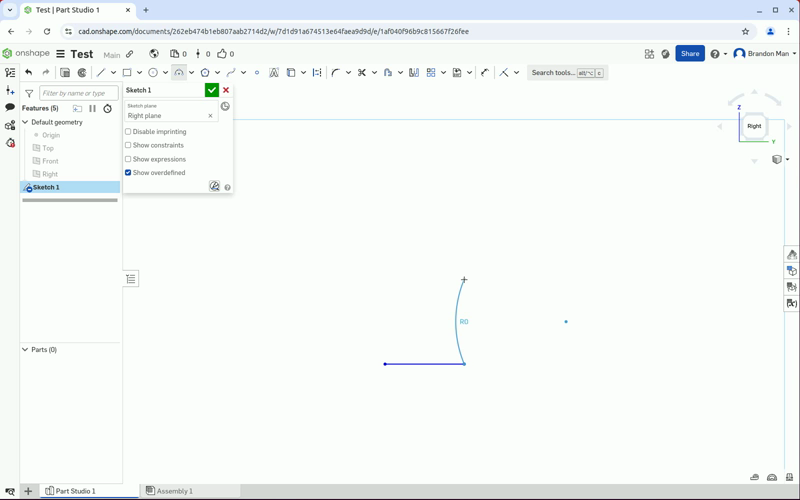
scroll(-6)
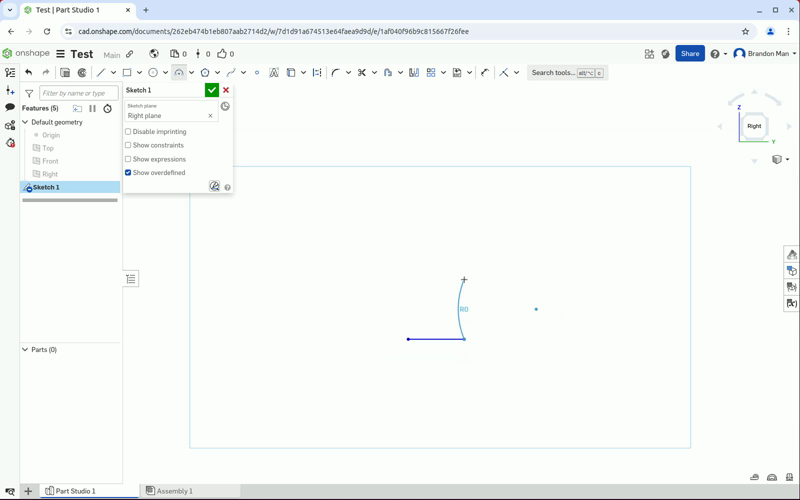
scroll(-6)
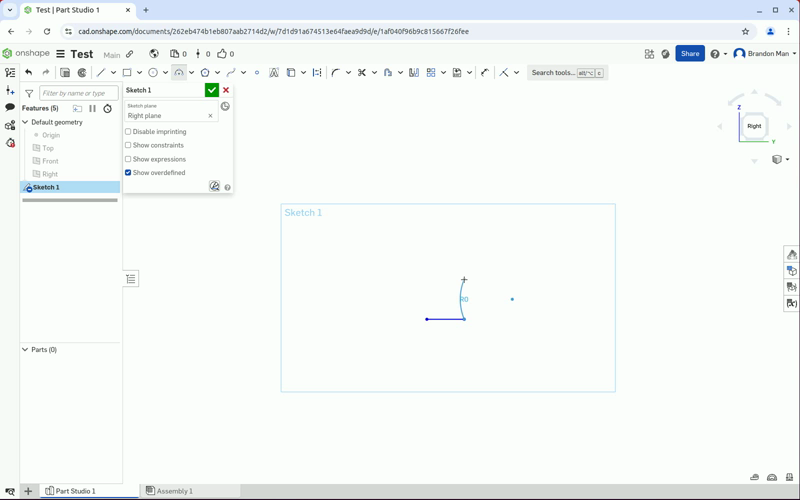
scroll(-6)
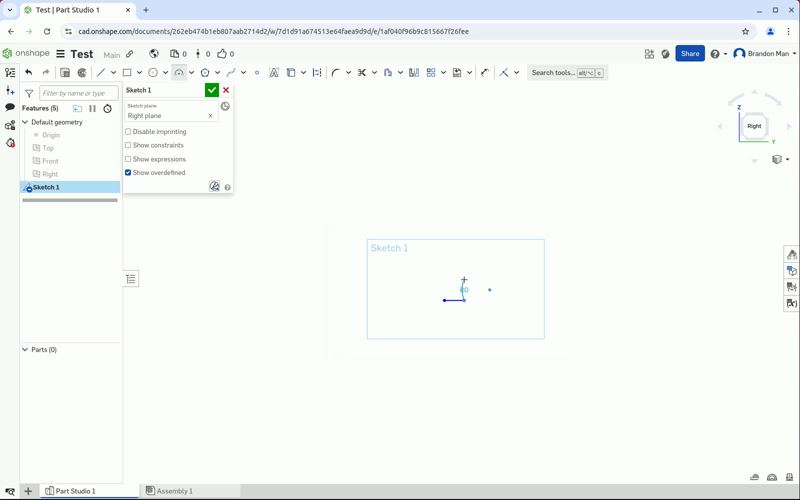
scroll(-6)
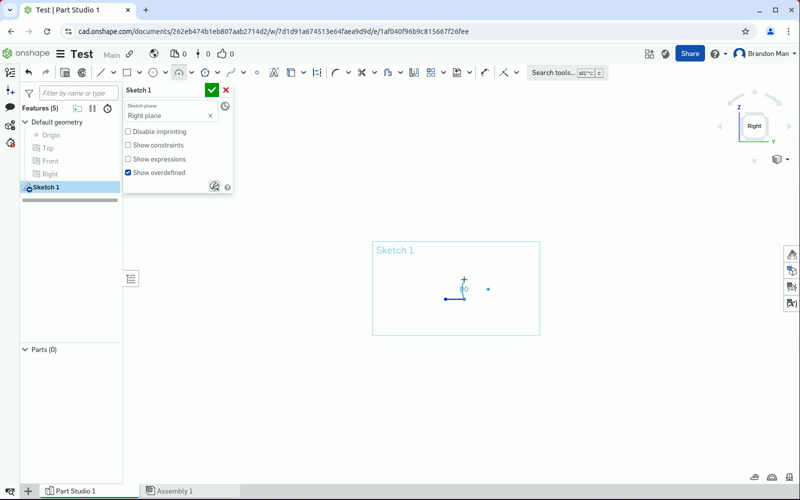
scroll(-6)
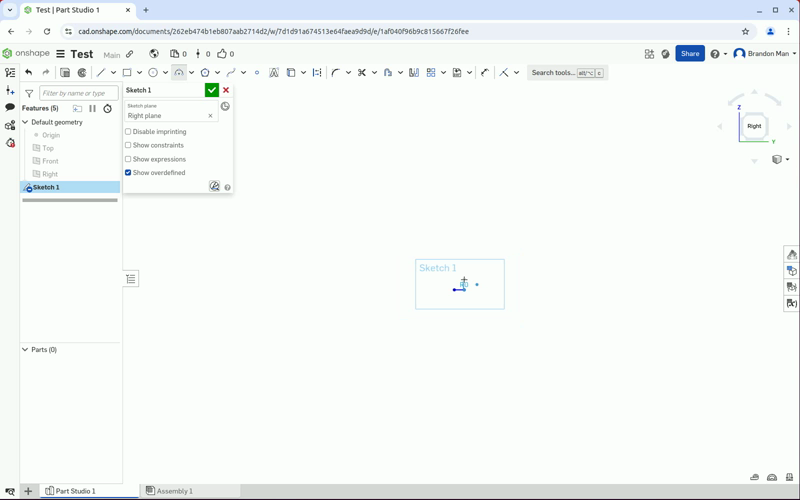
scroll(-6)
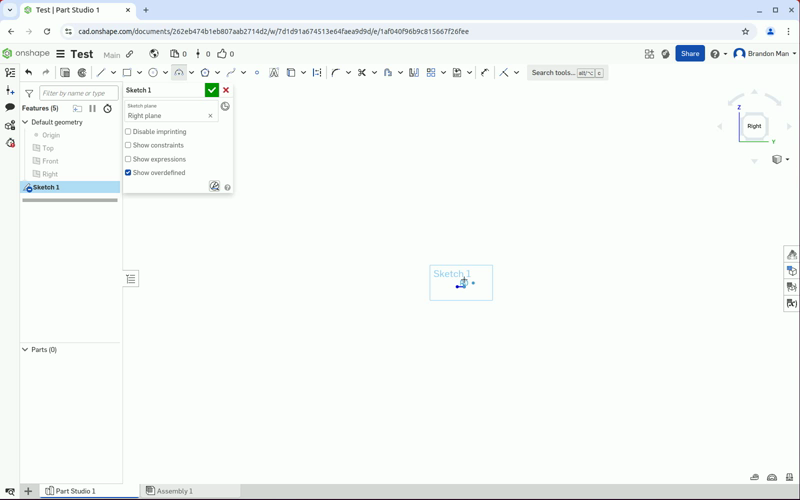
mouse_move(467, 282)
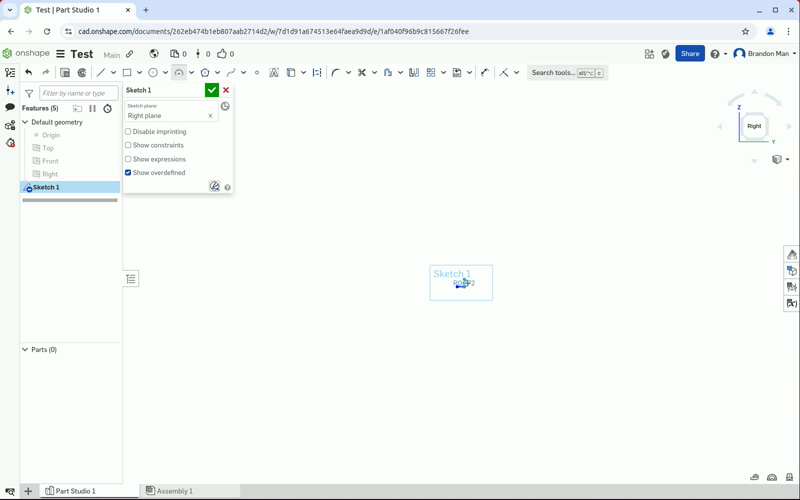
scroll(6)
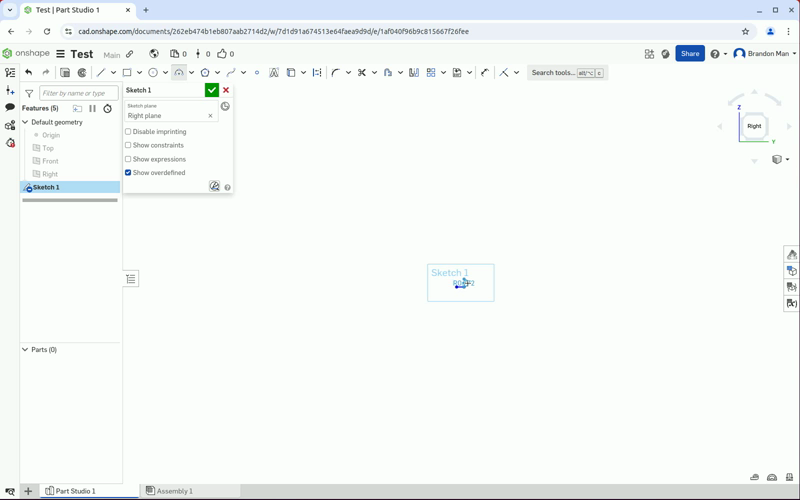
scroll(6)
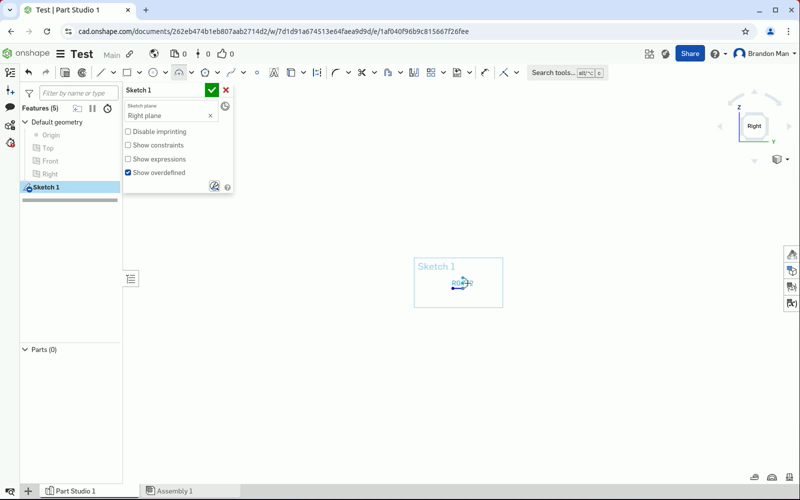
scroll(6)
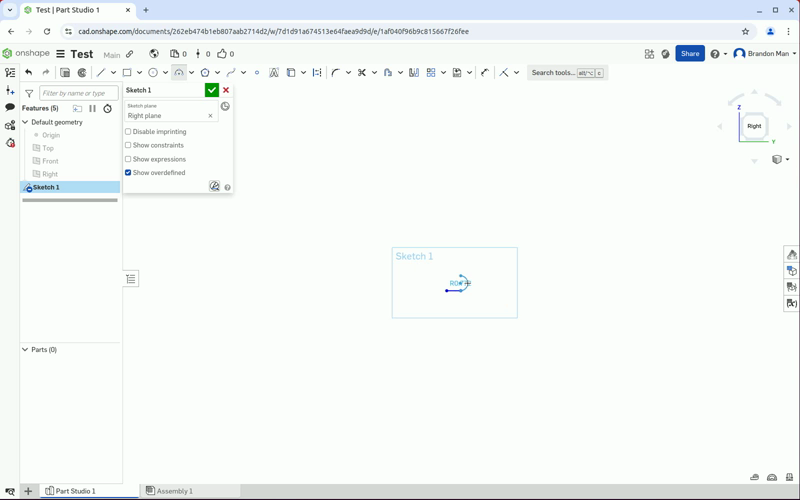
scroll(6)
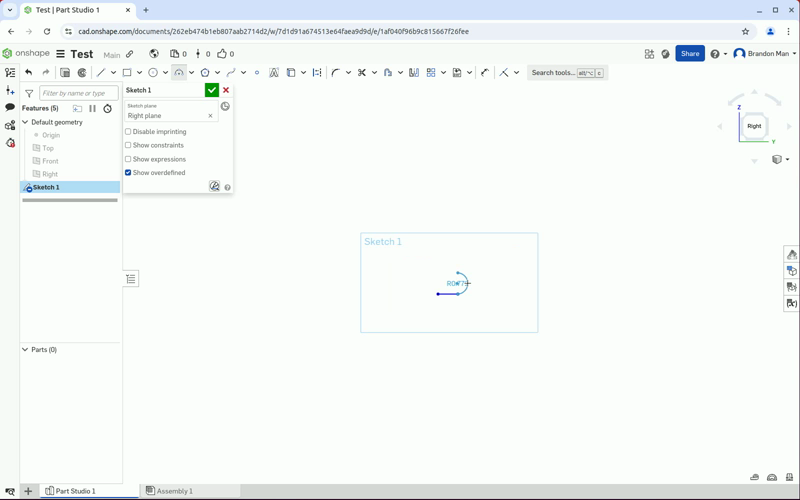
scroll(6)
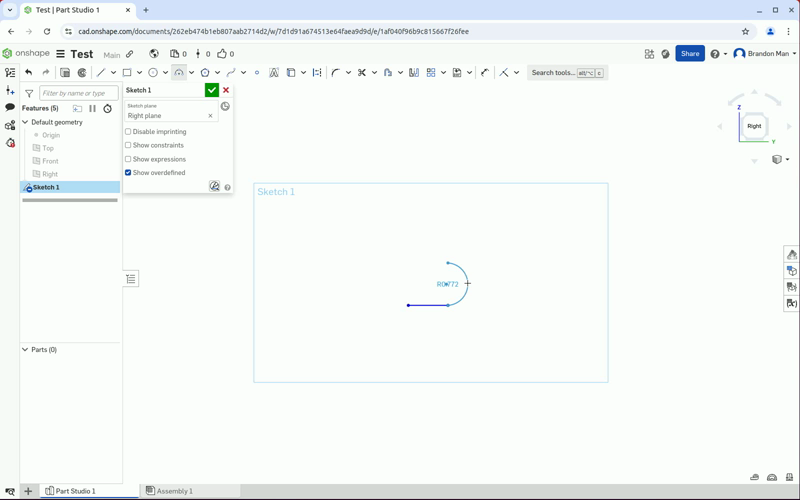
scroll(6)
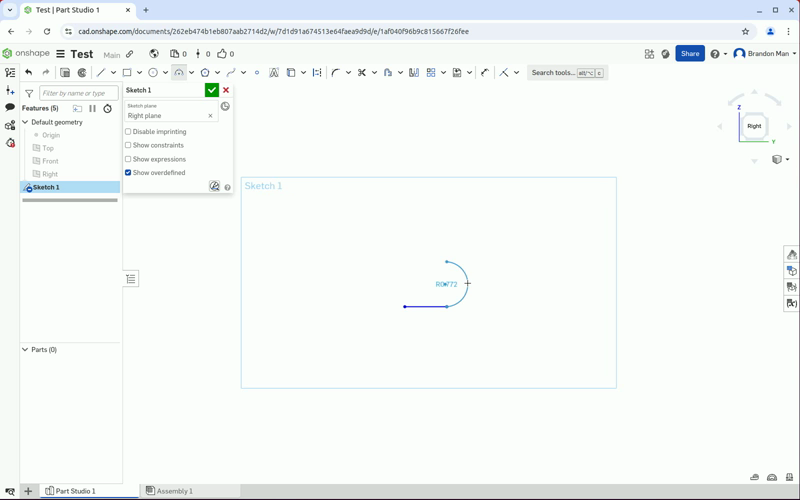
scroll(6)
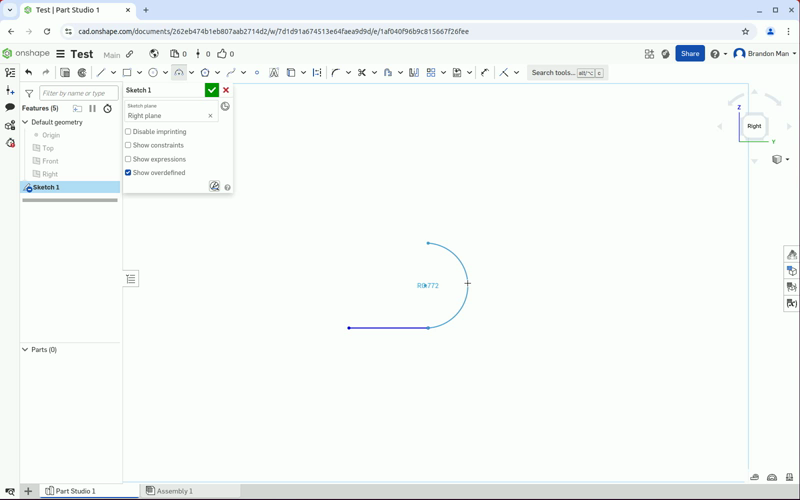
click(467, 282)
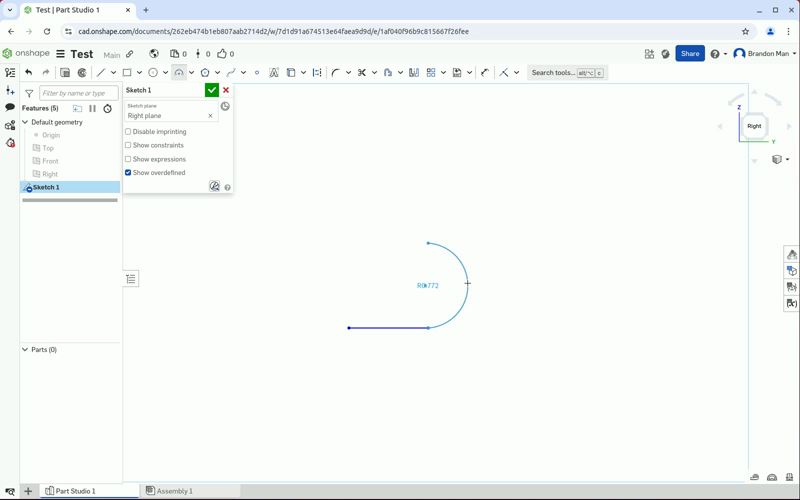
scroll(-6)
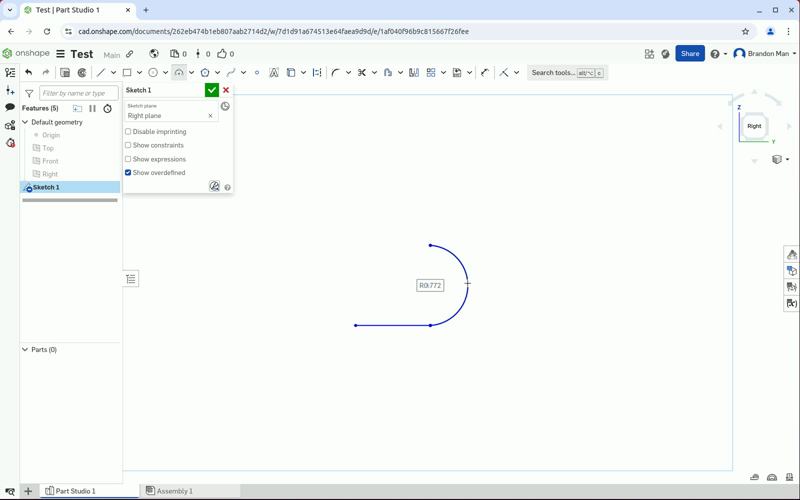
scroll(-6)
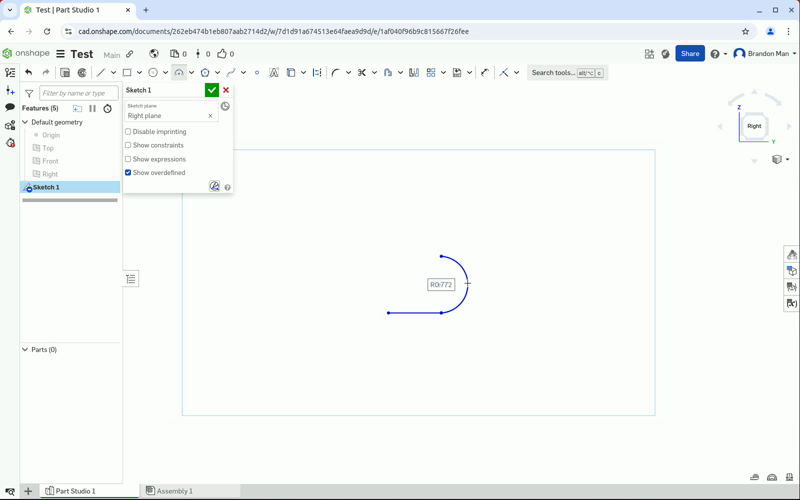
scroll(-6)
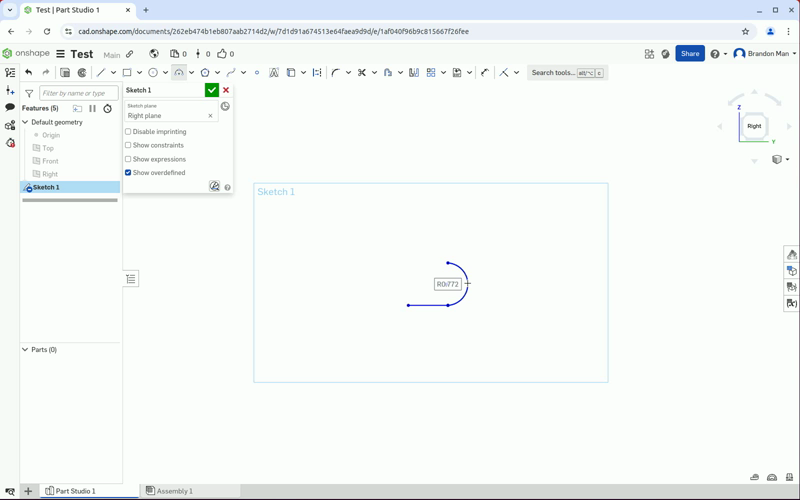
scroll(-6)
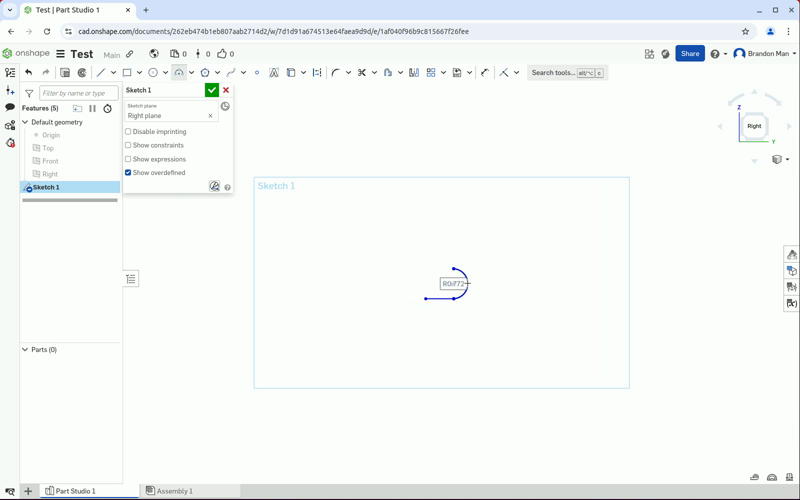
scroll(-6)
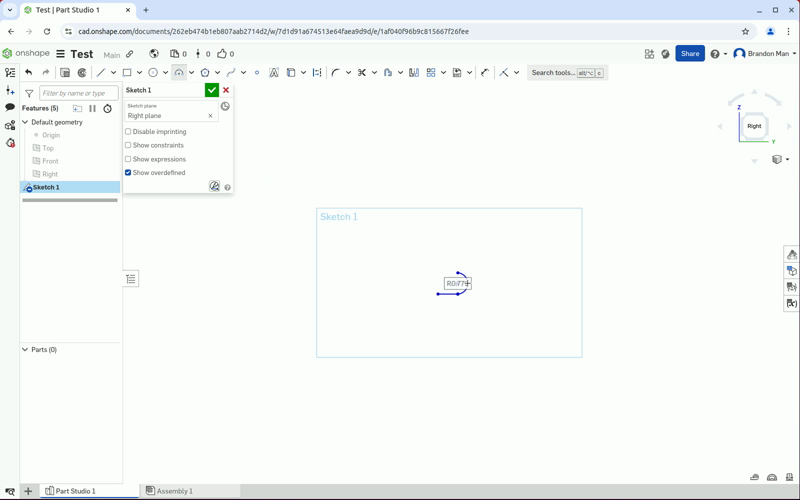
scroll(-6)
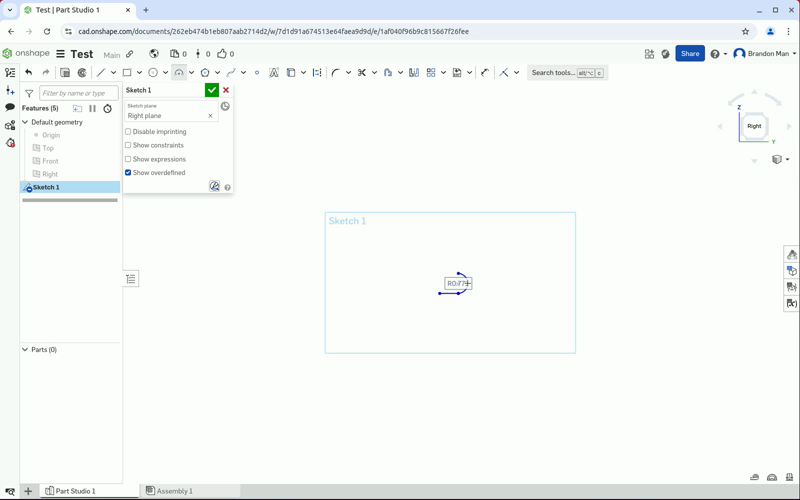
scroll(-6)
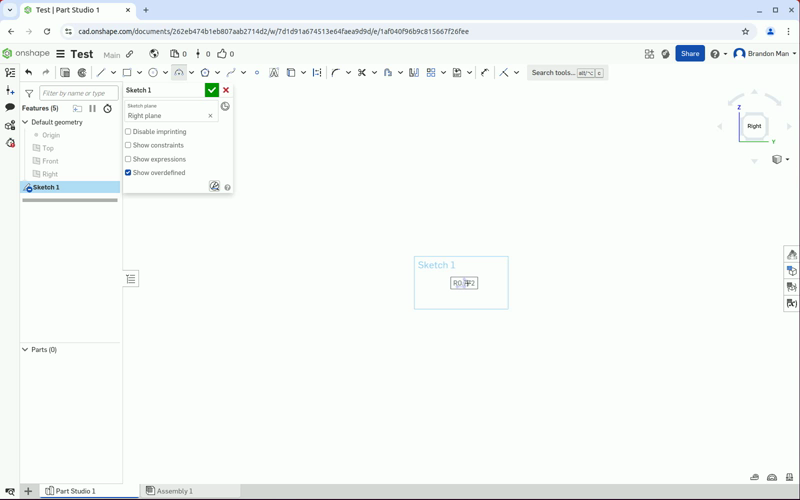
key_up(shift)
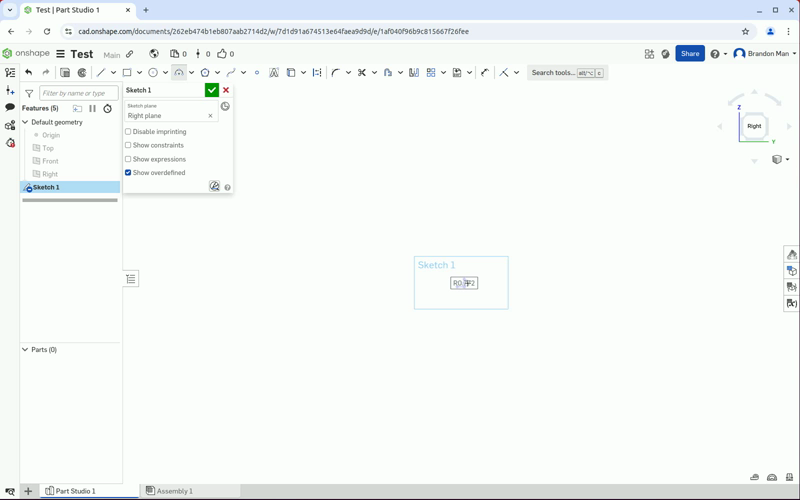
key(esc)
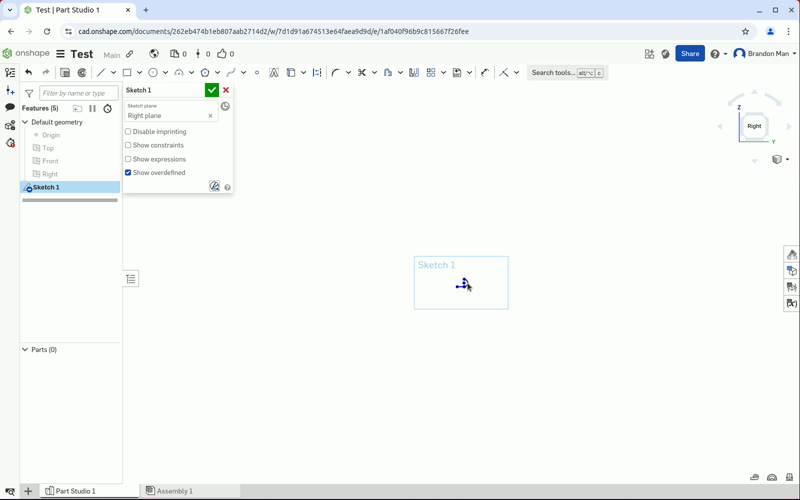
key(l)
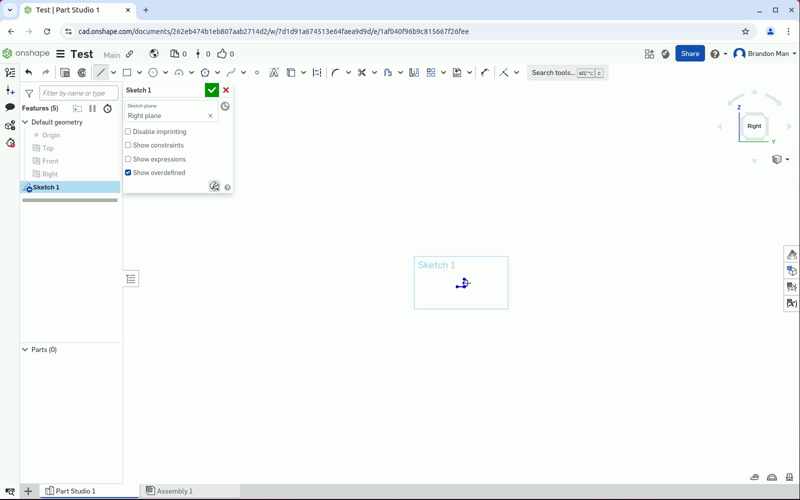
mouse_move(464, 279)
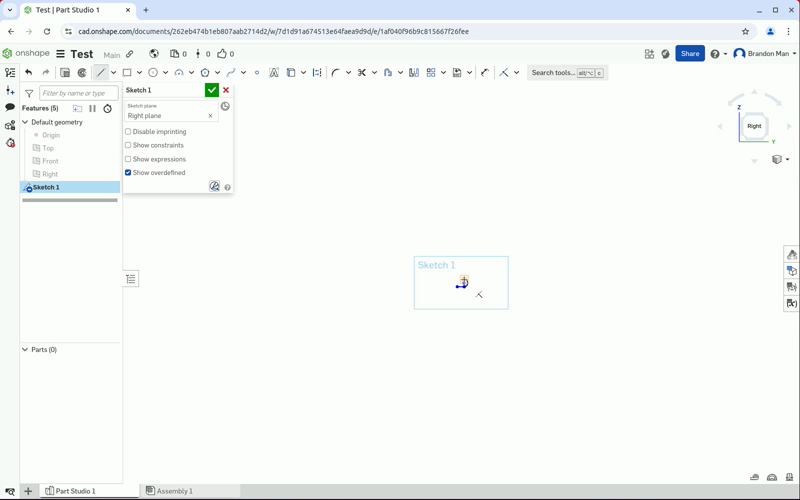
scroll(6)
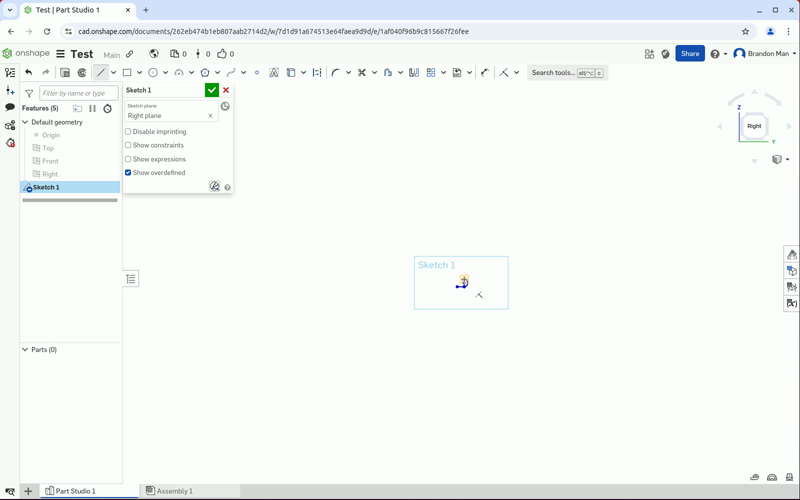
scroll(6)
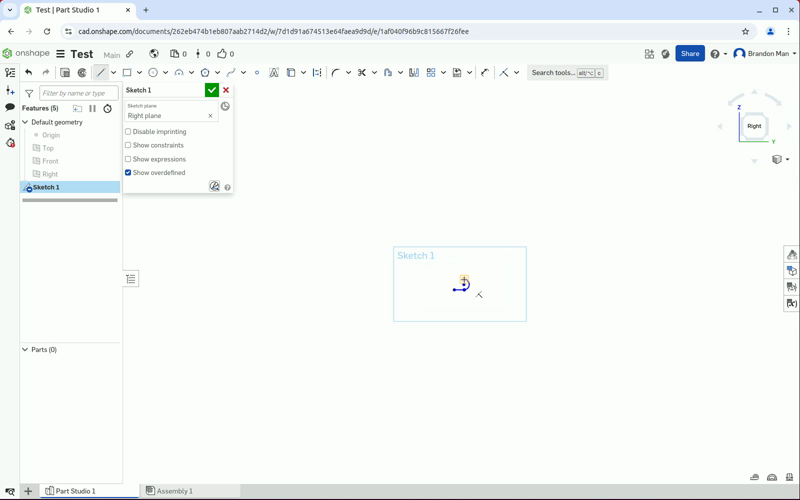
scroll(6)
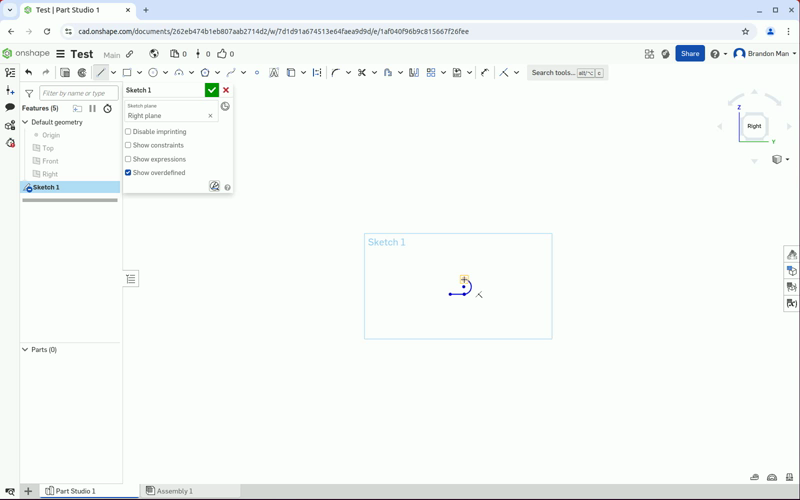
scroll(6)
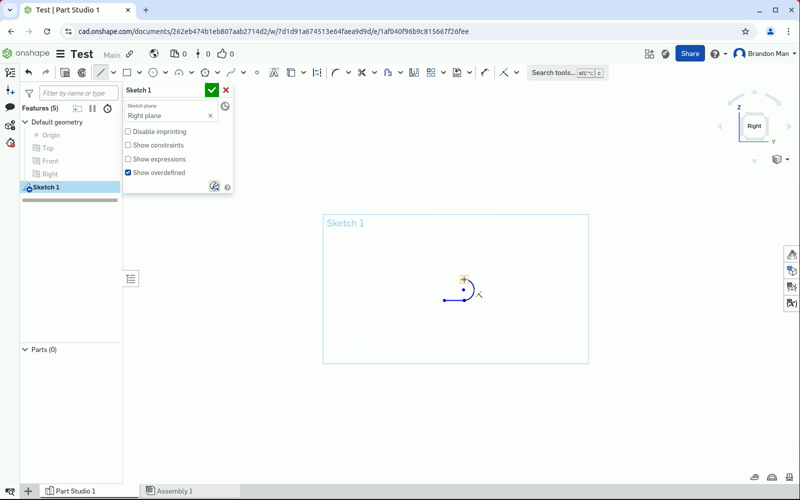
scroll(6)
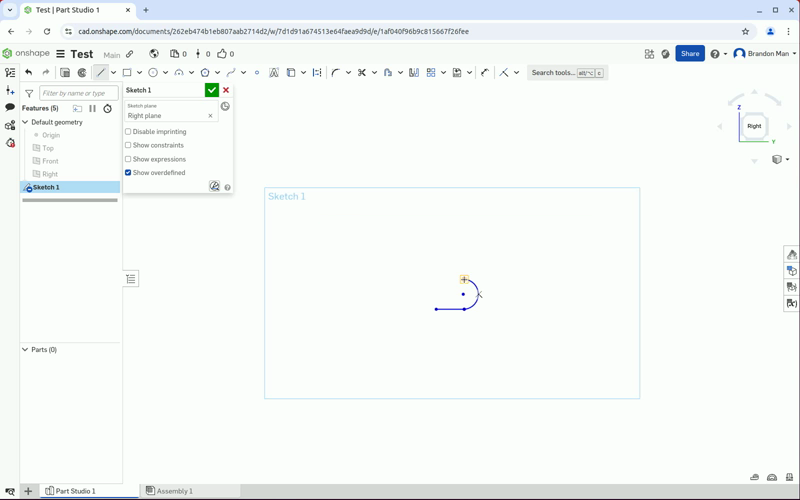
scroll(6)
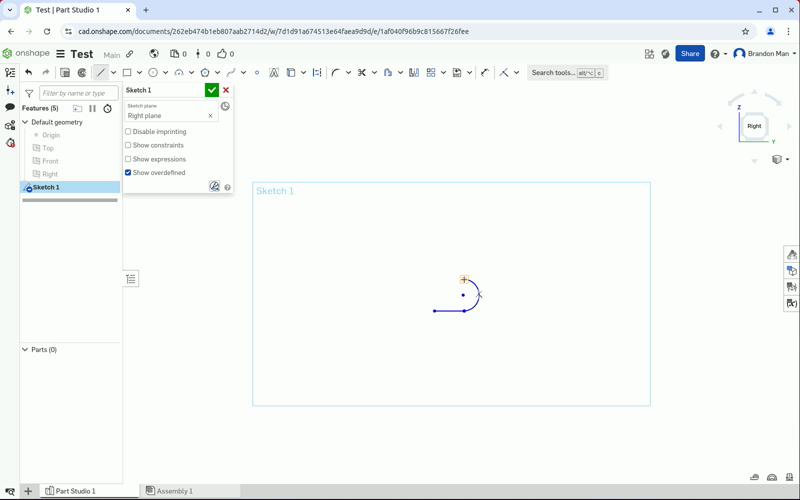
scroll(6)
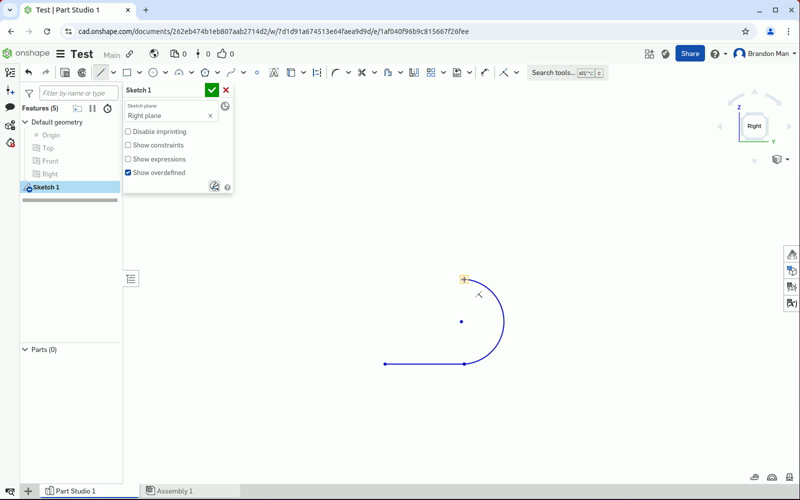
click(464, 279)
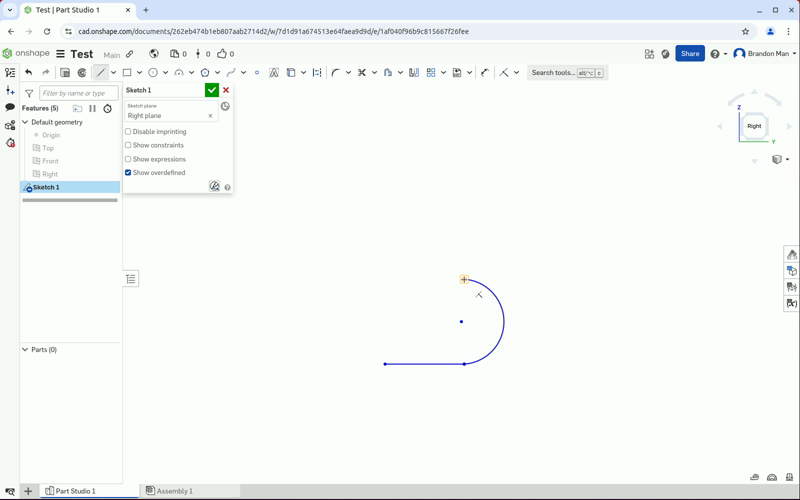
scroll(-6)
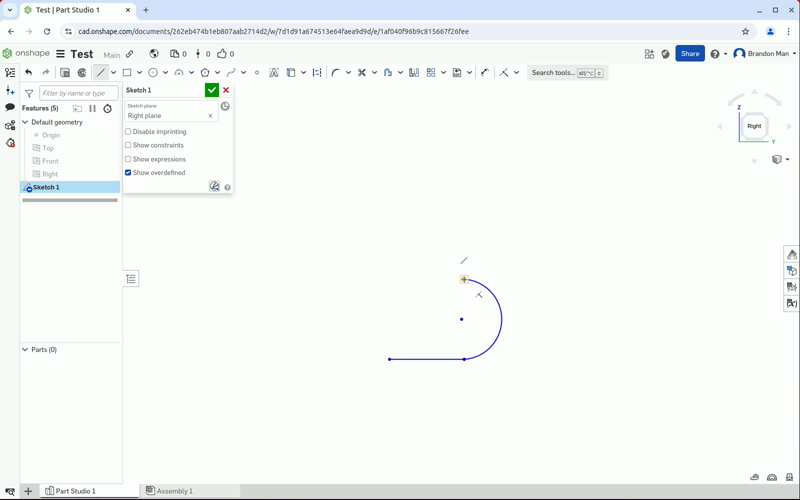
scroll(-6)
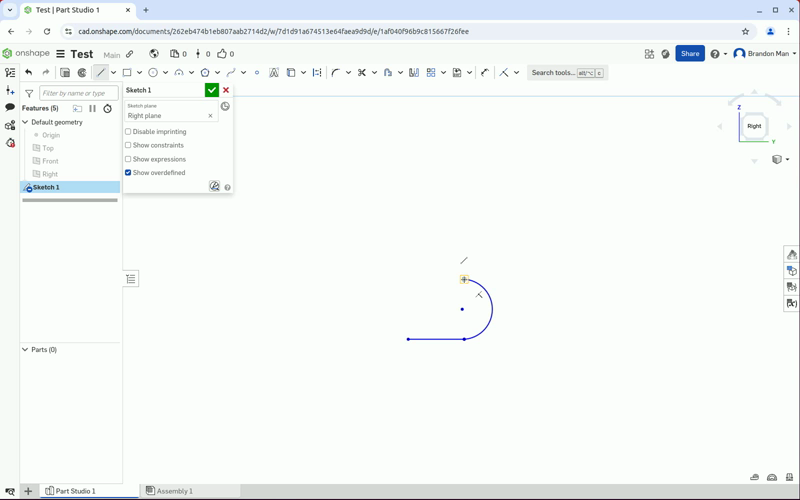
scroll(-6)
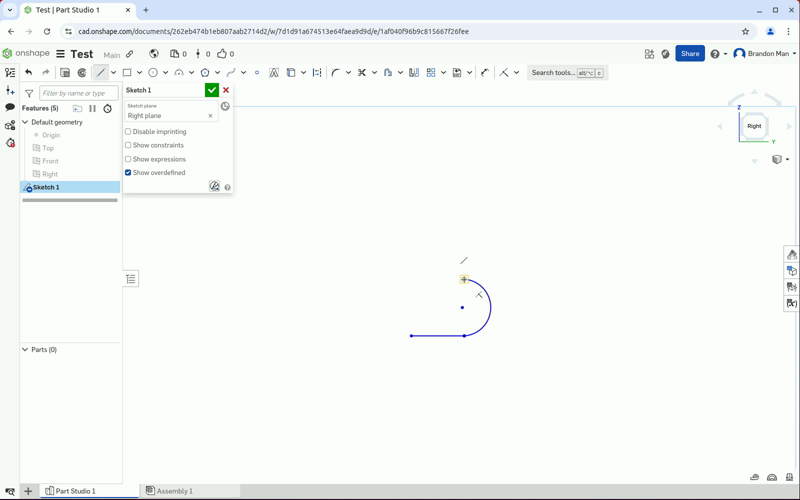
scroll(-6)
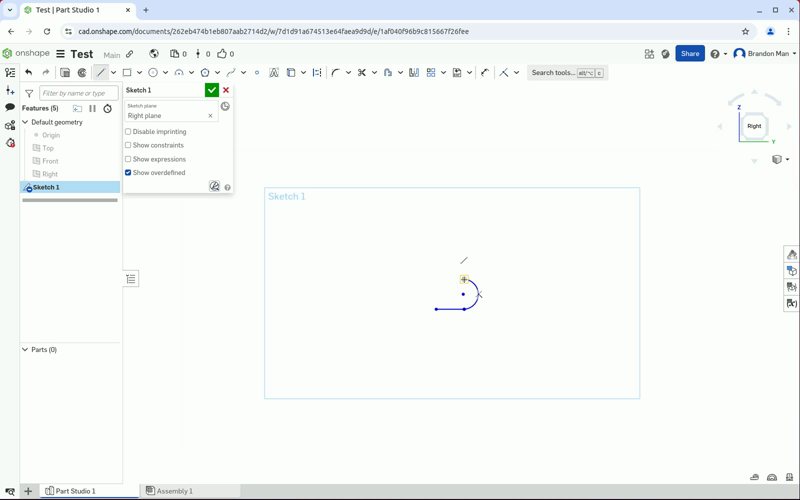
scroll(-6)
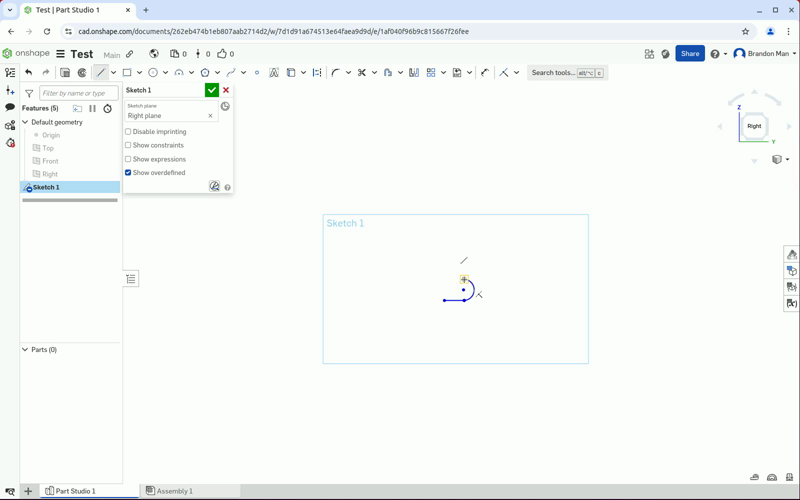
scroll(-6)
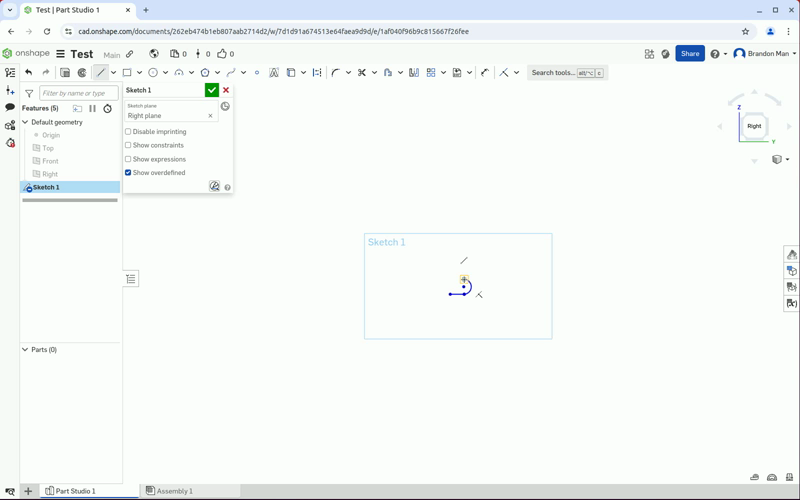
scroll(-6)
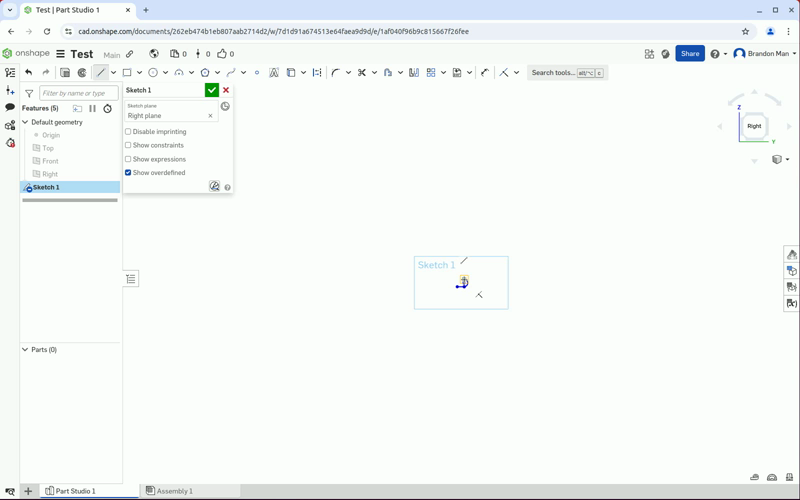
key_down(shift)
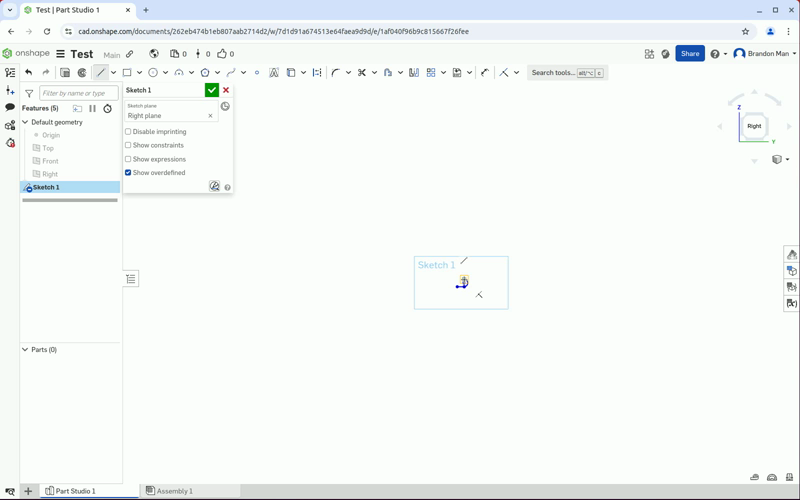
mouse_move(494, 279)
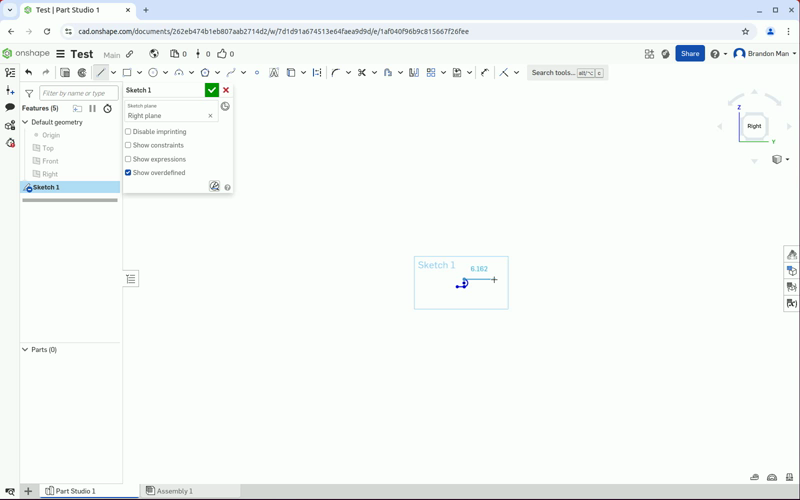
mouse_move(457, 279)
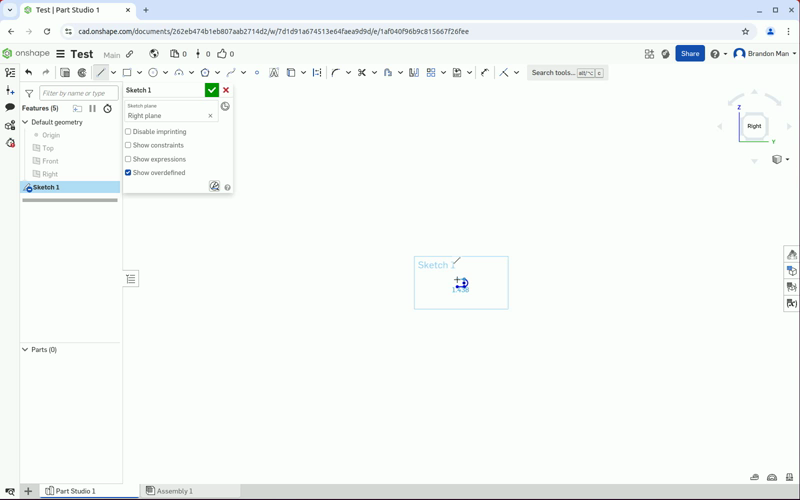
scroll(6)
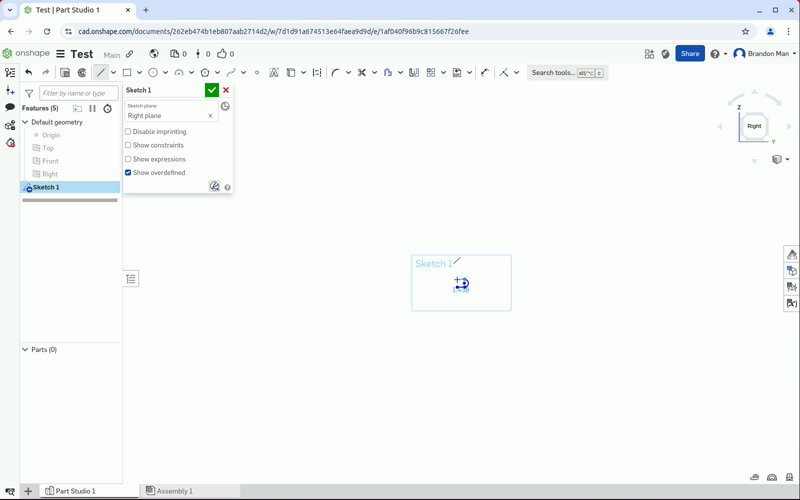
scroll(6)
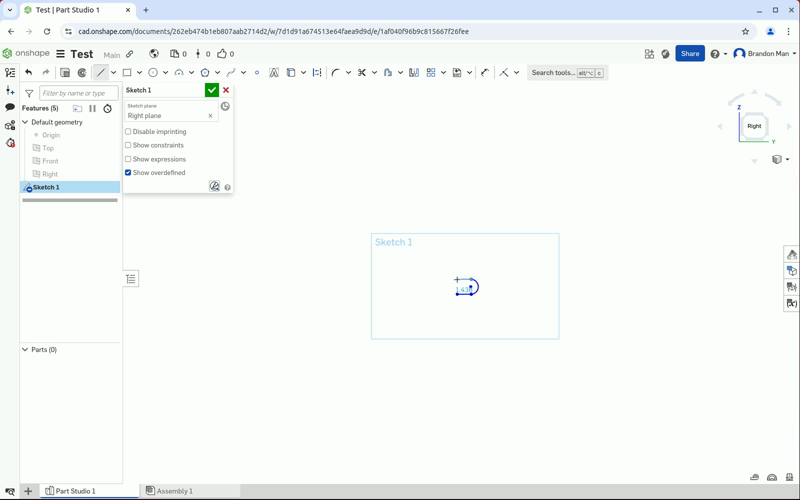
scroll(6)
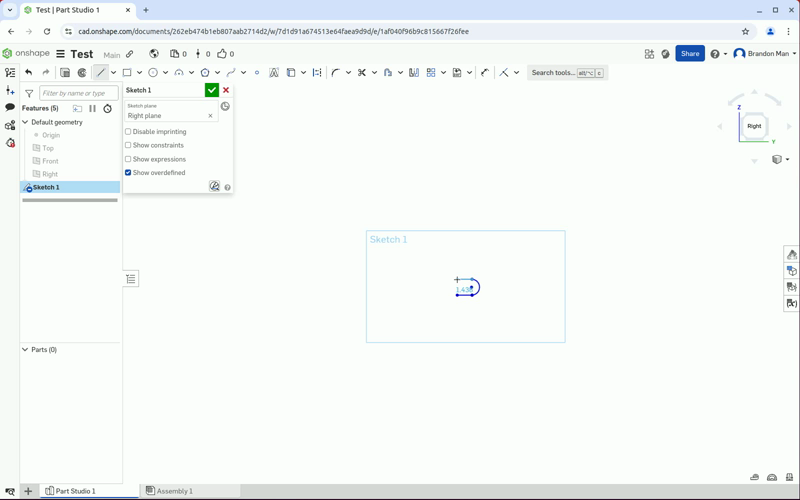
scroll(6)
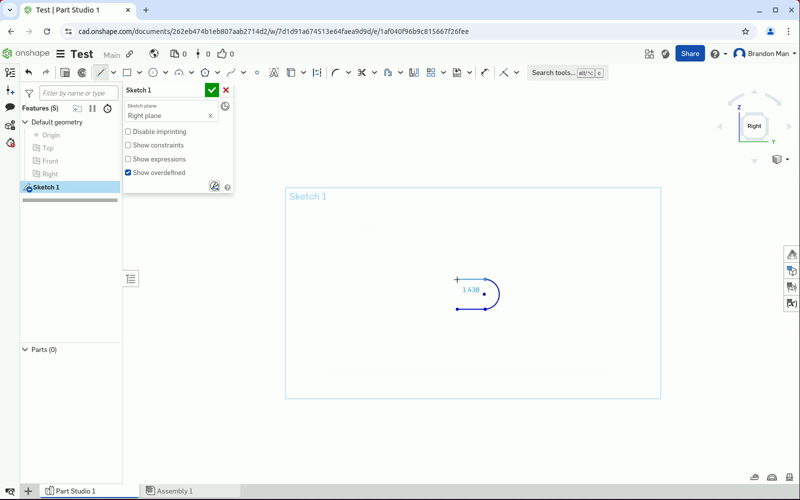
scroll(6)
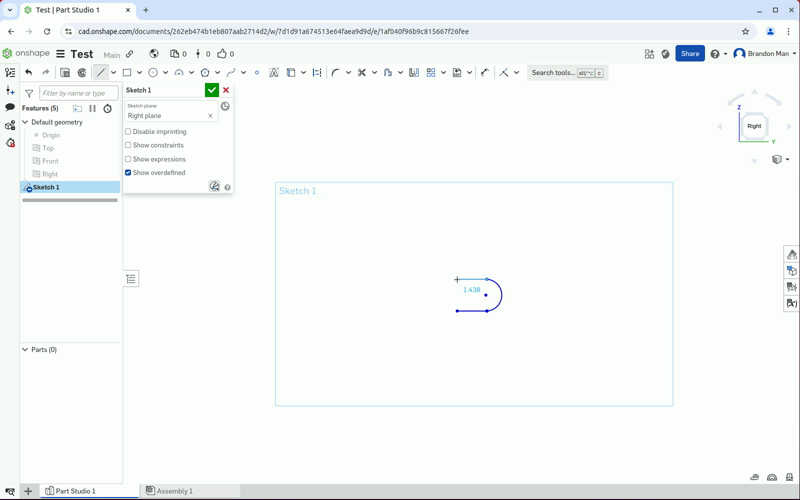
scroll(6)
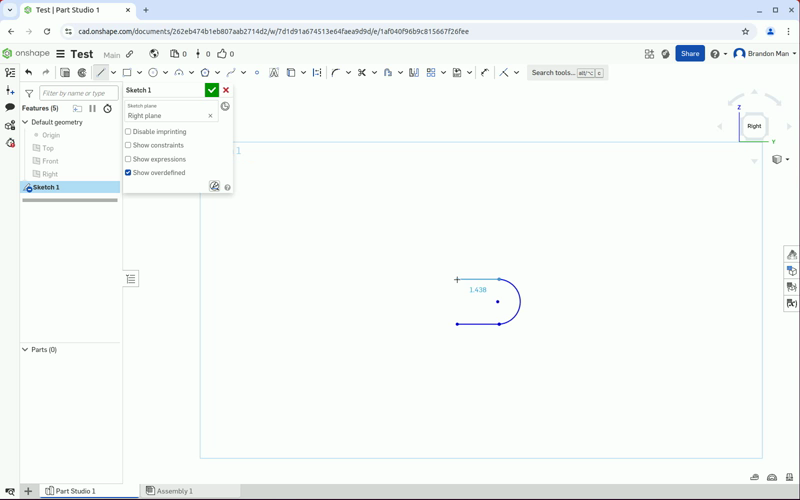
scroll(6)
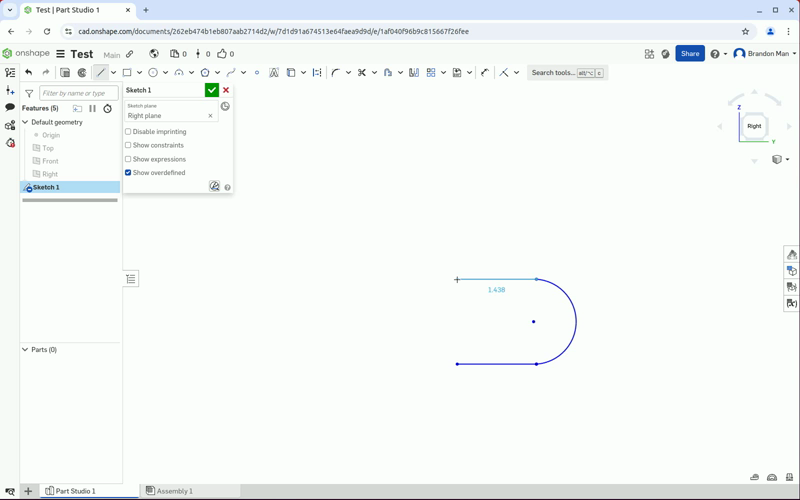
click(457, 279)
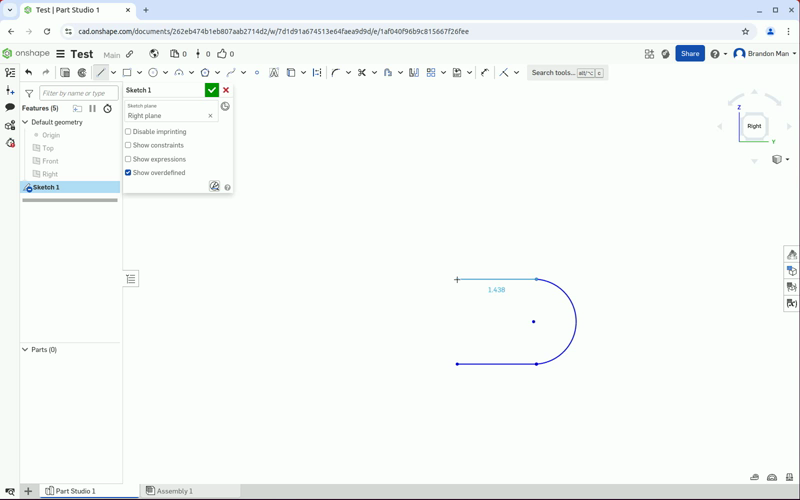
scroll(-6)
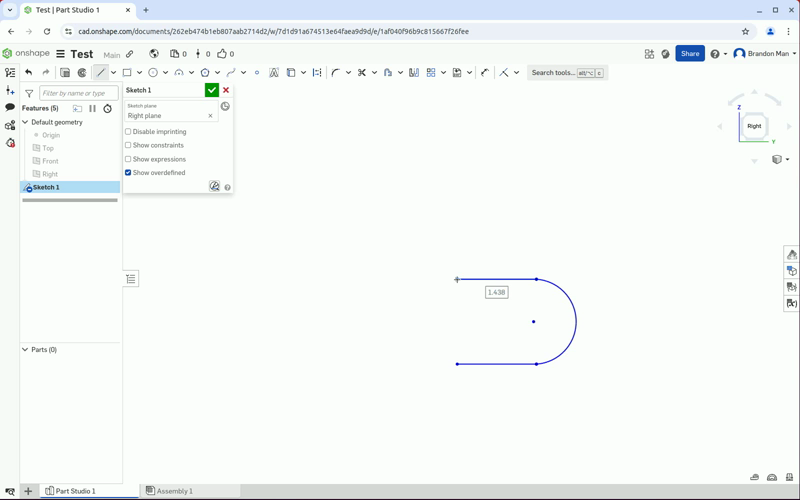
scroll(-6)
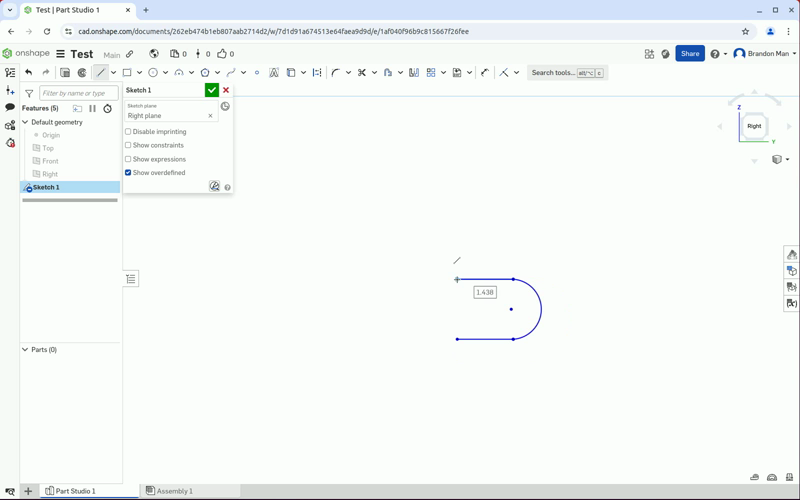
scroll(-6)
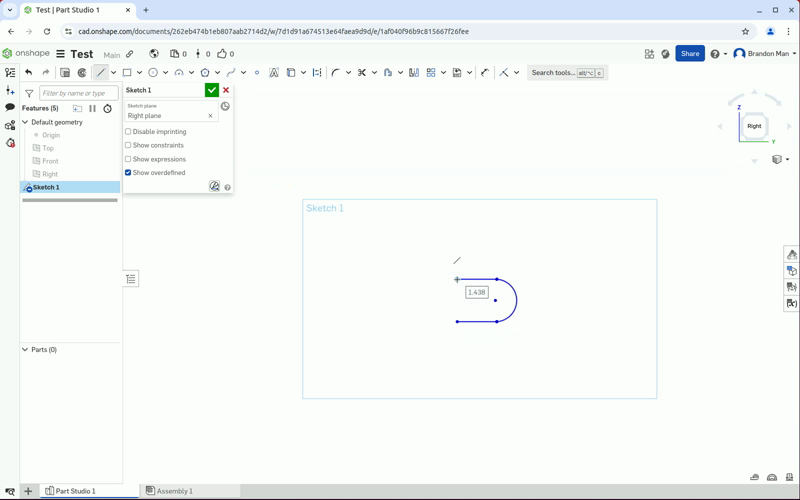
scroll(-6)
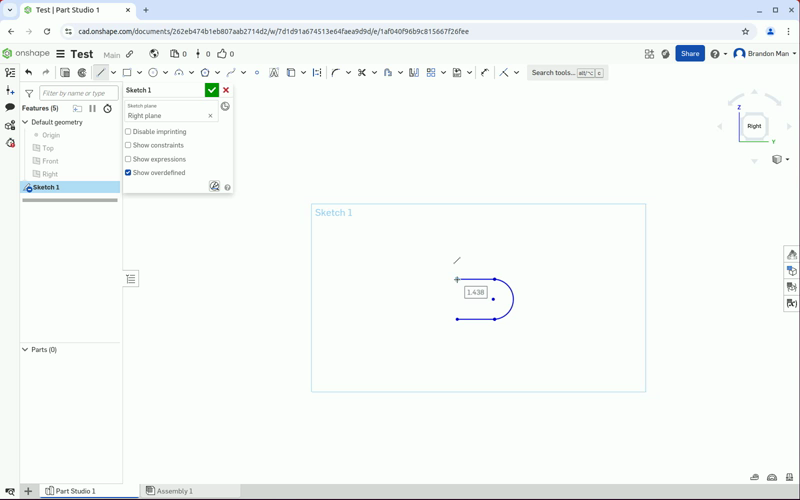
scroll(-6)
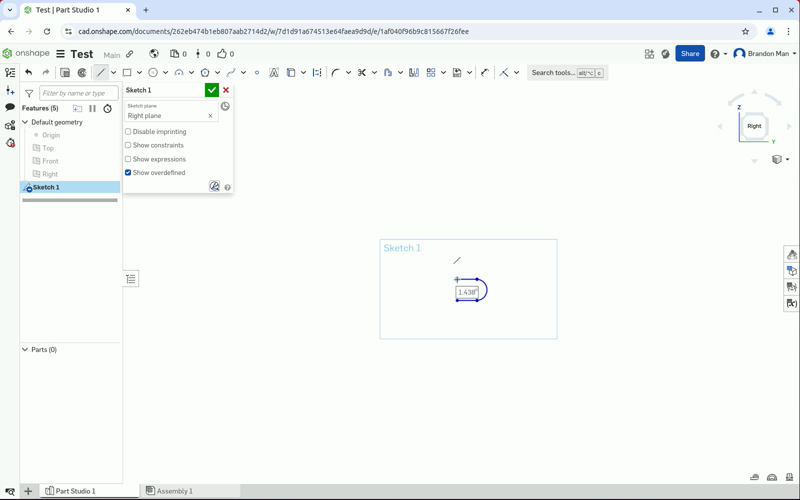
scroll(-6)
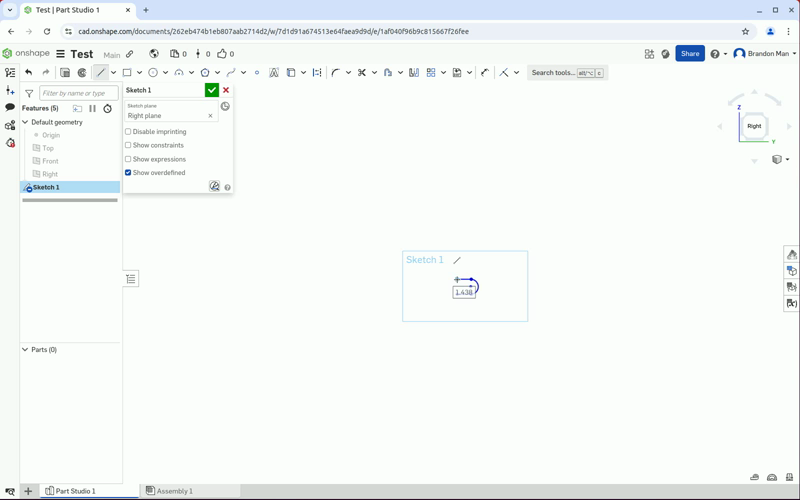
scroll(-6)
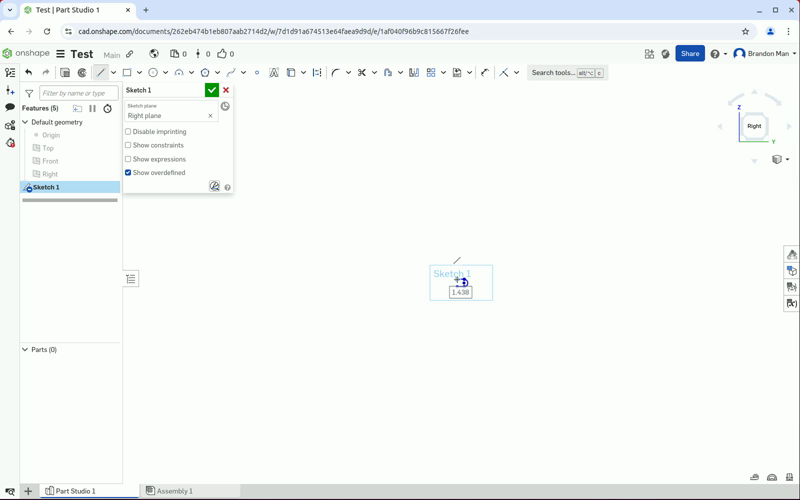
key_up(shift)
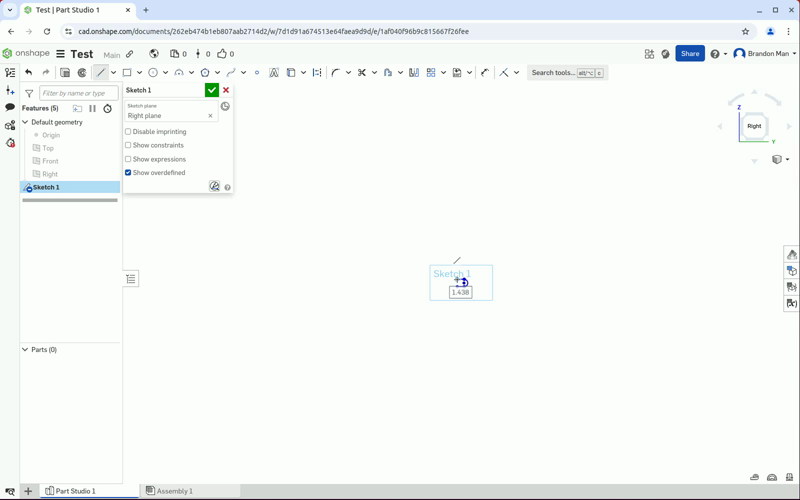
key(esc)
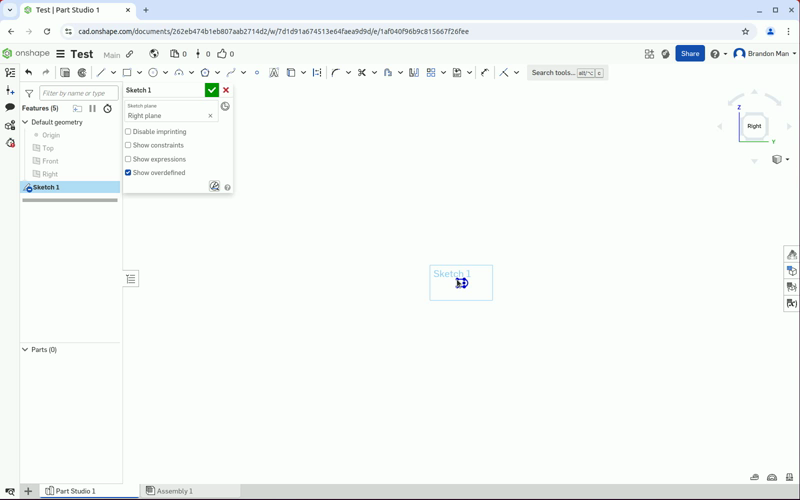
key(a)
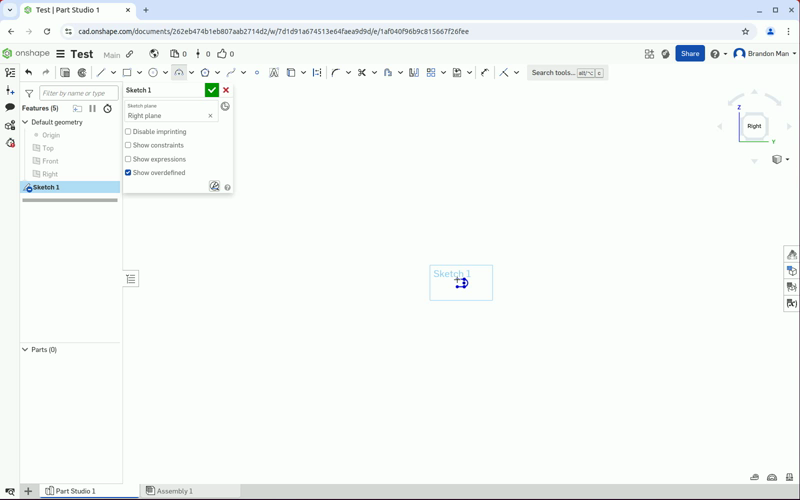
mouse_move(457, 279)
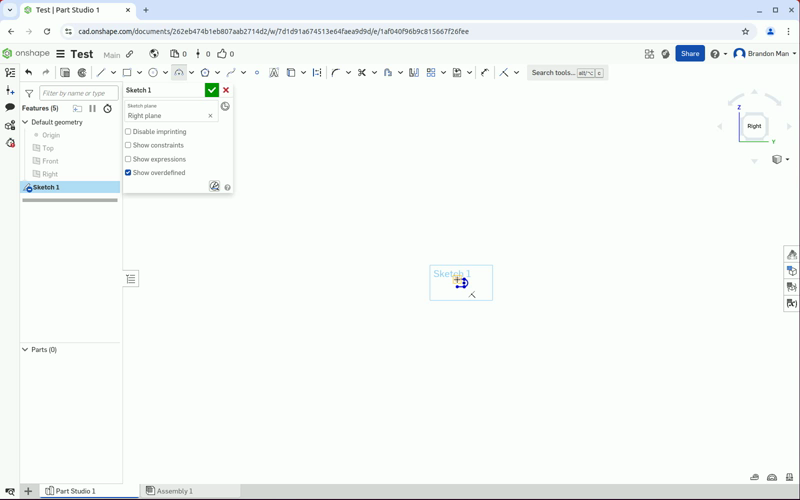
click(457, 279)
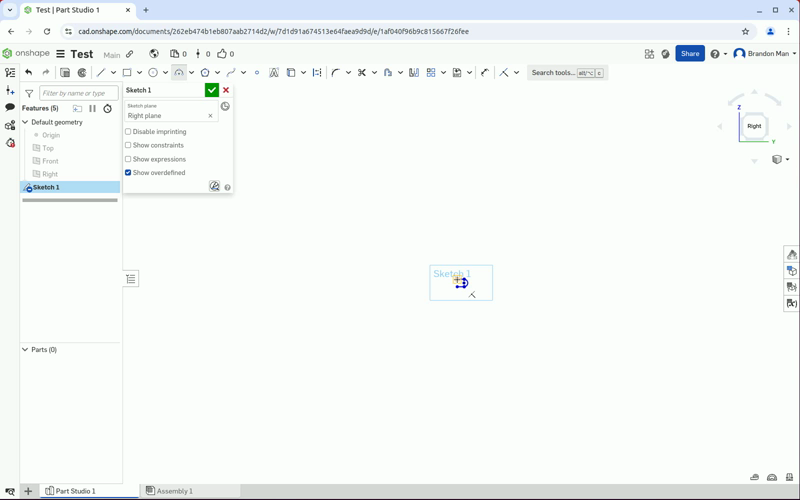
mouse_move(457, 286)
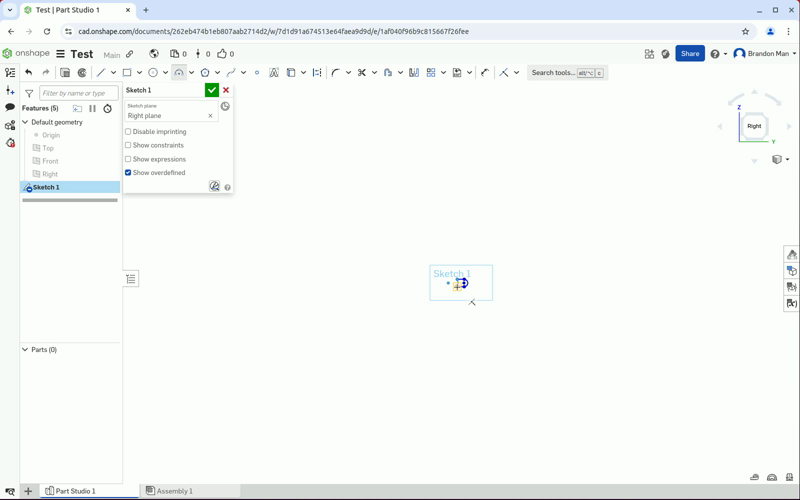
scroll(6)
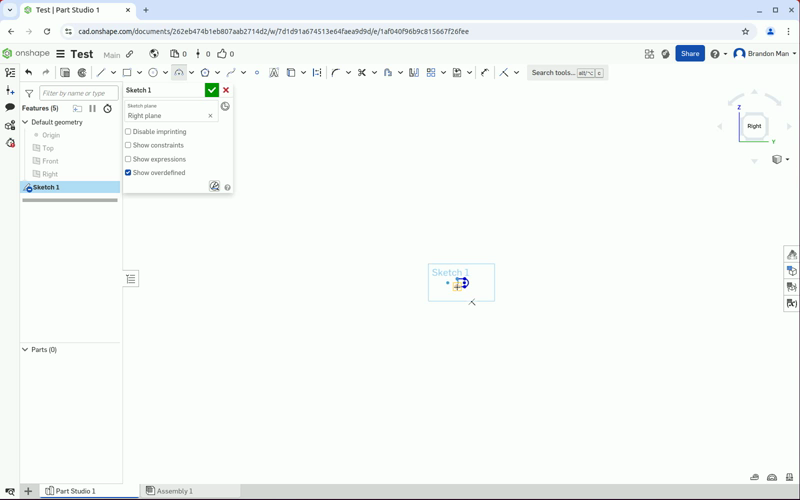
scroll(6)
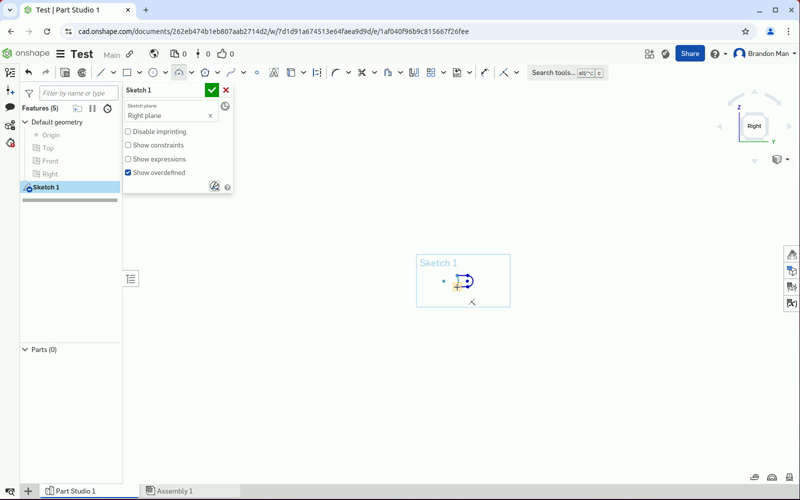
scroll(6)
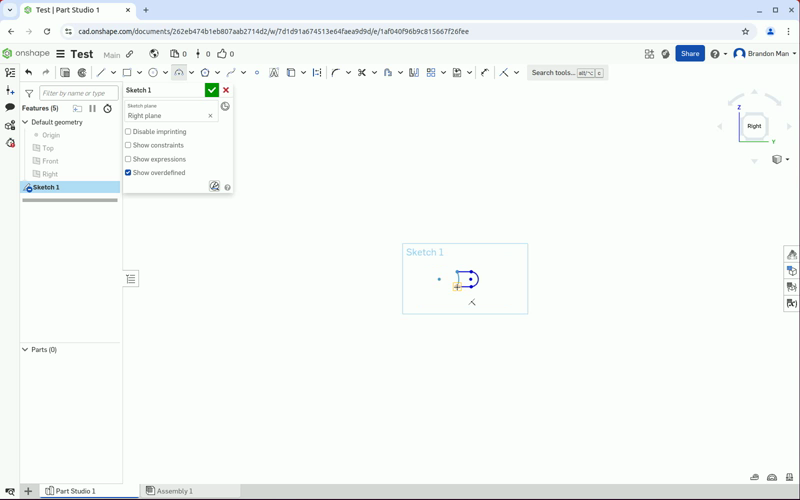
scroll(6)
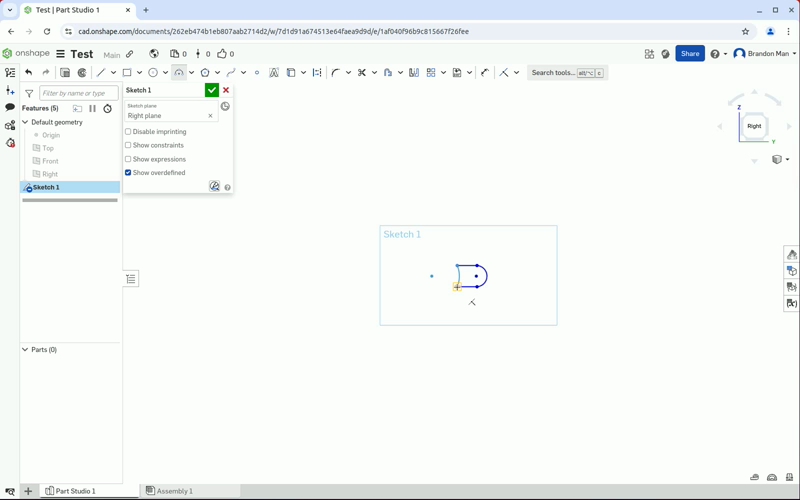
scroll(6)
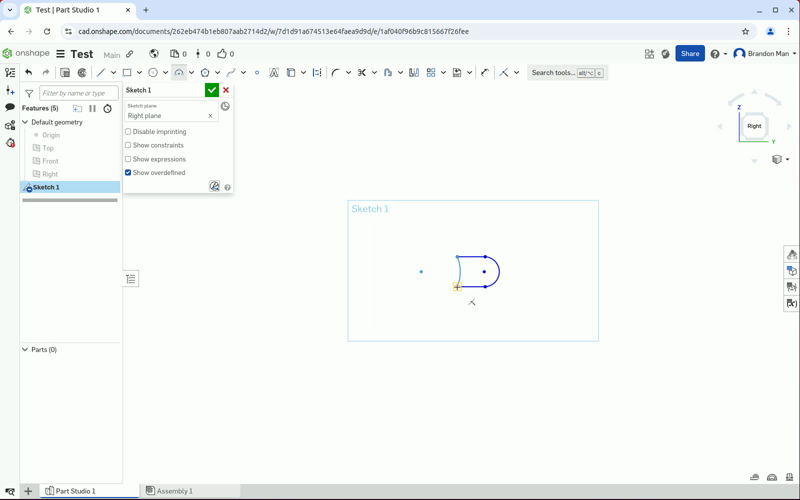
scroll(6)
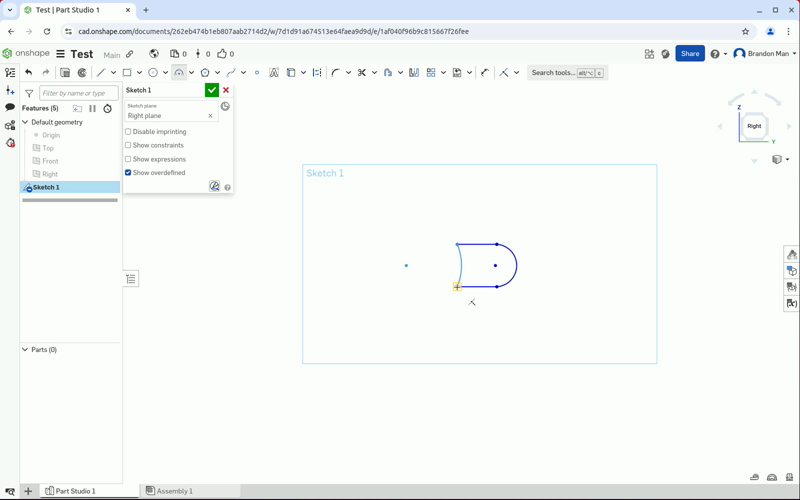
scroll(6)
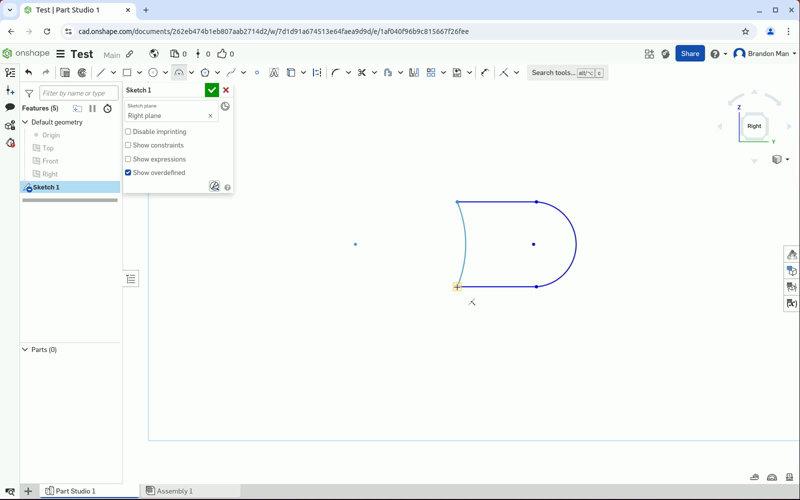
click(457, 286)
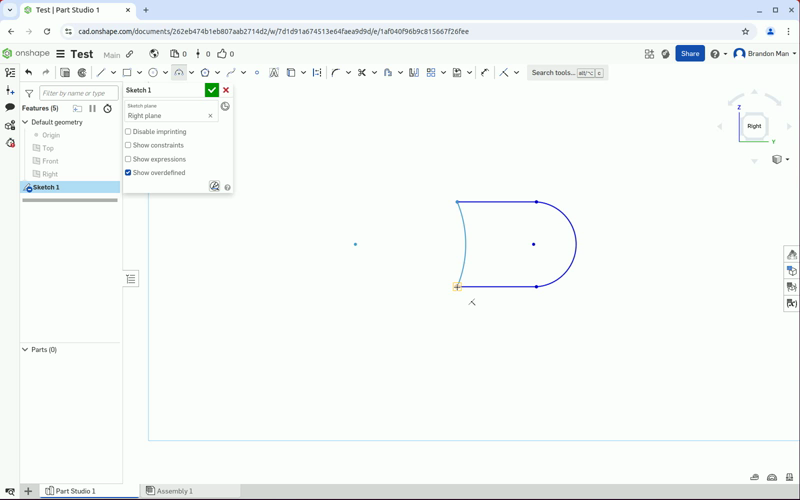
scroll(-6)
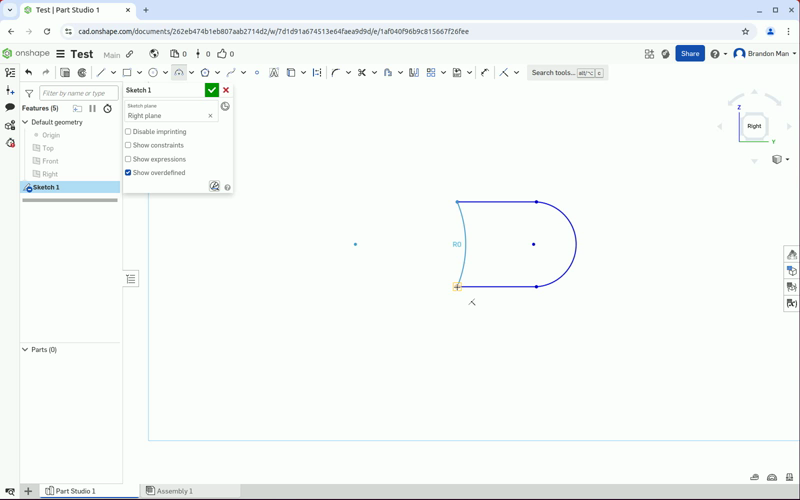
scroll(-6)
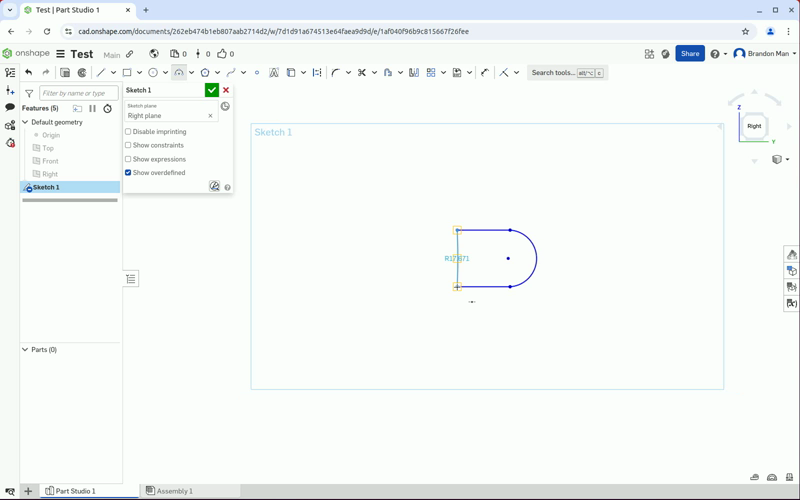
scroll(-6)
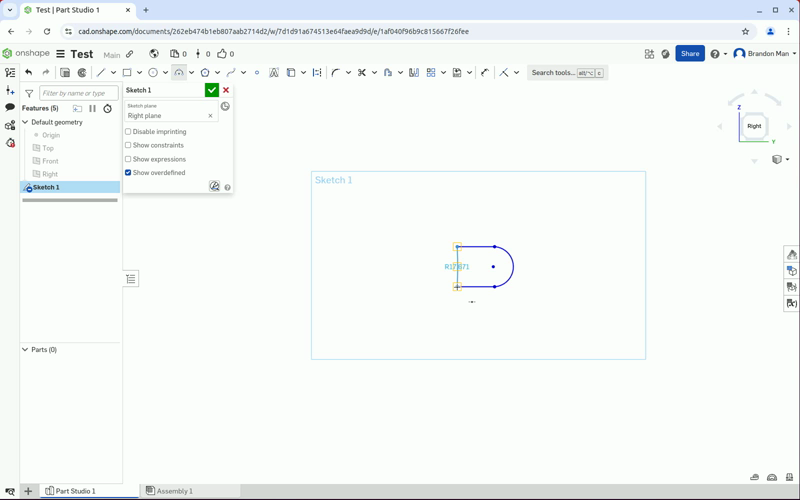
scroll(-6)
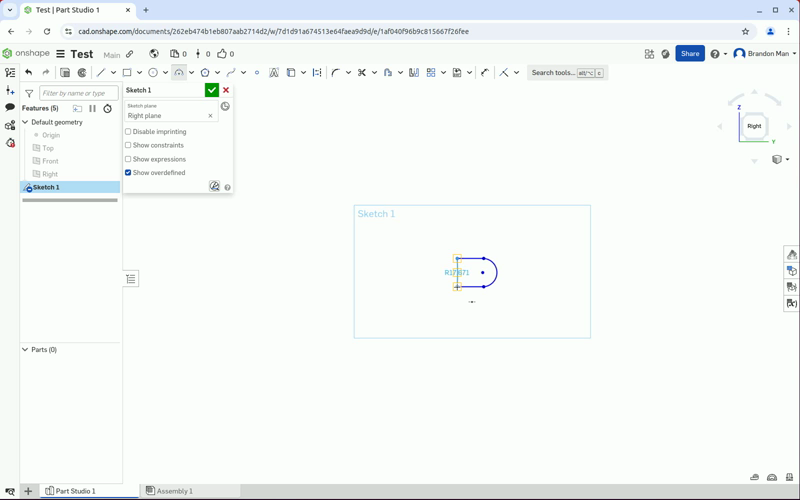
scroll(-6)
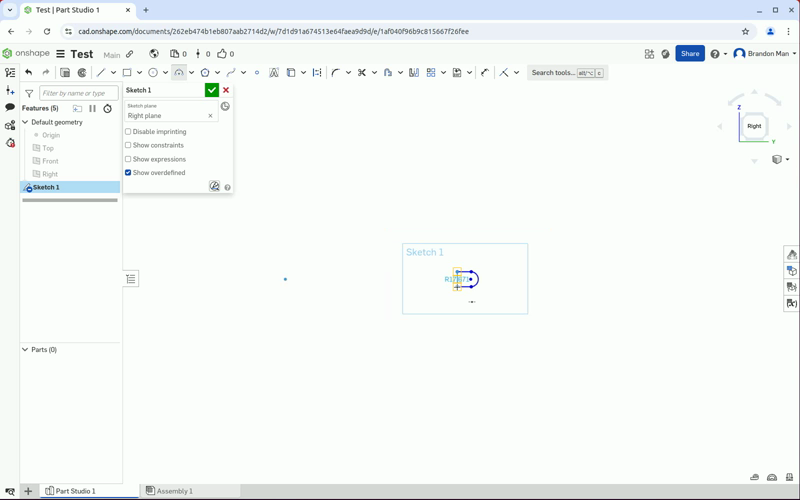
scroll(-6)
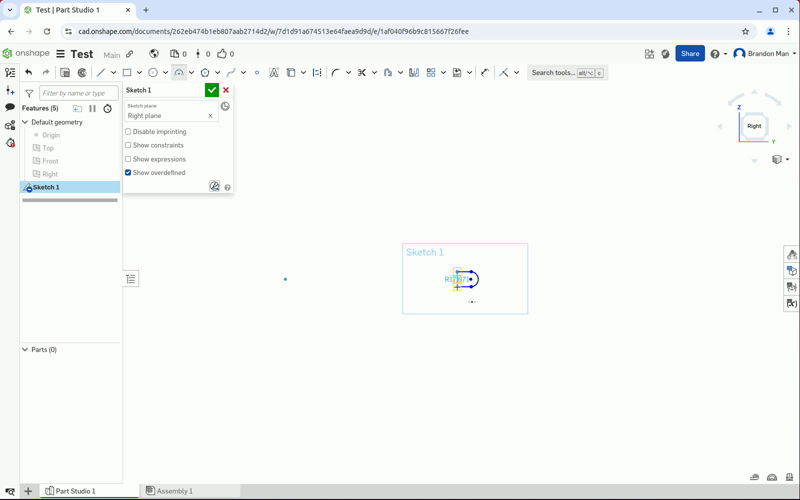
scroll(-6)
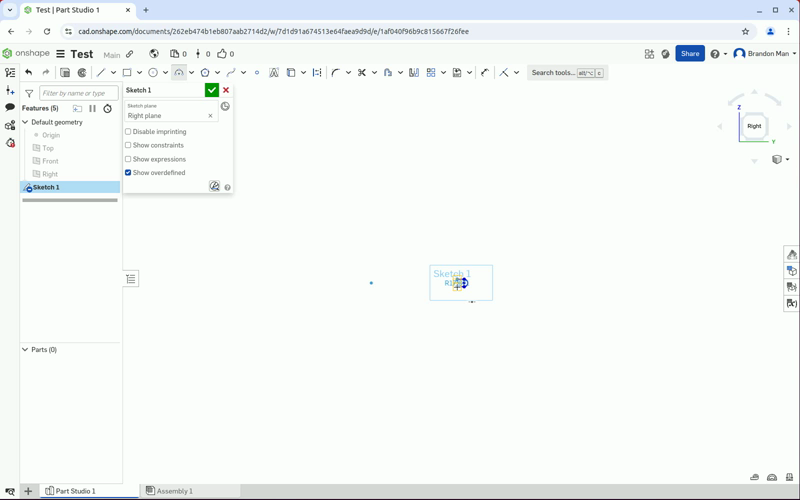
key_down(shift)
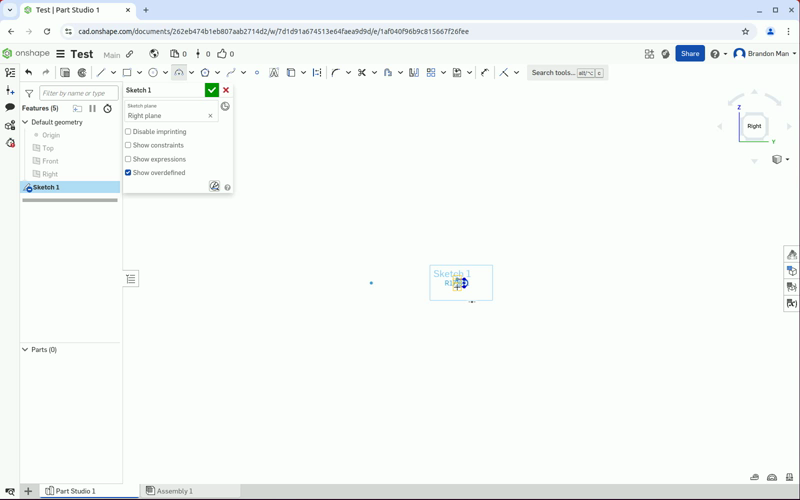
mouse_move(453, 282)
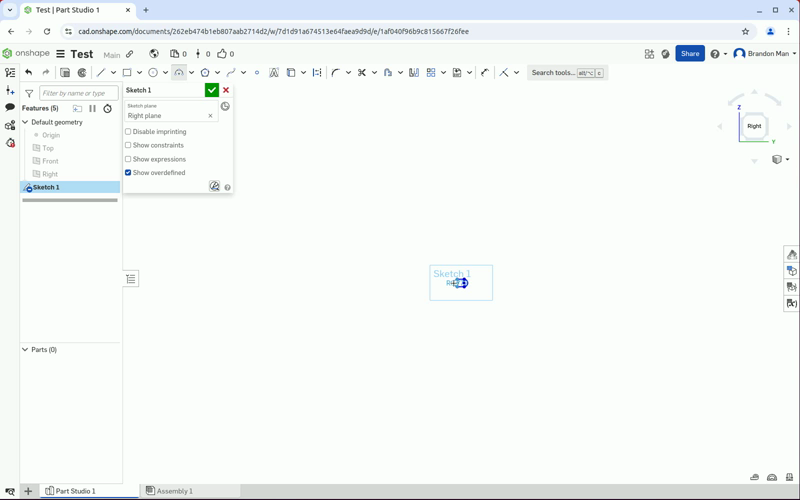
scroll(6)
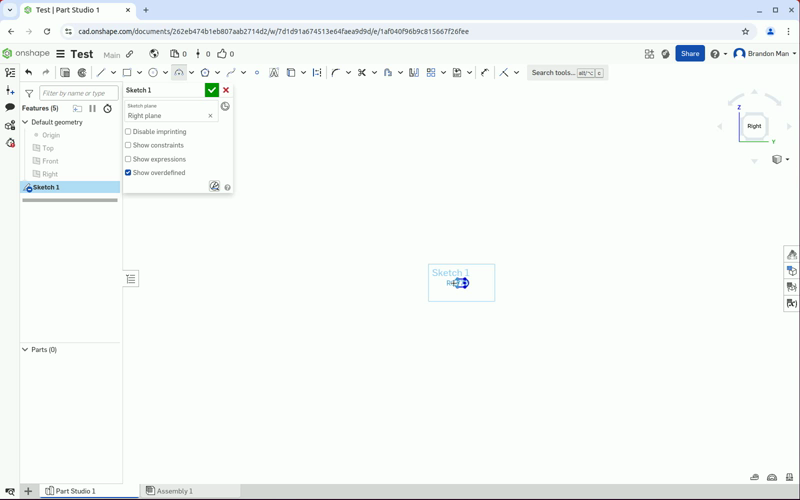
scroll(6)
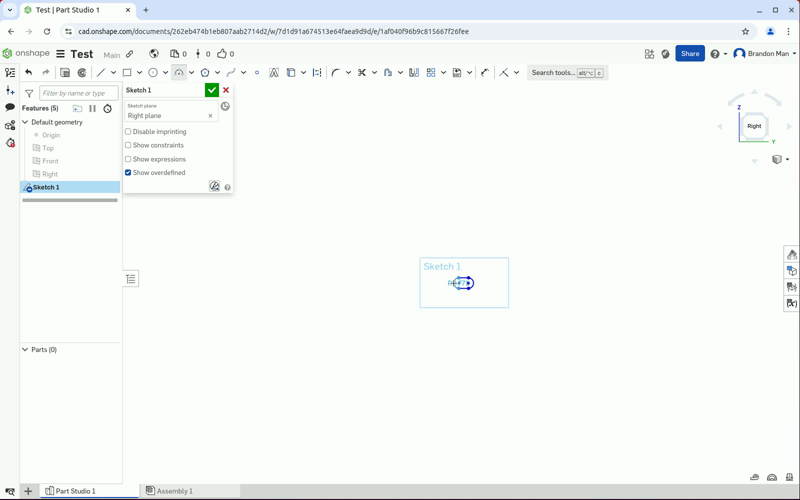
scroll(6)
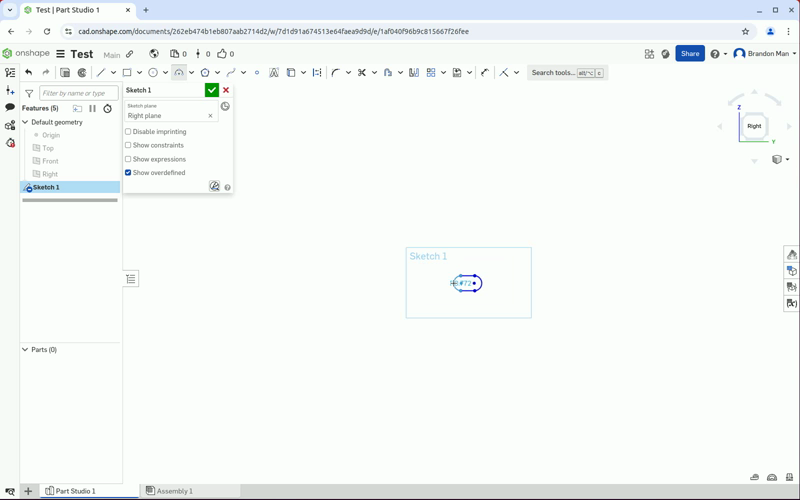
scroll(6)
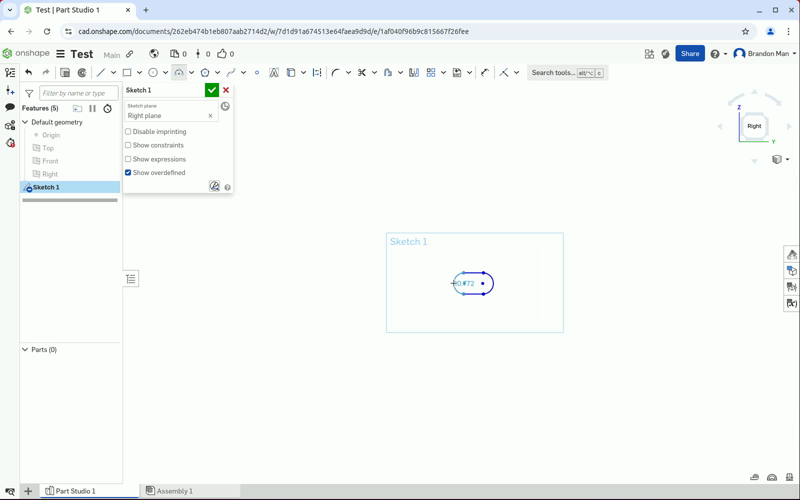
scroll(6)
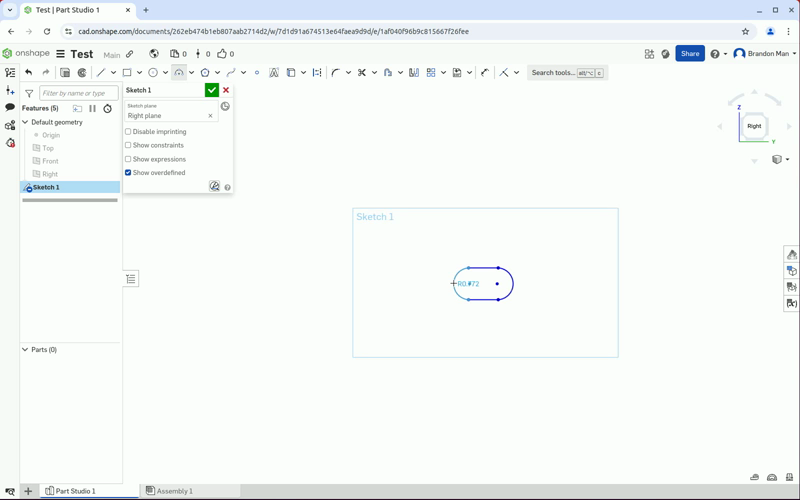
scroll(6)
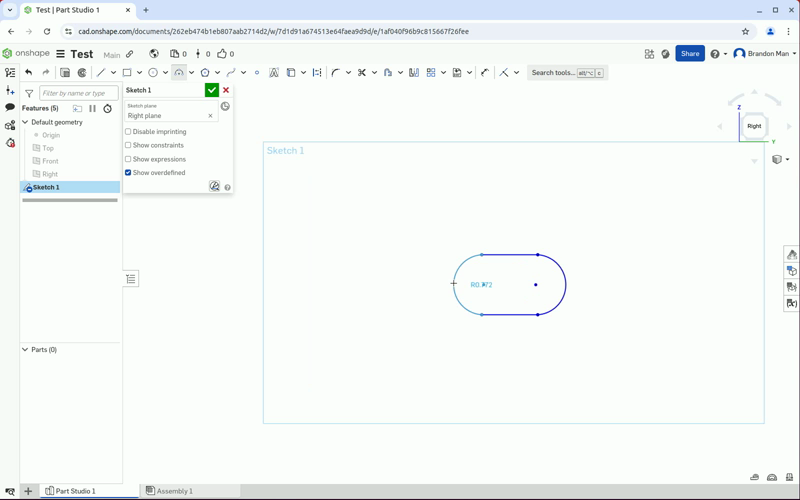
scroll(6)
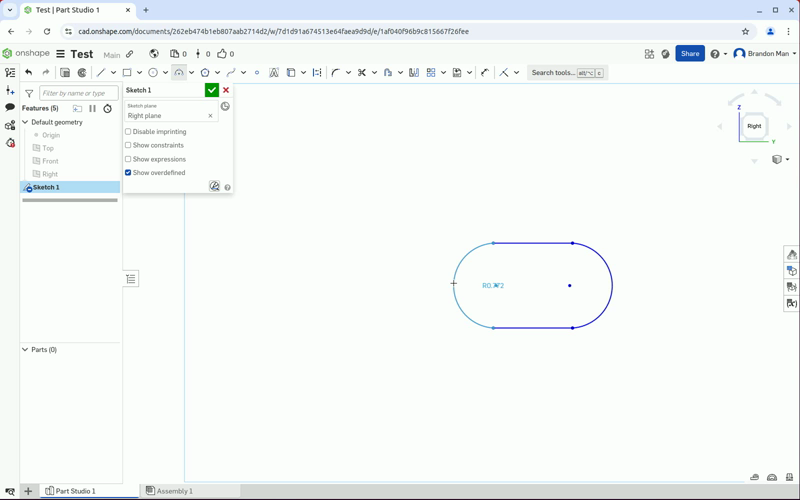
click(453, 282)
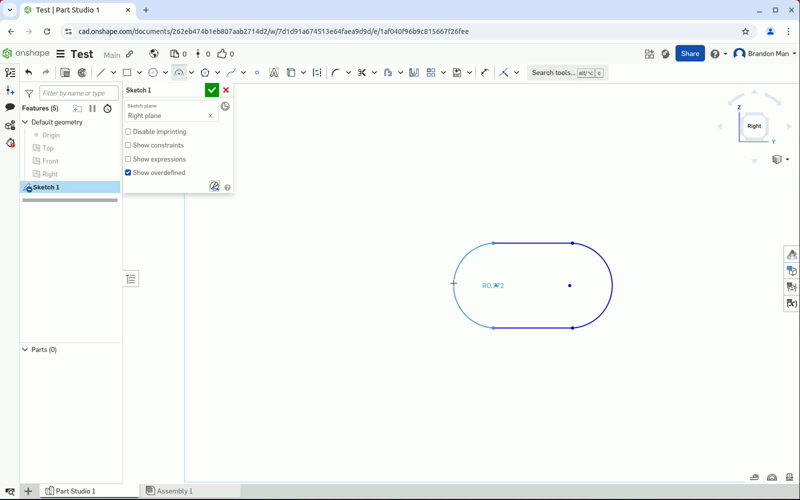
scroll(-6)
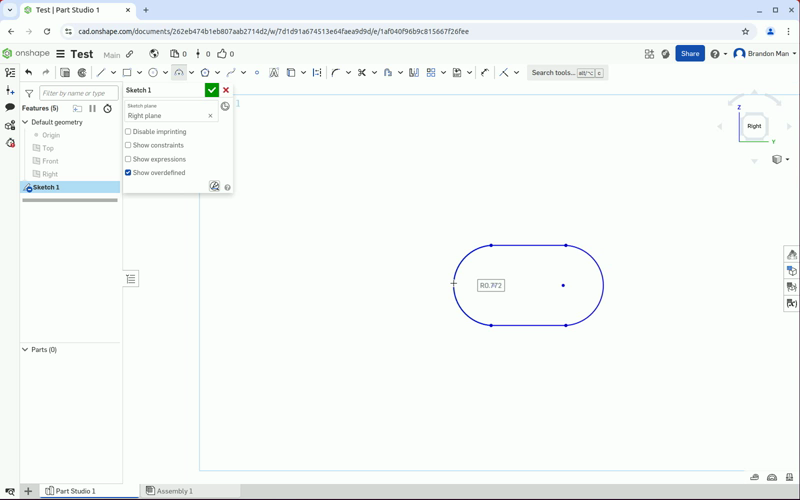
scroll(-6)
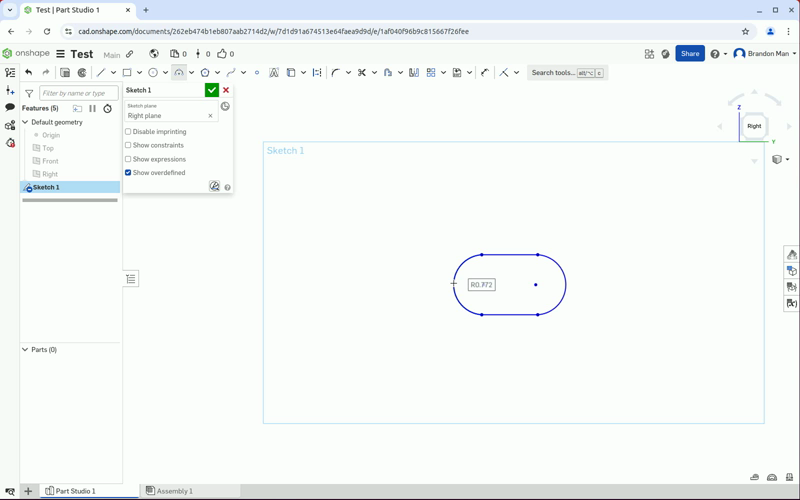
scroll(-6)
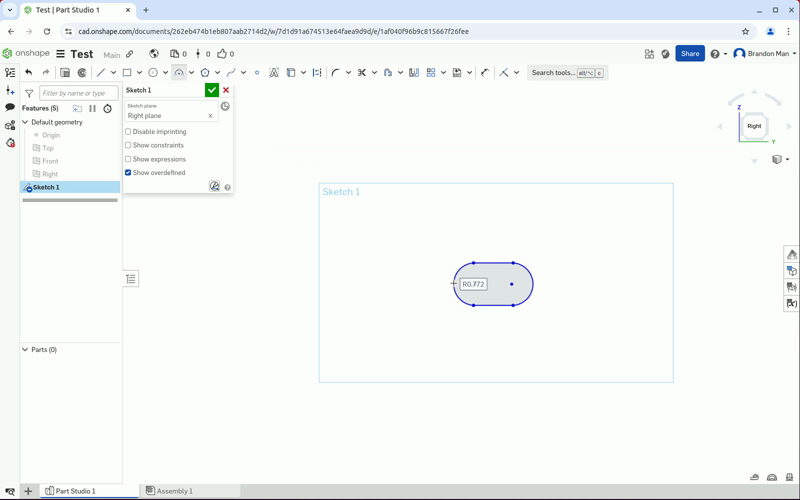
scroll(-6)
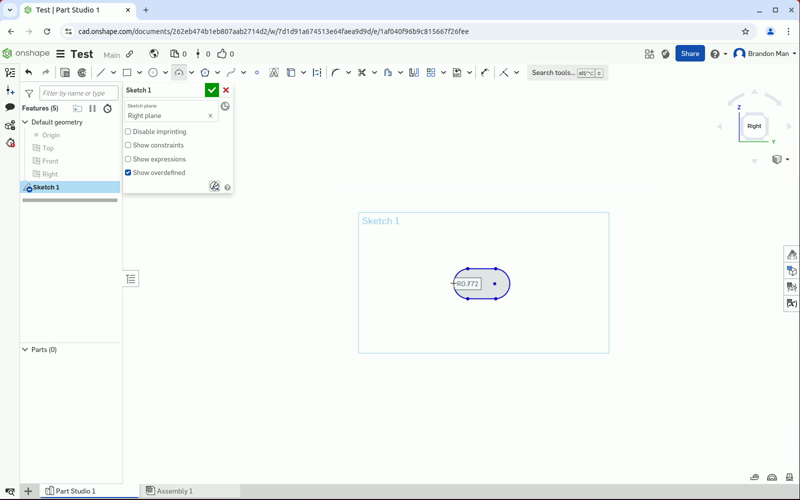
scroll(-6)
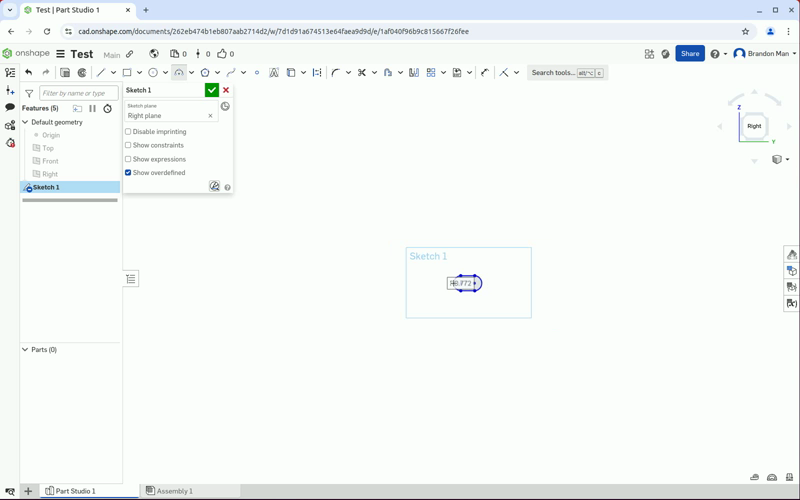
scroll(-6)
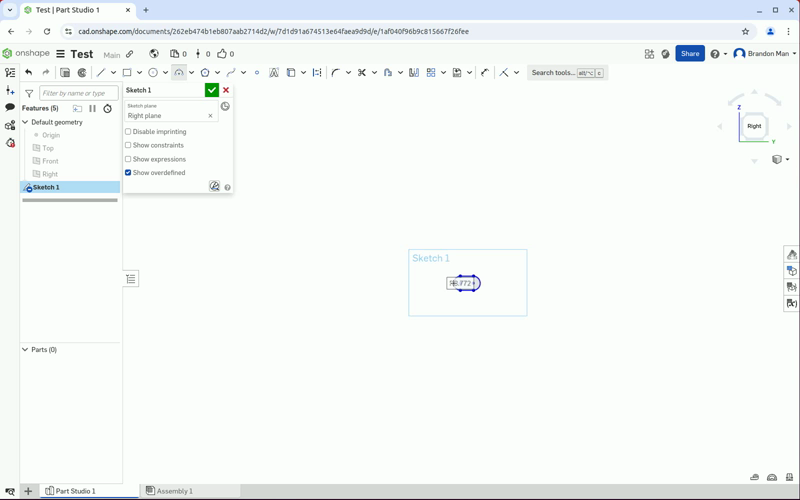
scroll(-6)
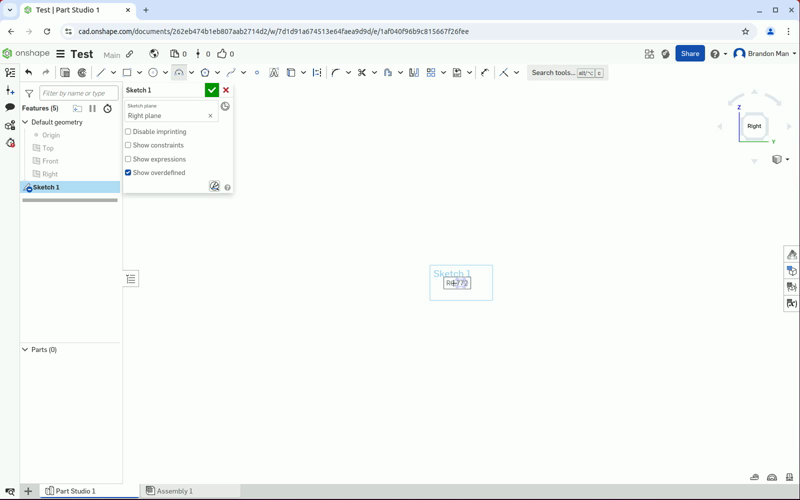
key_up(shift)
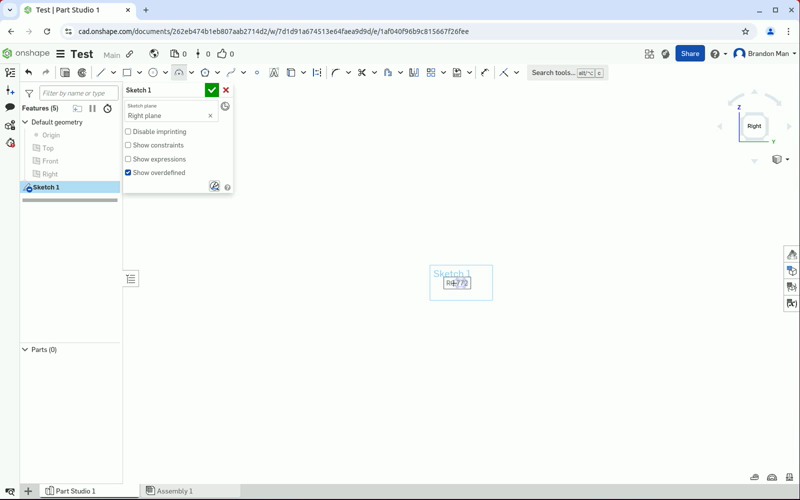
key(esc)
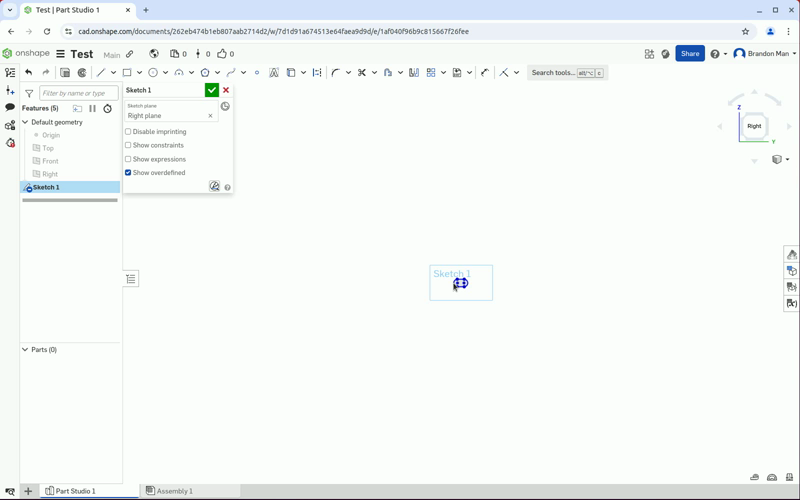
key(l)
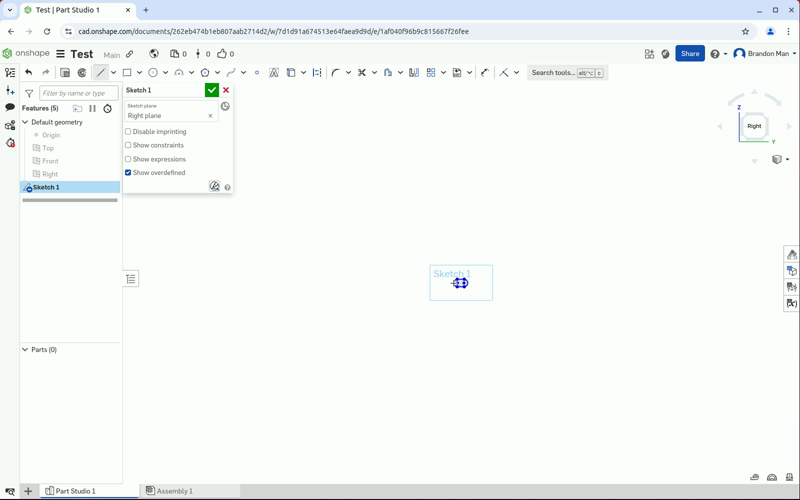
key_down(shift)
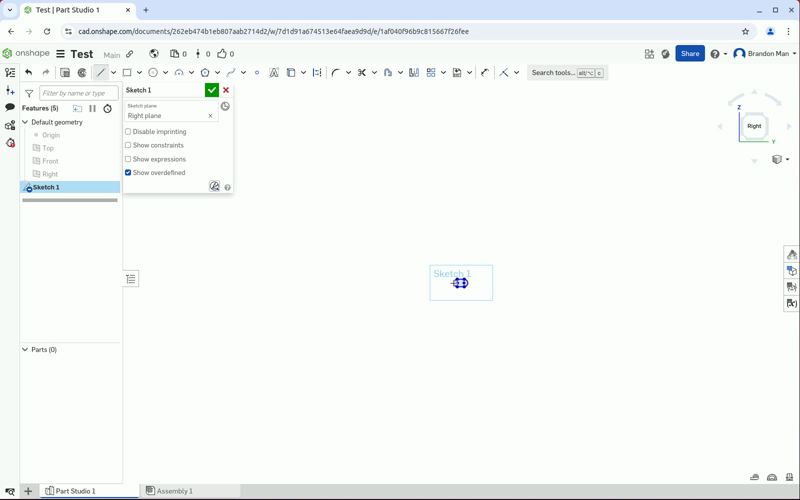
mouse_move(457, 285)
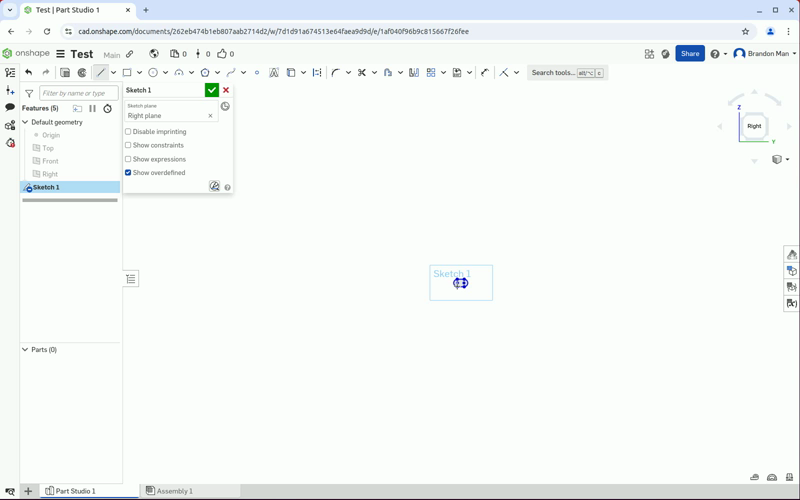
scroll(6)
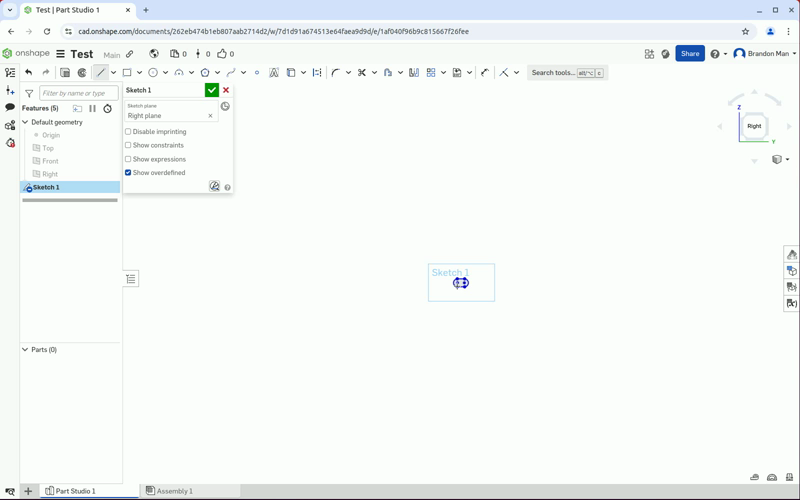
scroll(6)
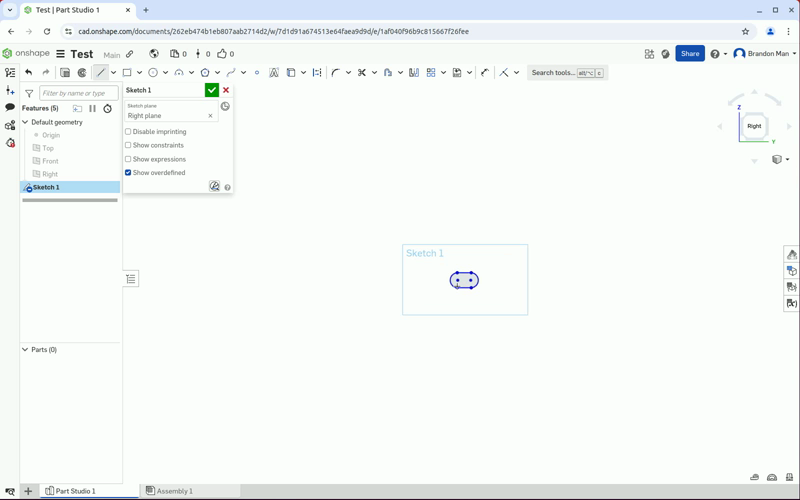
scroll(6)
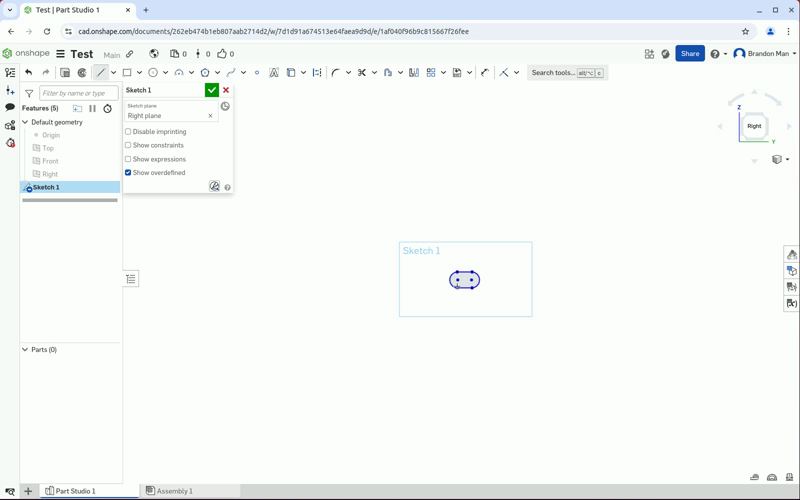
scroll(6)
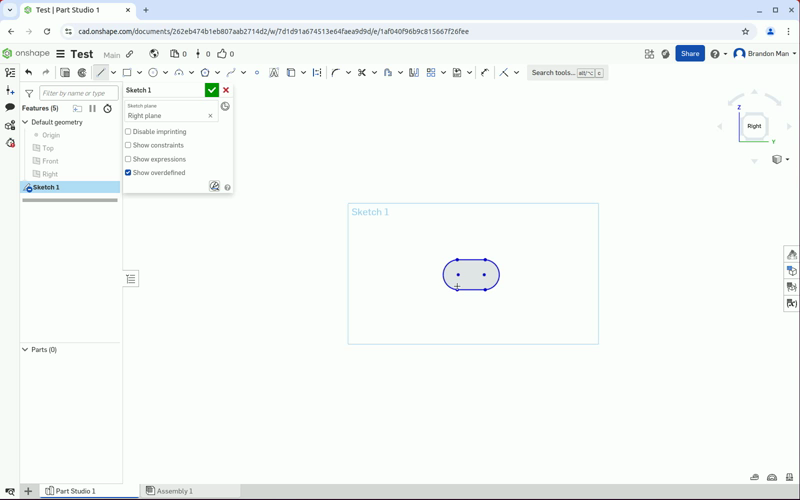
scroll(6)
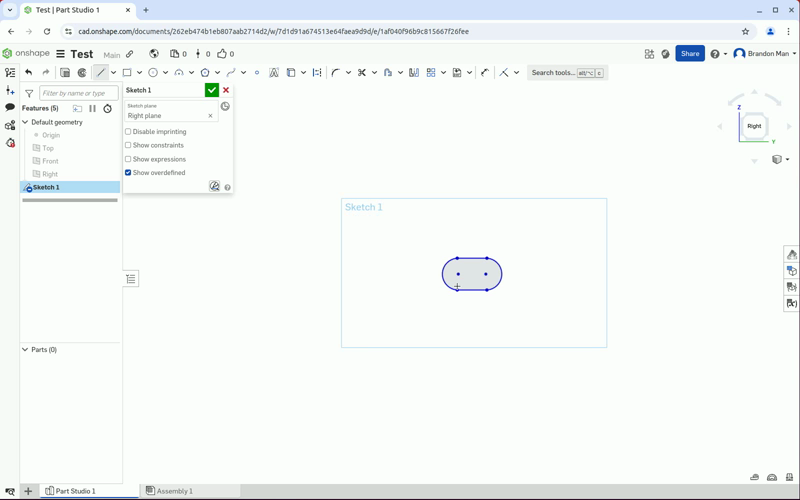
scroll(6)
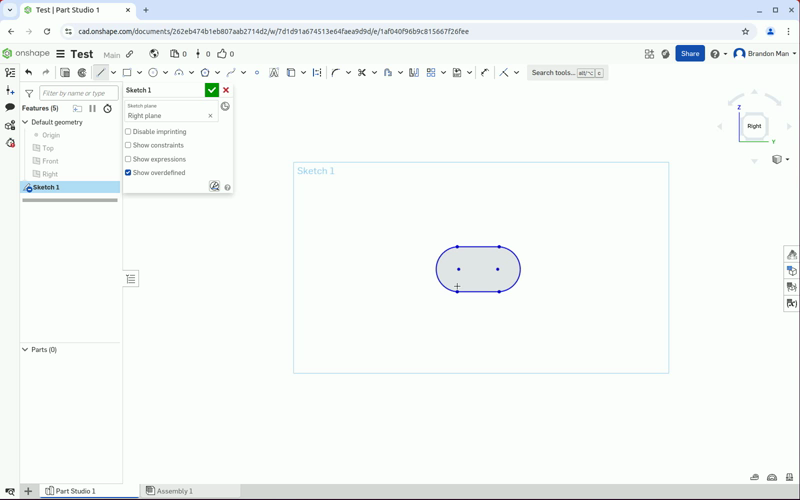
scroll(6)
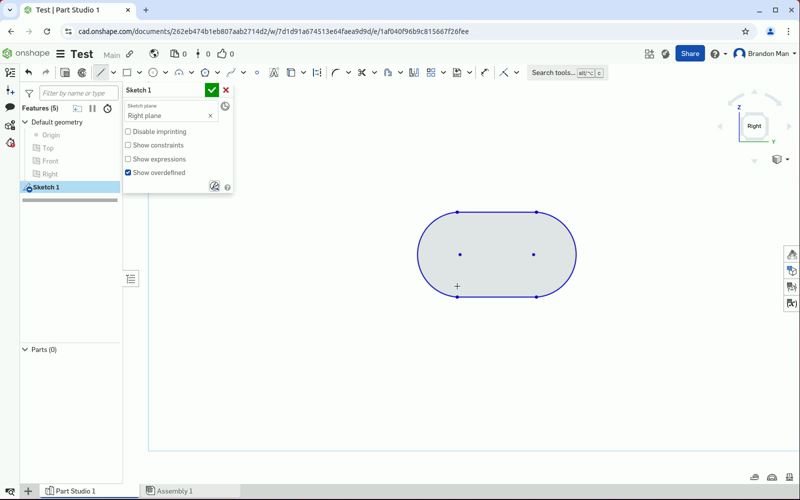
click(457, 285)
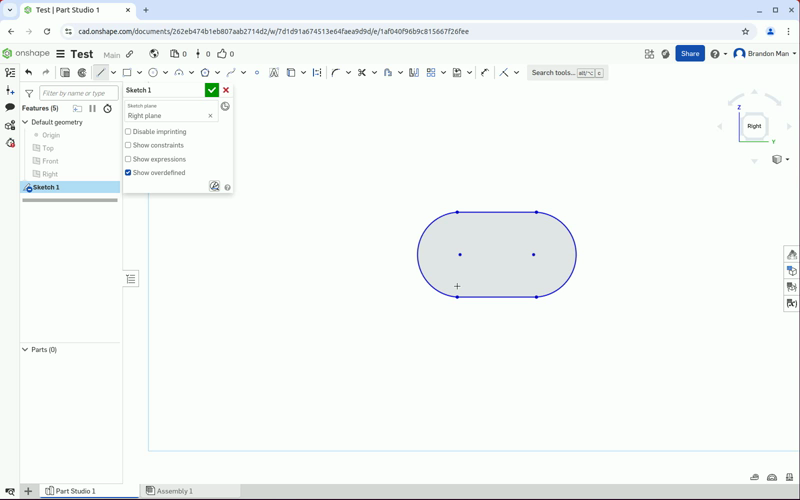
scroll(-6)
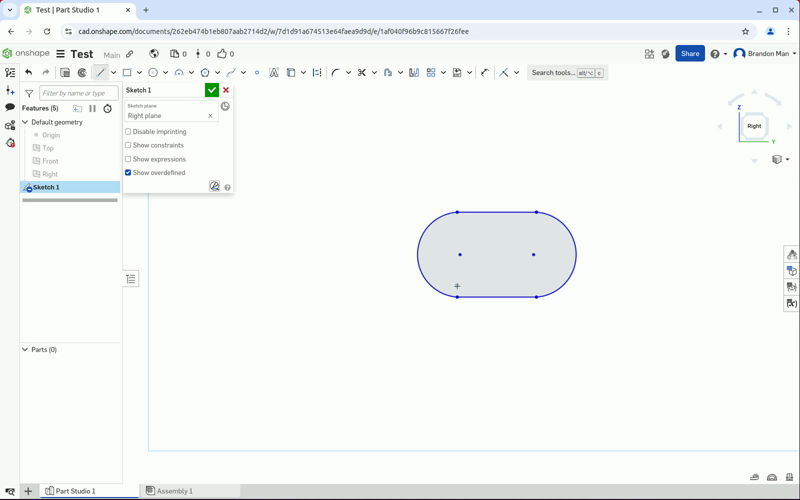
scroll(-6)
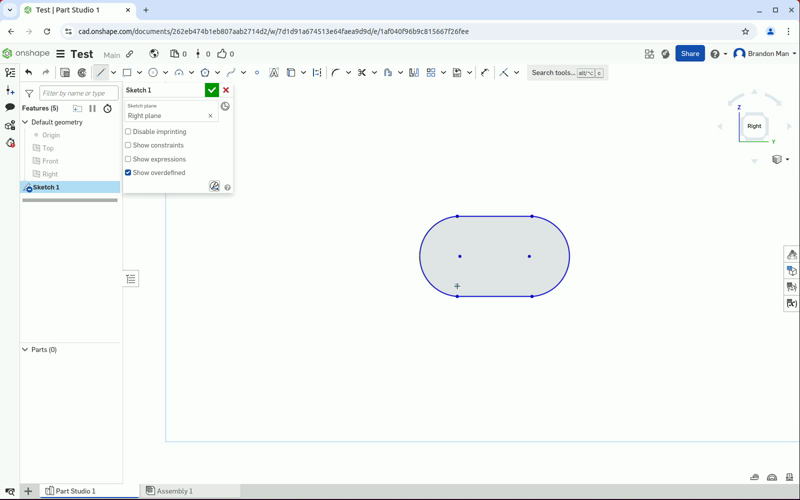
scroll(-6)
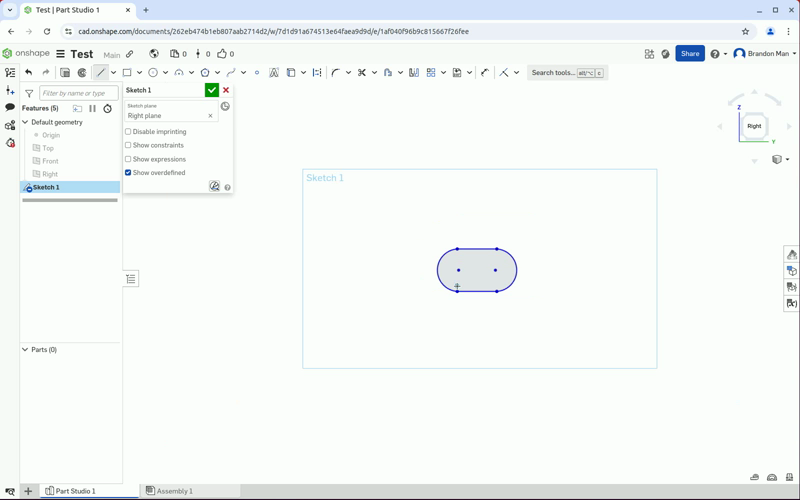
scroll(-6)
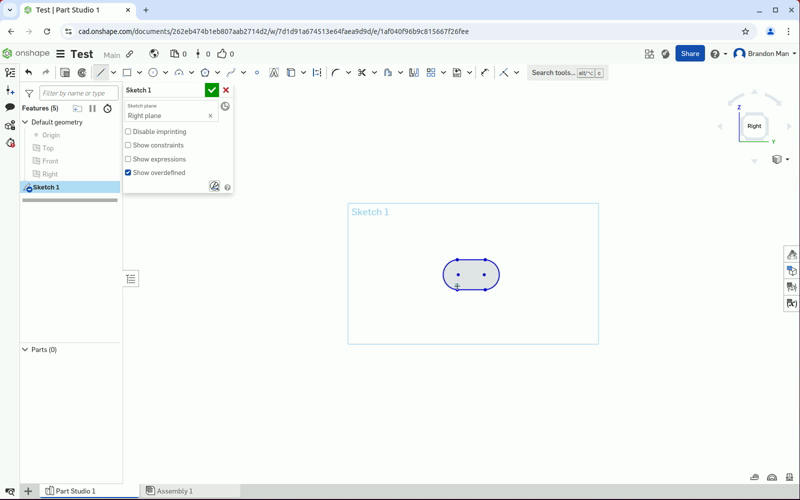
scroll(-6)
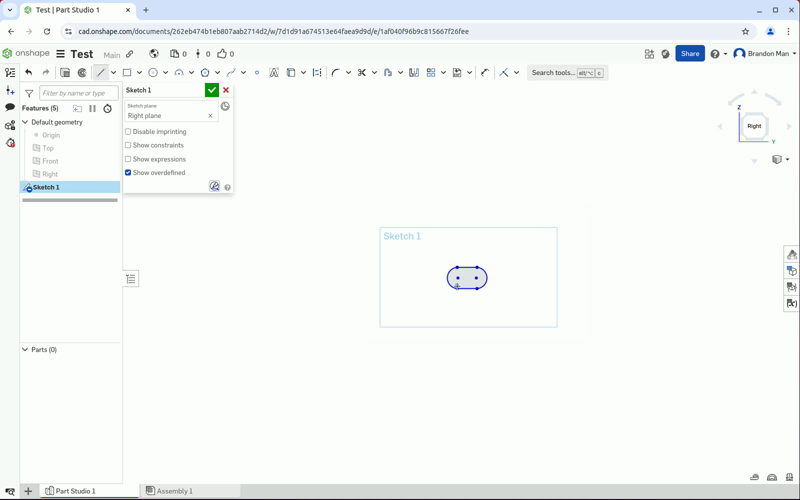
scroll(-6)
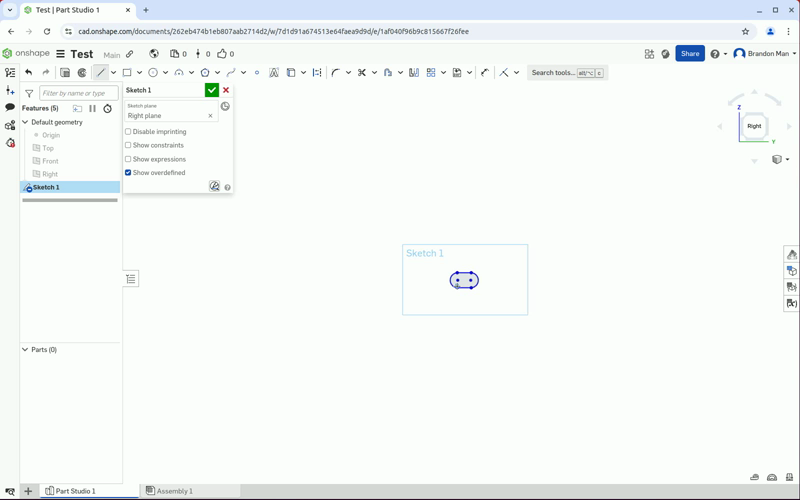
scroll(-6)
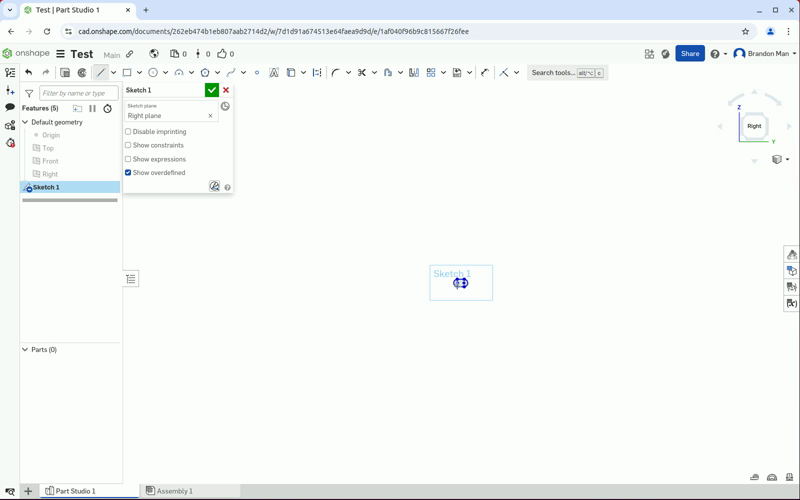
key_up(shift)
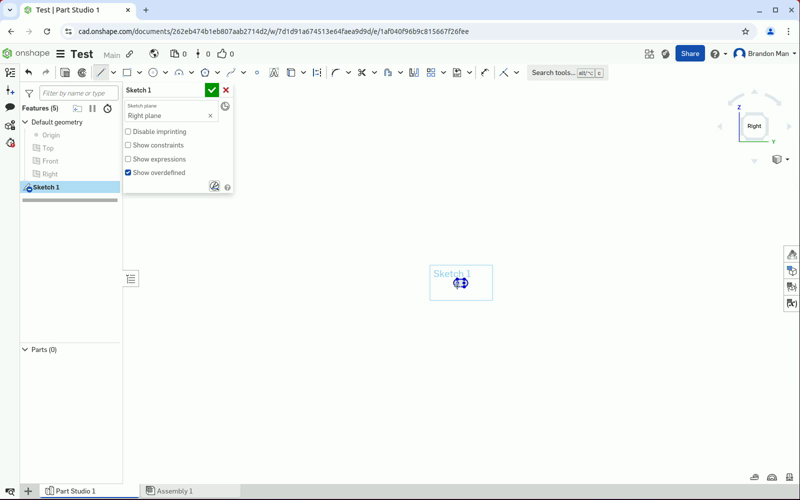
key_down(shift)
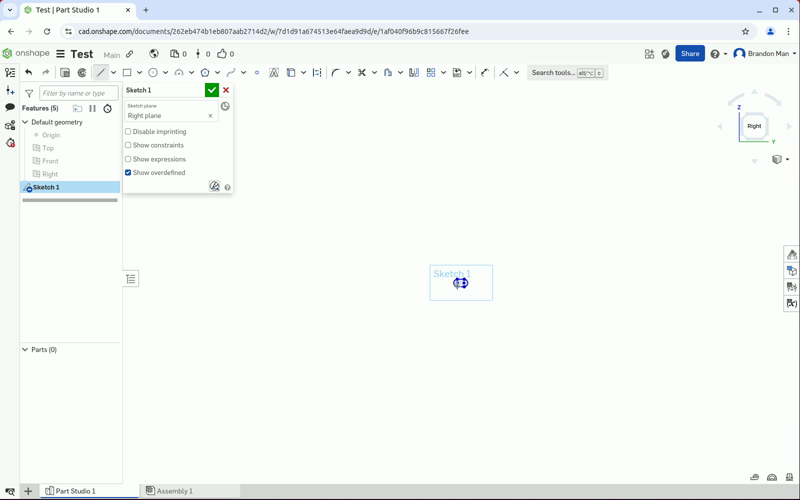
mouse_move(487, 285)
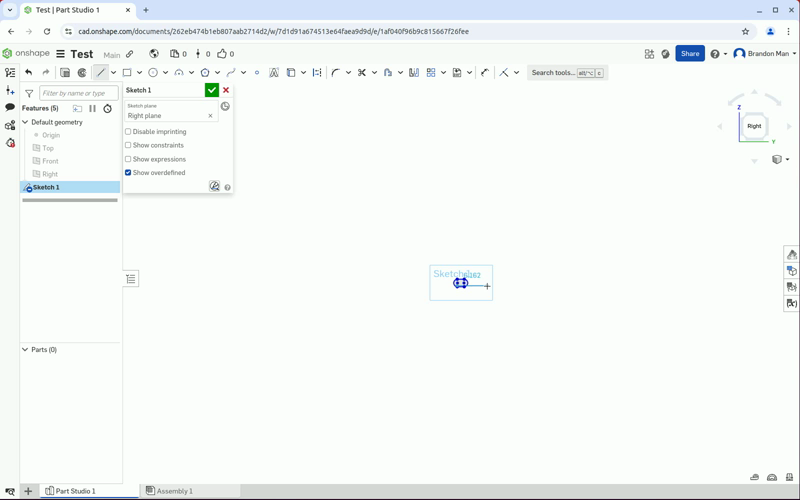
mouse_move(464, 285)
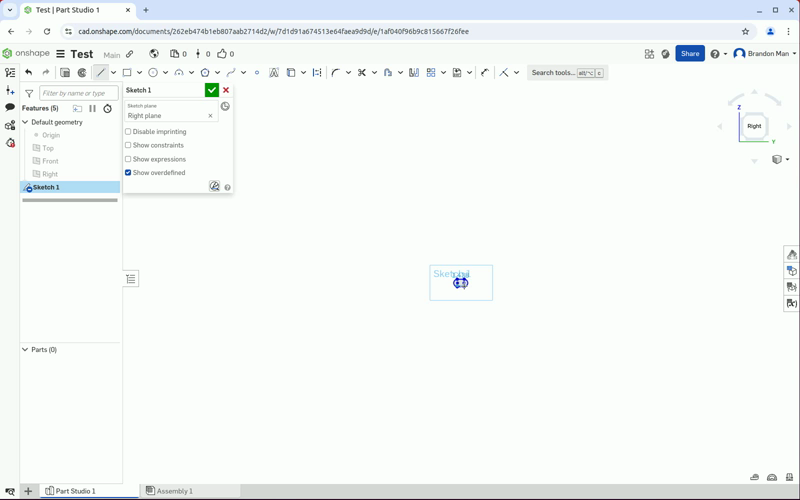
scroll(6)
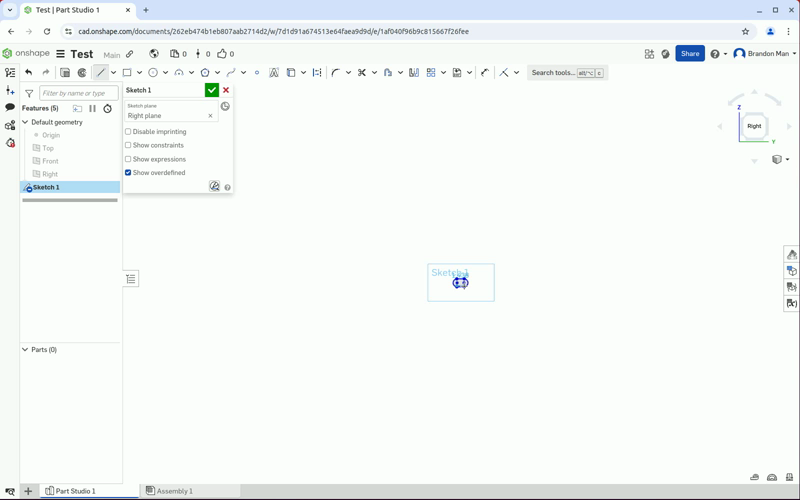
scroll(6)
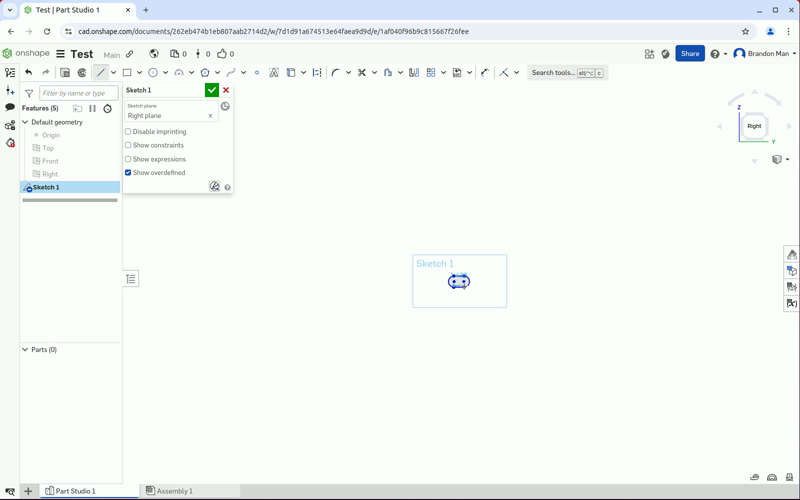
scroll(6)
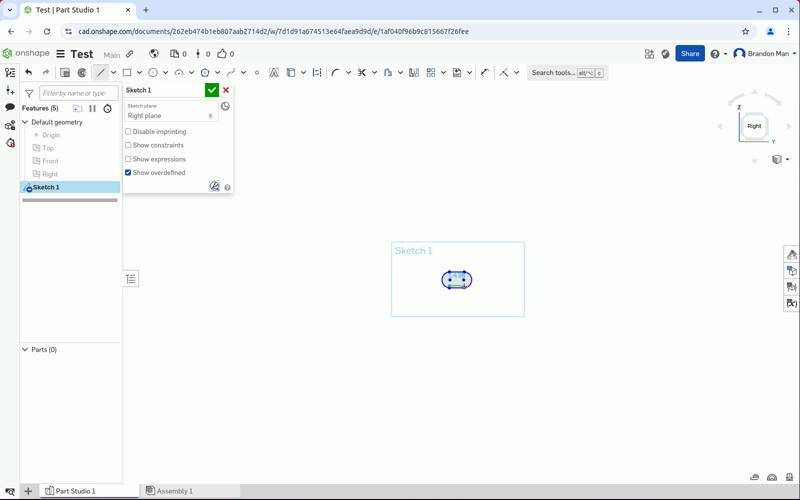
scroll(6)
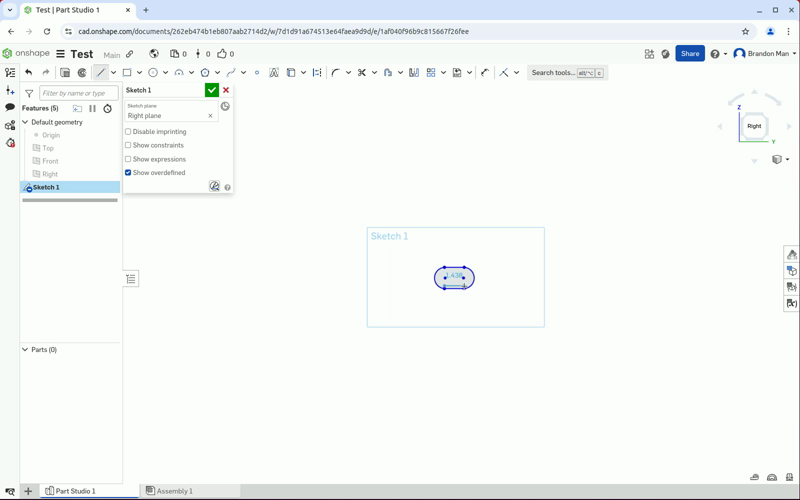
scroll(6)
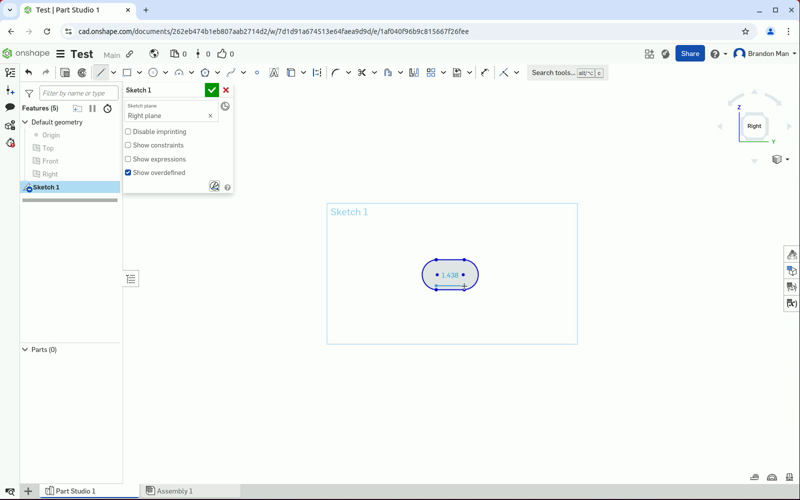
scroll(6)
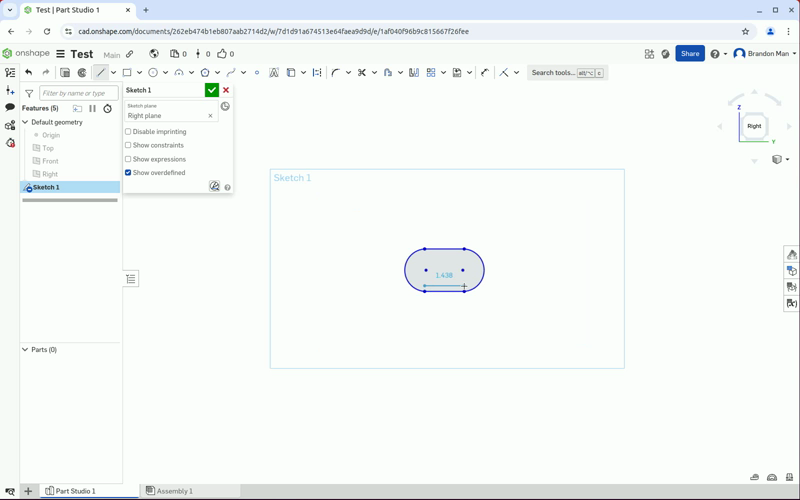
scroll(6)
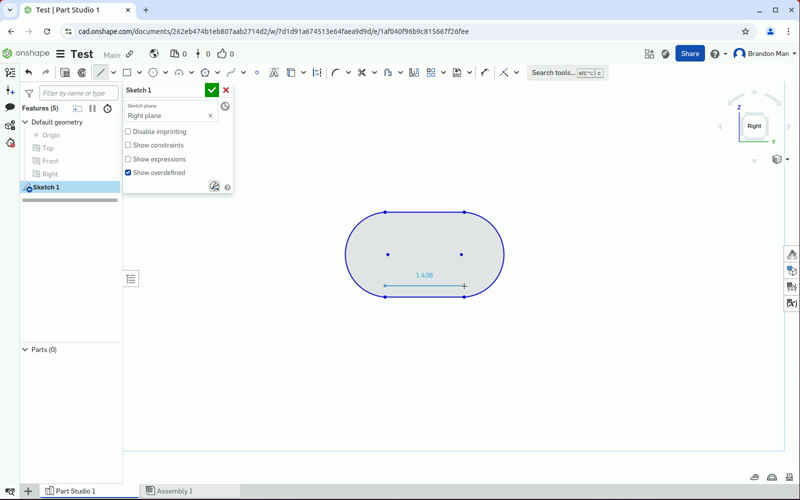
click(464, 285)
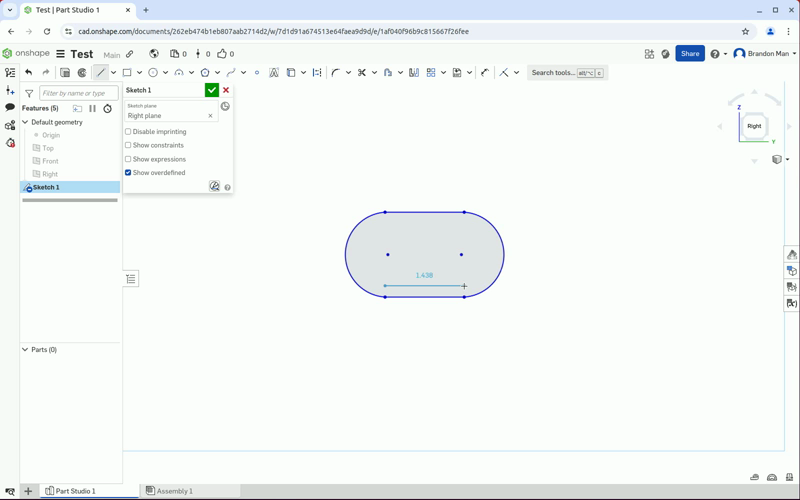
scroll(-6)
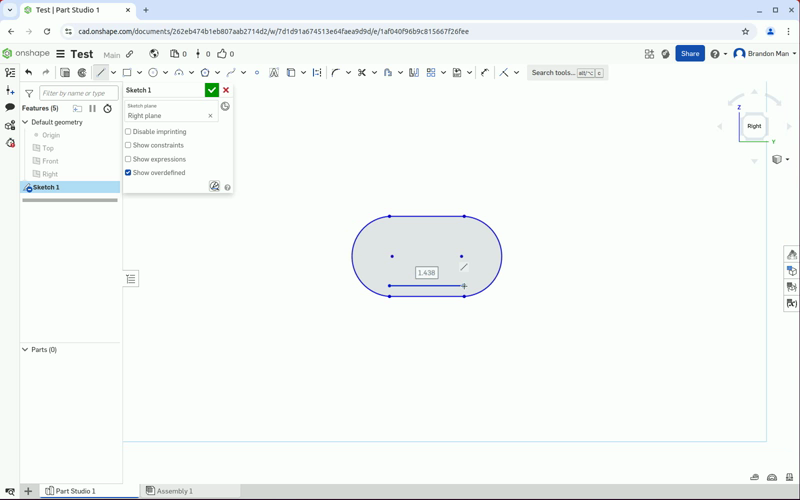
scroll(-6)
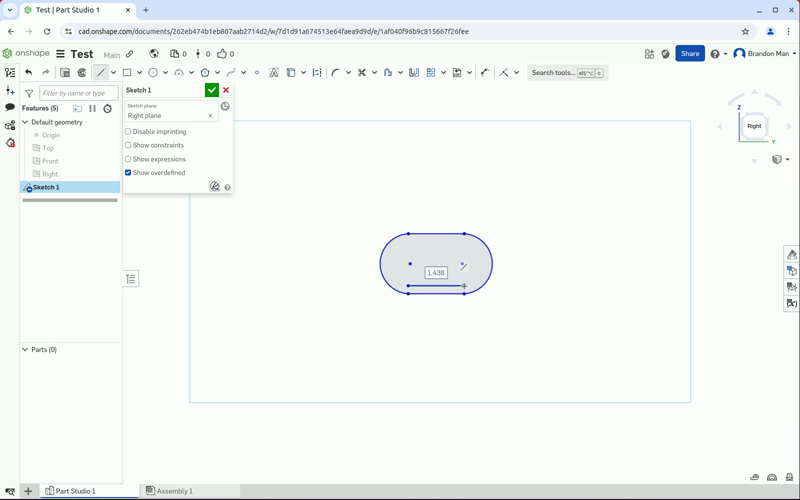
scroll(-6)
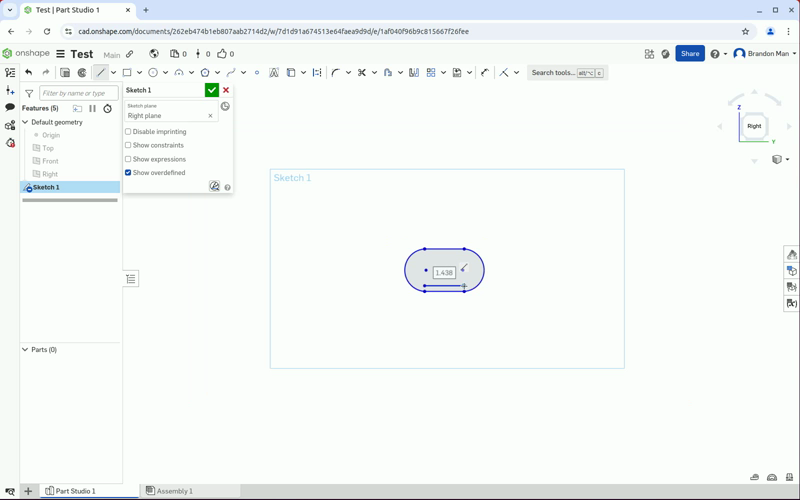
scroll(-6)
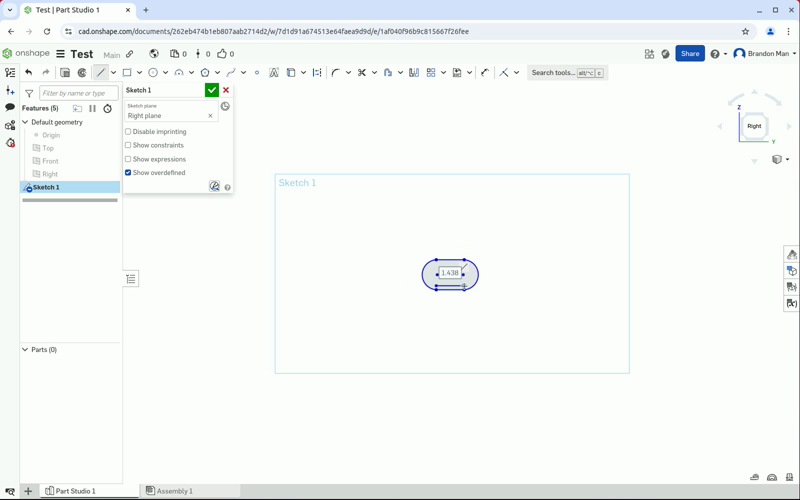
scroll(-6)
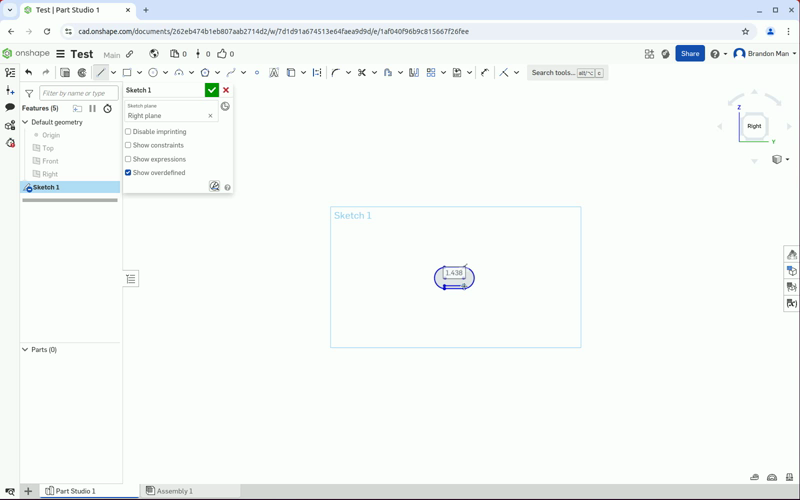
scroll(-6)
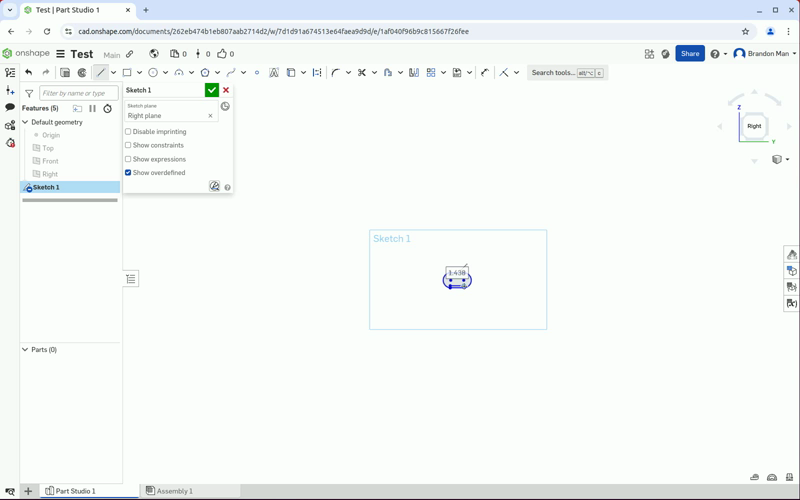
scroll(-6)
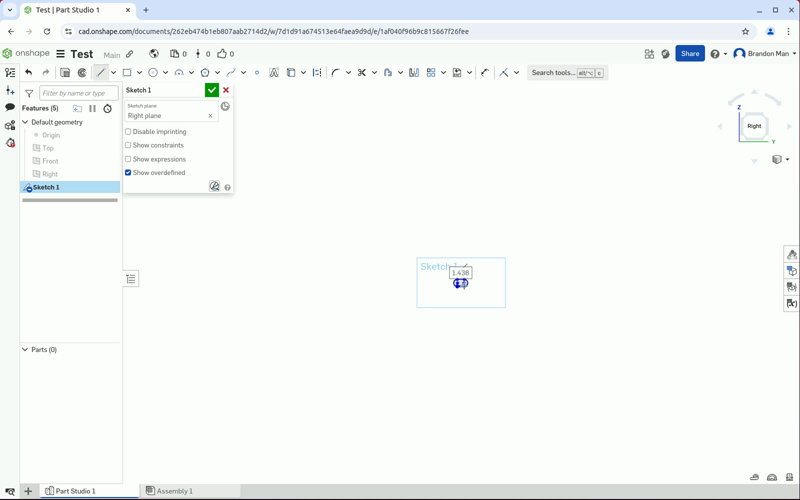
key_up(shift)
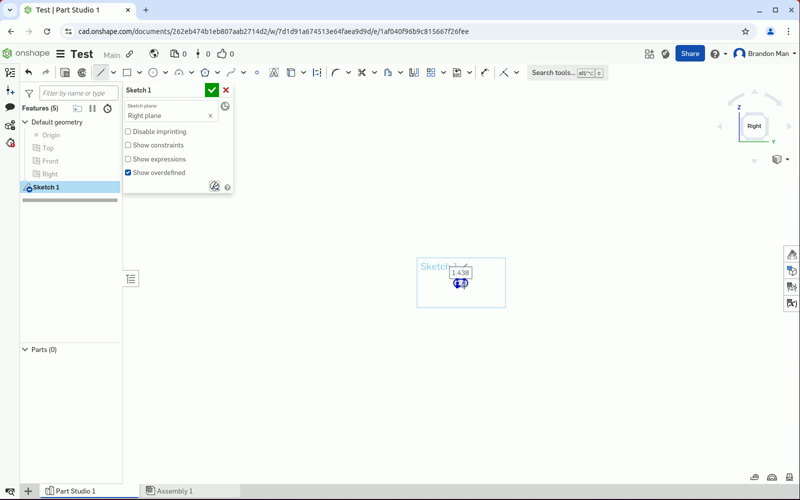
key(esc)
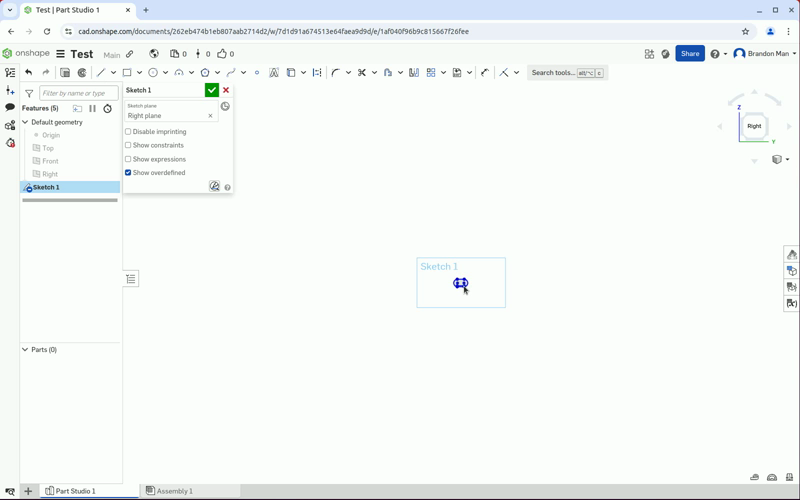
key(a)
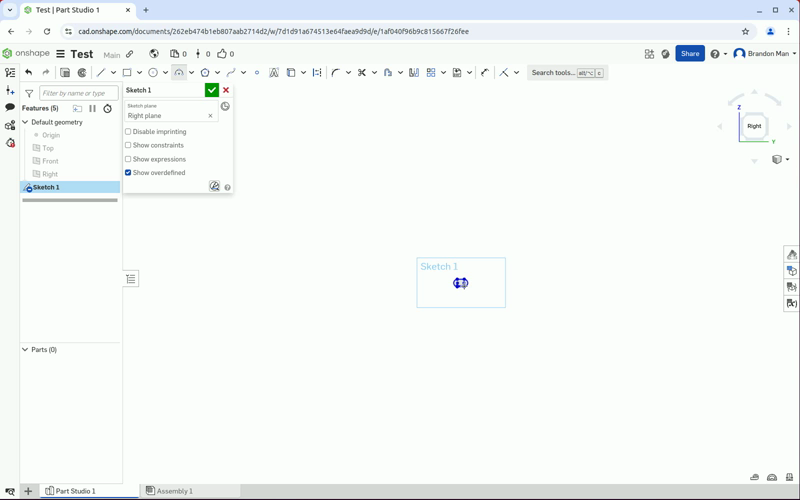
mouse_move(464, 285)
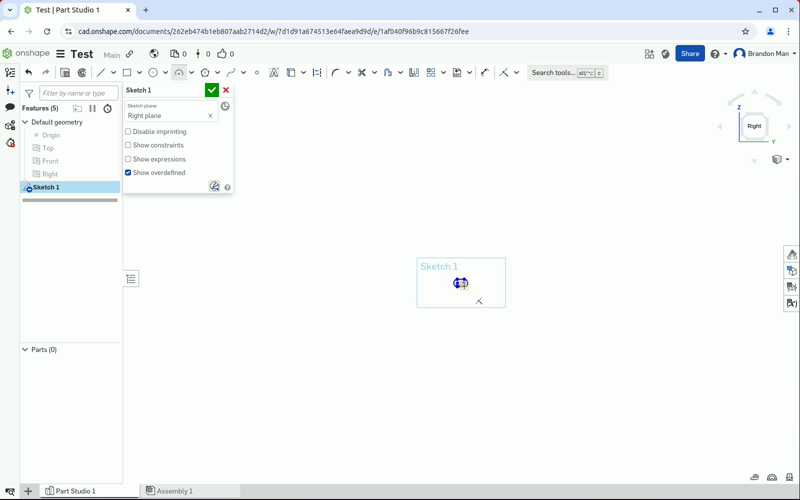
scroll(6)
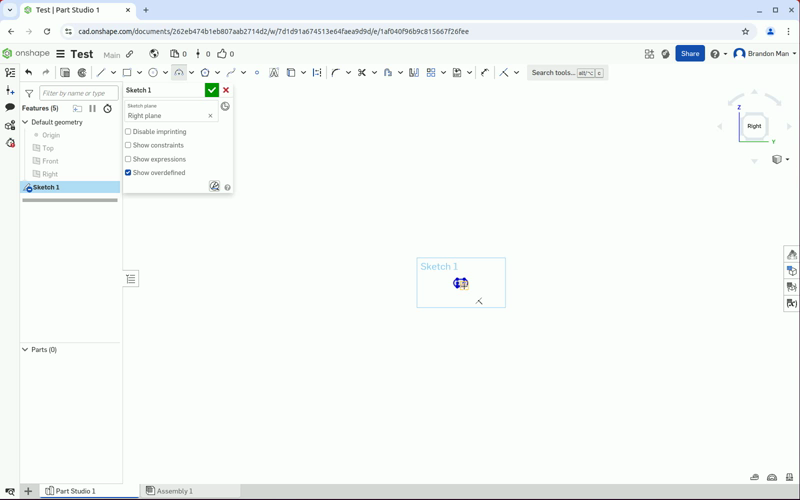
scroll(6)
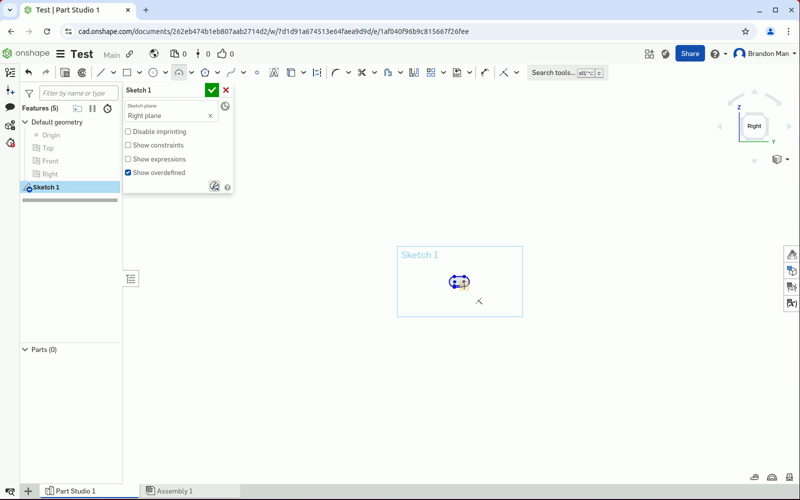
scroll(6)
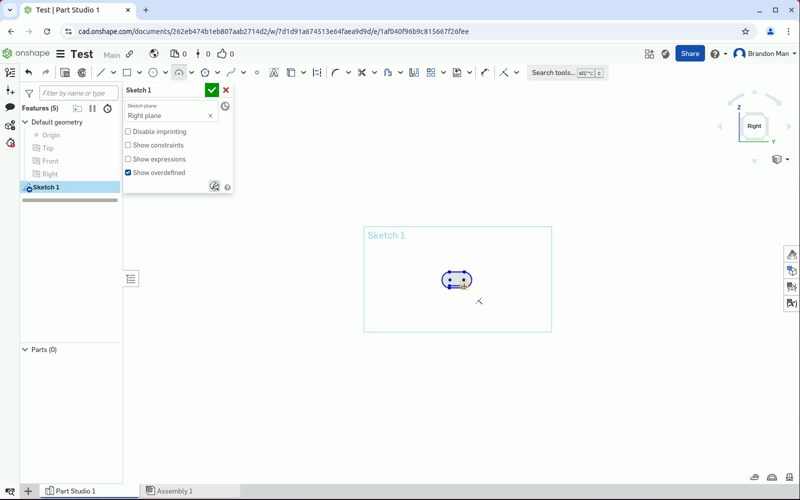
scroll(6)
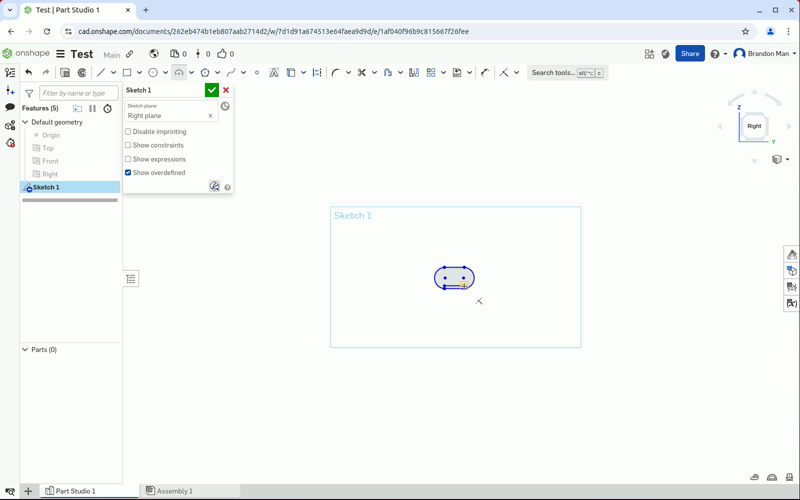
scroll(6)
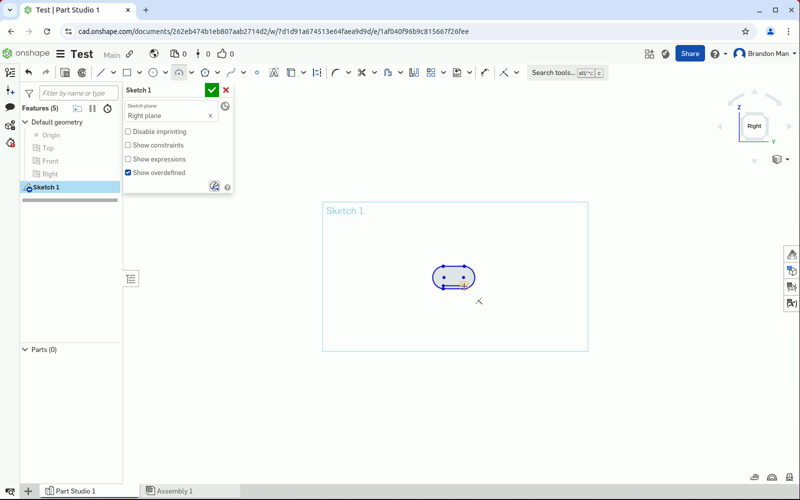
scroll(6)
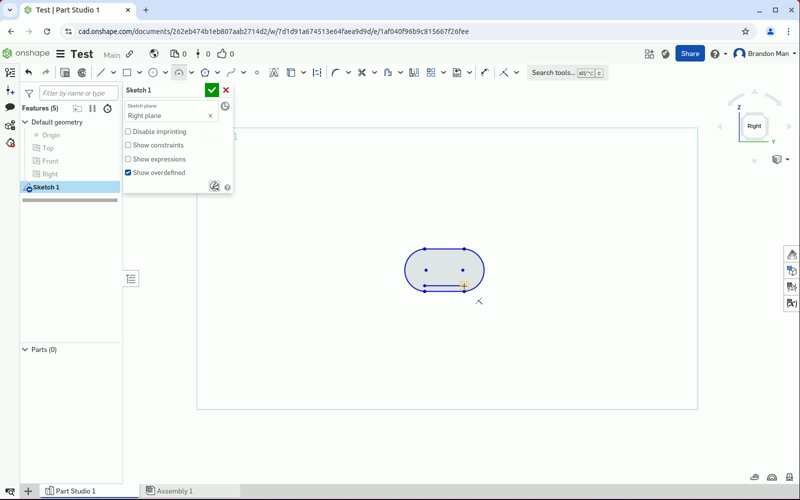
scroll(6)
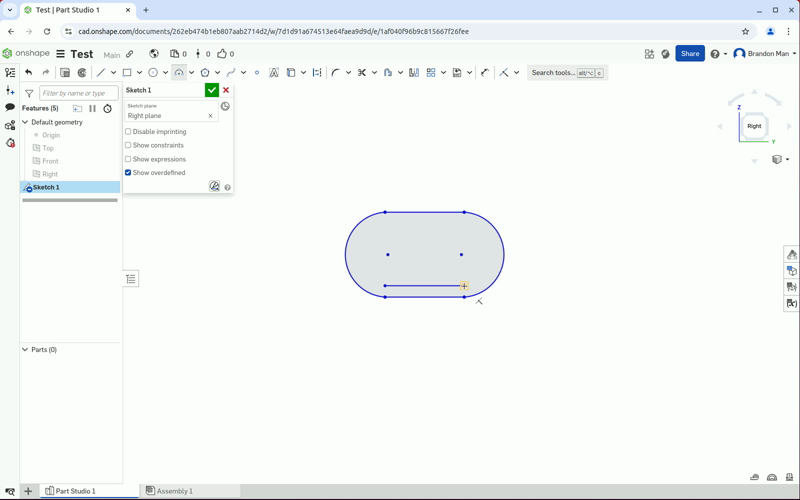
click(464, 285)
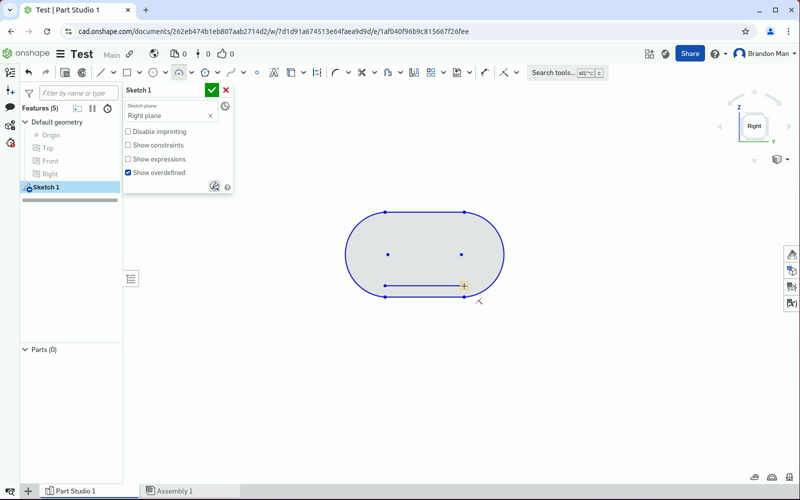
scroll(-6)
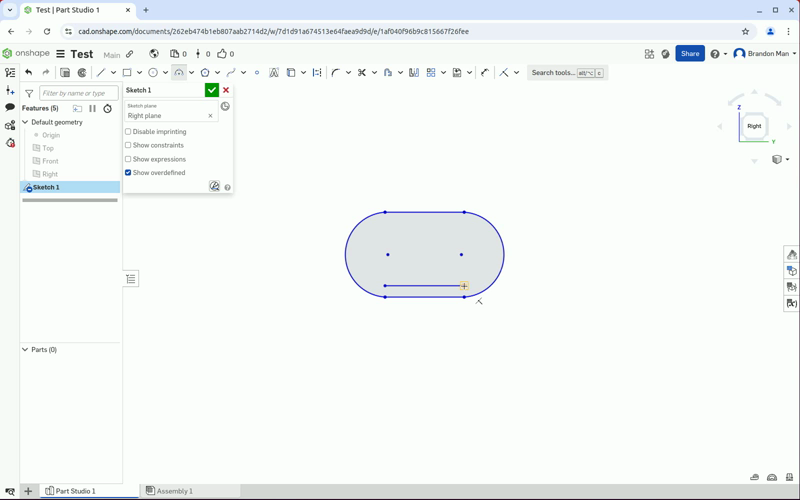
scroll(-6)
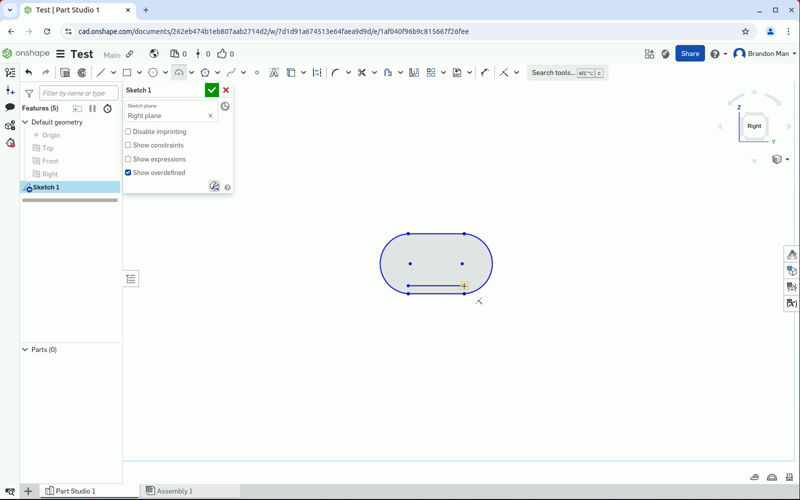
scroll(-6)
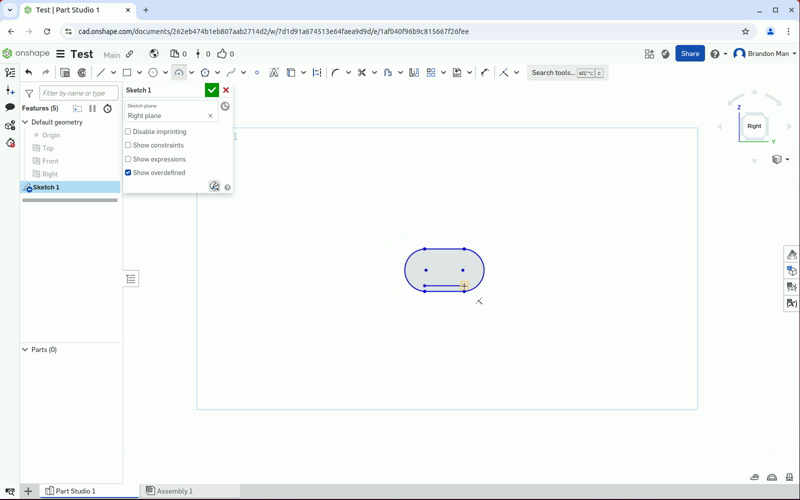
scroll(-6)
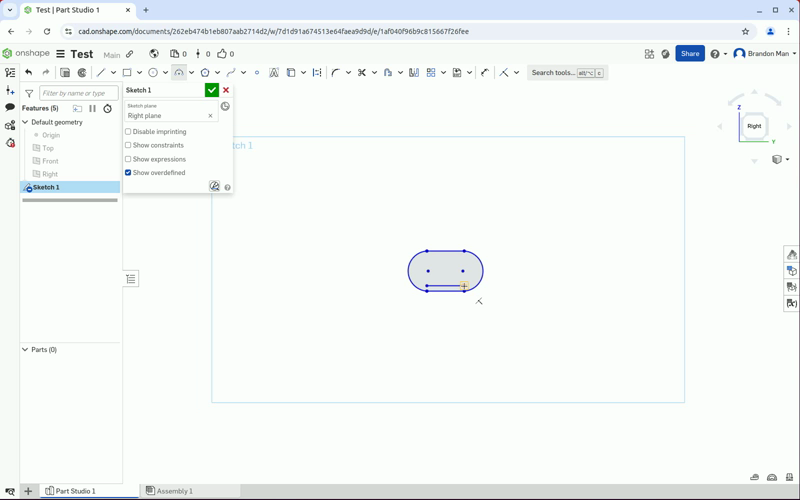
scroll(-6)
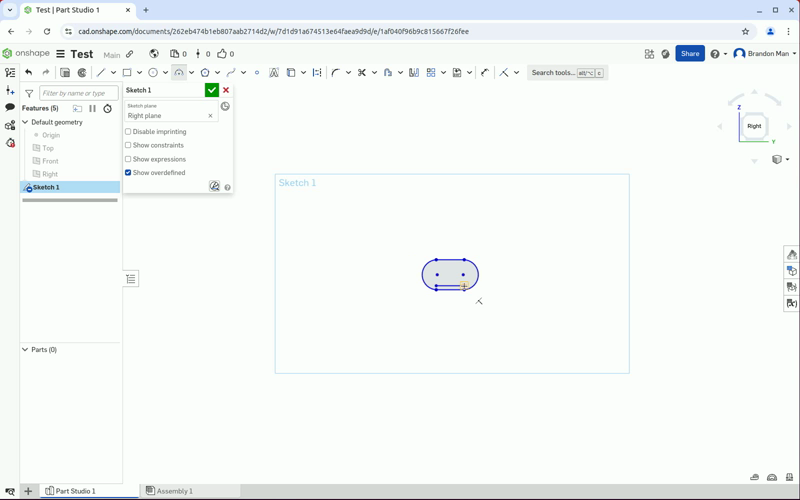
scroll(-6)
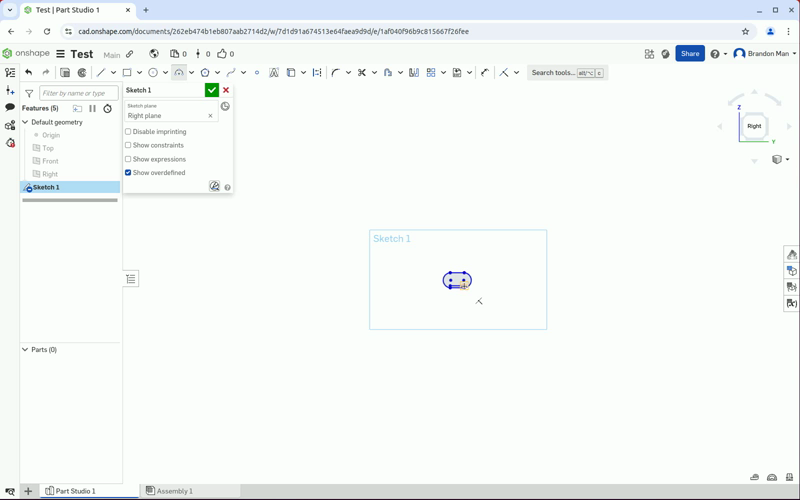
scroll(-6)
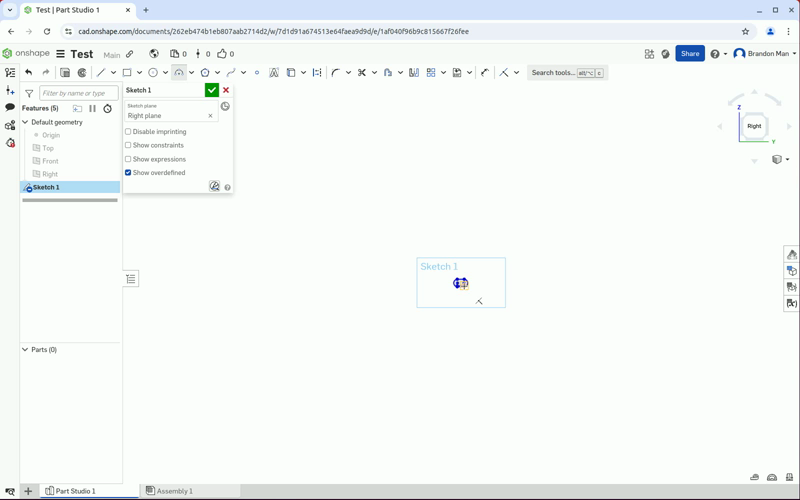
key_down(shift)
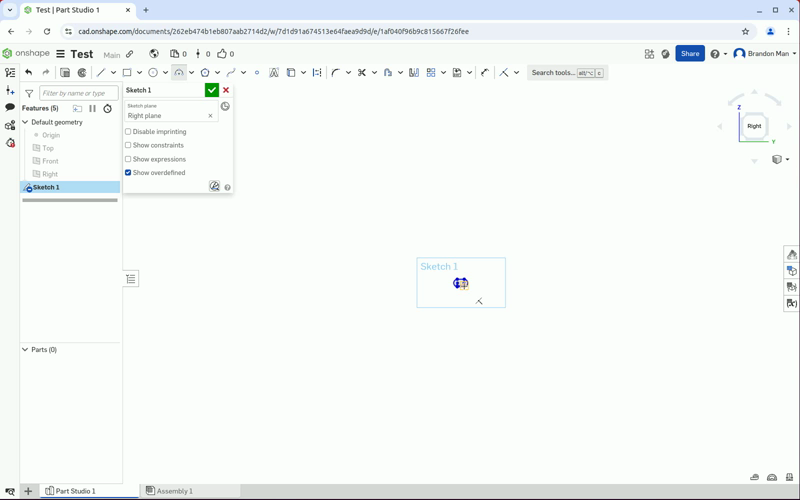
mouse_move(464, 279)
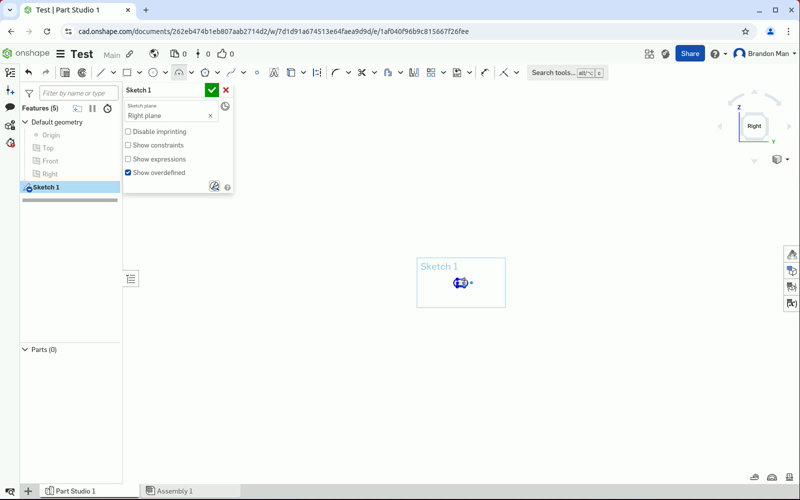
scroll(6)
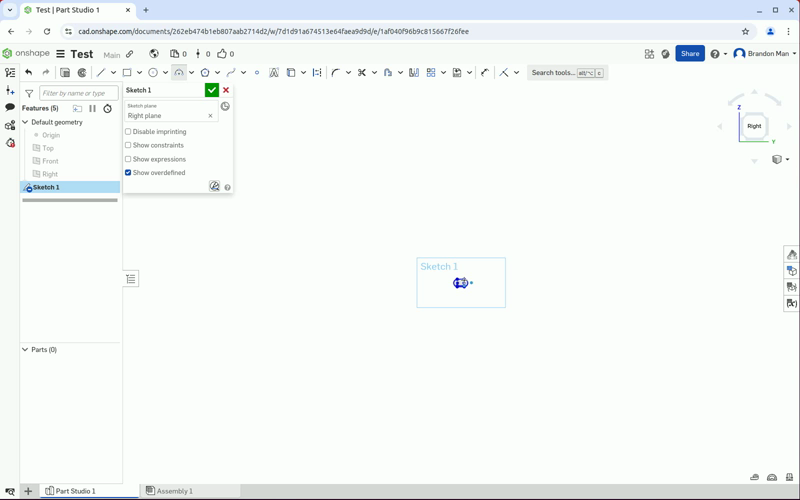
scroll(6)
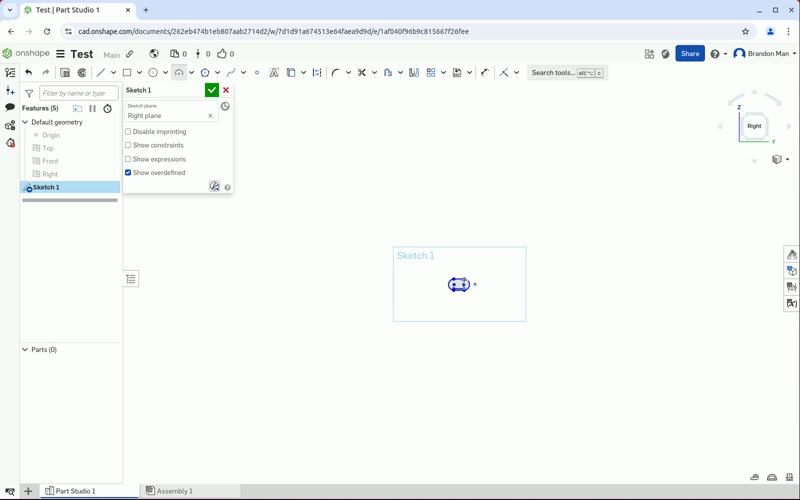
scroll(6)
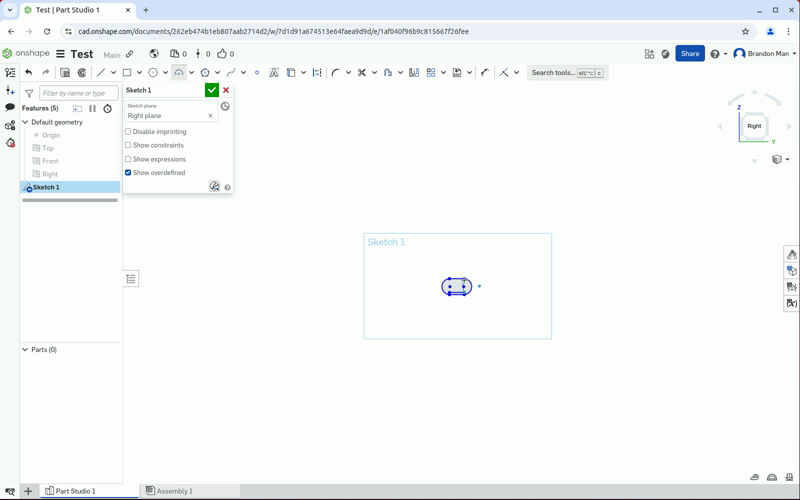
scroll(6)
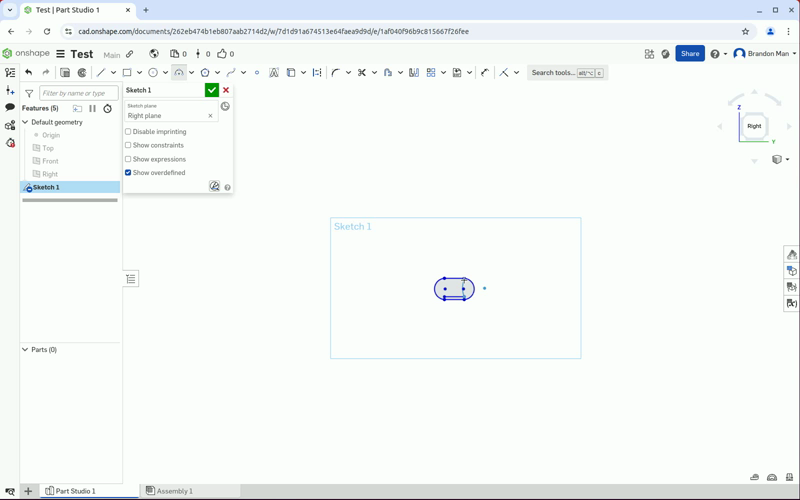
scroll(6)
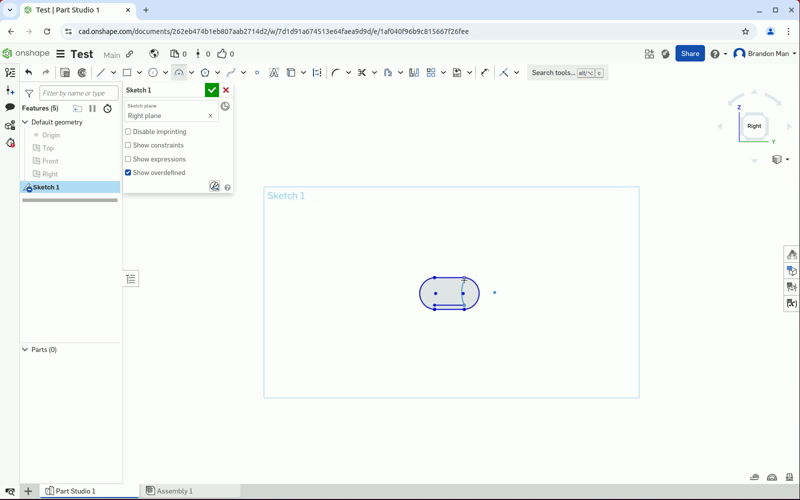
scroll(6)
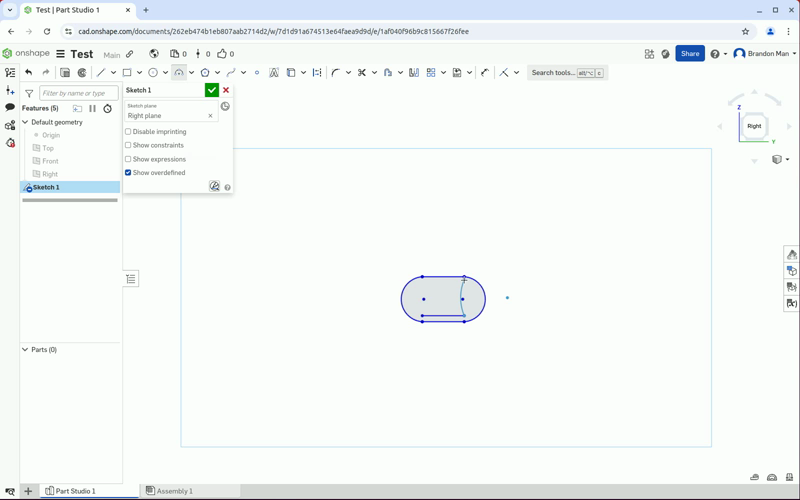
scroll(6)
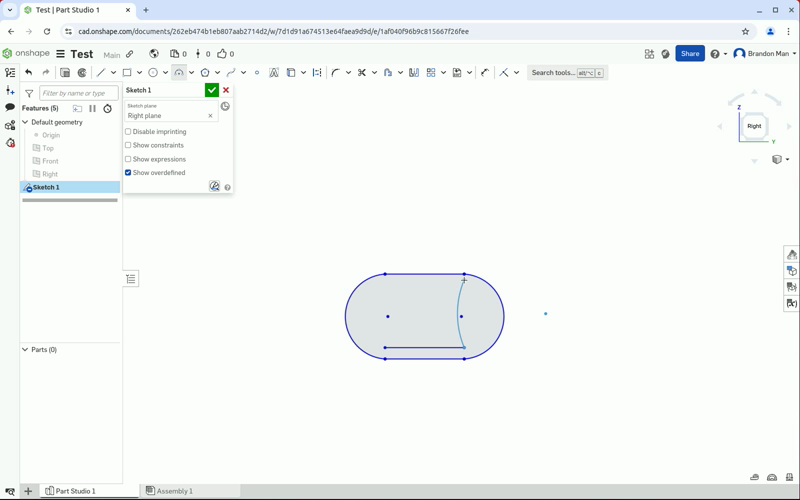
click(464, 279)
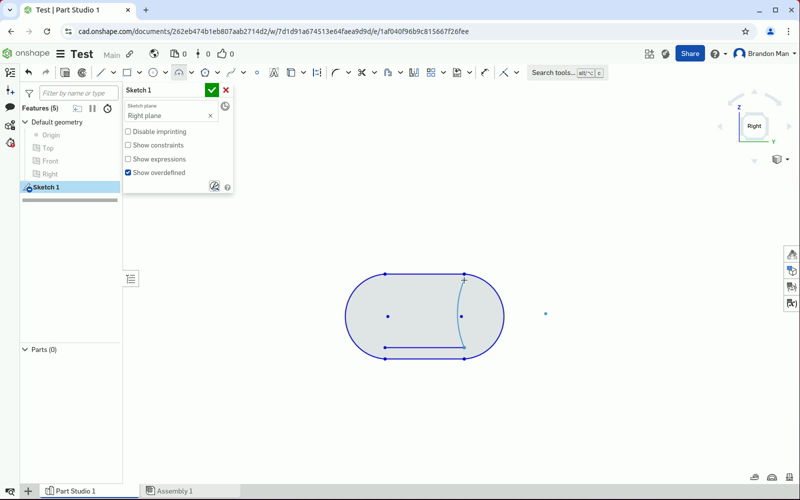
scroll(-6)
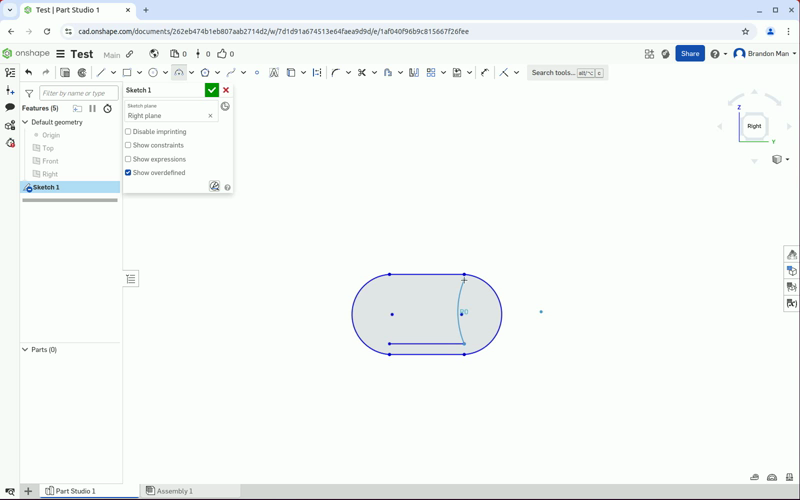
scroll(-6)
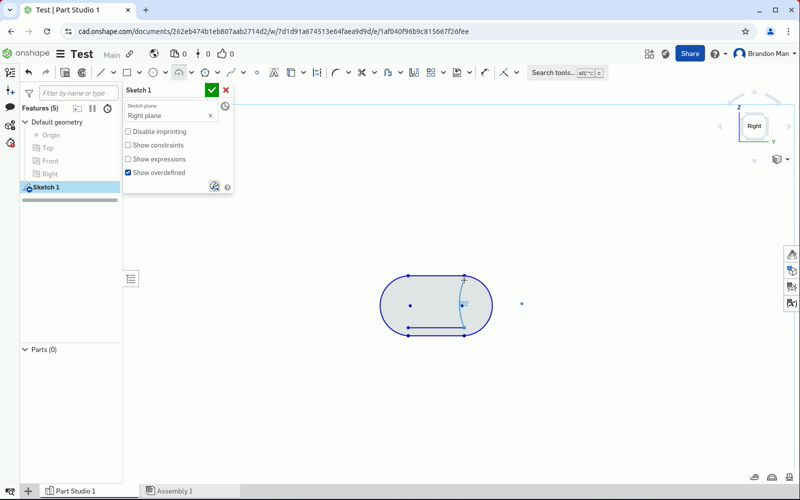
scroll(-6)
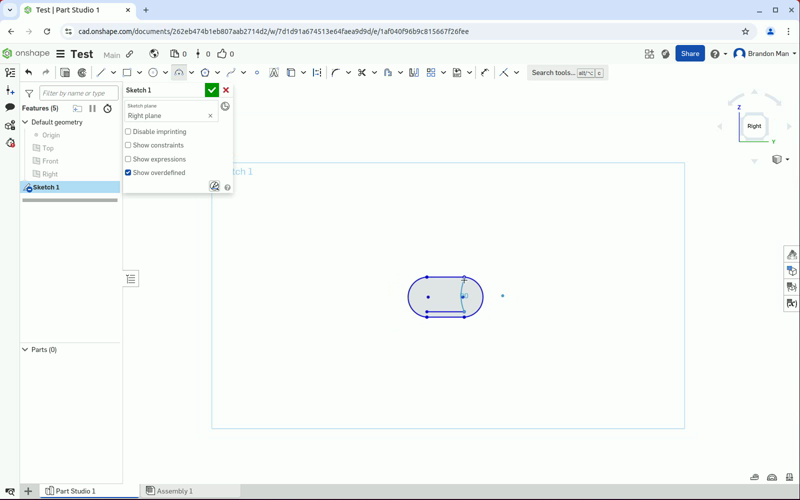
scroll(-6)
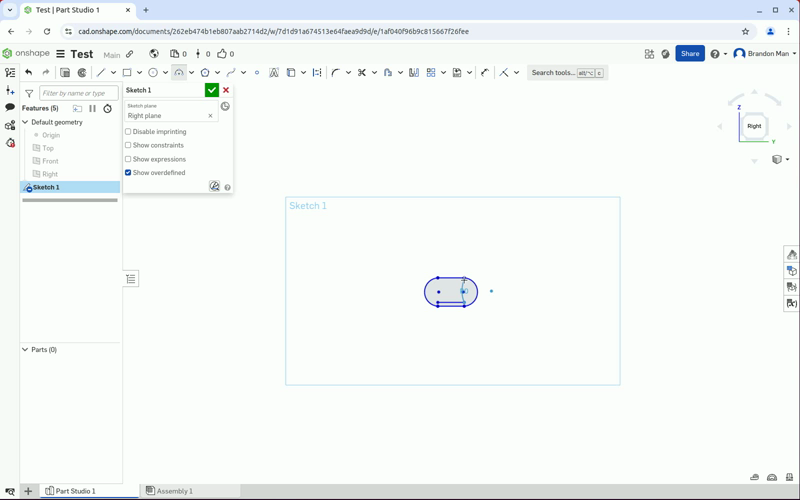
scroll(-6)
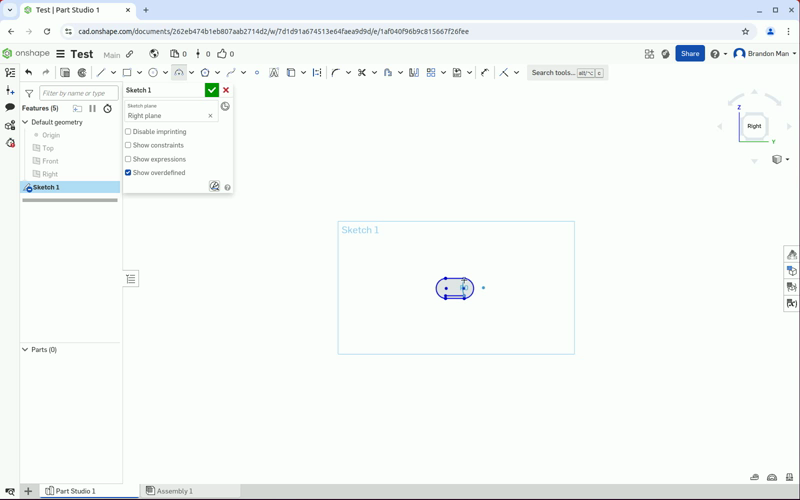
scroll(-6)
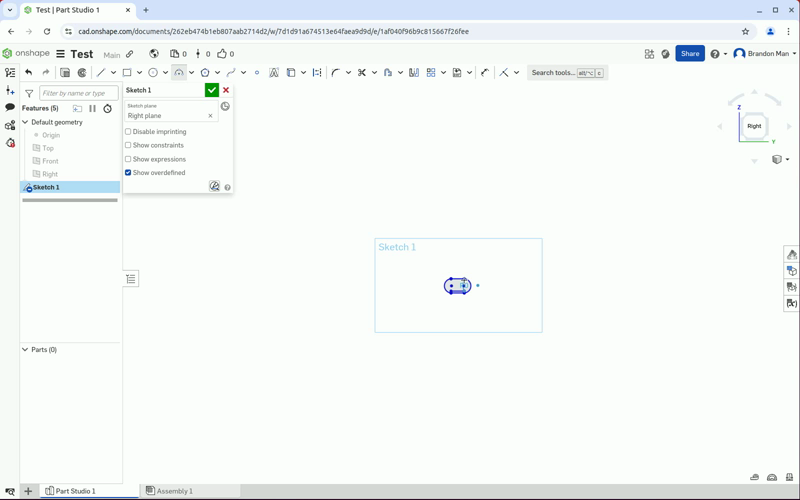
scroll(-6)
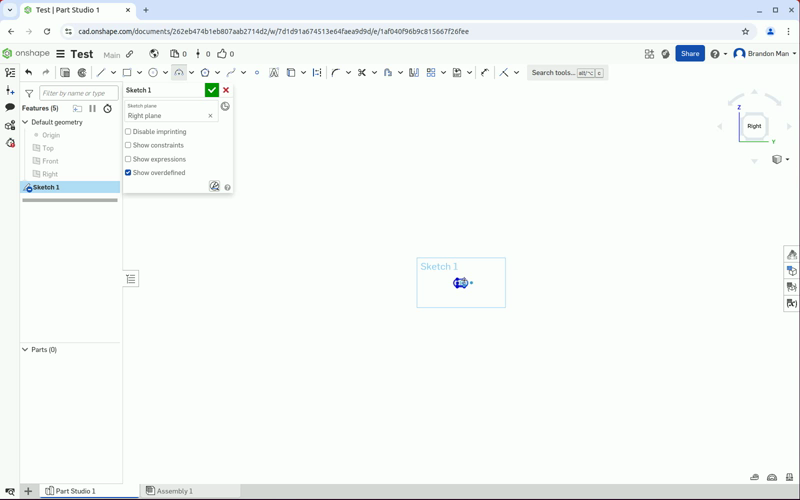
mouse_move(467, 282)
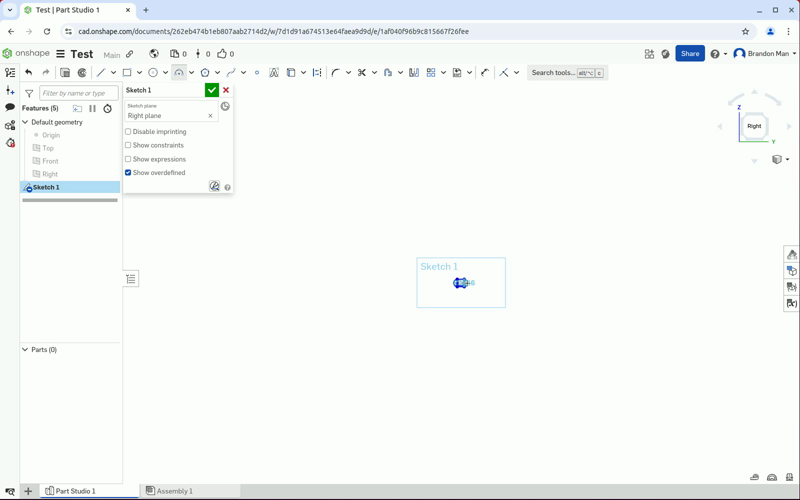
scroll(6)
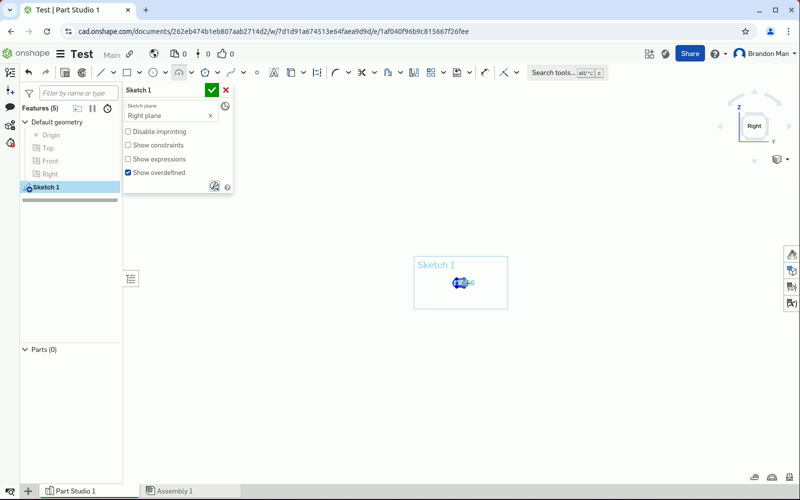
scroll(6)
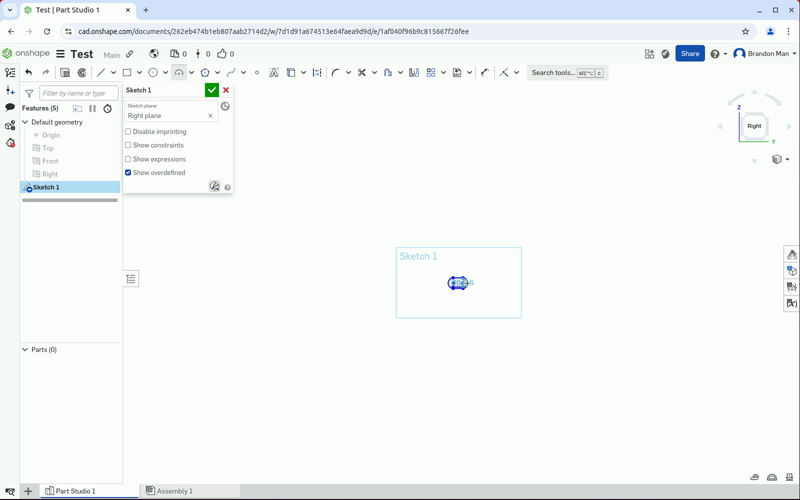
scroll(6)
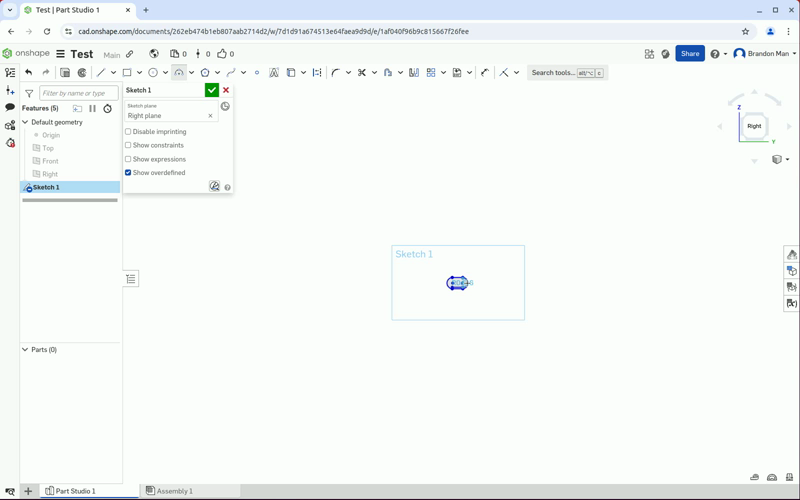
scroll(6)
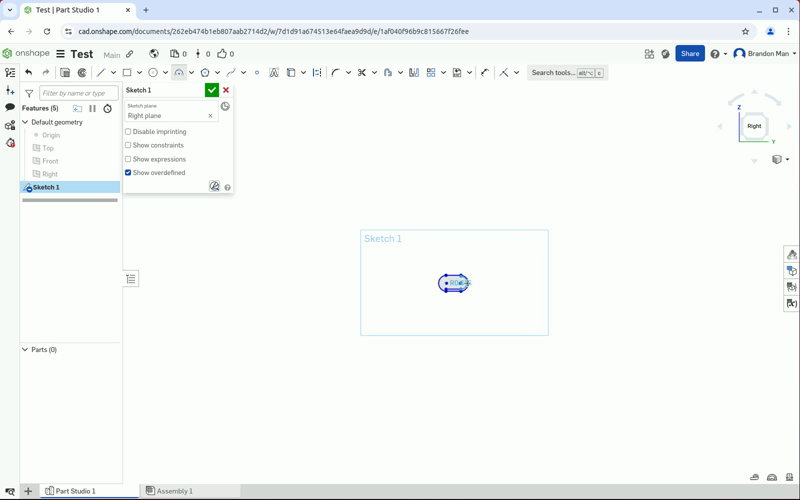
scroll(6)
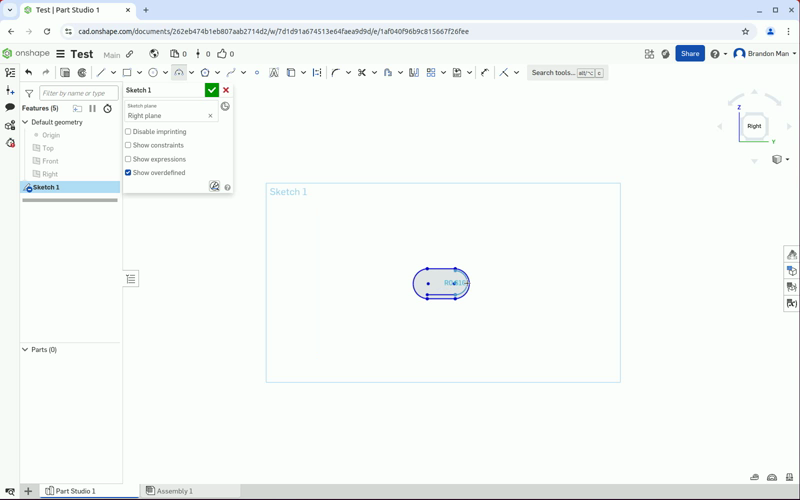
scroll(6)
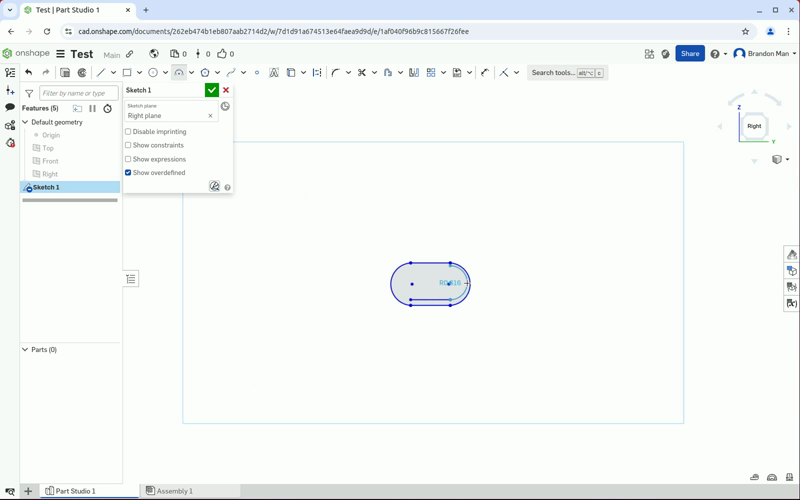
scroll(6)
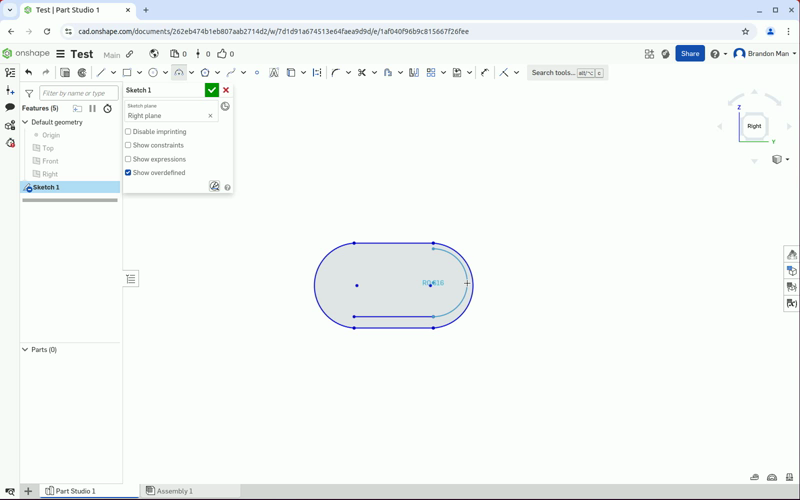
click(467, 282)
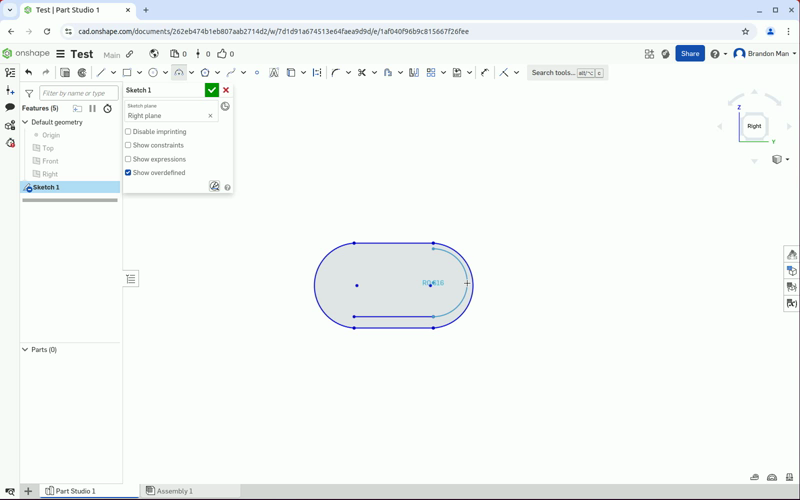
scroll(-6)
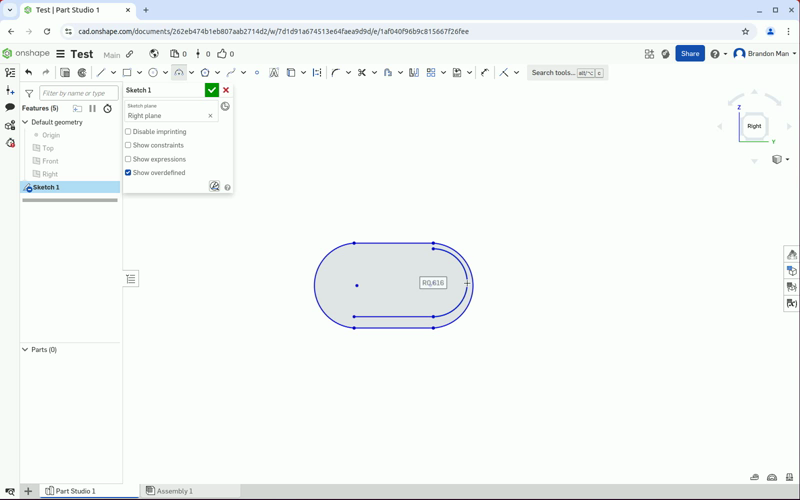
scroll(-6)
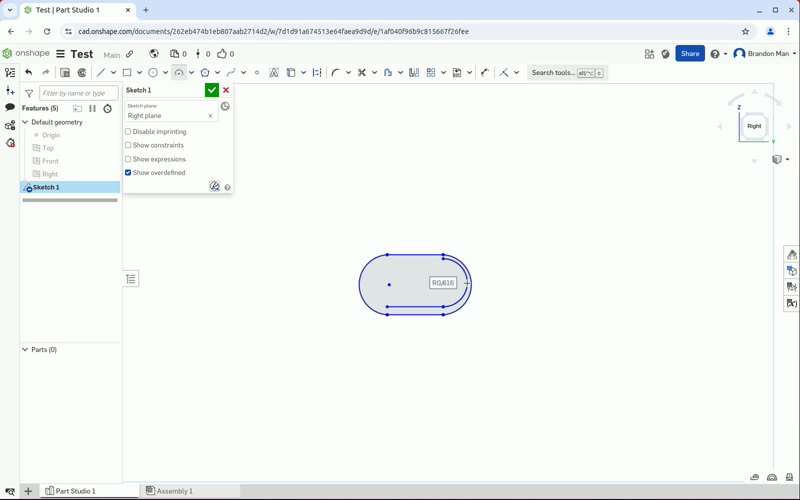
scroll(-6)
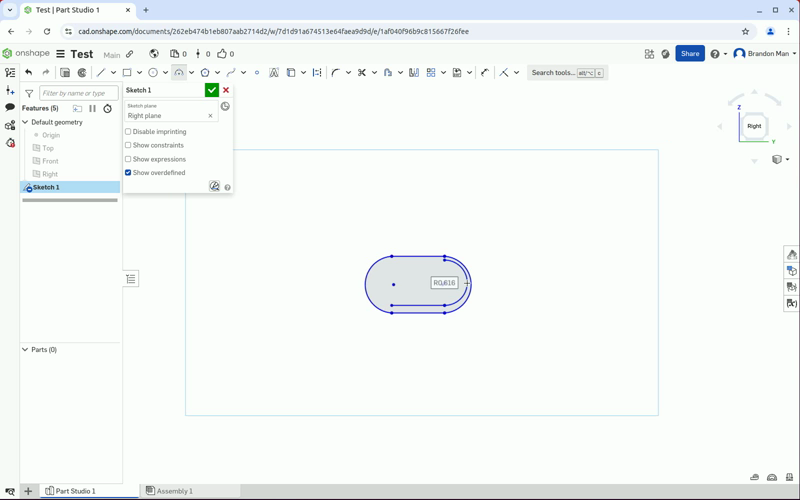
scroll(-6)
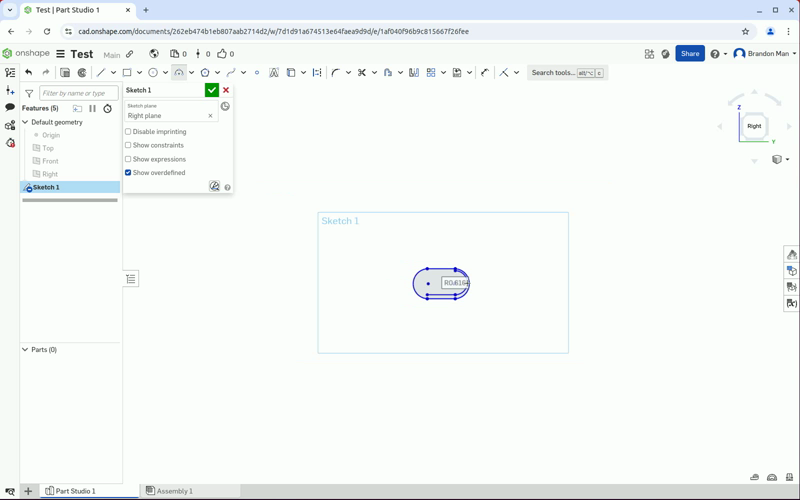
scroll(-6)
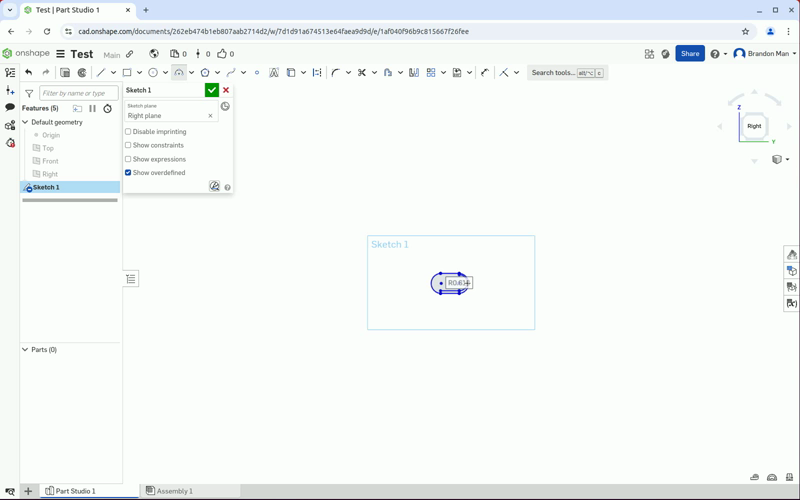
scroll(-6)
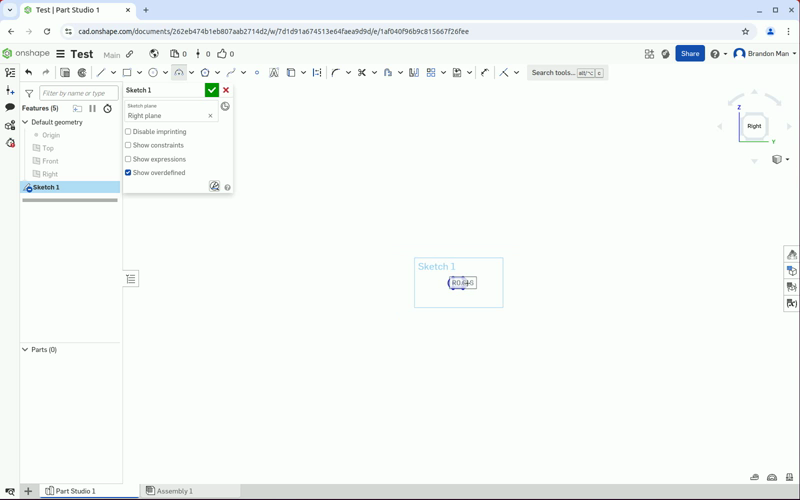
scroll(-6)
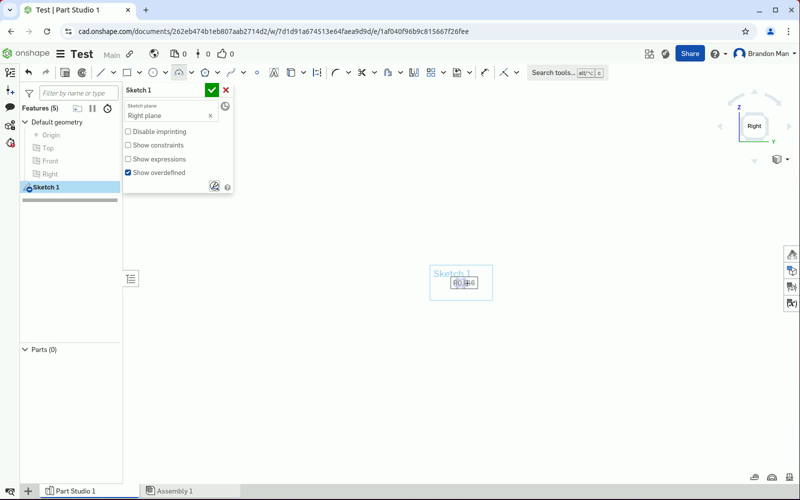
key_up(shift)
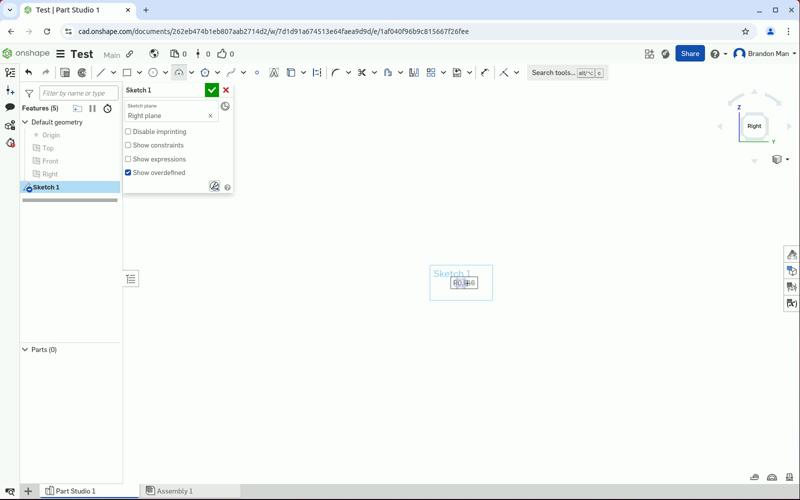
key(esc)
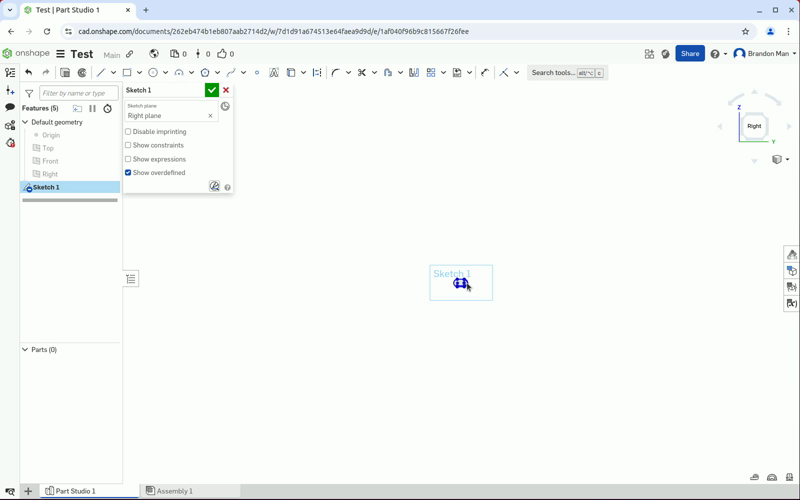
key(l)
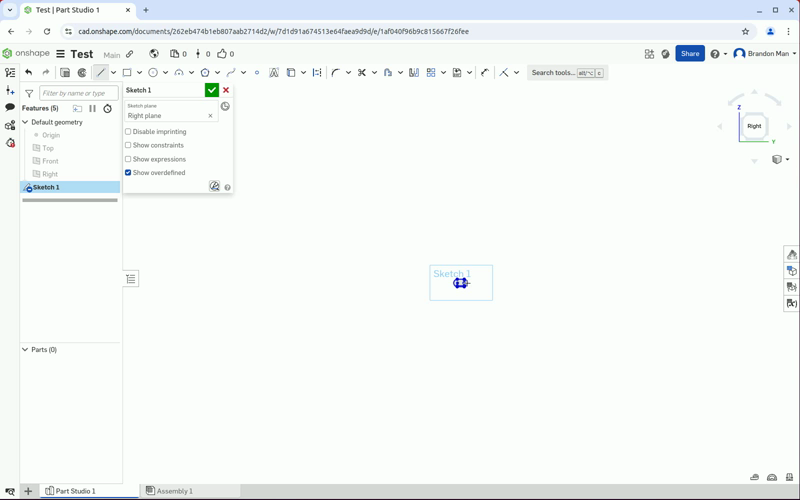
mouse_move(464, 279)
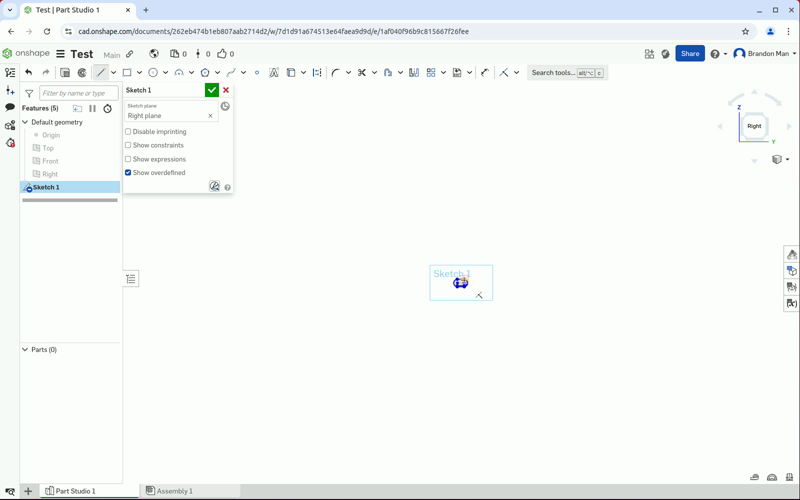
scroll(6)
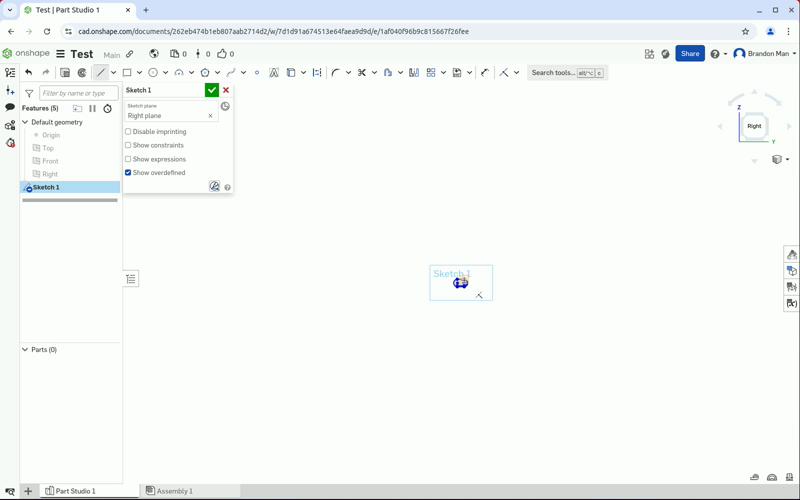
scroll(6)
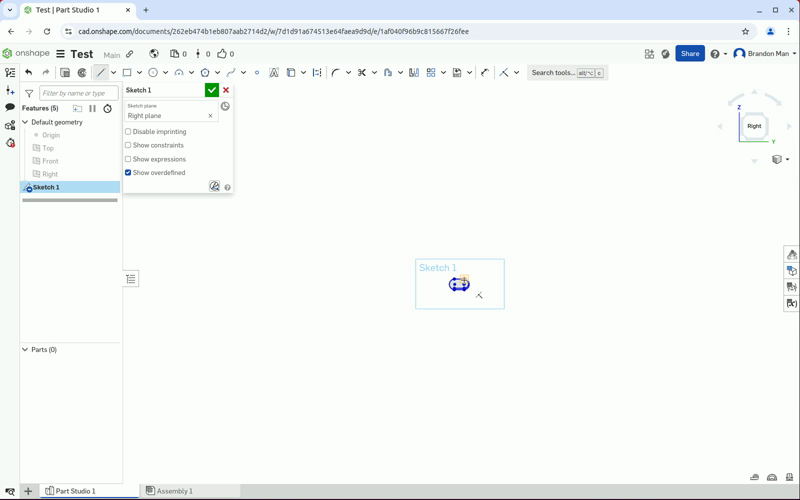
scroll(6)
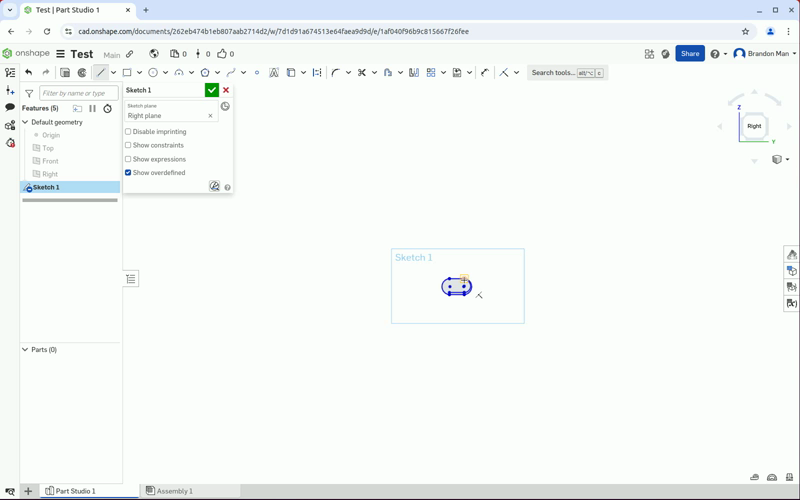
scroll(6)
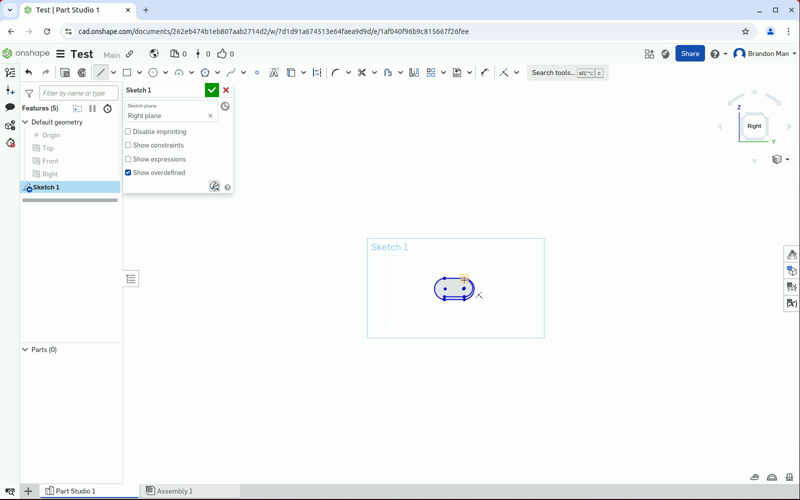
scroll(6)
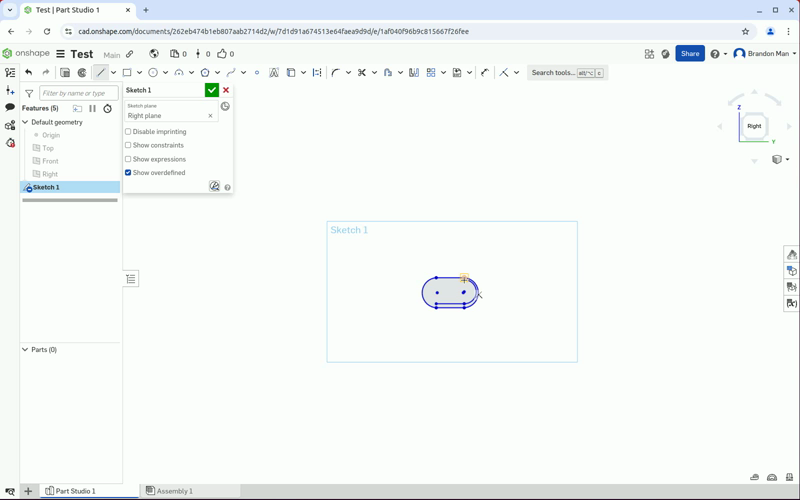
scroll(6)
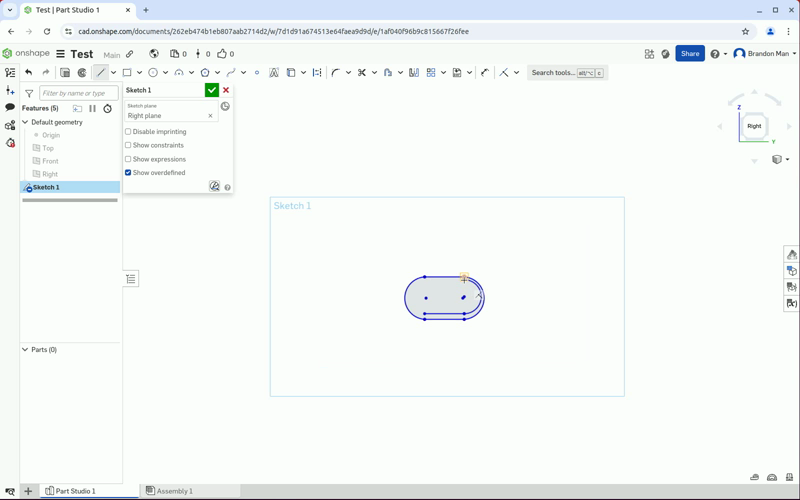
scroll(6)
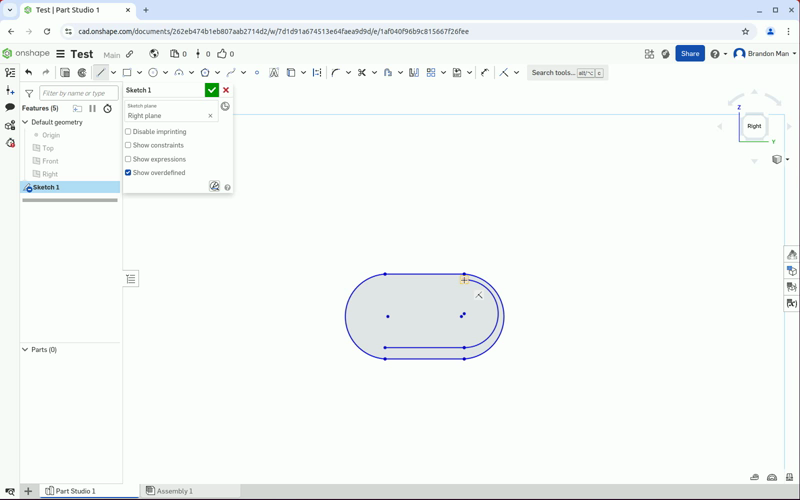
click(464, 279)
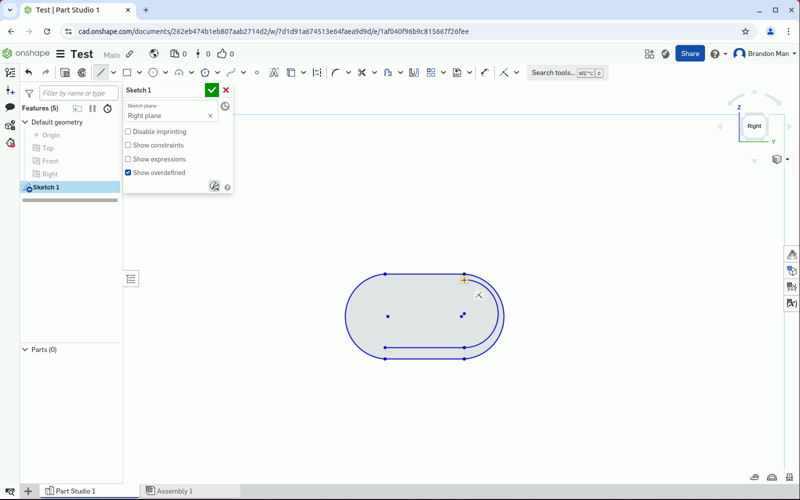
scroll(-6)
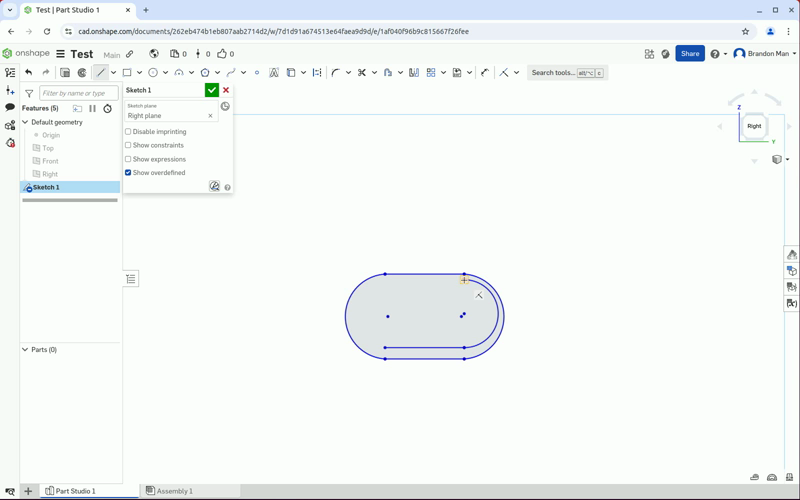
scroll(-6)
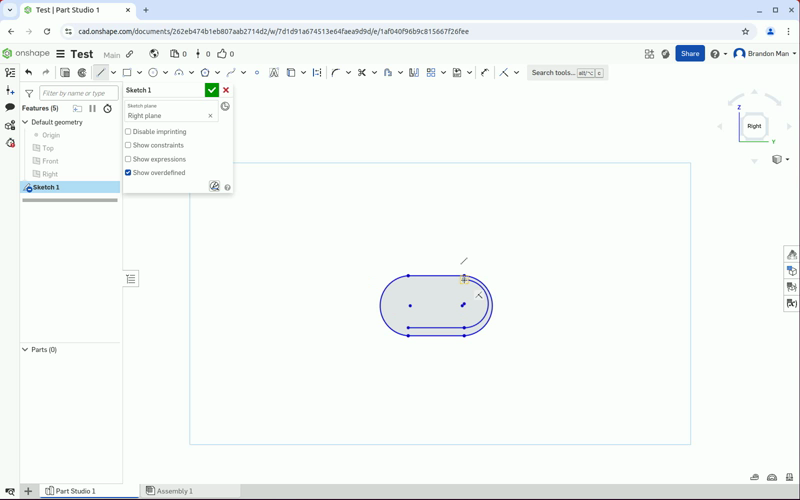
scroll(-6)
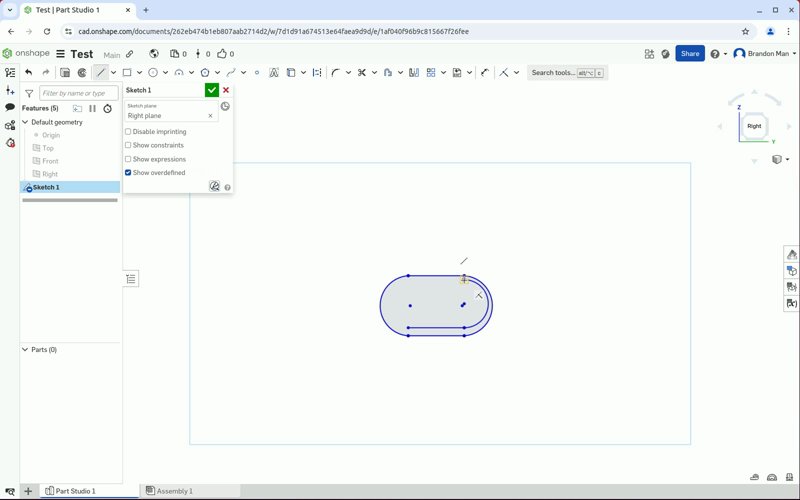
scroll(-6)
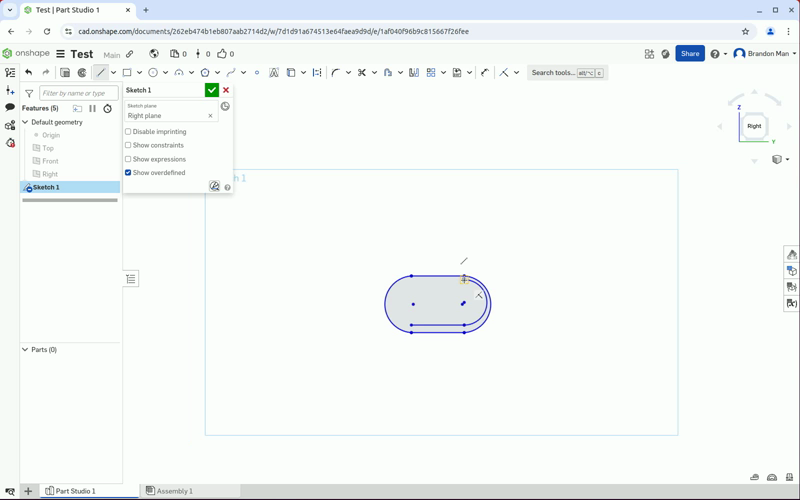
scroll(-6)
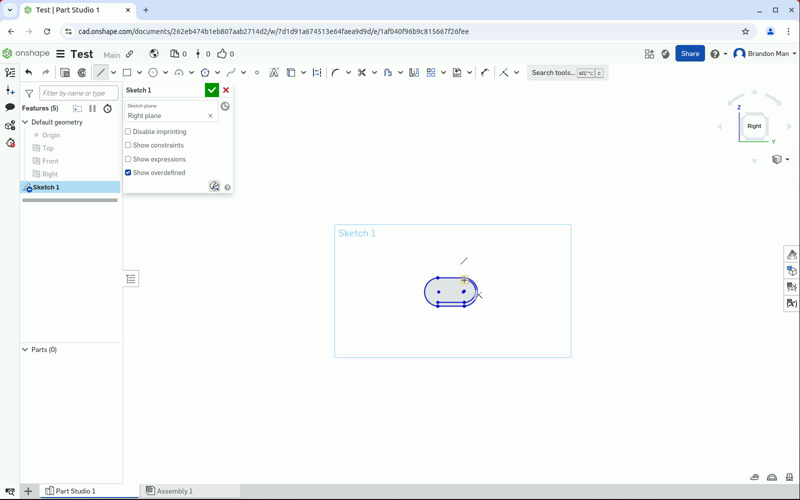
scroll(-6)
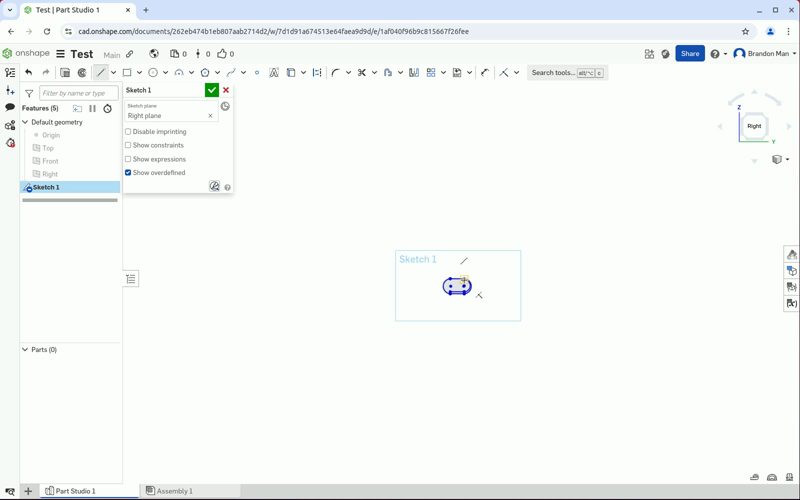
scroll(-6)
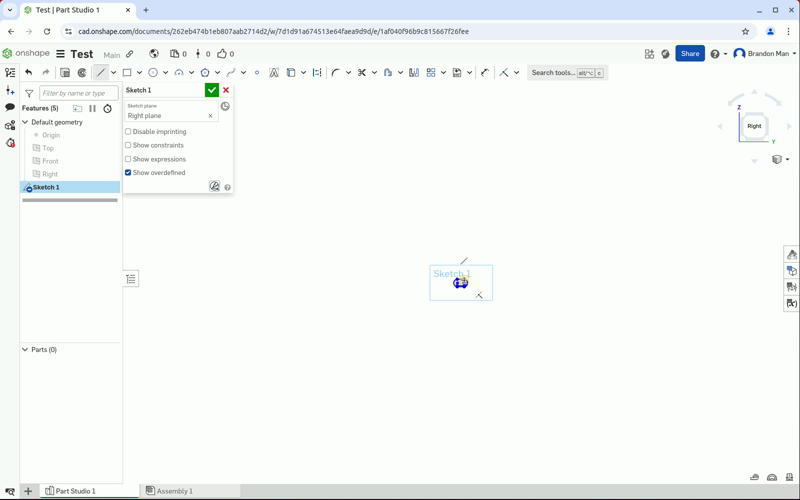
key_down(shift)
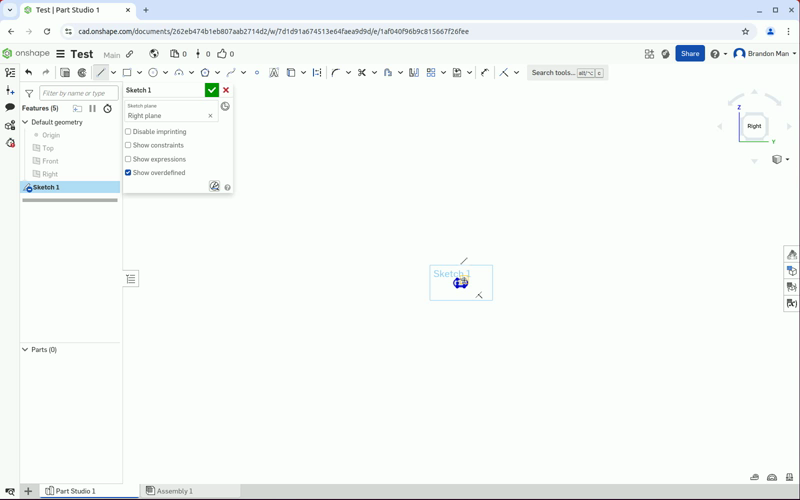
mouse_move(494, 279)
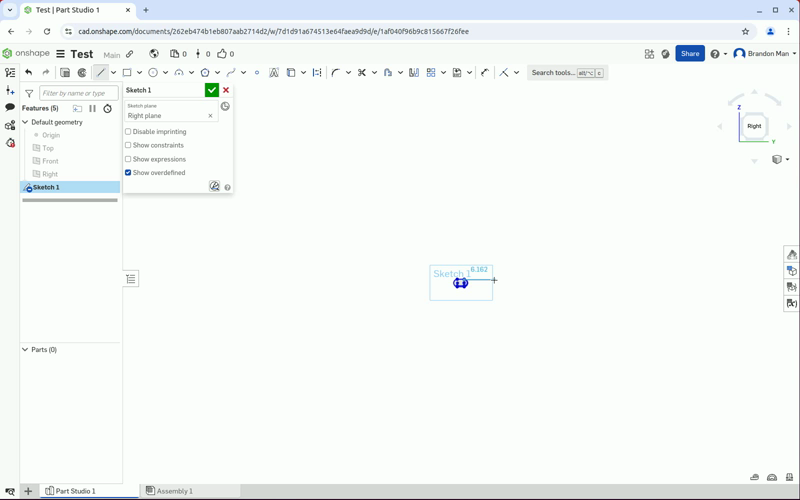
mouse_move(457, 279)
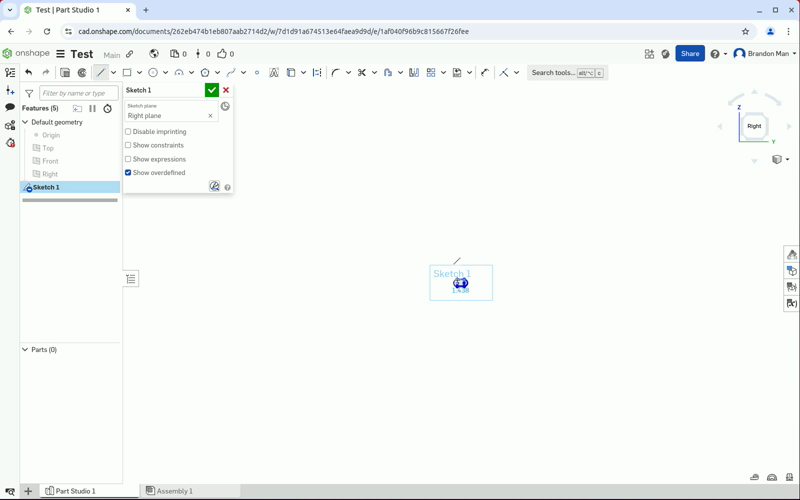
scroll(6)
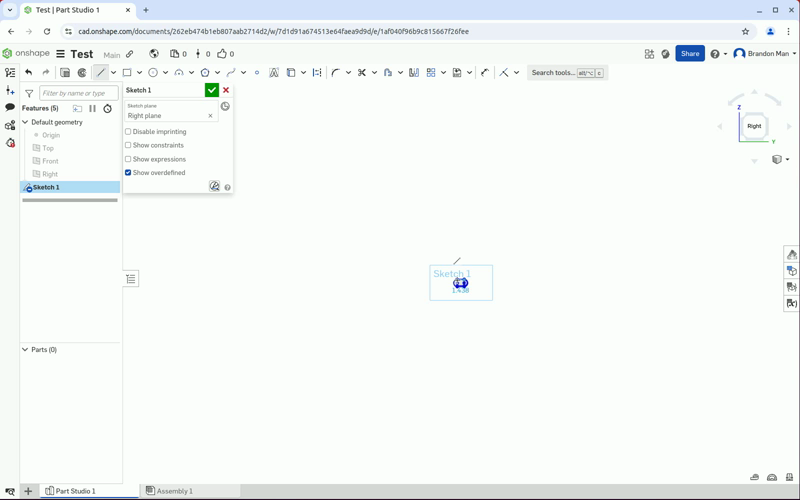
scroll(6)
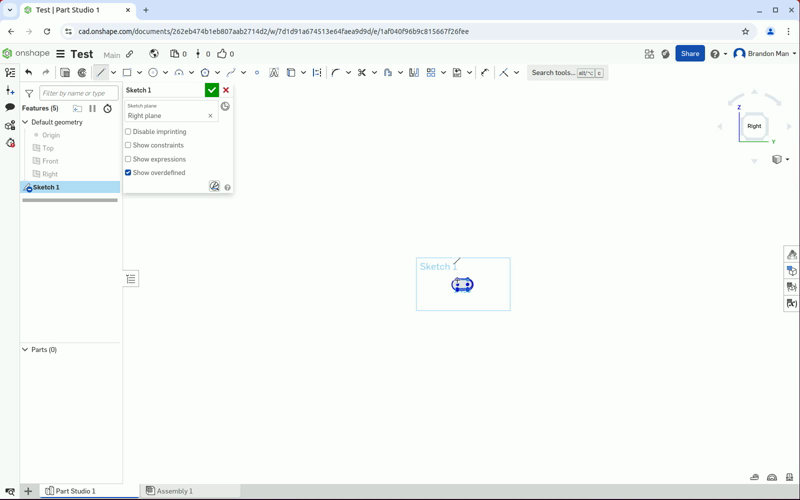
scroll(6)
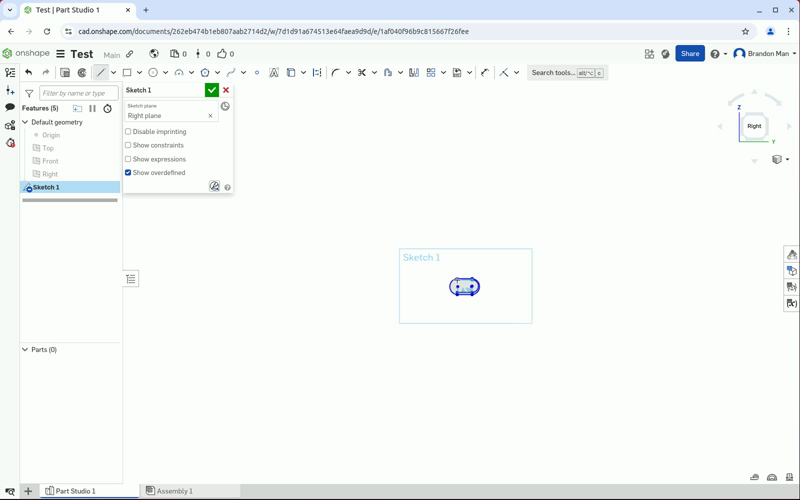
scroll(6)
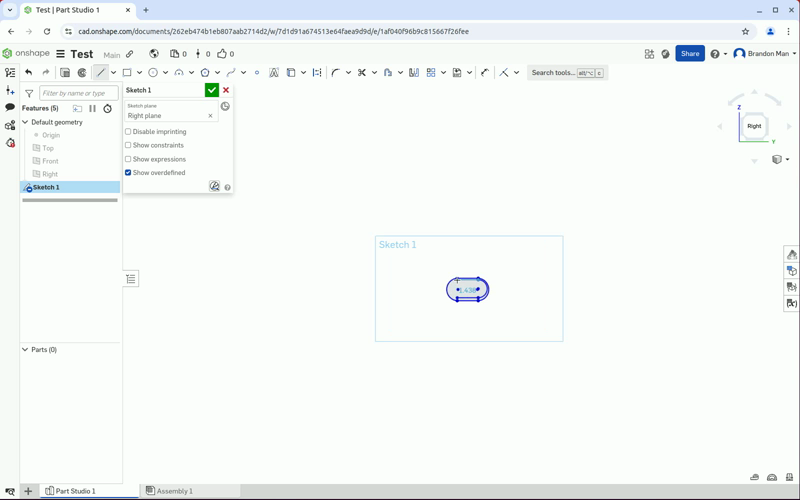
scroll(6)
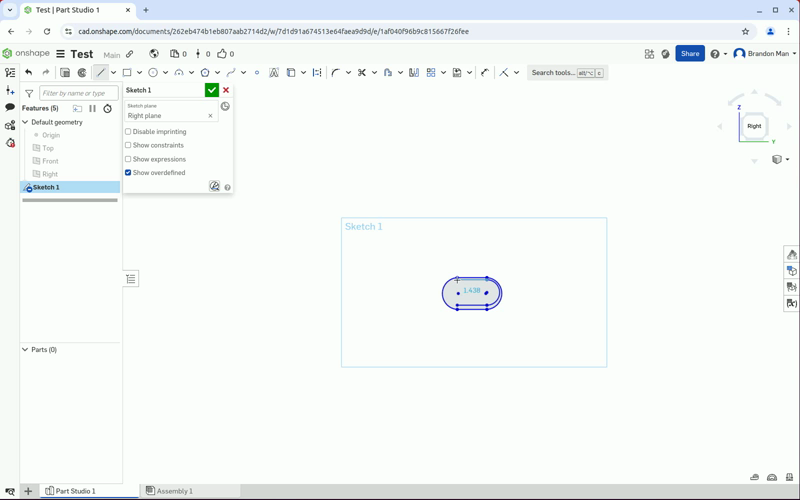
scroll(6)
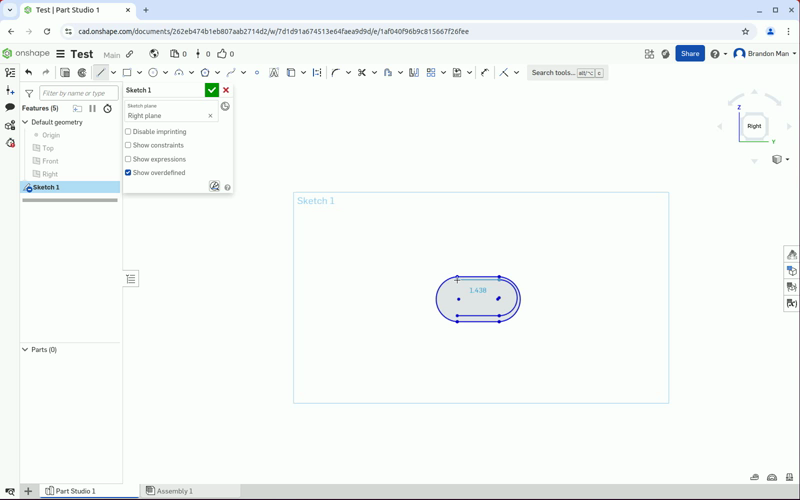
scroll(6)
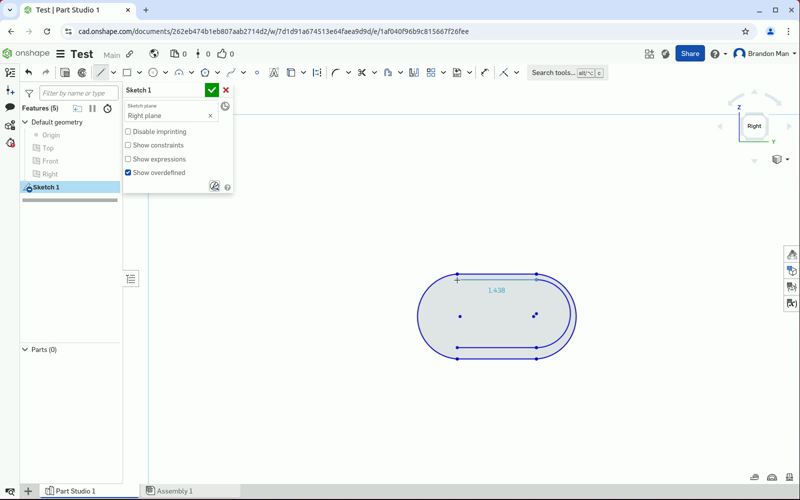
click(457, 279)
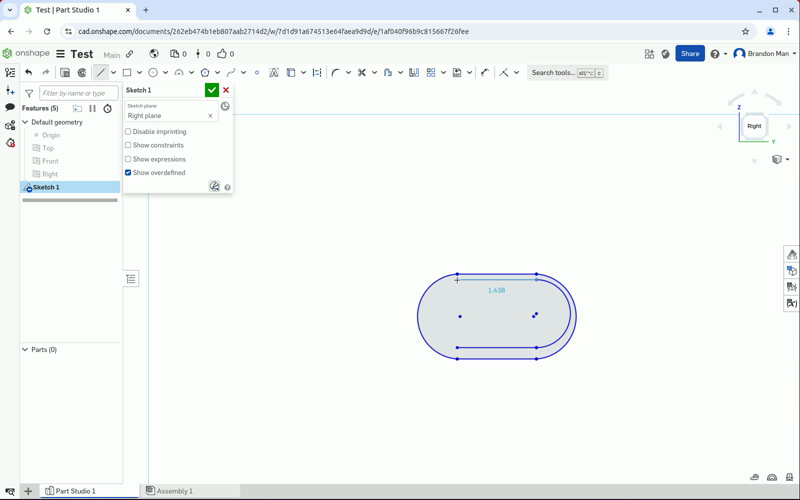
scroll(-6)
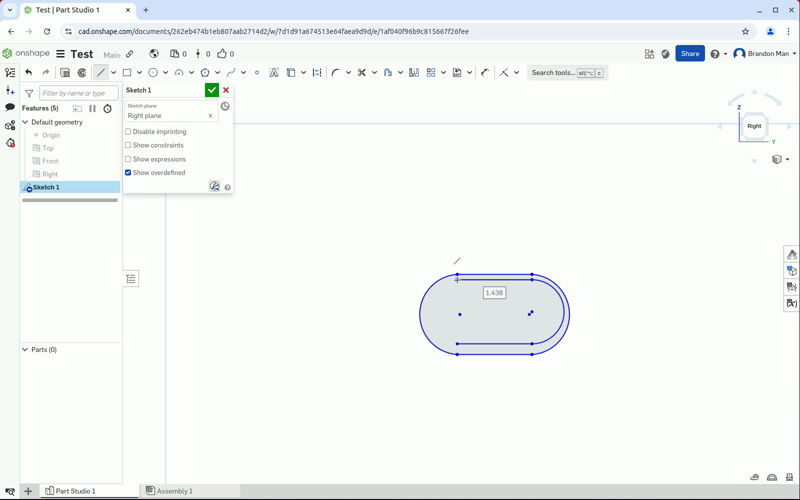
scroll(-6)
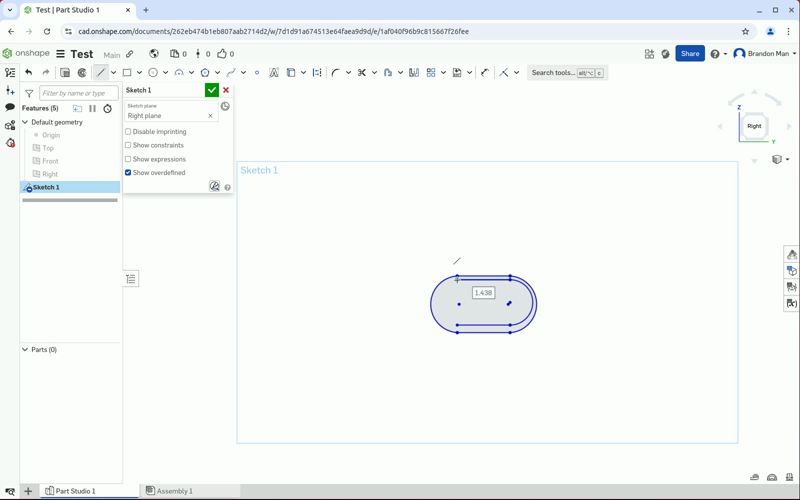
scroll(-6)
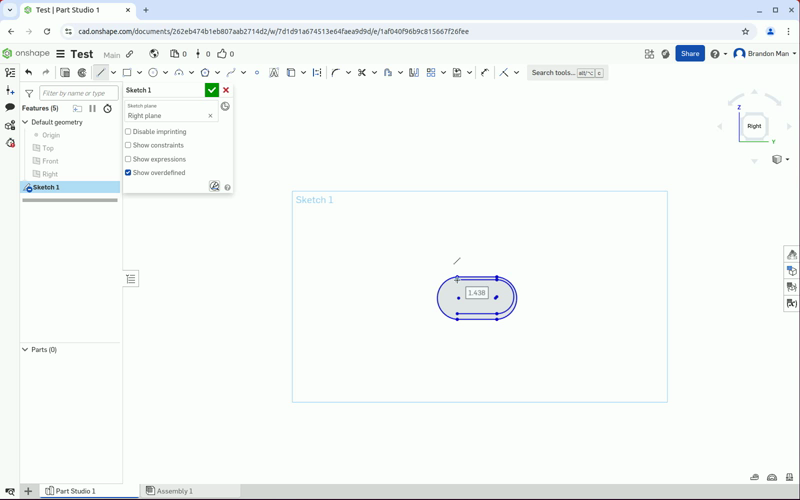
scroll(-6)
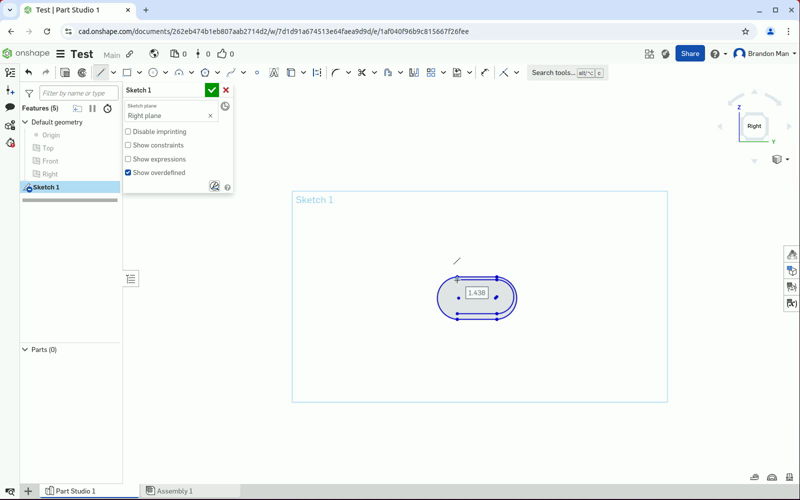
scroll(-6)
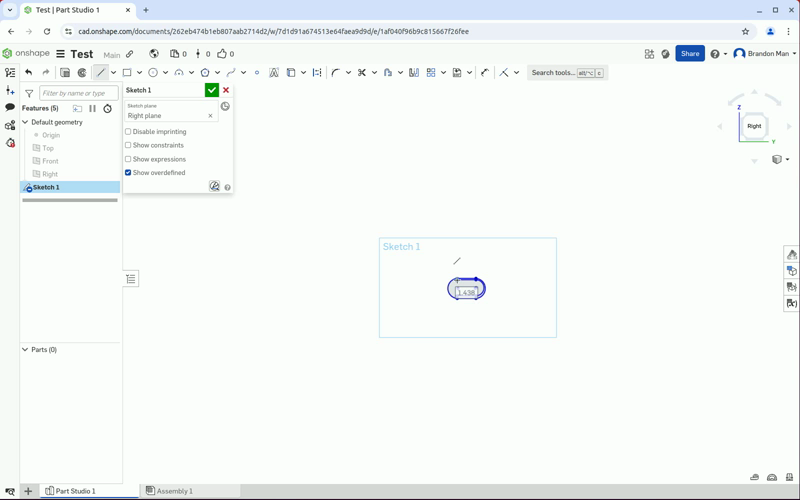
scroll(-6)
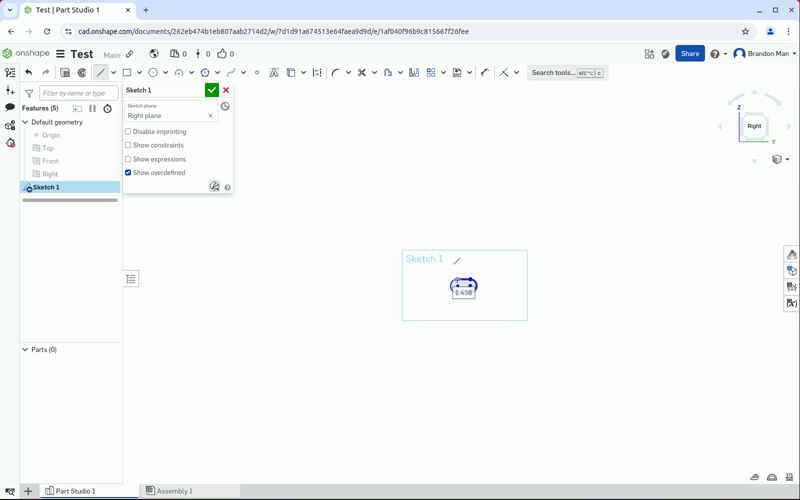
scroll(-6)
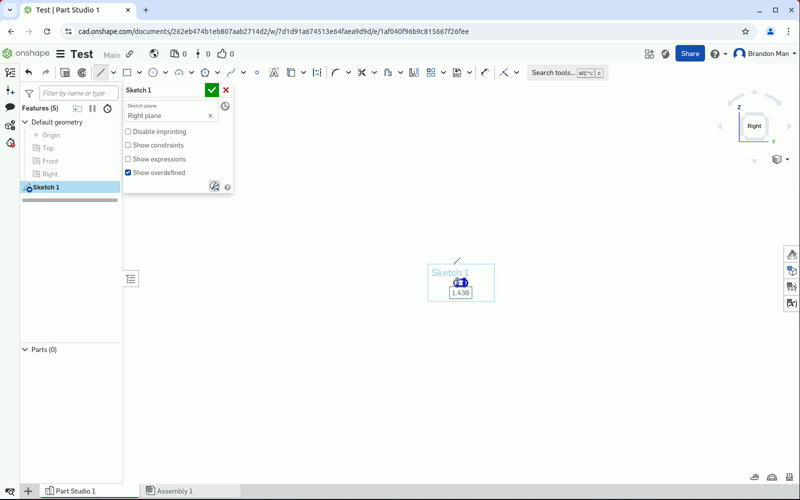
key_up(shift)
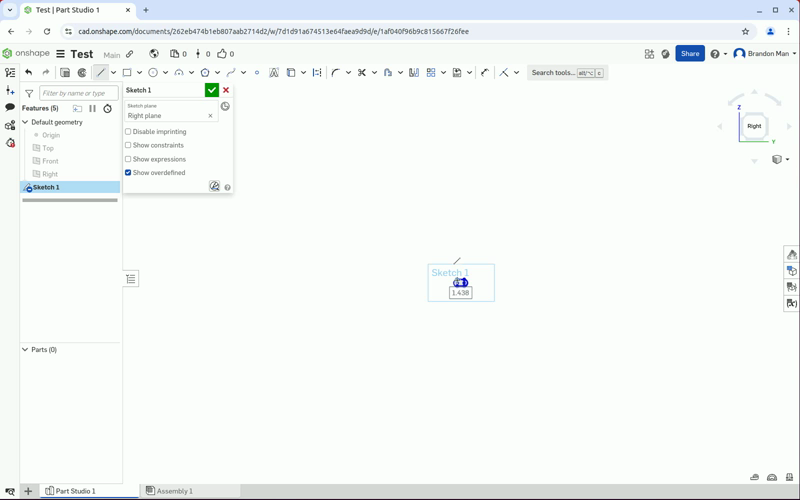
key(esc)
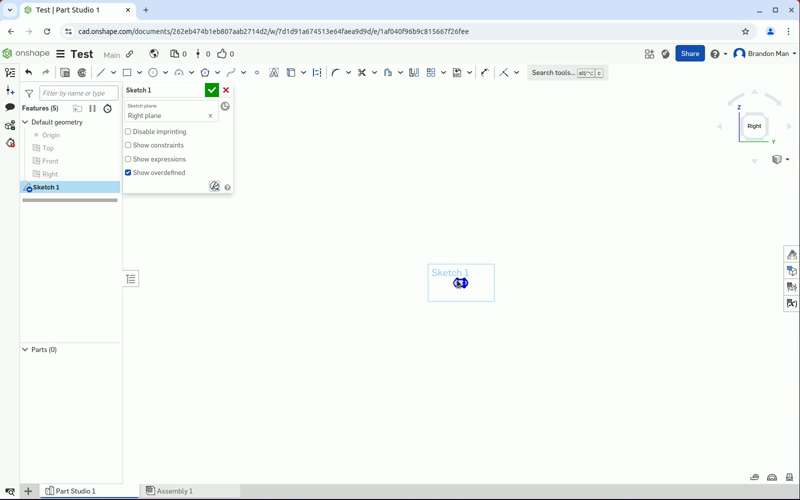
key(a)
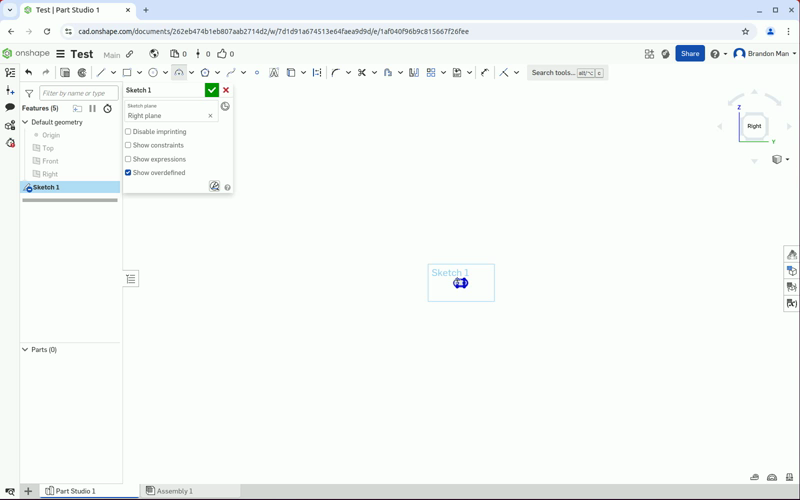
mouse_move(457, 279)
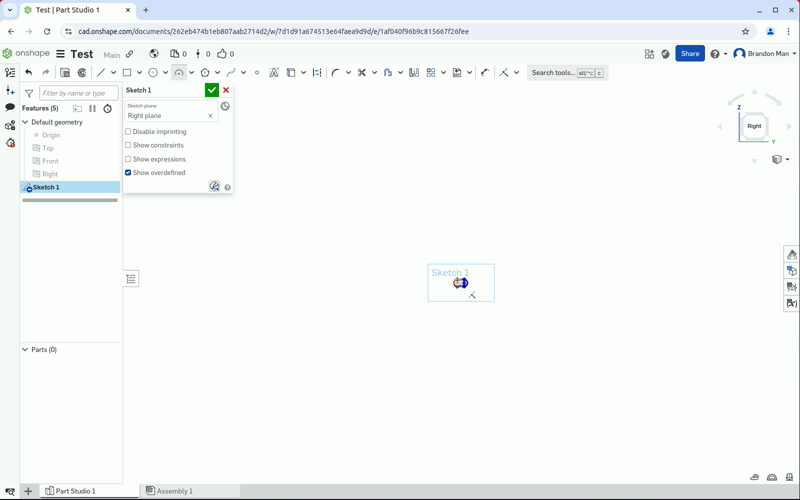
scroll(6)
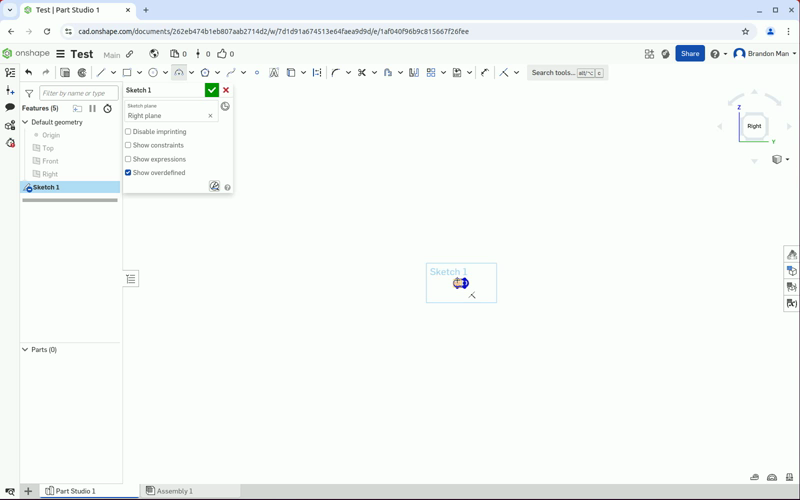
scroll(6)
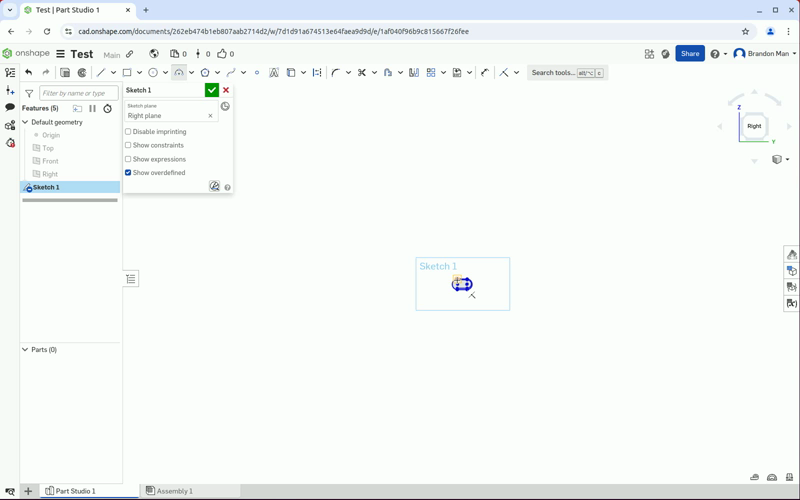
scroll(6)
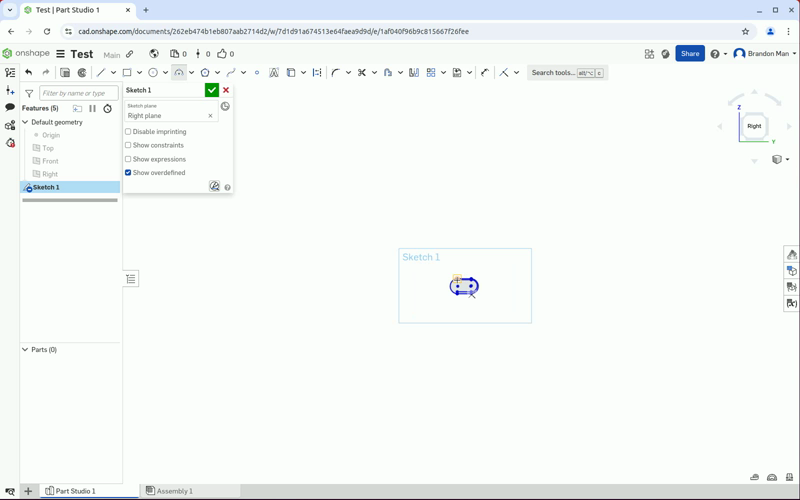
scroll(6)
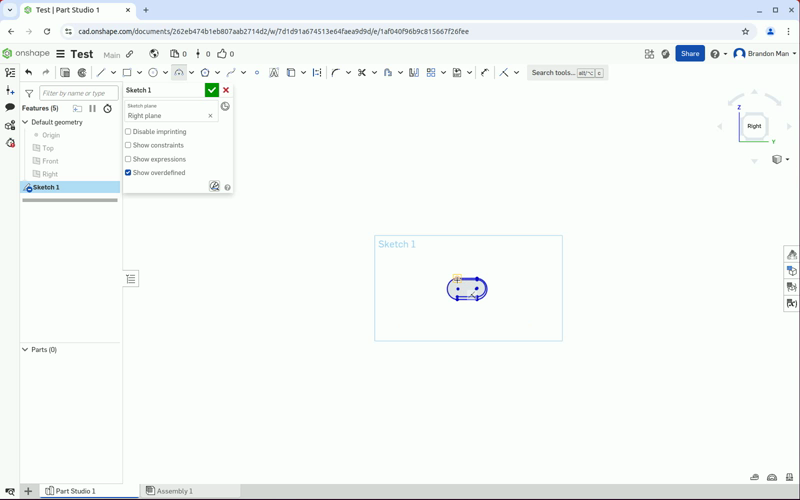
scroll(6)
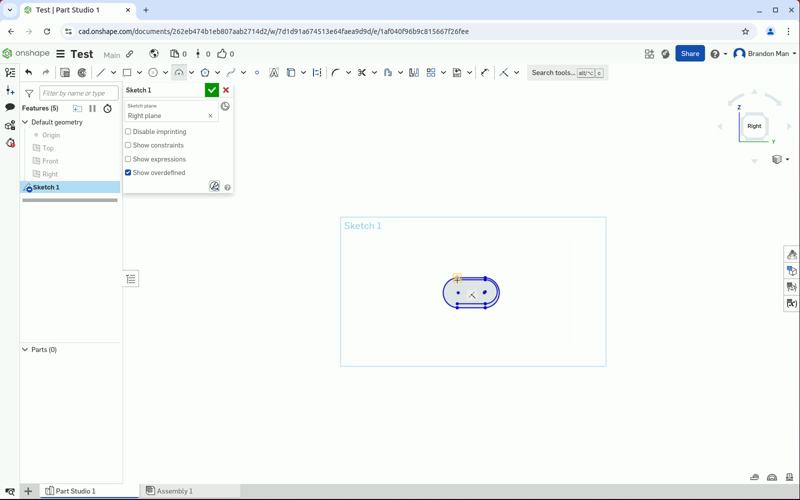
scroll(6)
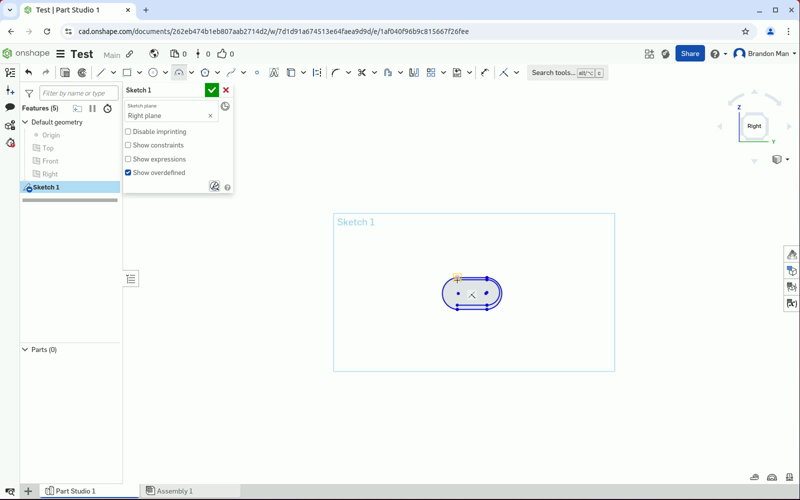
scroll(6)
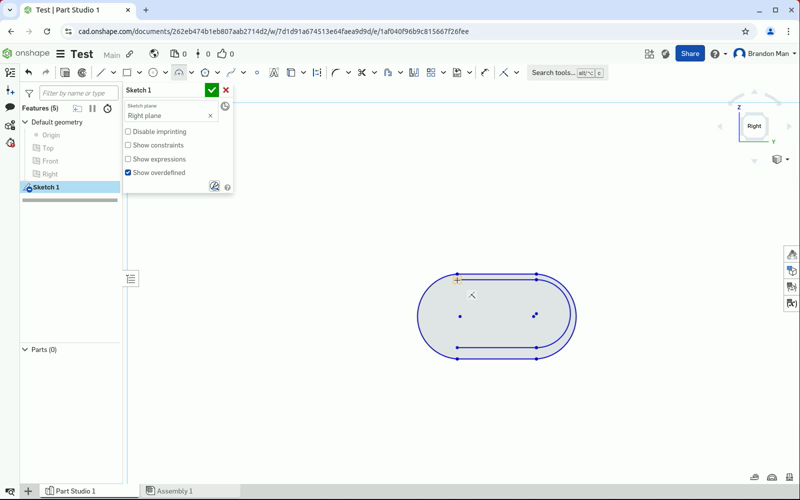
click(457, 279)
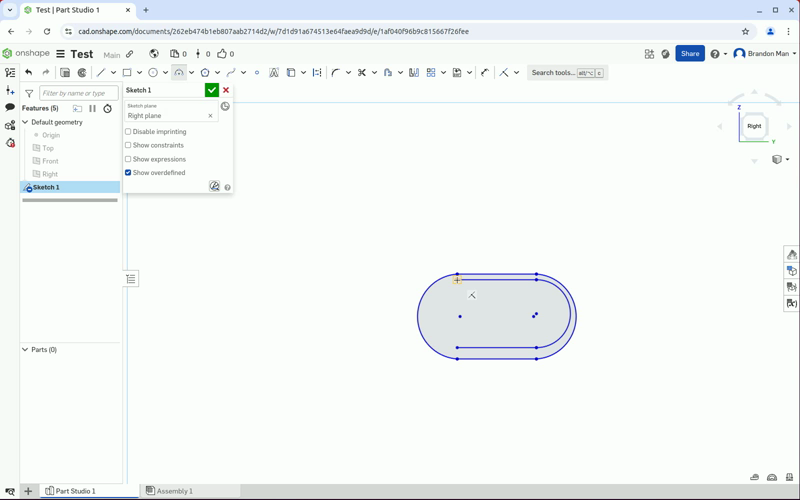
scroll(-6)
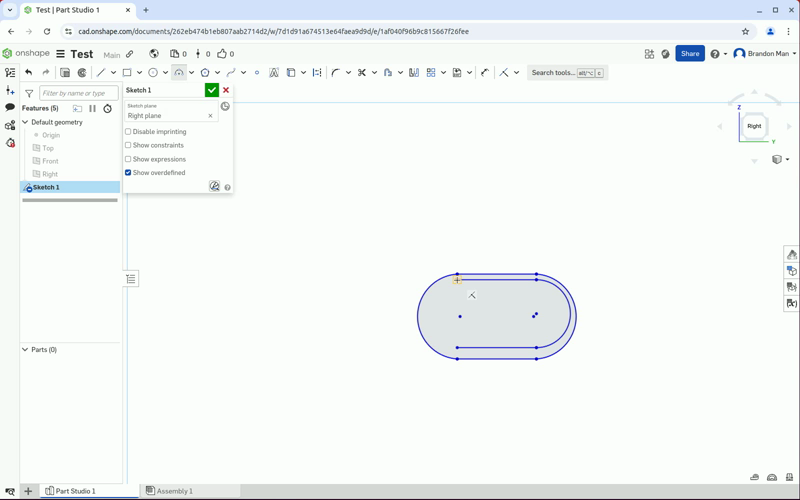
scroll(-6)
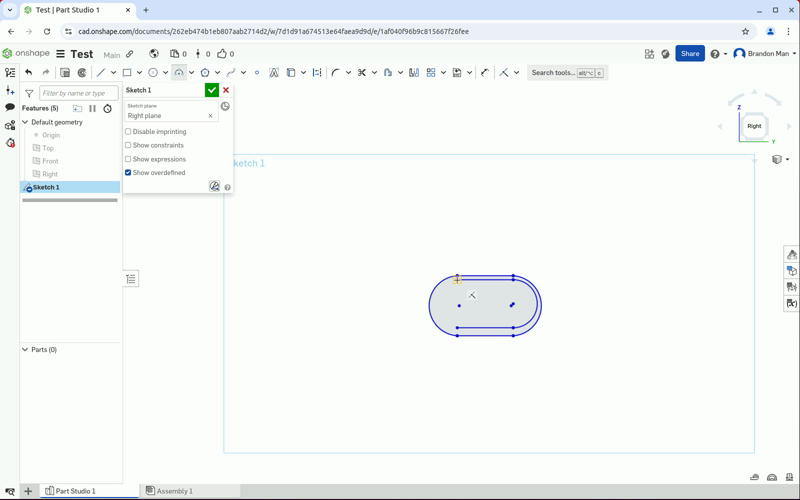
scroll(-6)
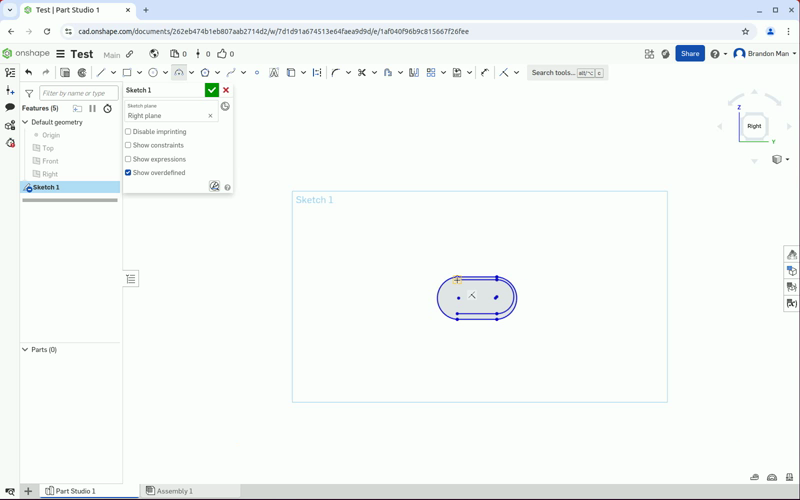
scroll(-6)
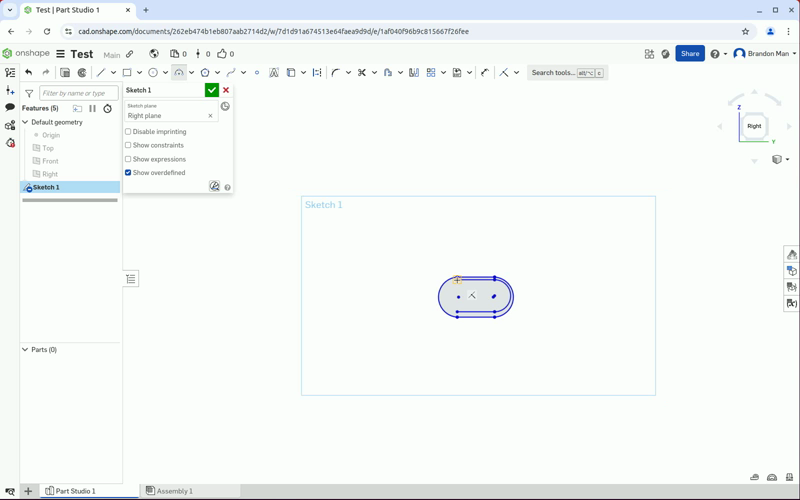
scroll(-6)
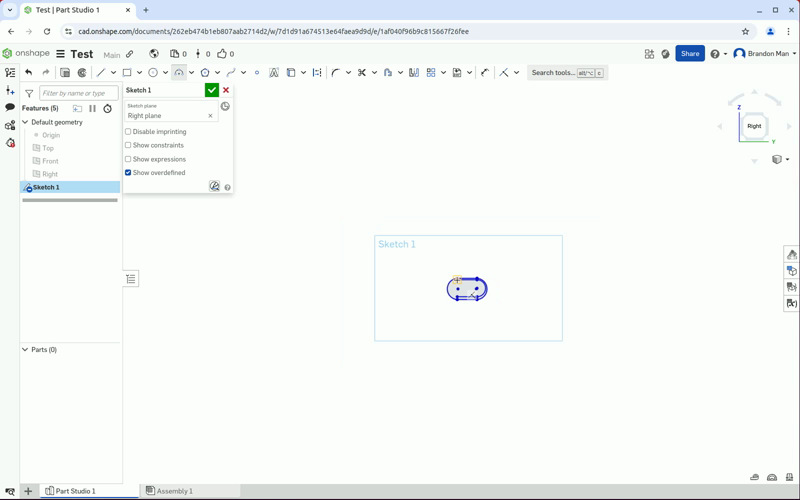
scroll(-6)
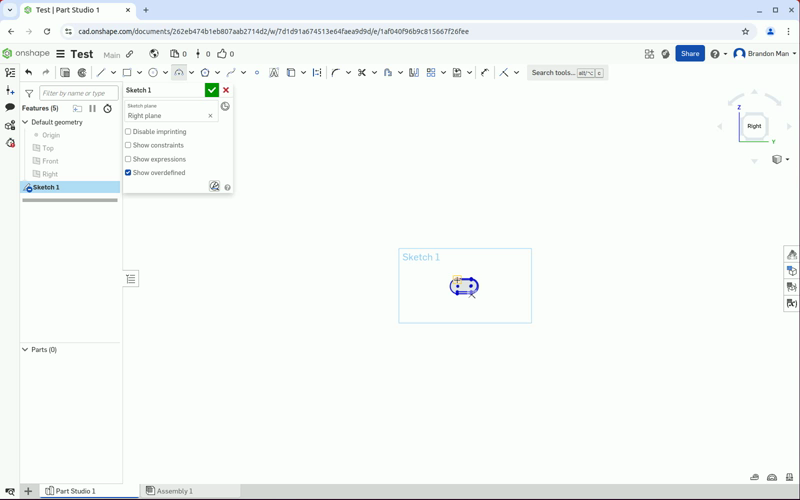
scroll(-6)
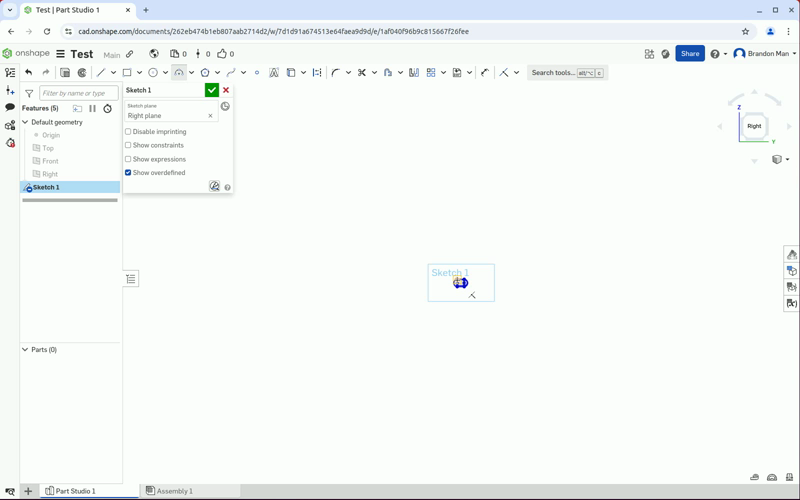
mouse_move(457, 285)
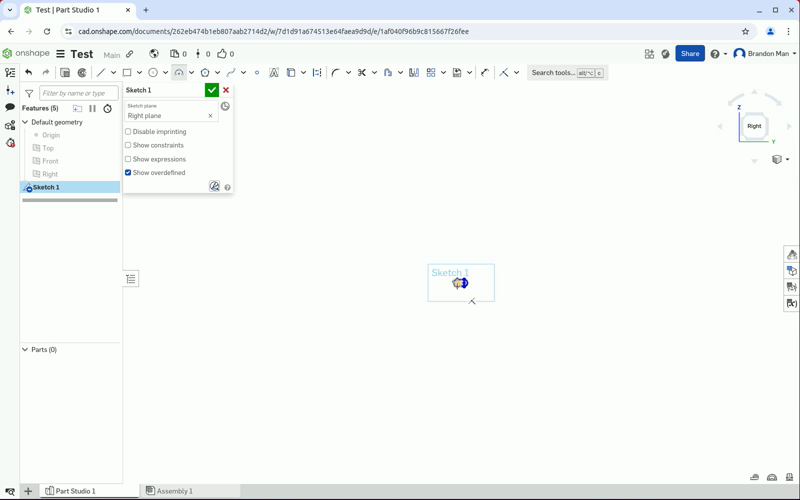
scroll(6)
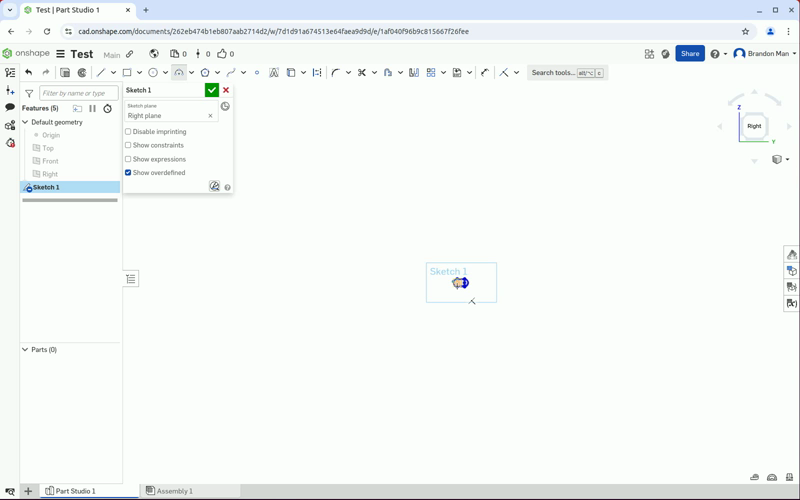
scroll(6)
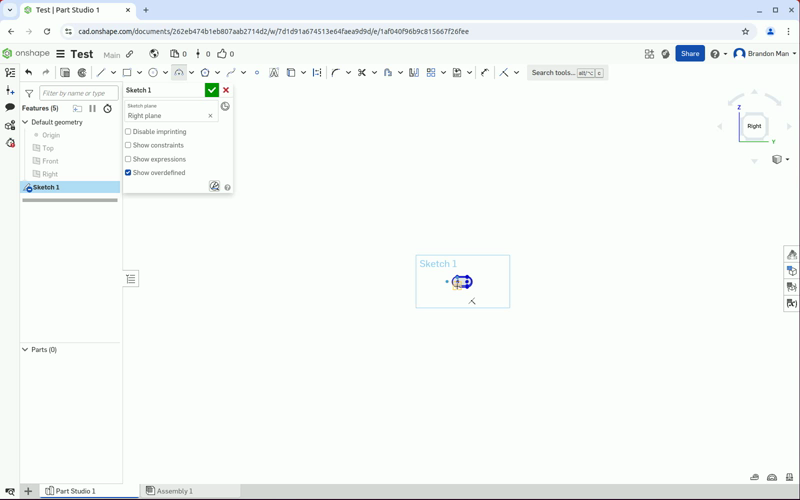
scroll(6)
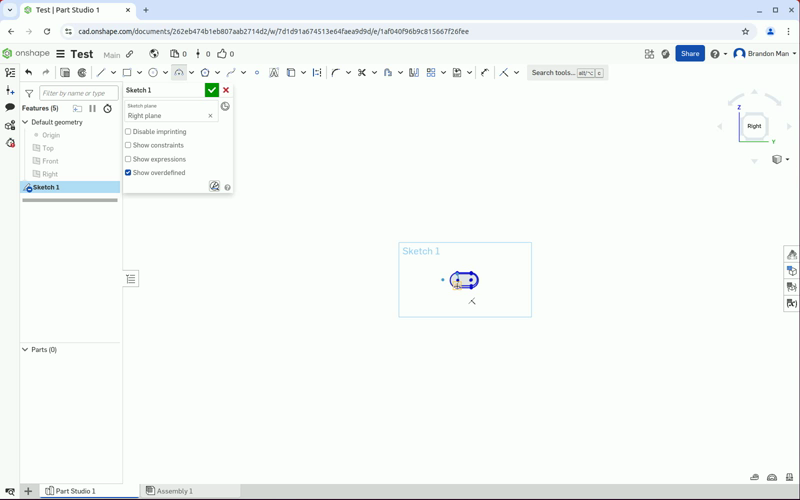
scroll(6)
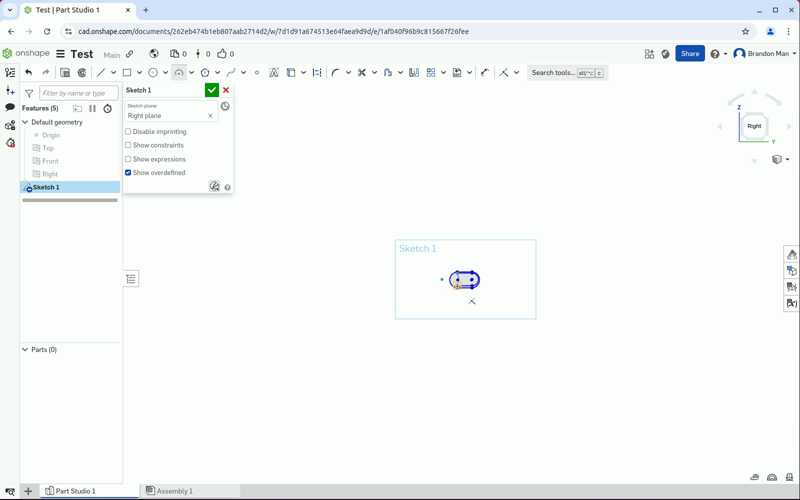
scroll(6)
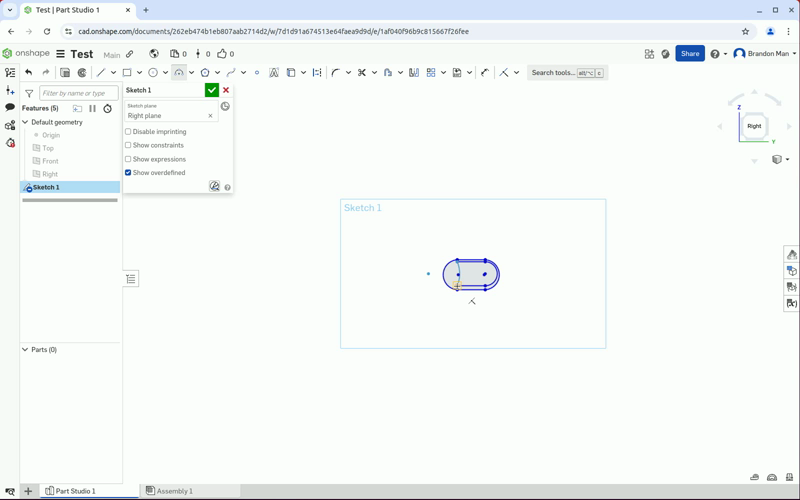
scroll(6)
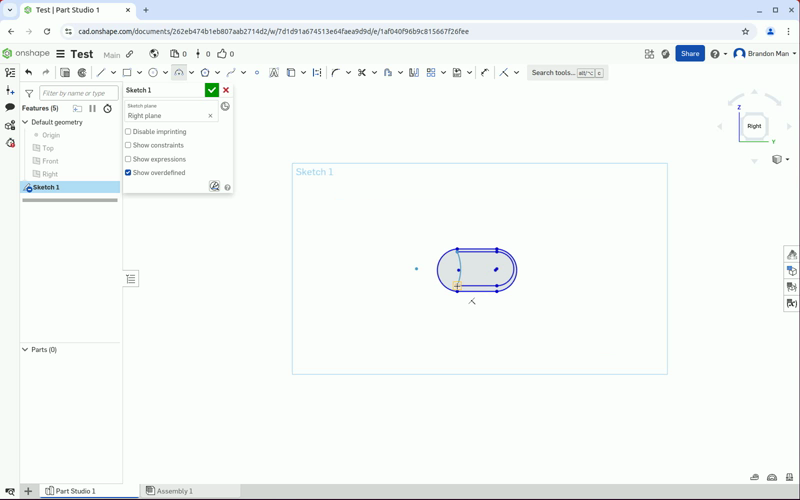
scroll(6)
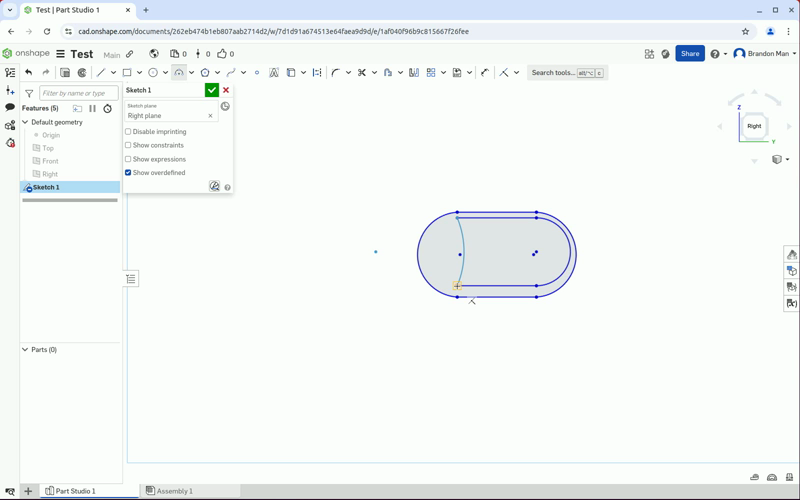
click(457, 285)
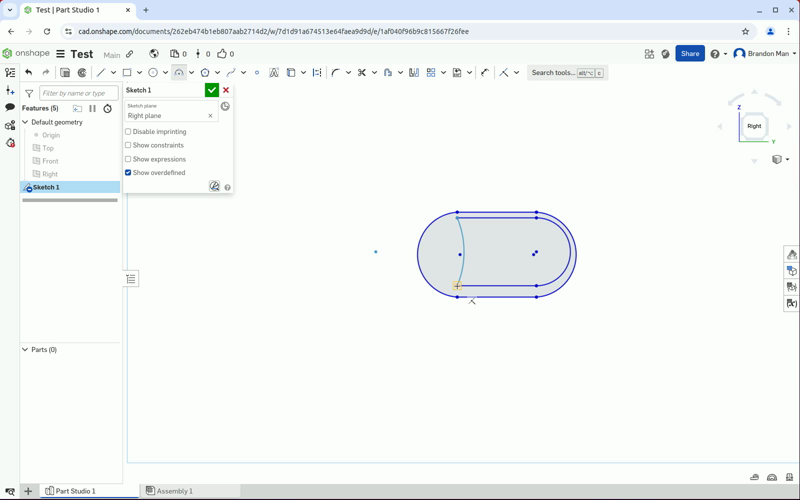
scroll(-6)
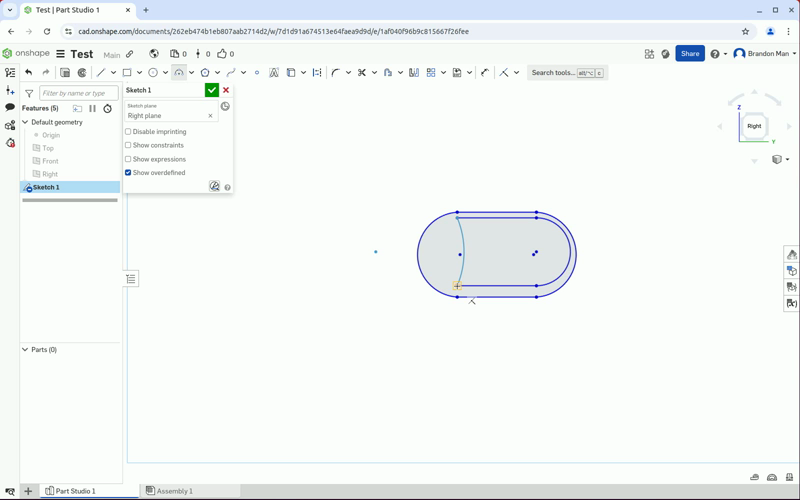
scroll(-6)
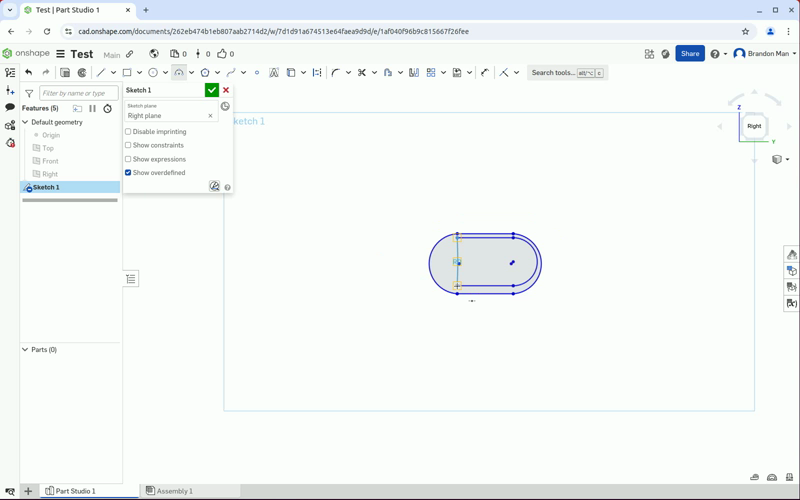
scroll(-6)
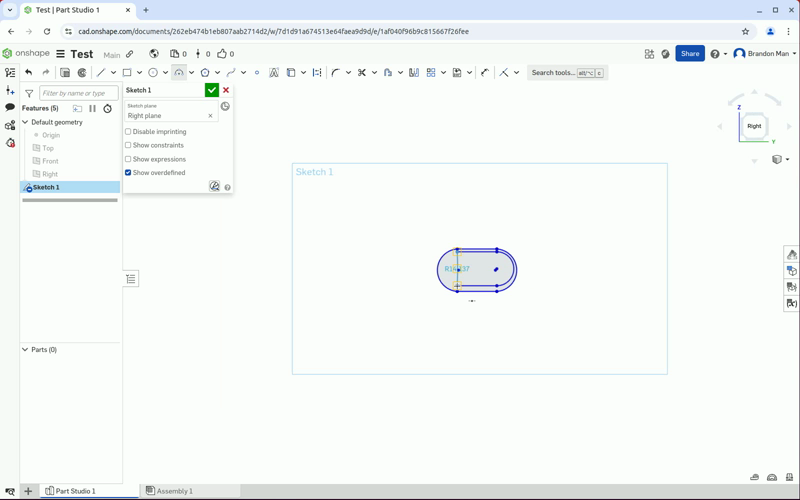
scroll(-6)
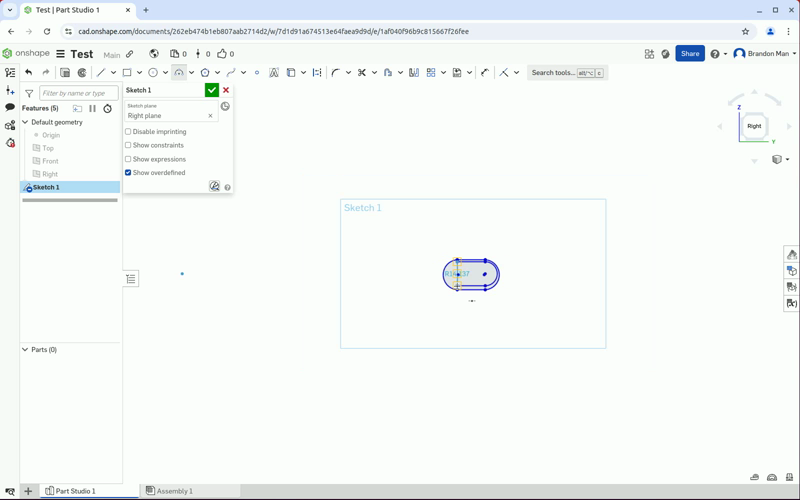
scroll(-6)
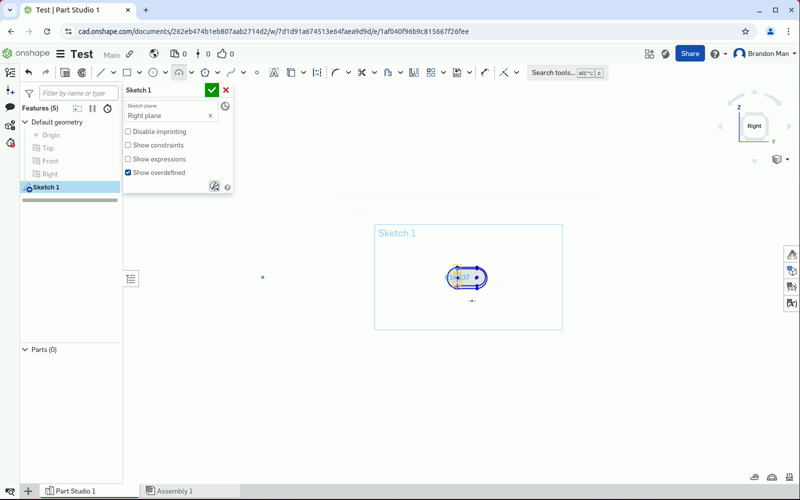
scroll(-6)
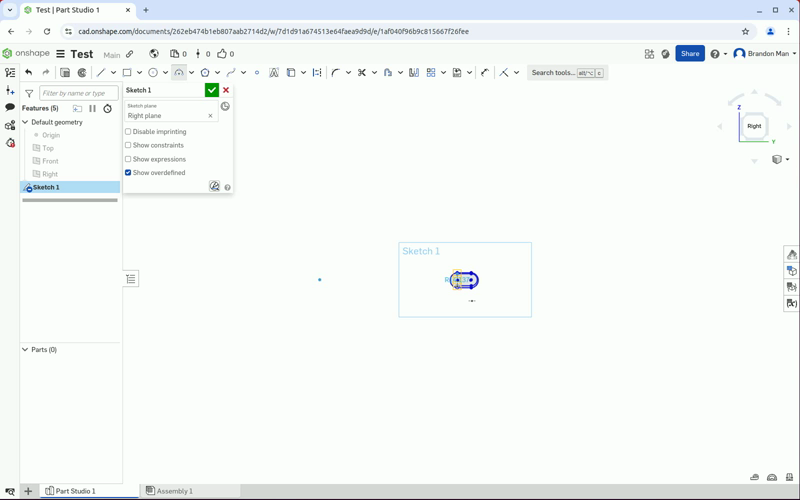
scroll(-6)
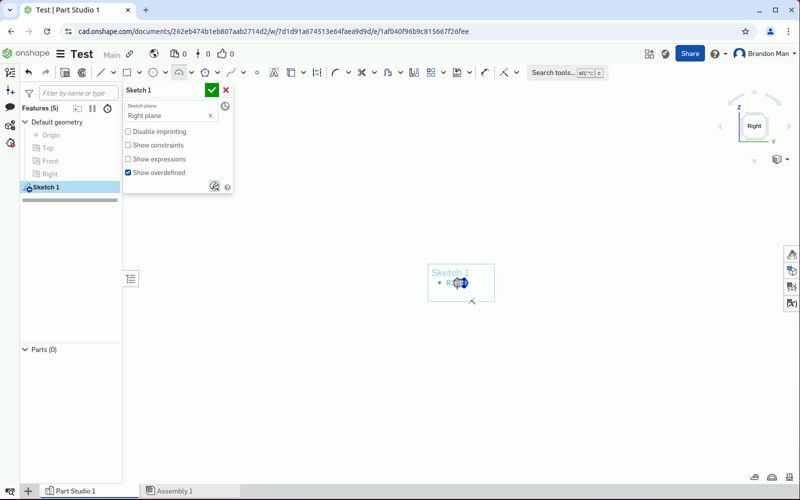
key_down(shift)
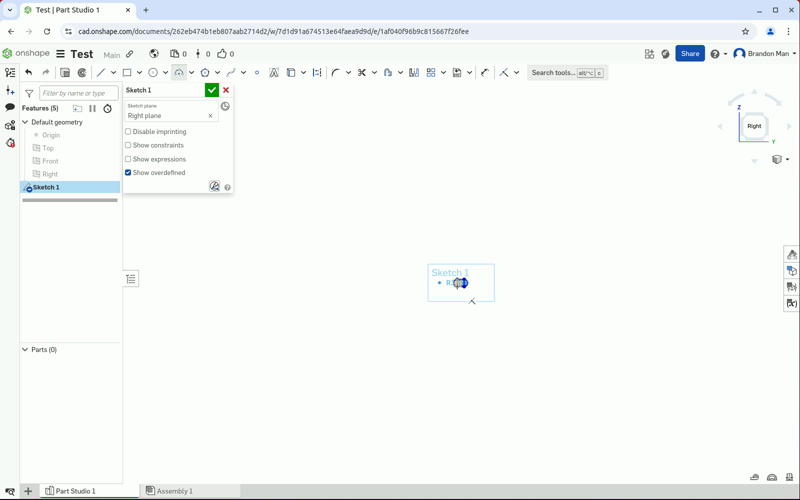
mouse_move(454, 282)
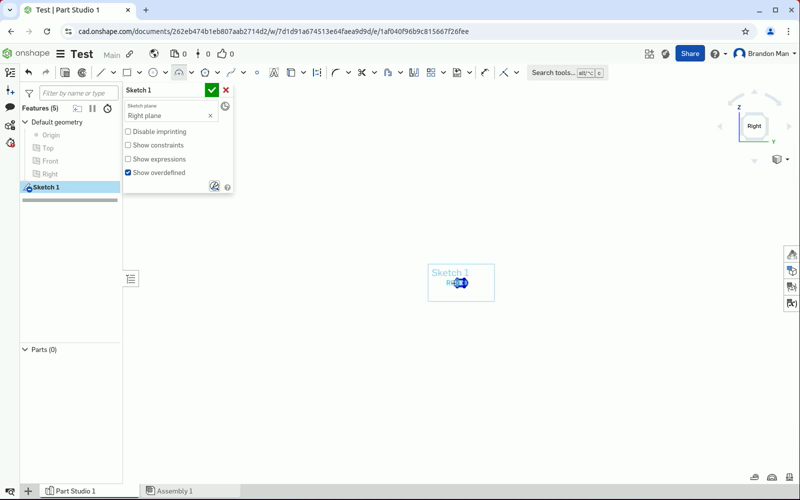
scroll(6)
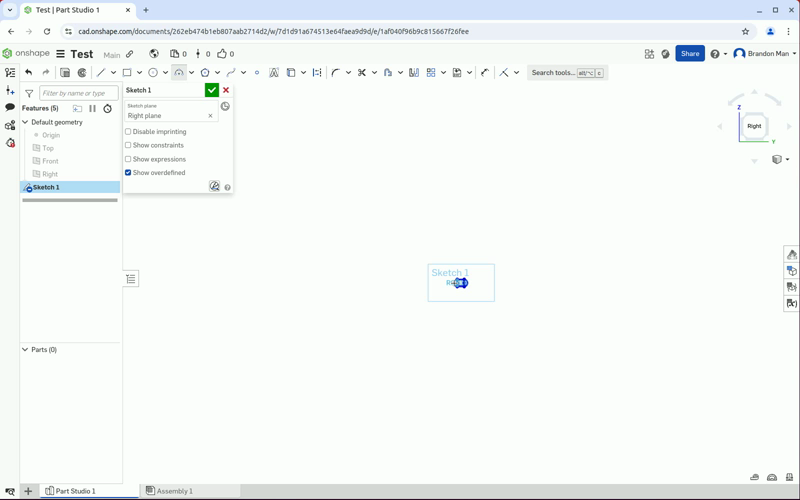
scroll(6)
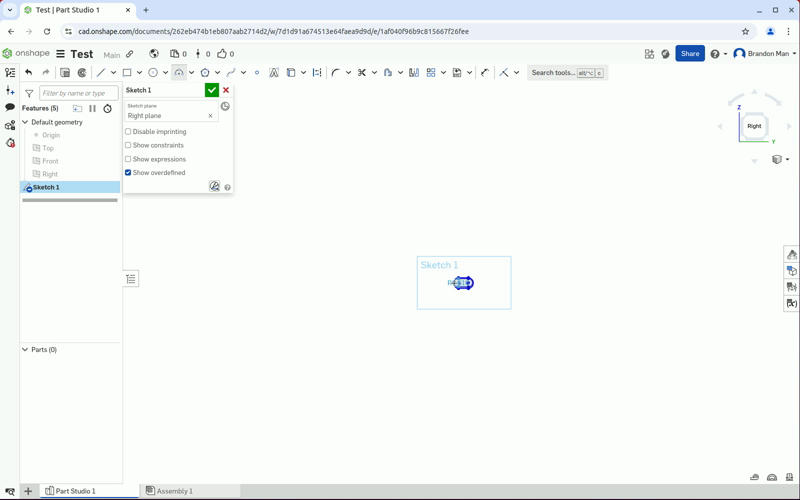
scroll(6)
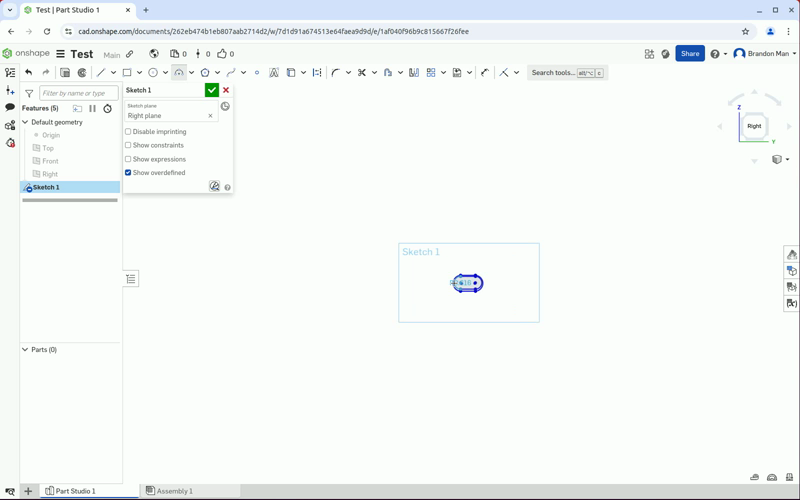
scroll(6)
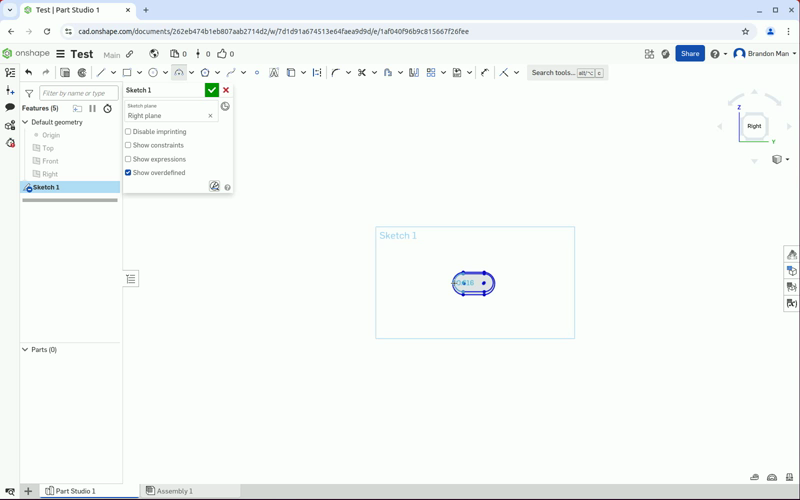
scroll(6)
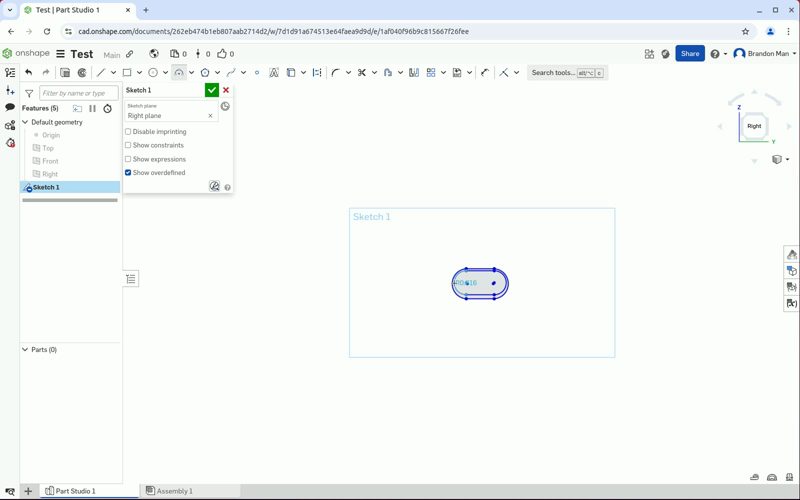
scroll(6)
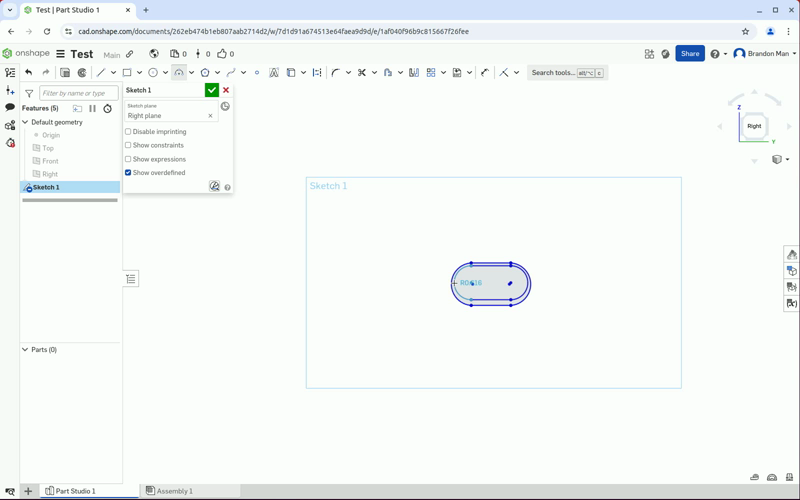
scroll(6)
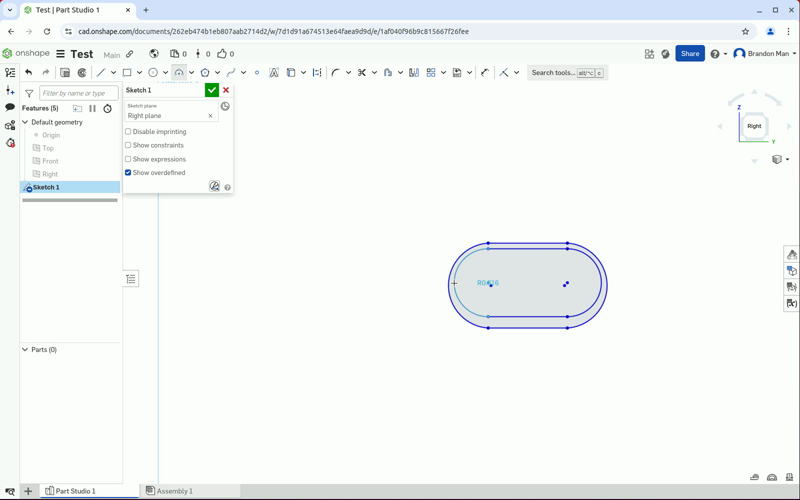
click(454, 282)
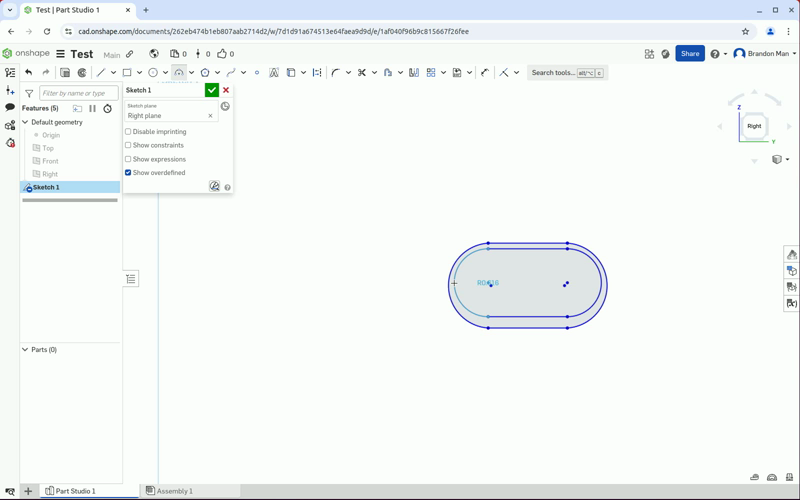
scroll(-6)
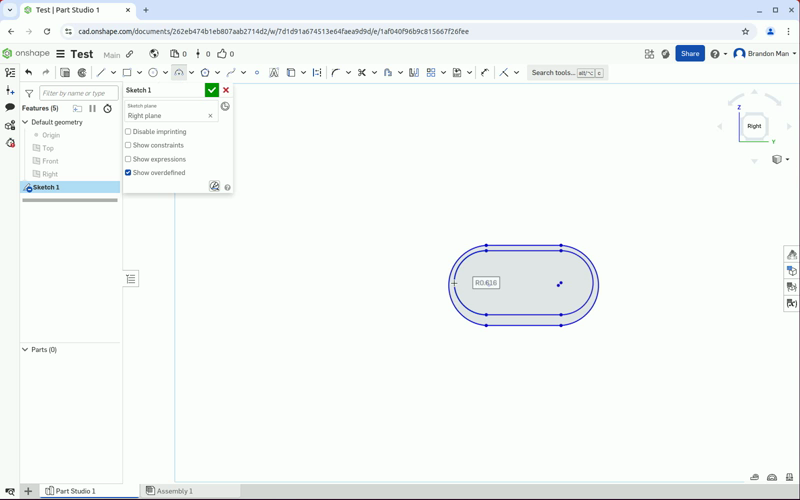
scroll(-6)
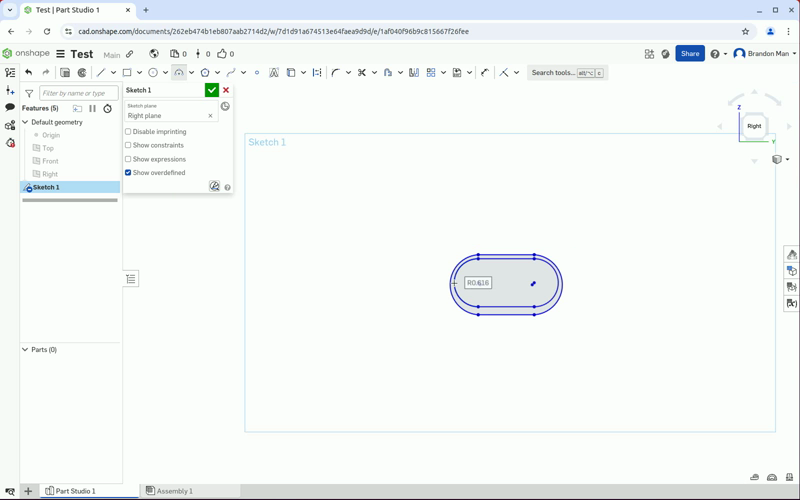
scroll(-6)
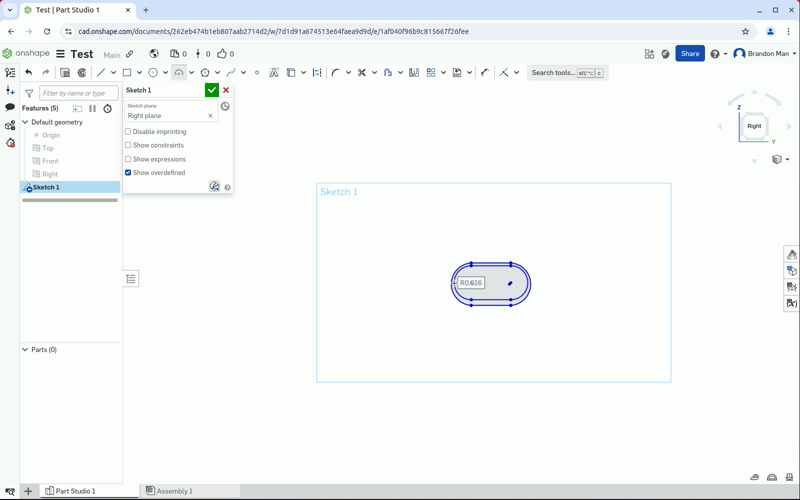
scroll(-6)
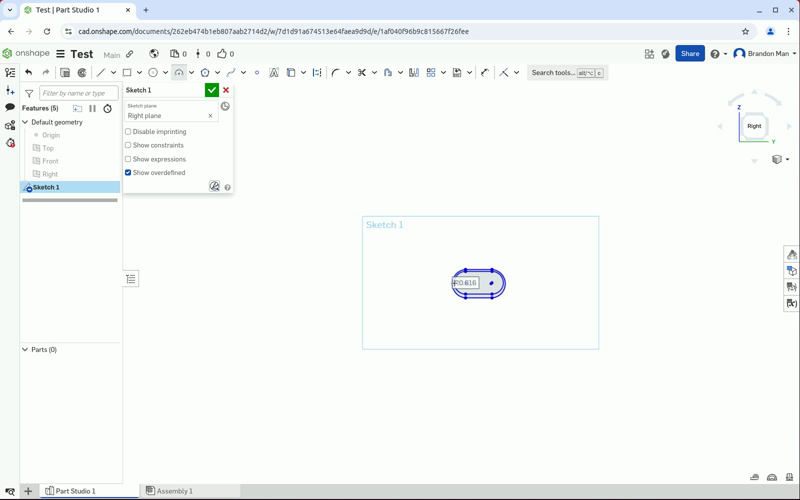
scroll(-6)
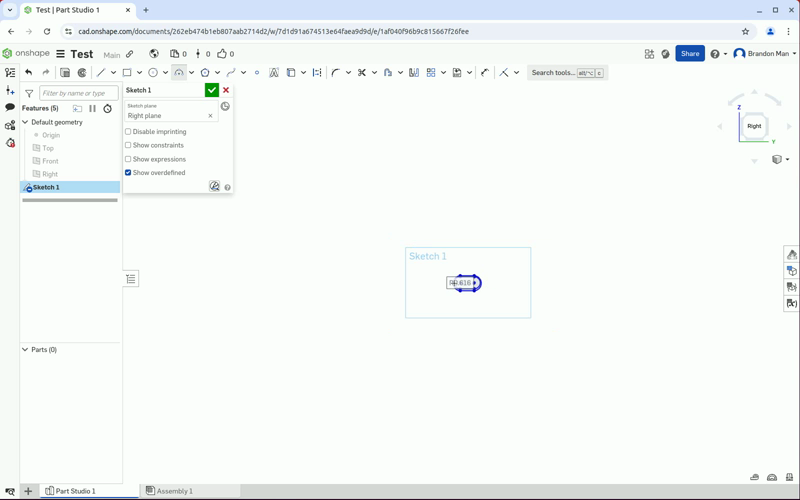
scroll(-6)
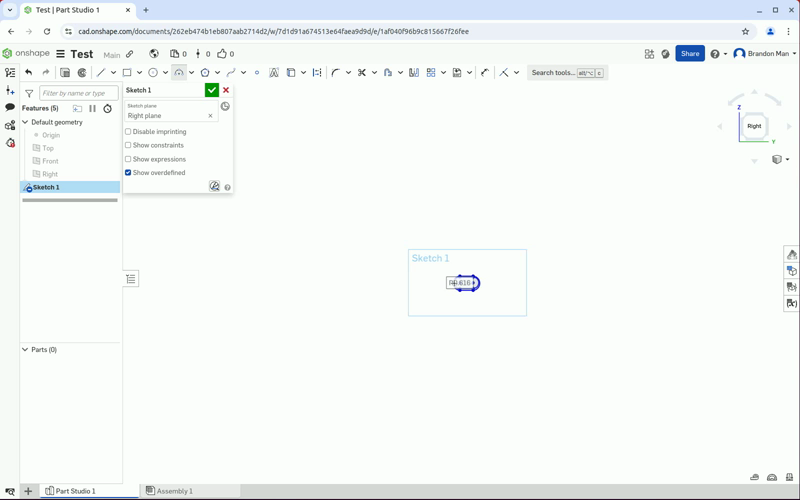
scroll(-6)
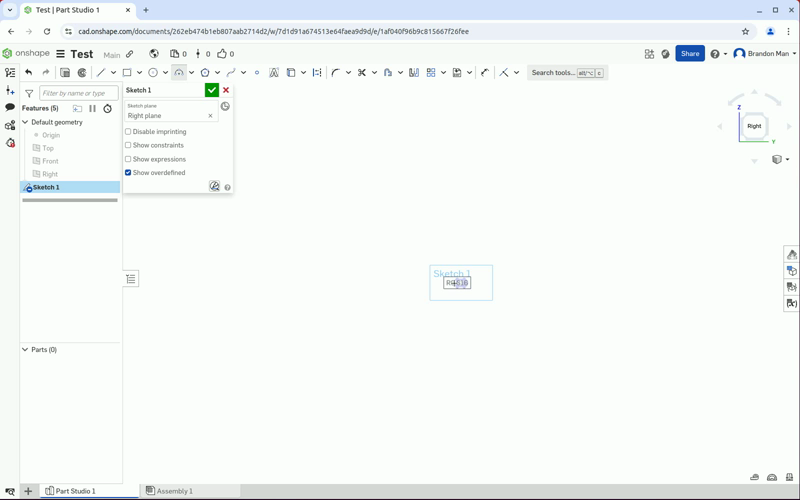
key_up(shift)
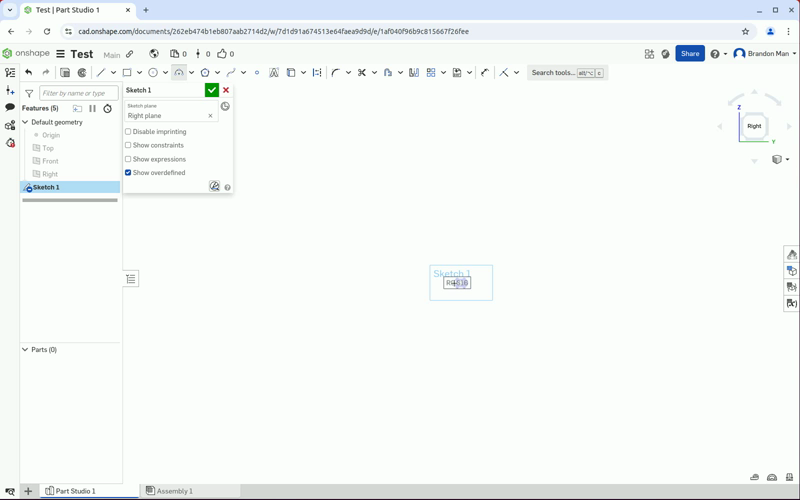
key(esc)
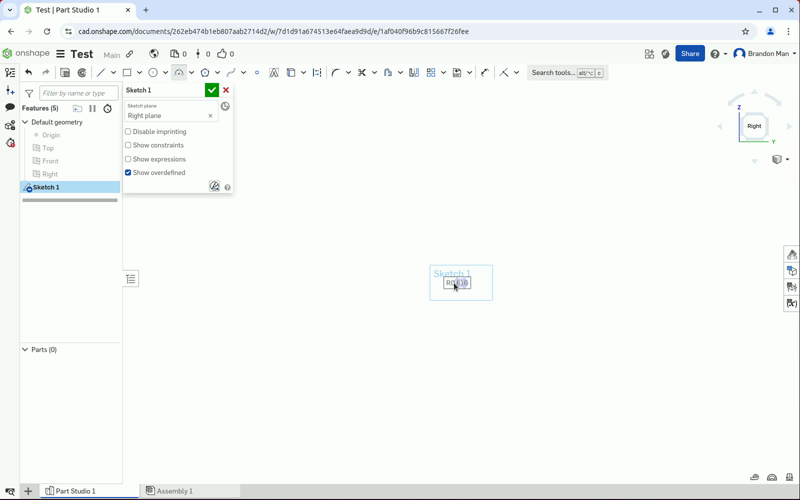
mouse_move(458, 286)
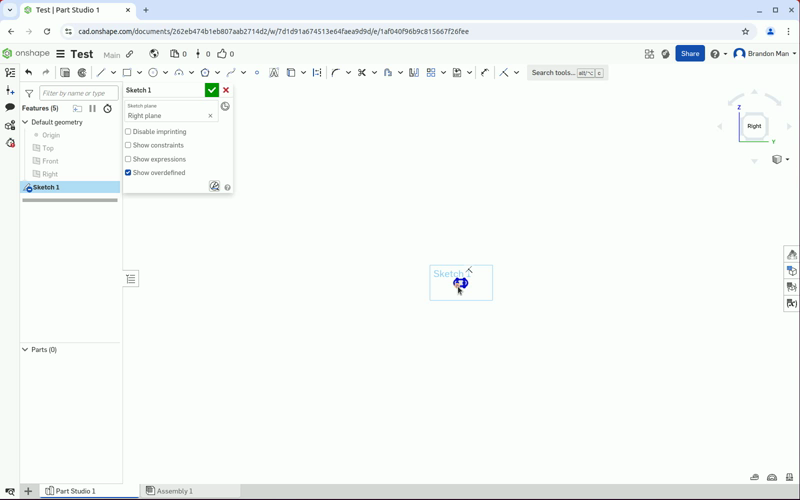
scroll(6)
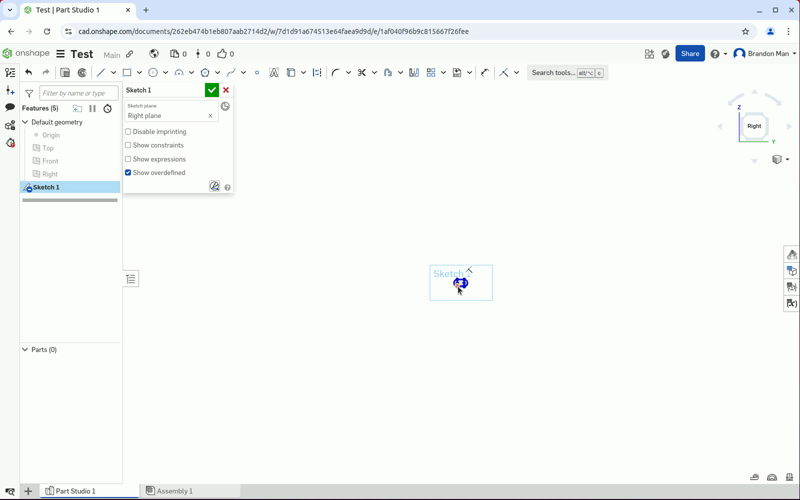
scroll(6)
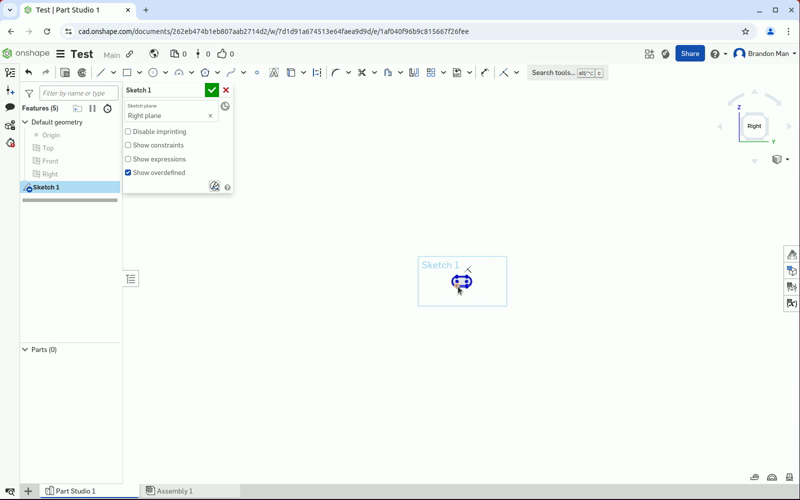
scroll(6)
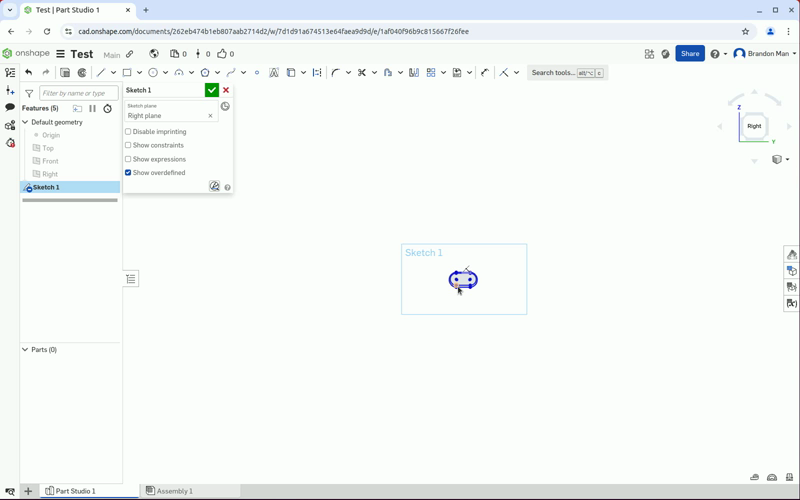
scroll(6)
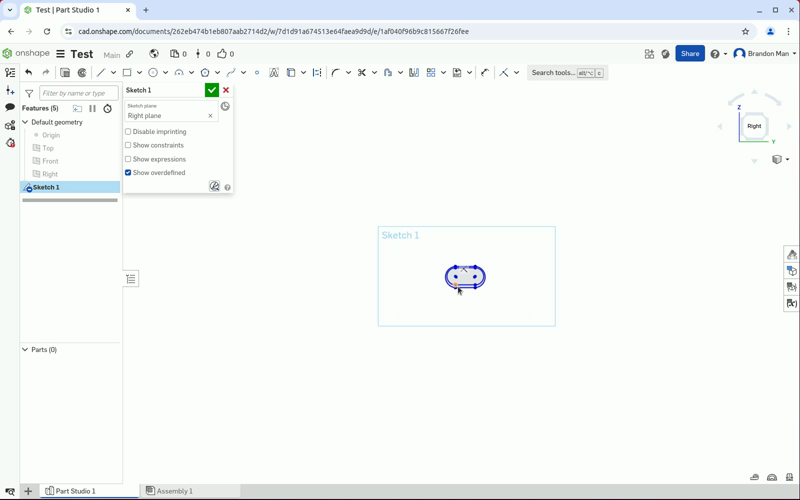
scroll(6)
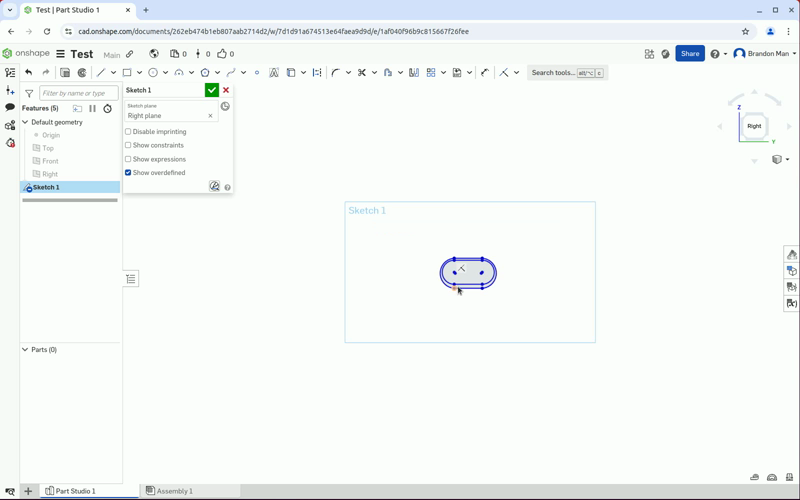
scroll(6)
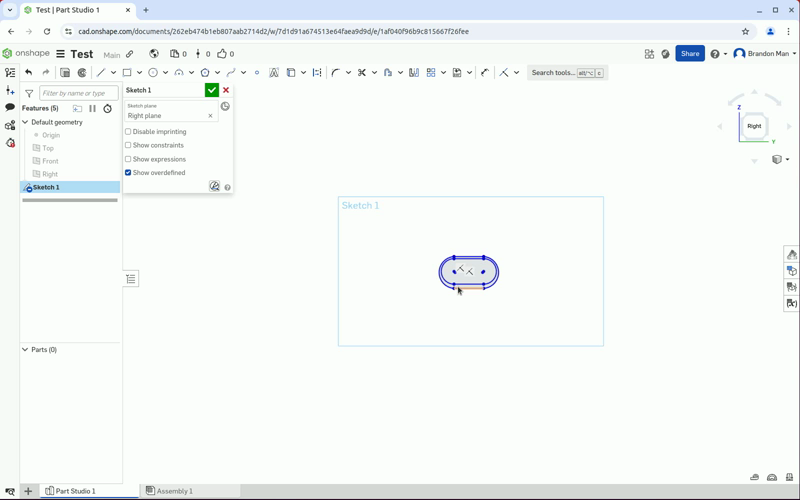
scroll(6)
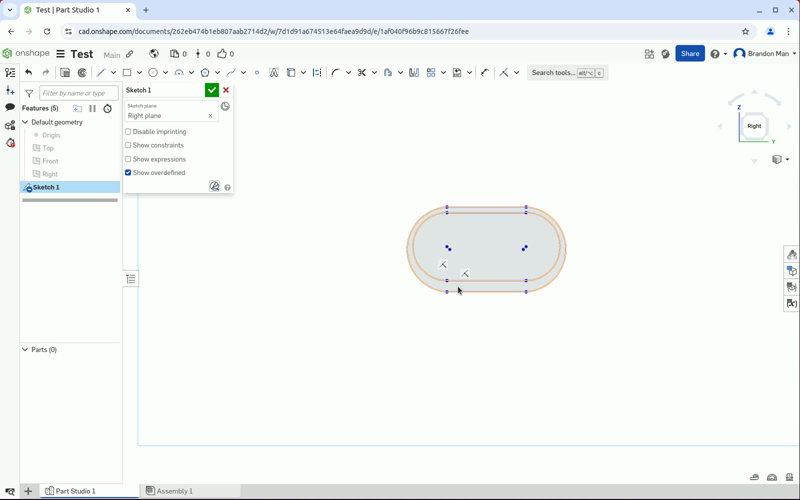
click(458, 286)
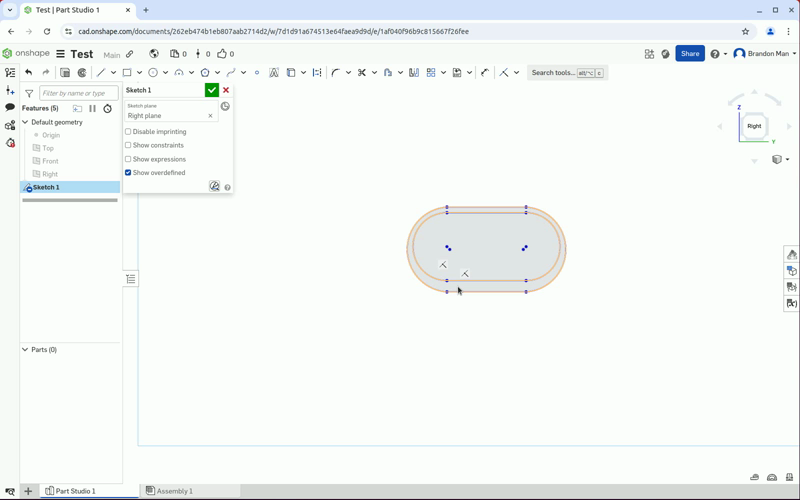
scroll(-6)
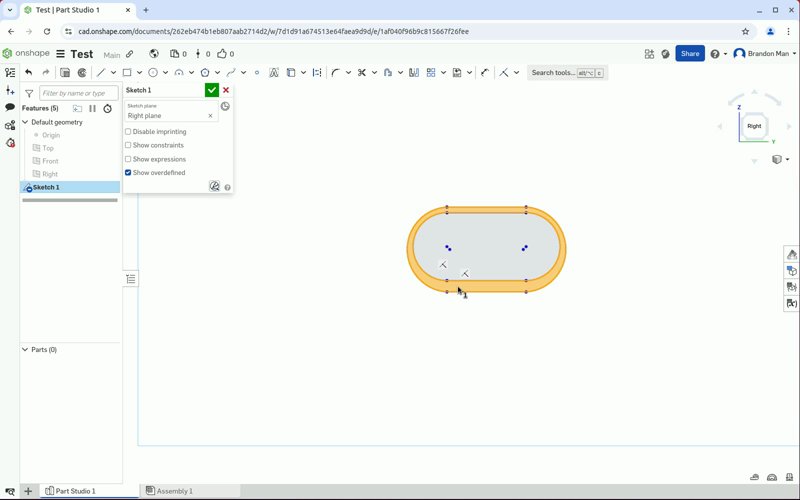
scroll(-6)
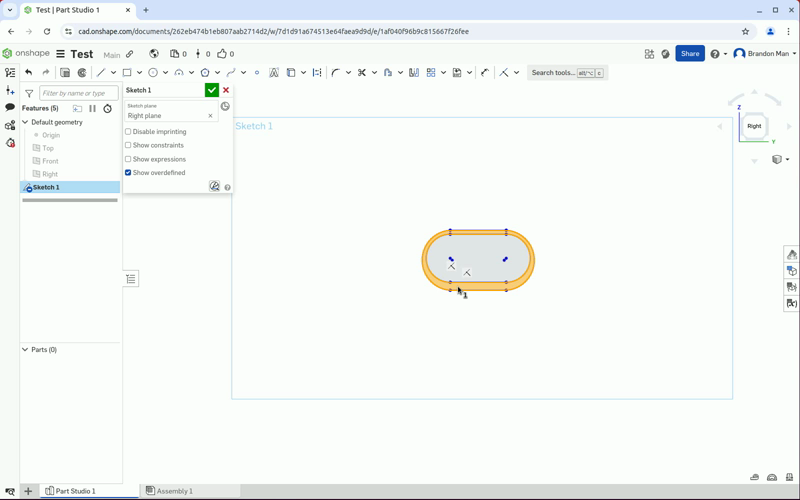
scroll(-6)
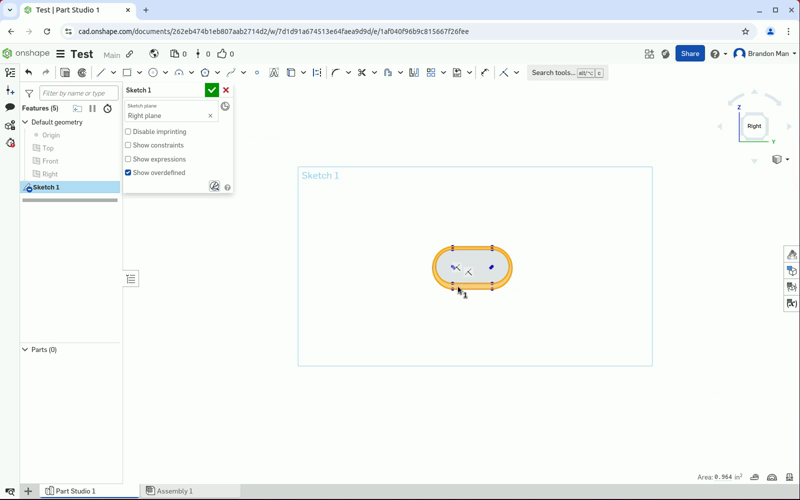
scroll(-6)
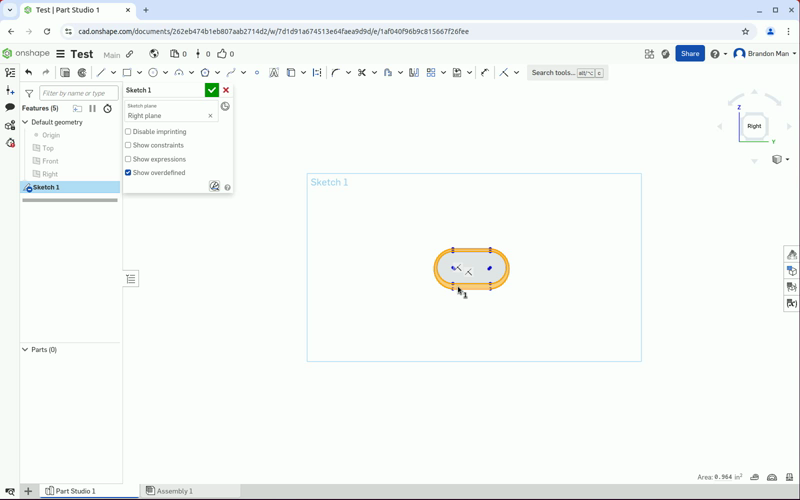
scroll(-6)
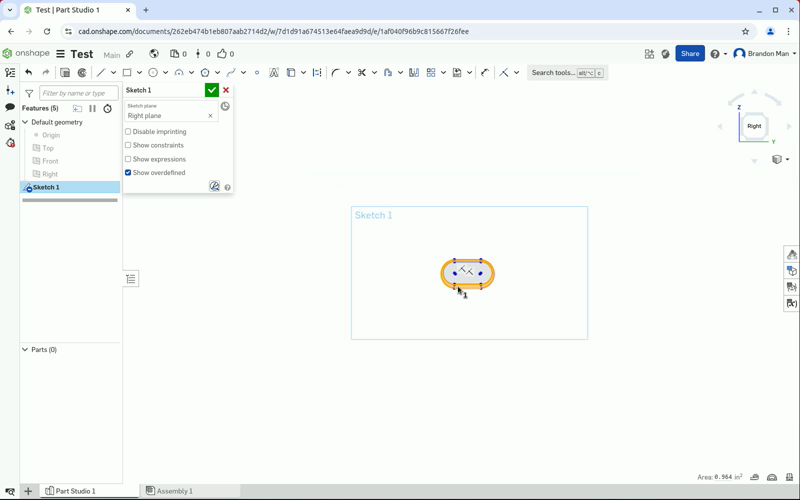
scroll(-6)
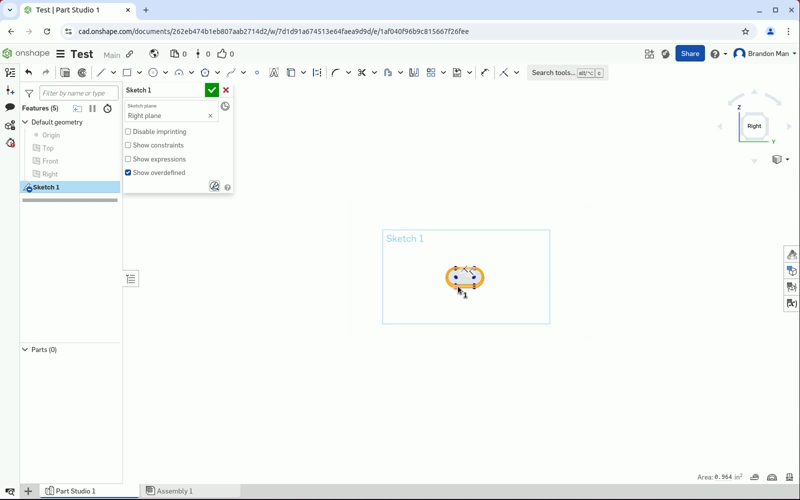
scroll(-6)
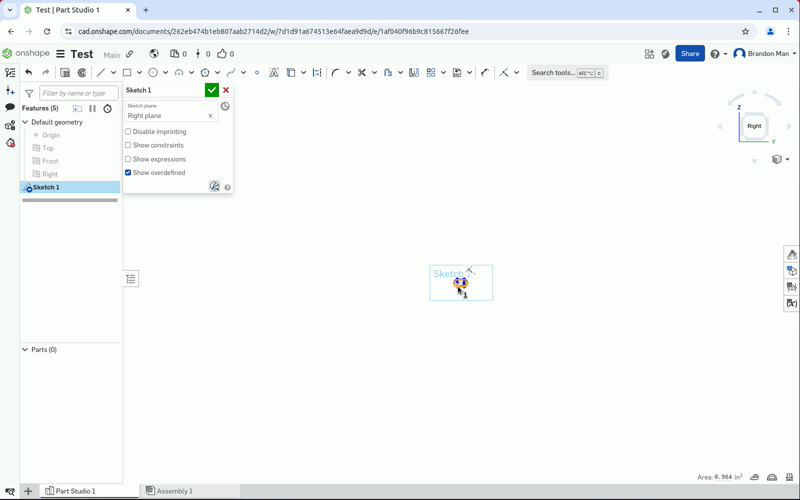
mouse_move(73, 352)
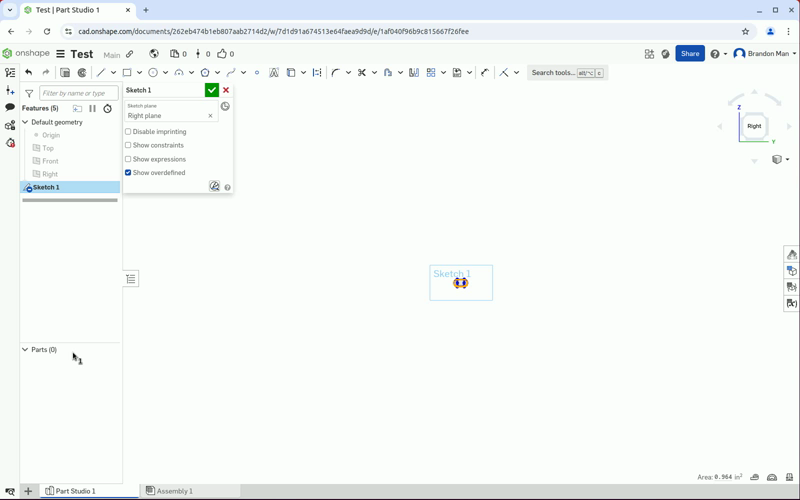
key(shift+y)
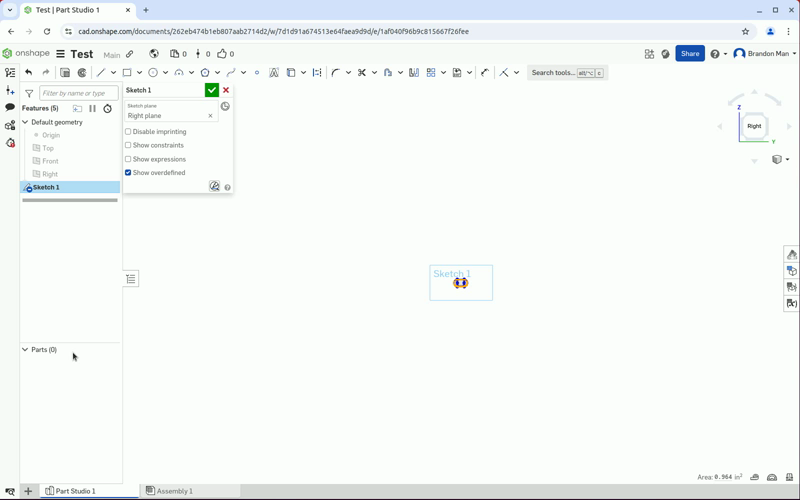
key(shift+e)
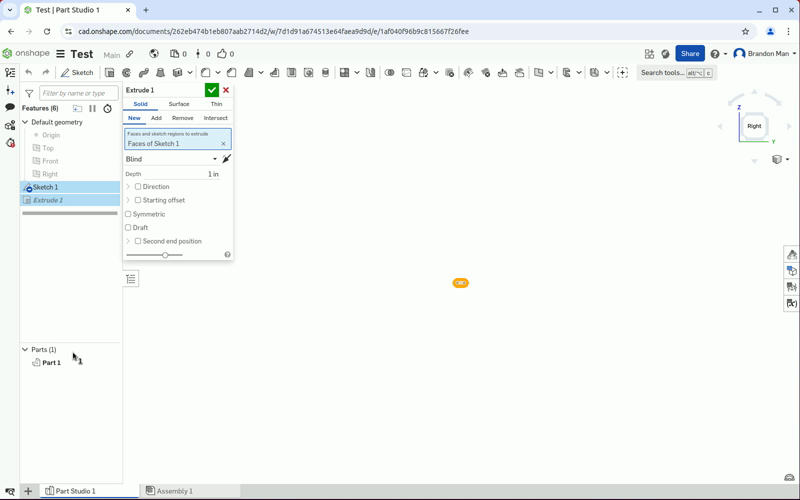
mouse_move(143, 106)
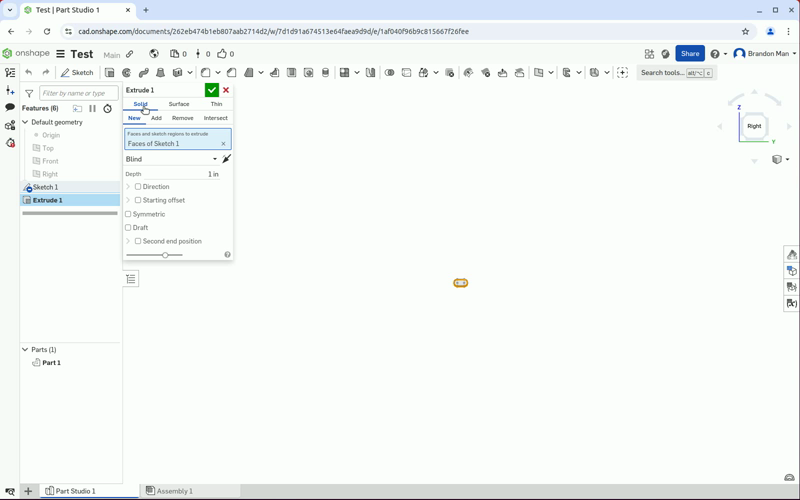
click(143, 106)
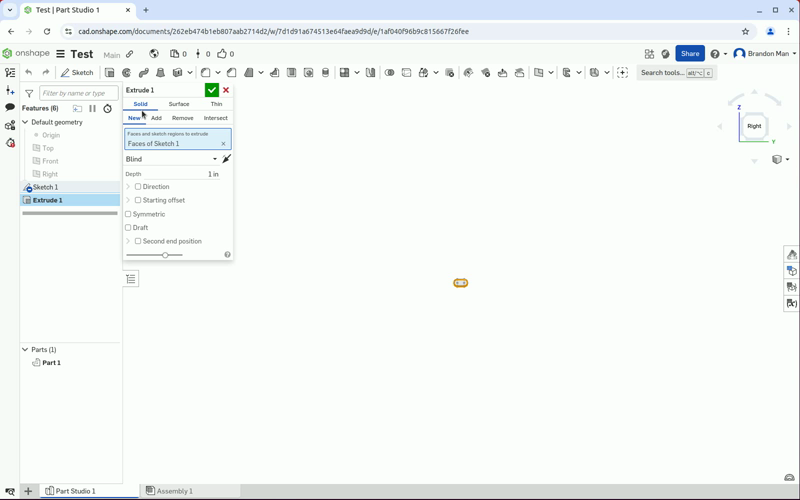
mouse_move(137, 120)
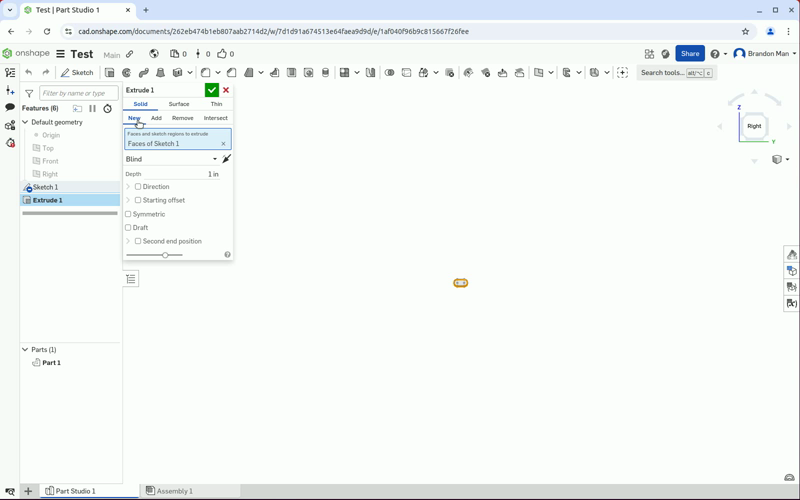
click(137, 120)
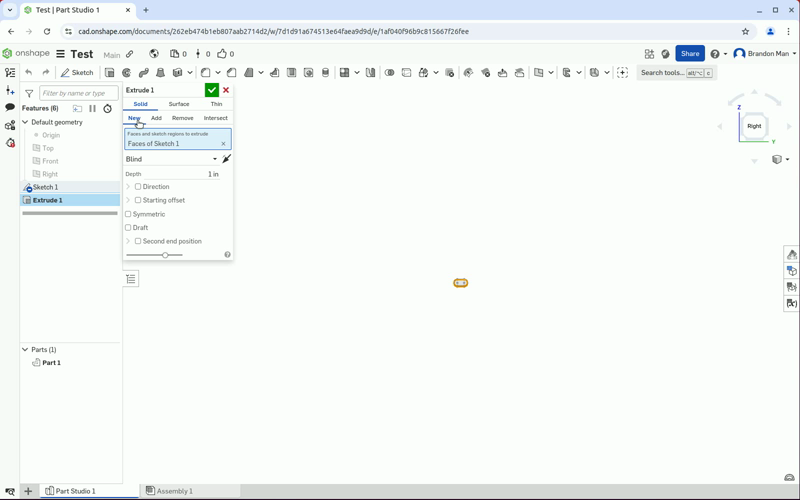
key(tab, 4)
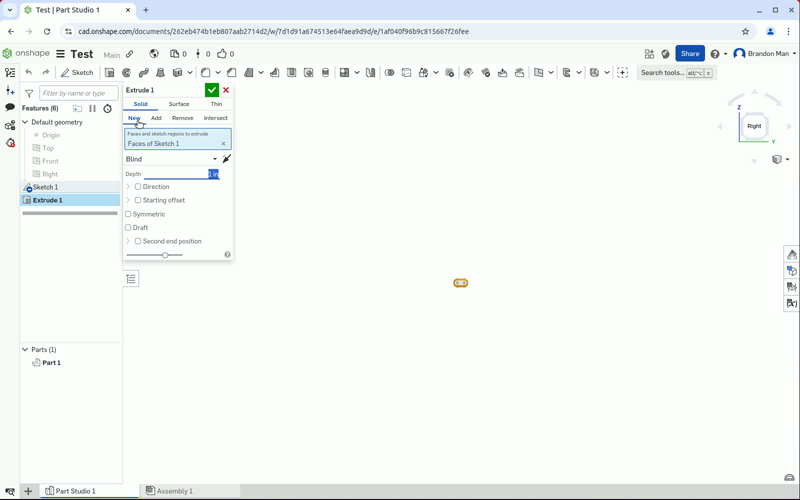
text(-23.108)
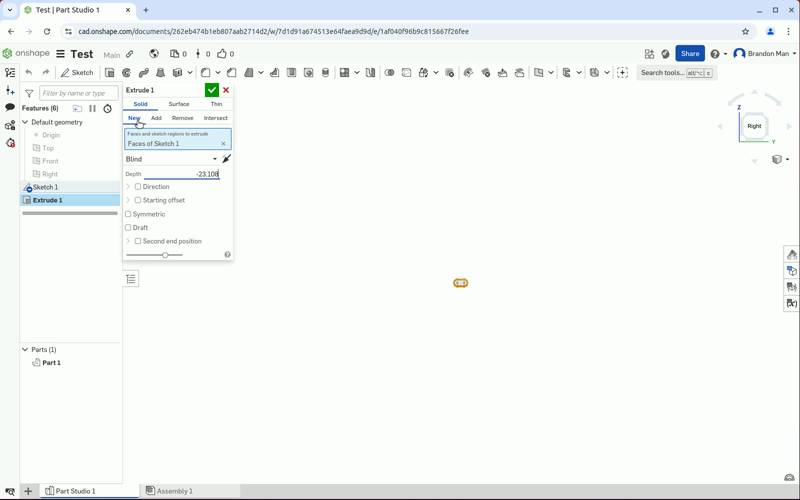
key(enter)
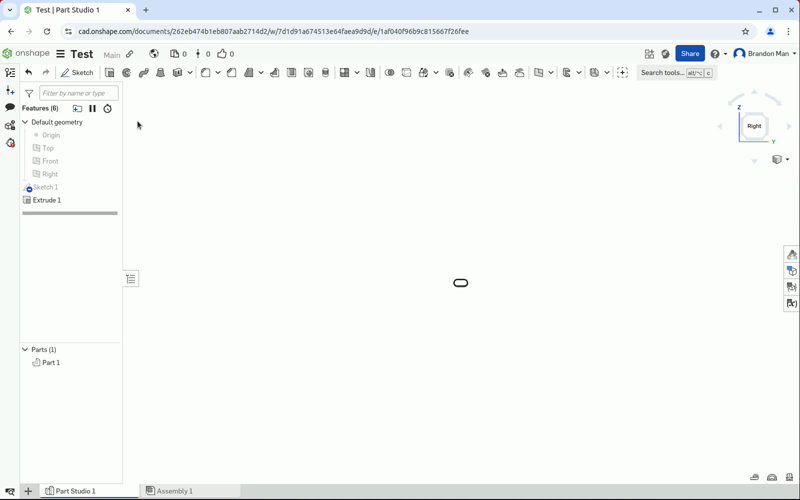
key(shift+h)
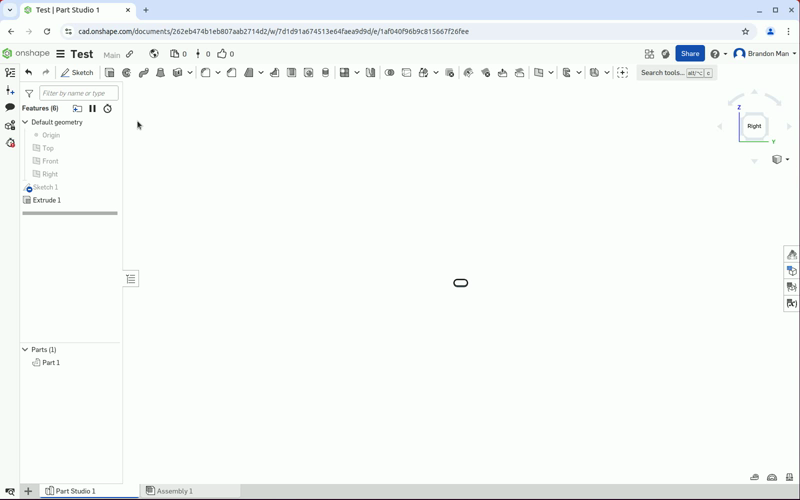
key(shift+h)
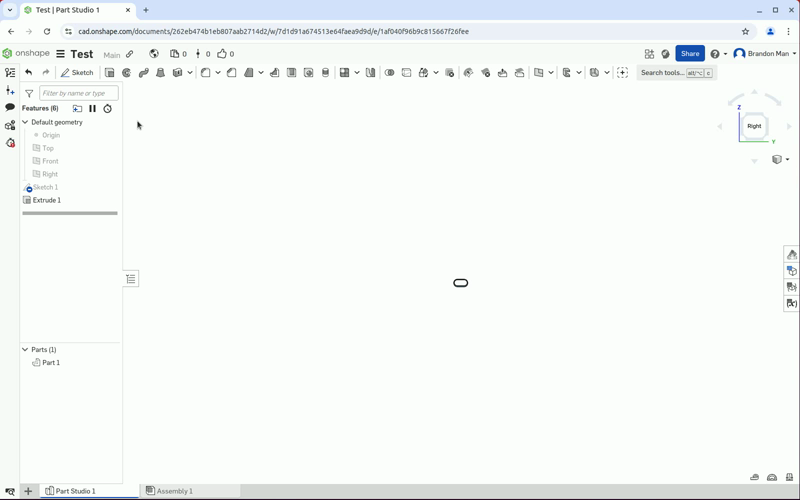
mouse_move(73, 189)
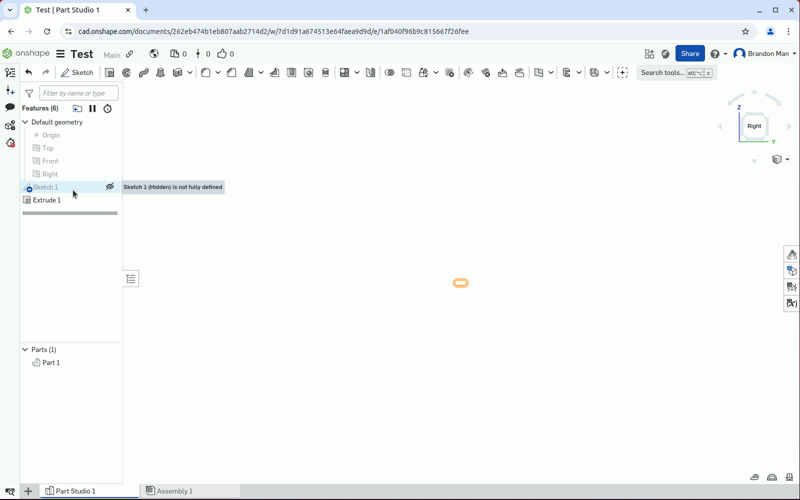
click(73, 189)
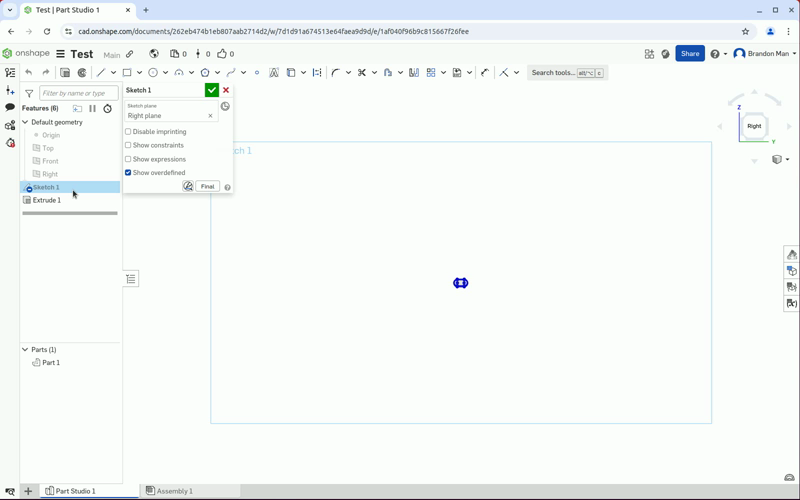
mouse_move(229, 92)
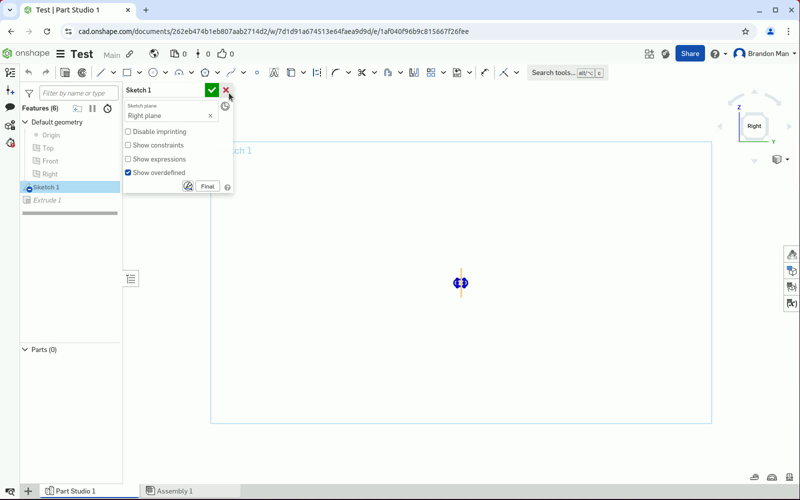
click(229, 92)
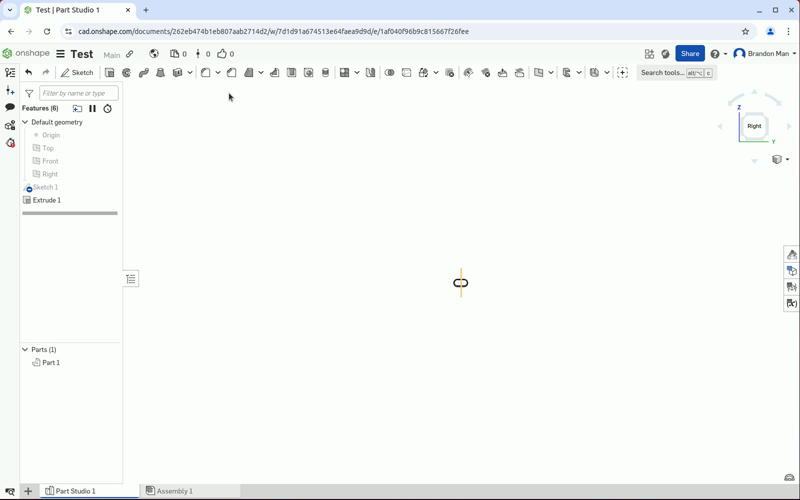
mouse_move(73, 352)
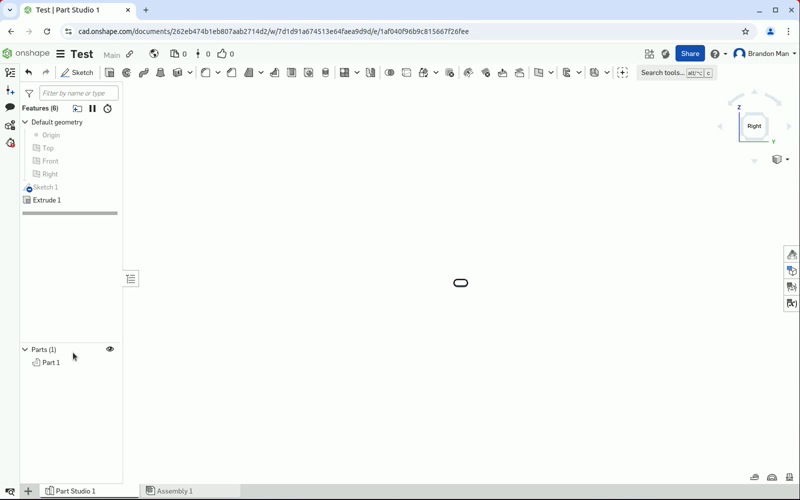
key(y)
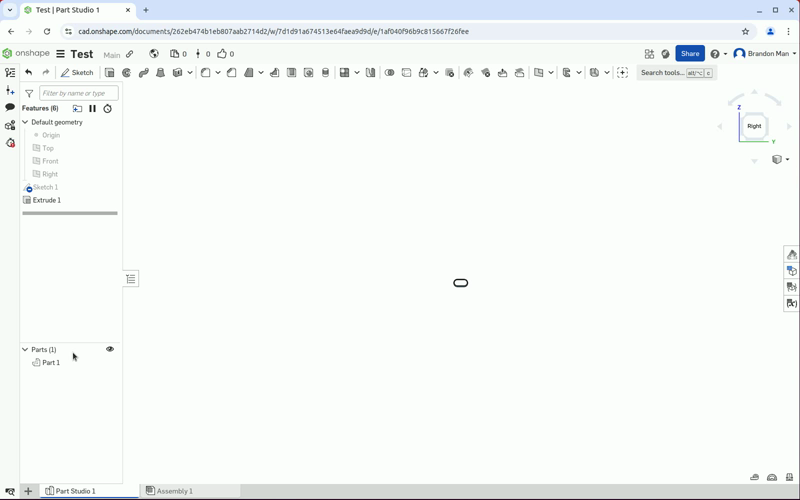
key(shift+p)
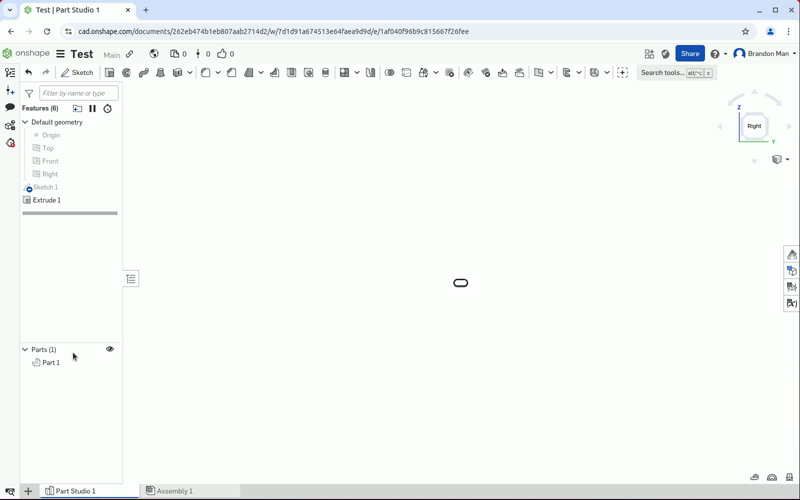
key(space)
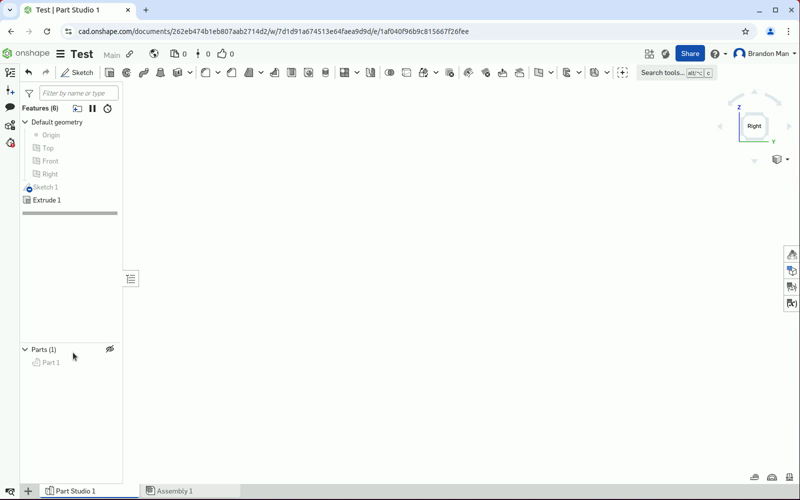
key_down(shift)
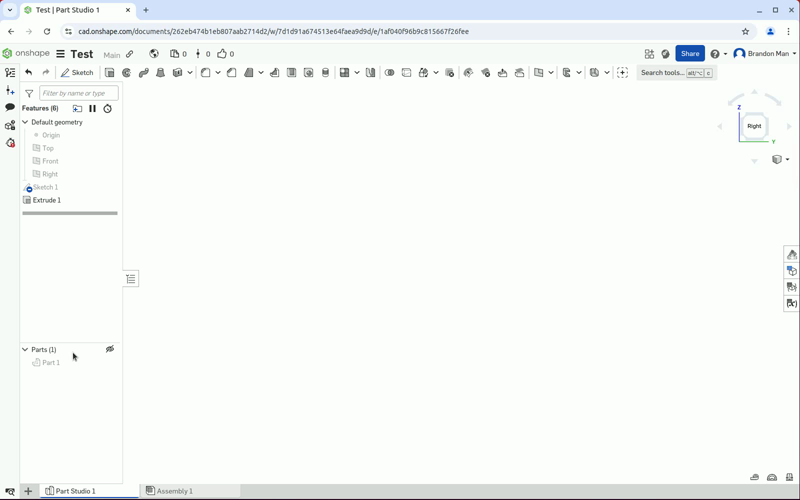
key(right)
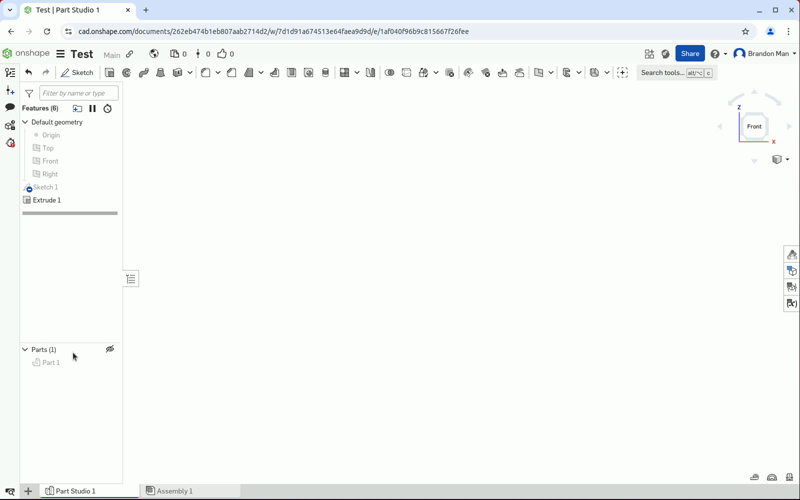
key_up(shift)
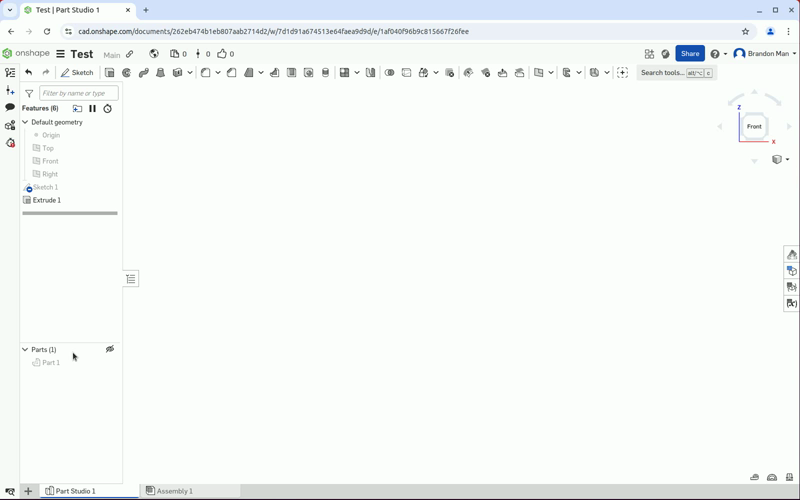
key(space)
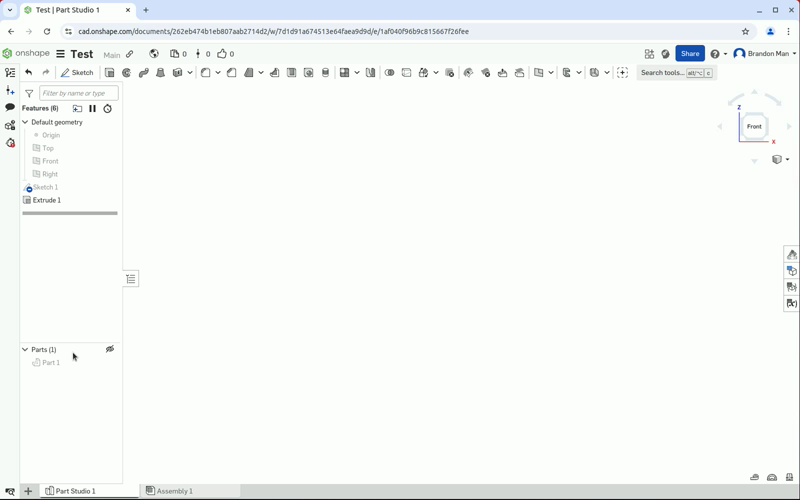
key_down(shift)
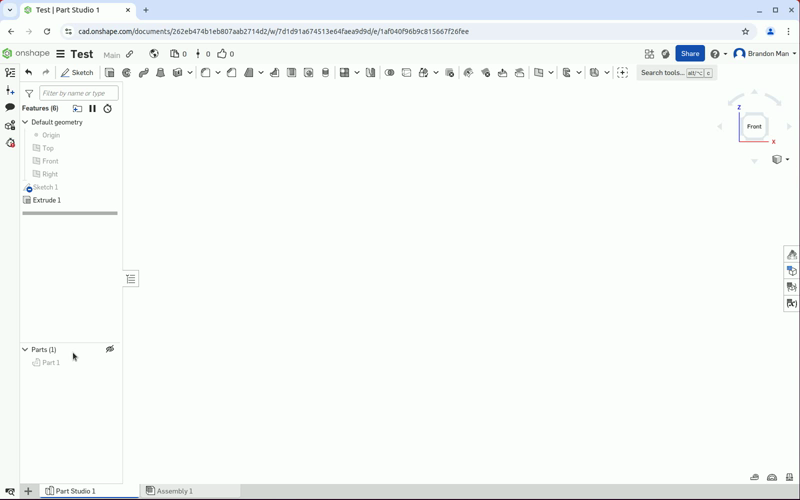
key(down)
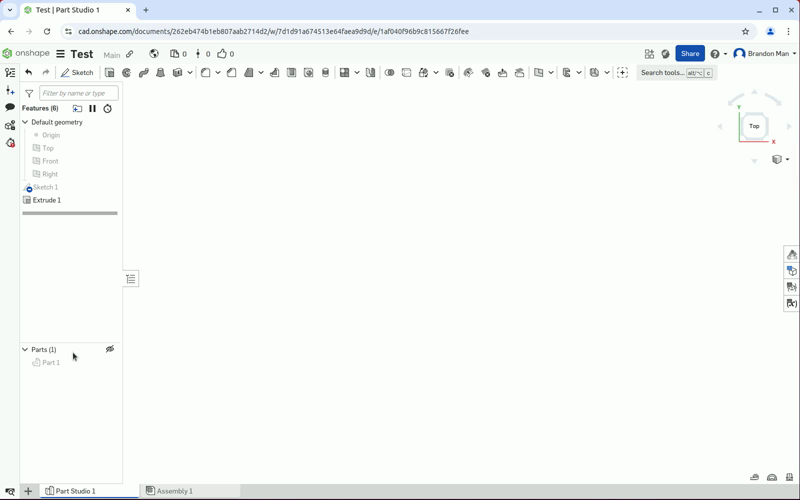
key_up(shift)
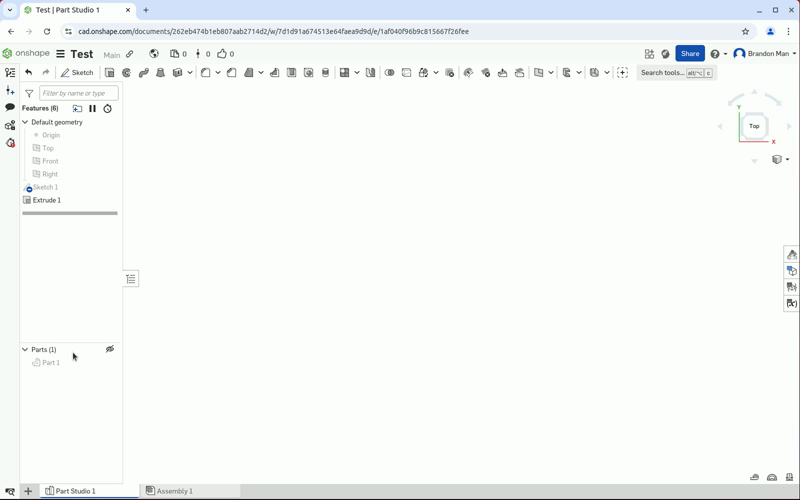
mouse_move(73, 352)
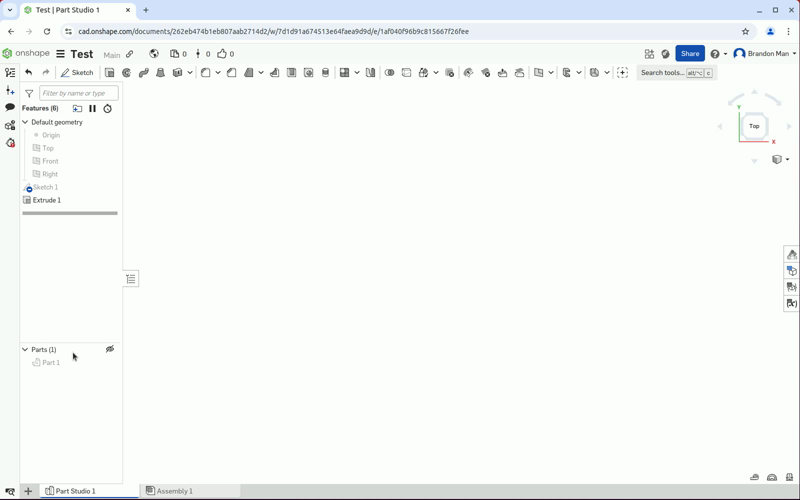
key(shift+y)
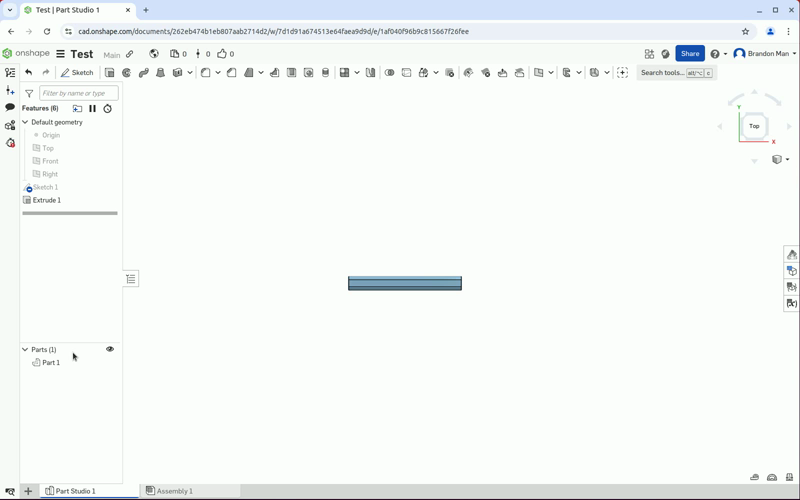
mouse_move(541, 75)
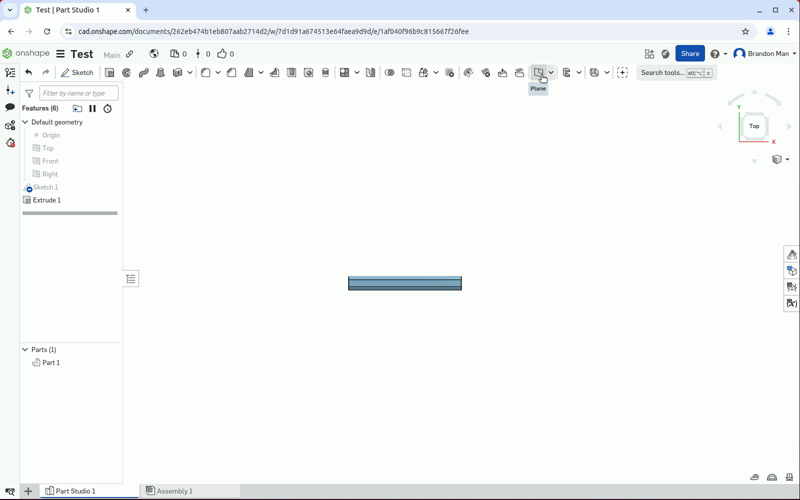
click(541, 75)
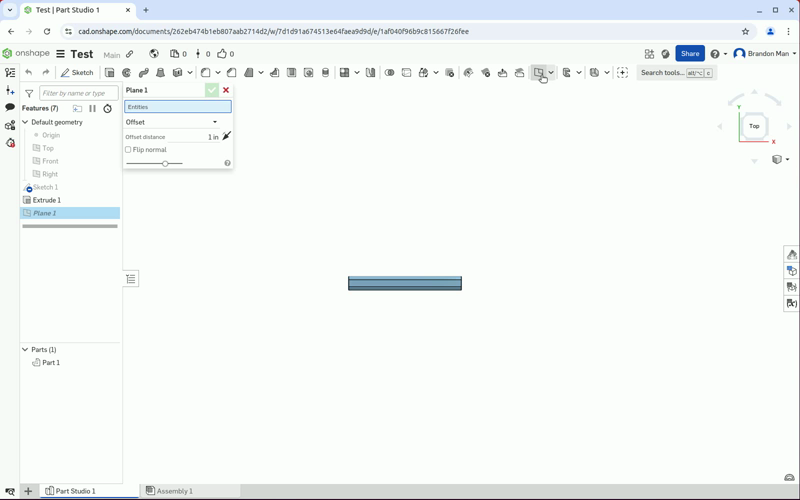
mouse_move(73, 150)
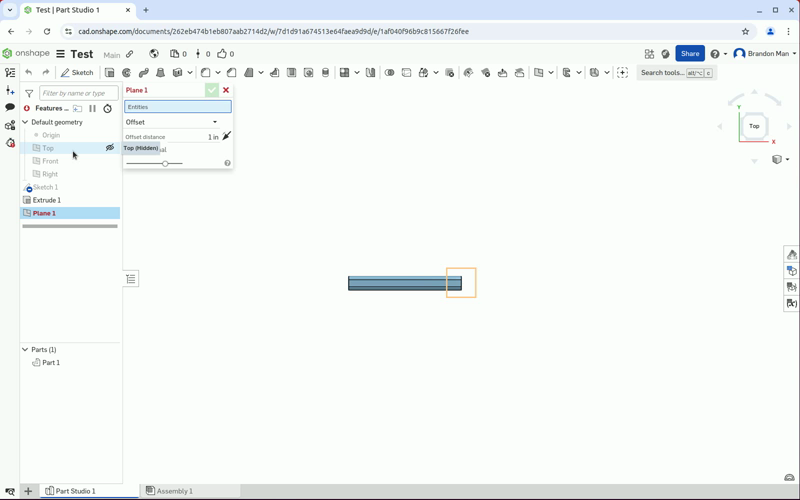
click(73, 150)
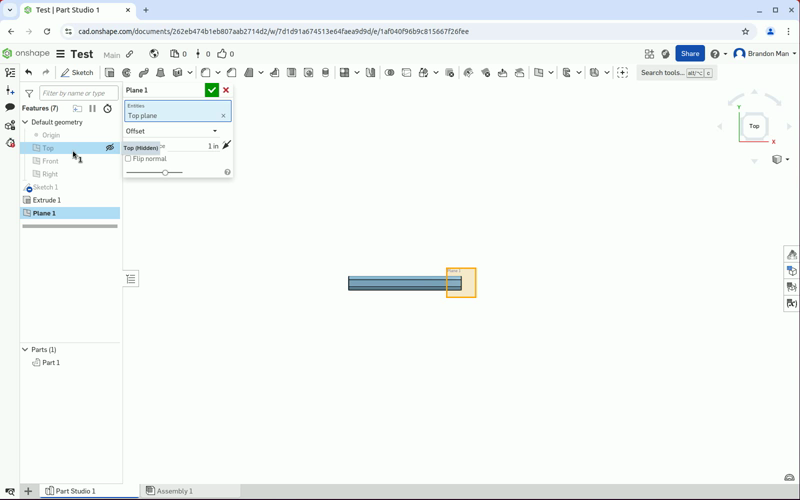
key(tab, 2)
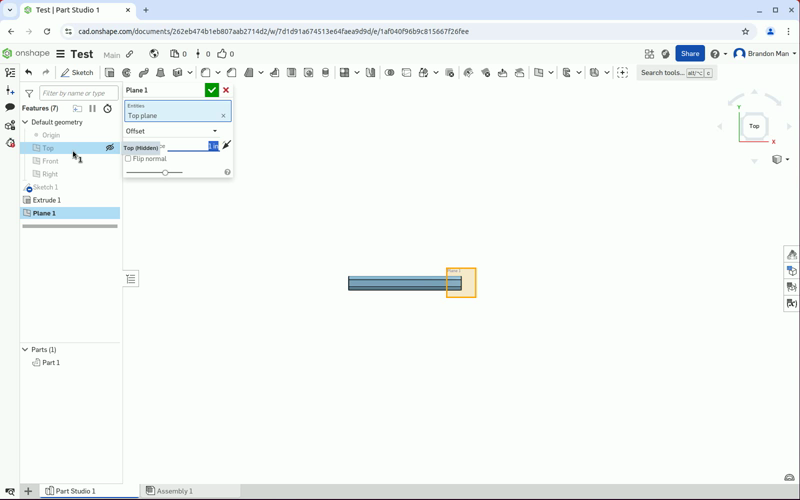
text(0.709)
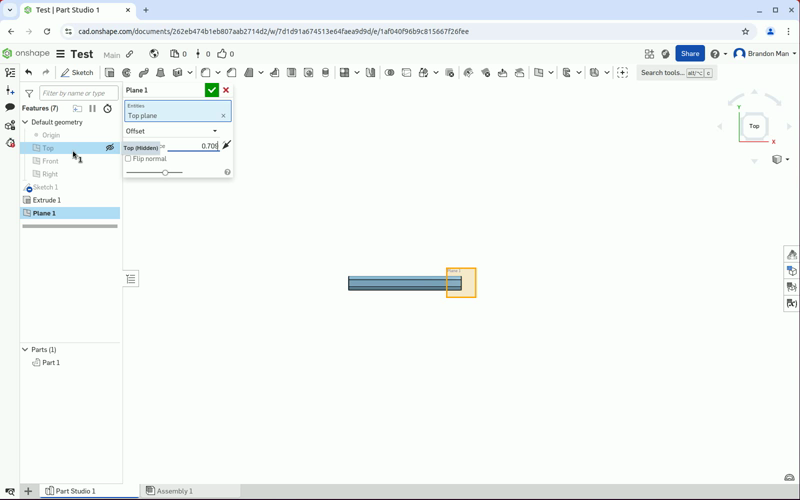
key(enter, 2)
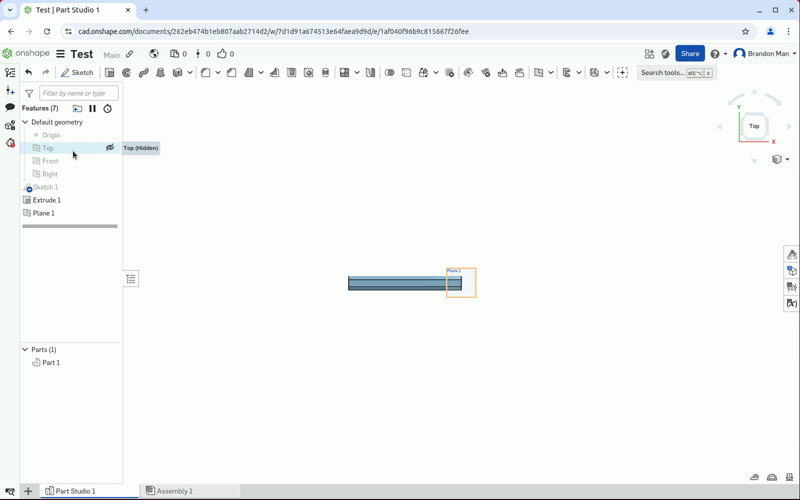
key(shift+s)
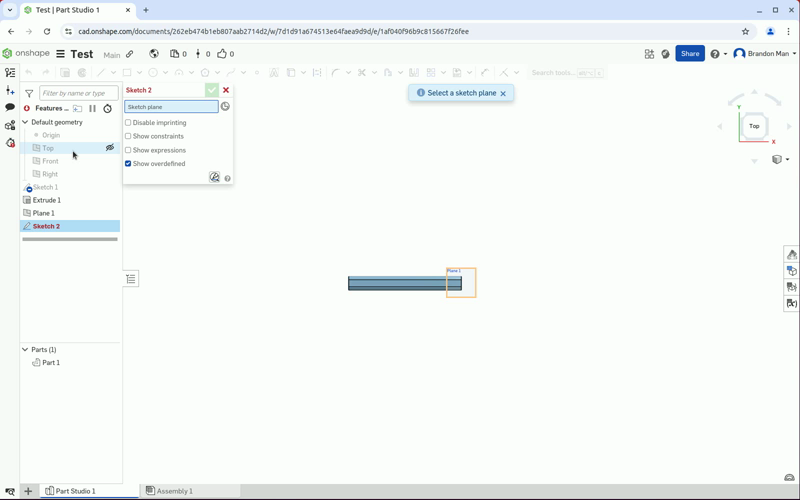
mouse_move(73, 215)
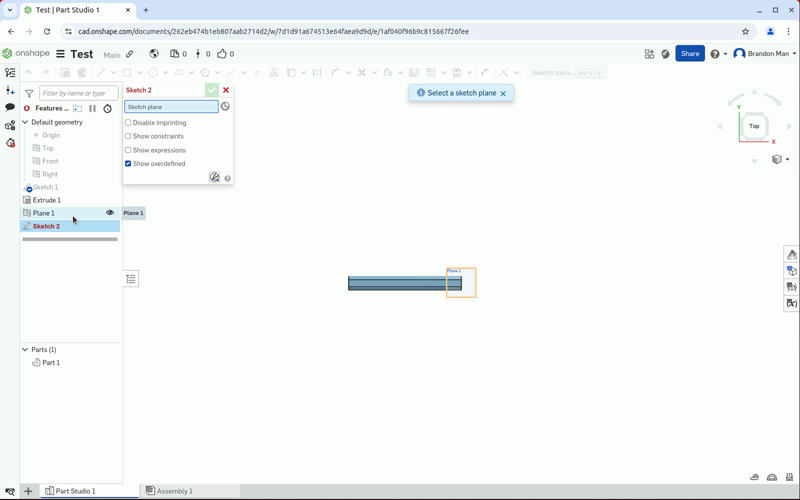
click(73, 215)
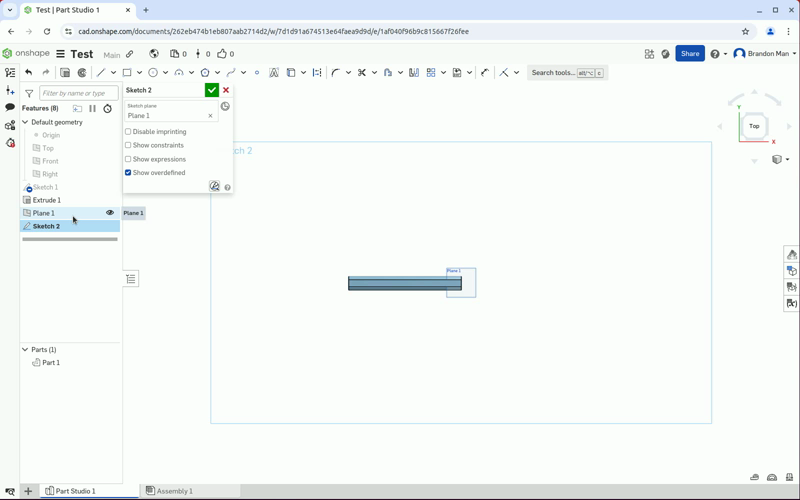
mouse_move(73, 352)
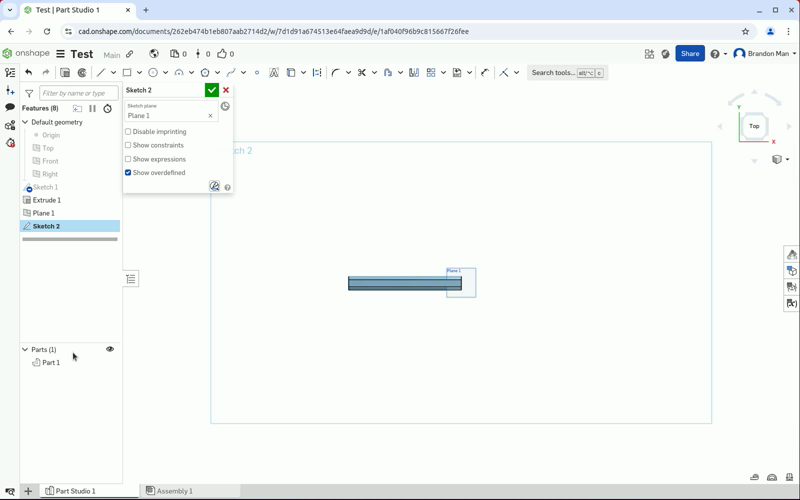
key(y)
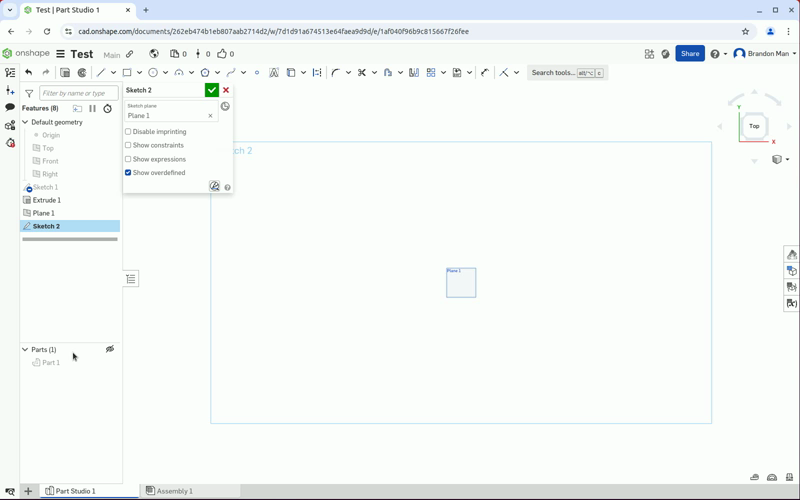
key(c)
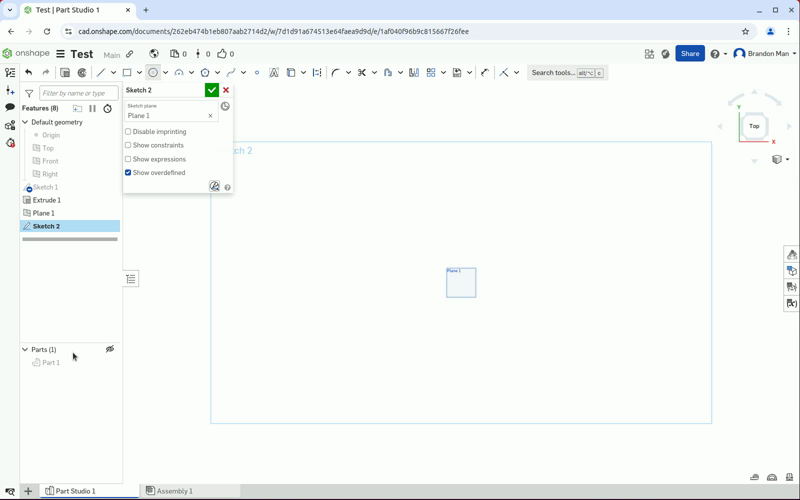
key_down(shift)
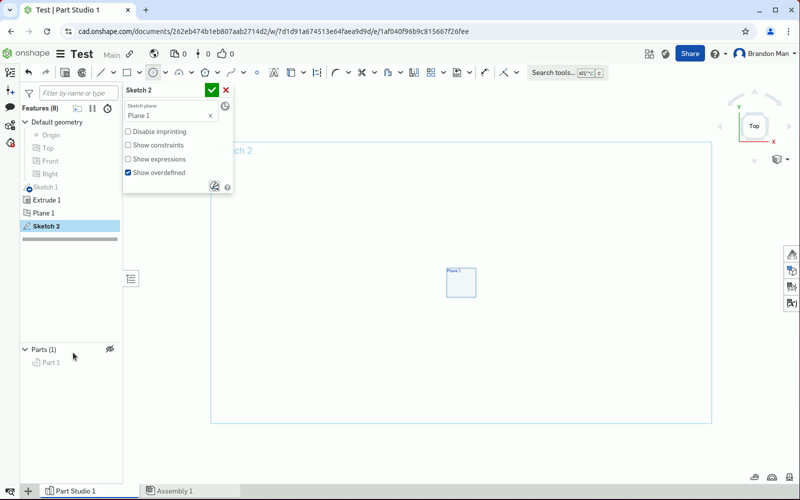
mouse_move(457, 282)
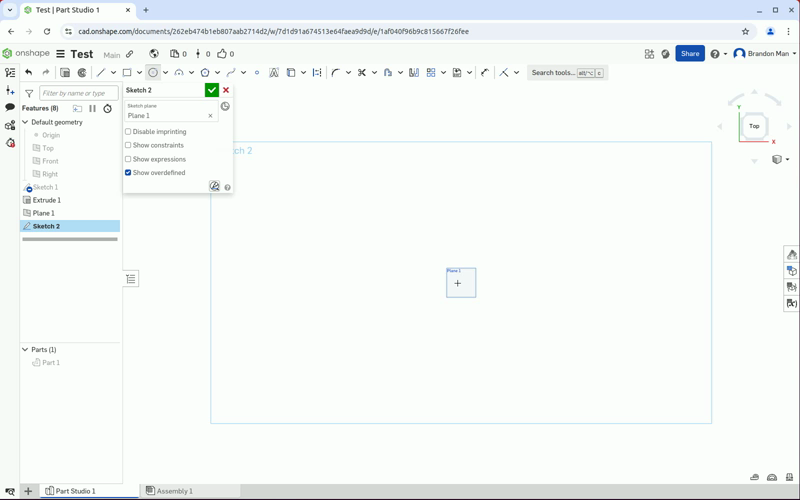
click(457, 282)
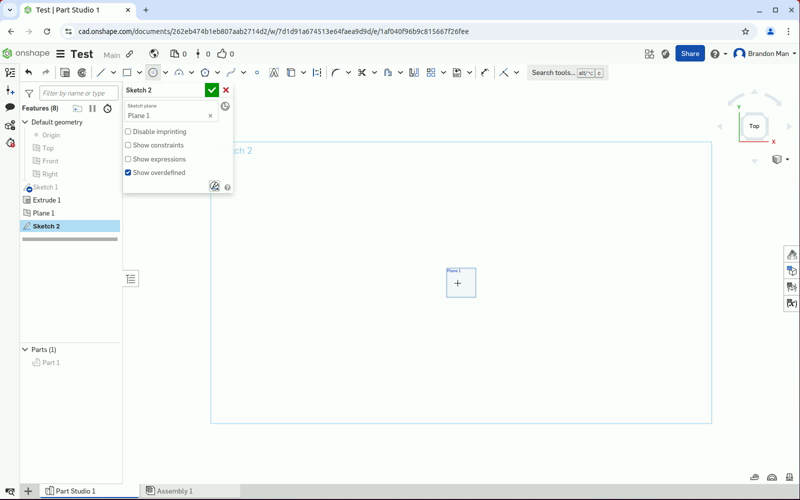
key_up(shift)
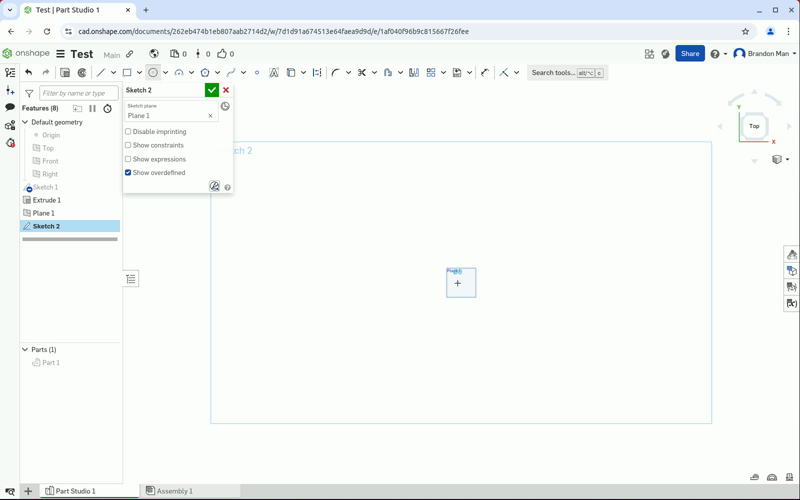
mouse_move(459, 282)
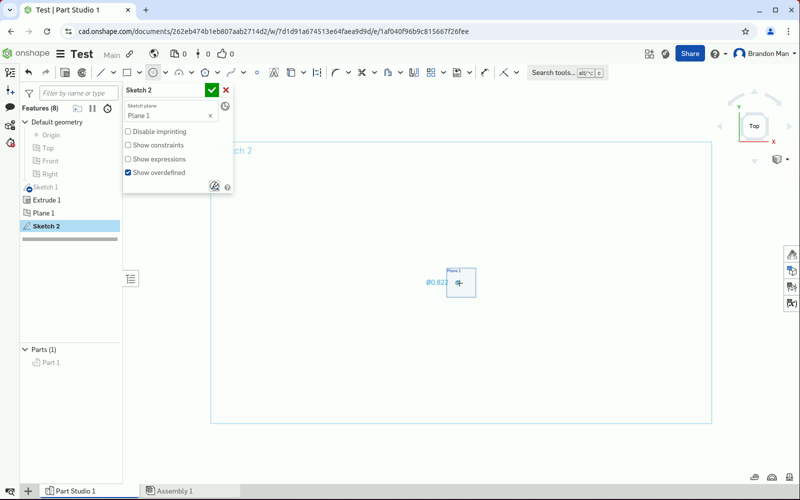
scroll(6)
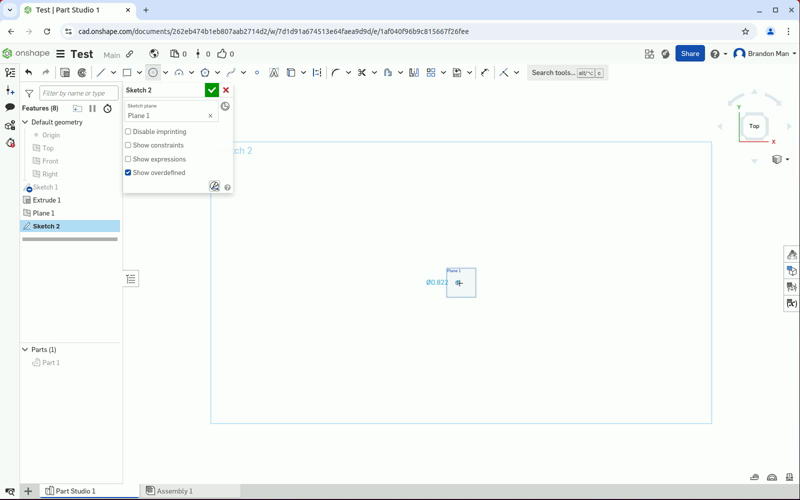
scroll(6)
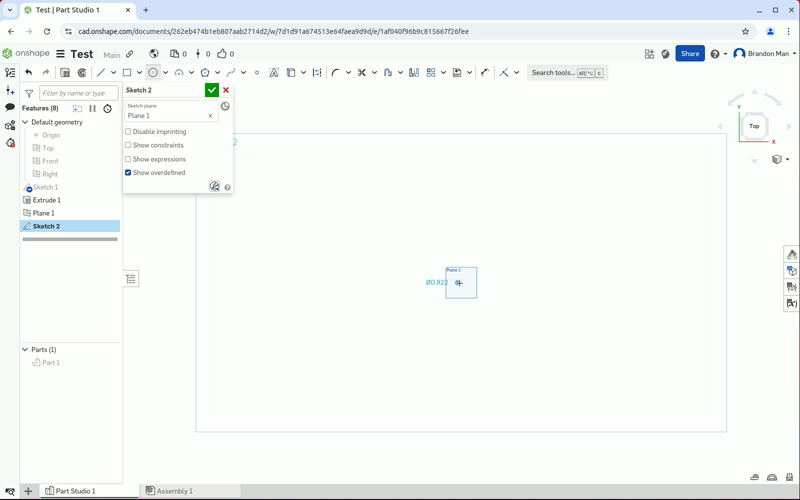
scroll(6)
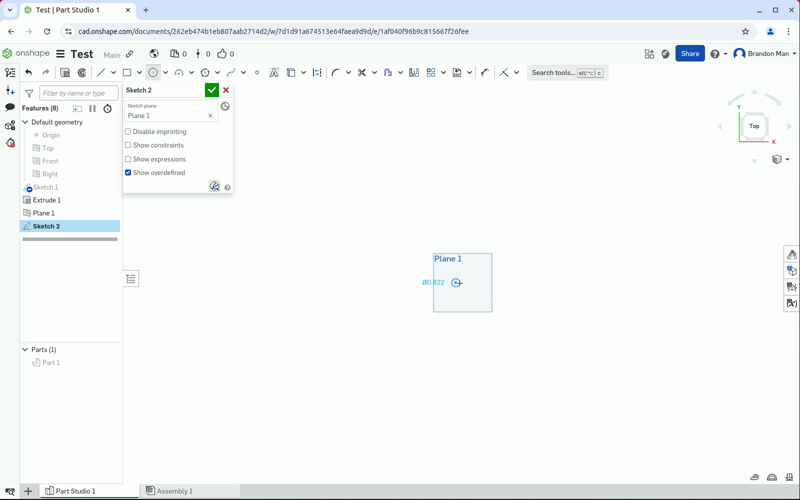
scroll(6)
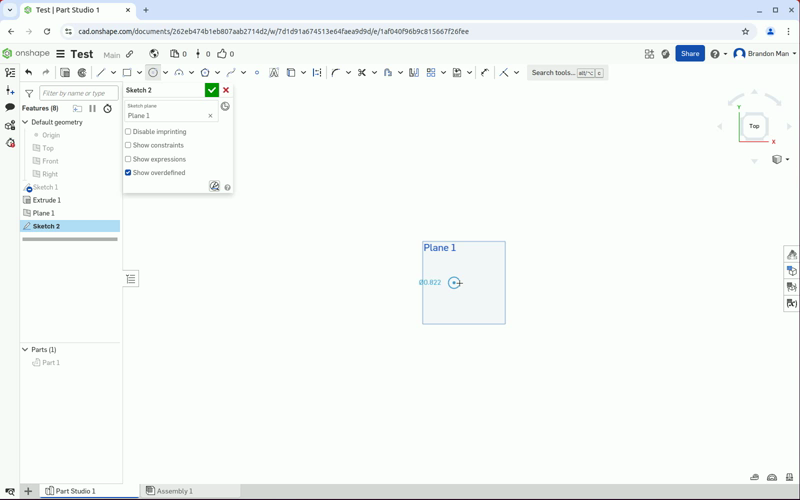
scroll(6)
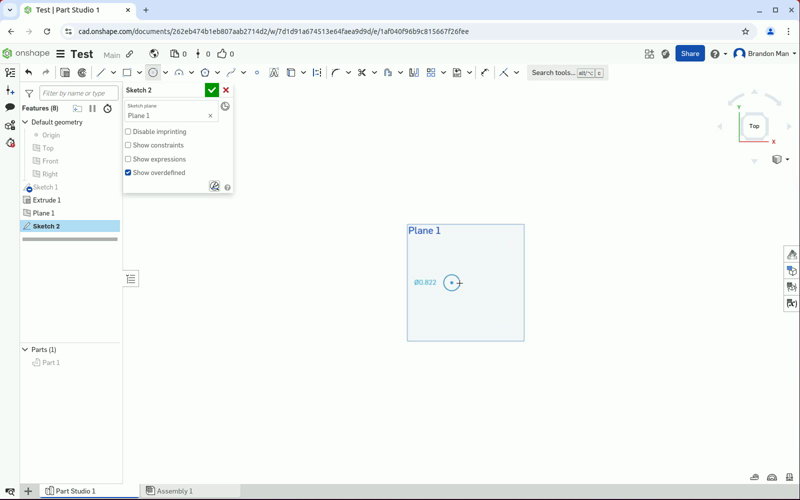
scroll(6)
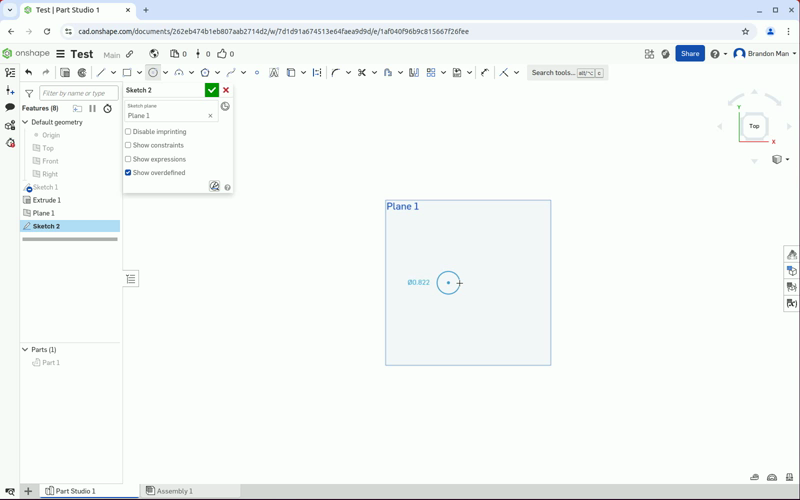
scroll(6)
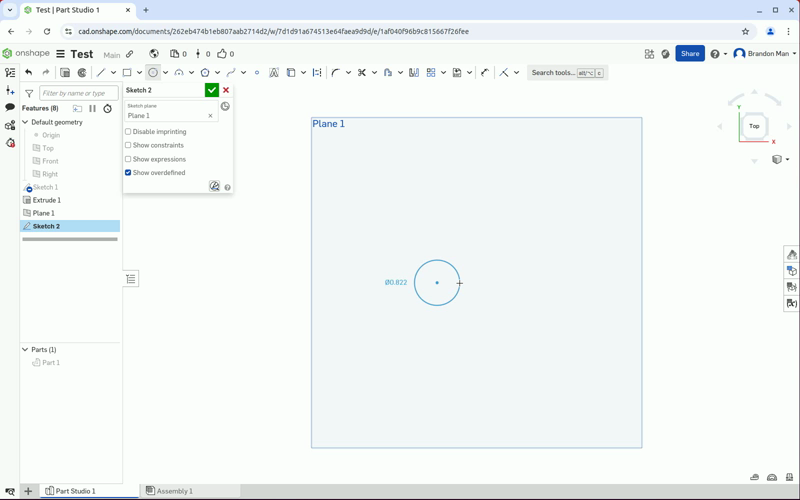
click(459, 282)
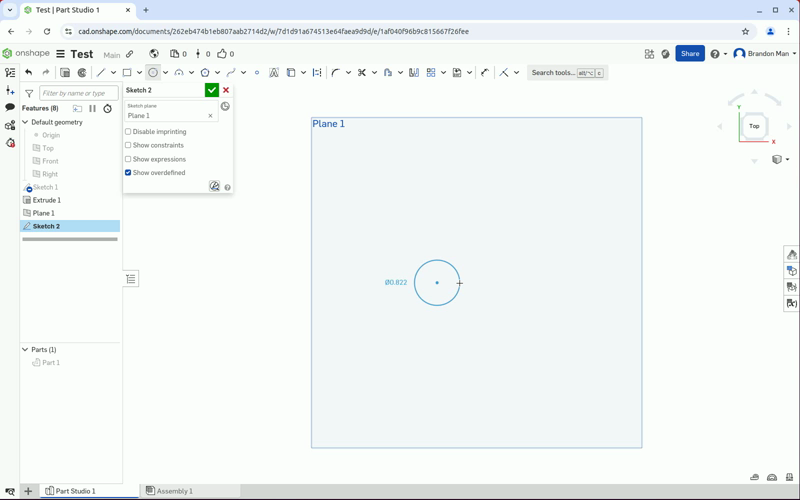
scroll(-6)
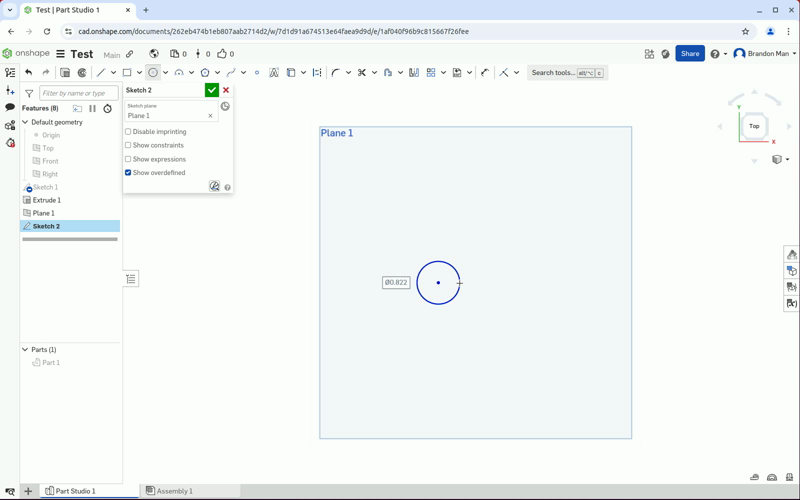
scroll(-6)
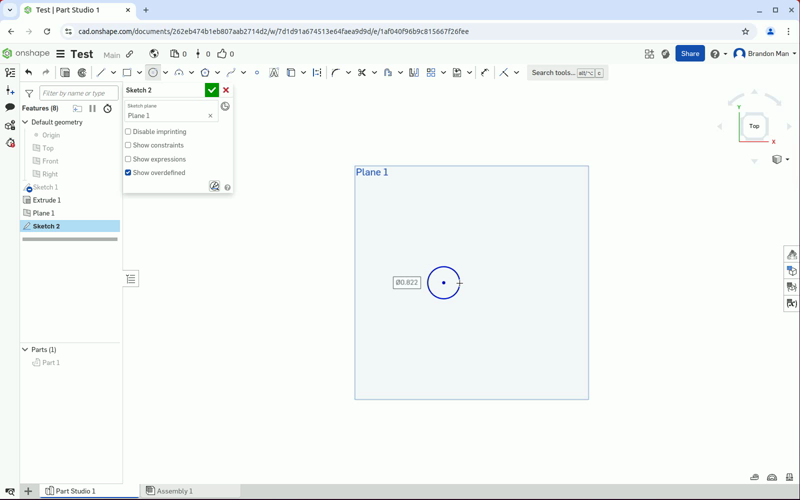
scroll(-6)
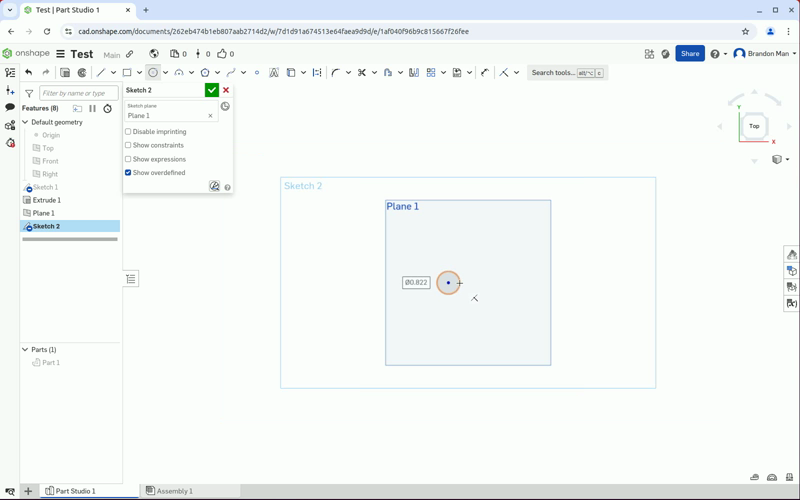
scroll(-6)
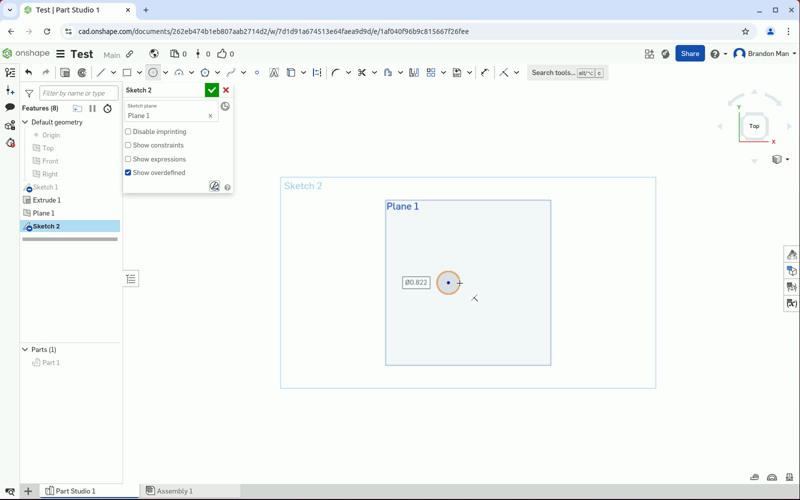
scroll(-6)
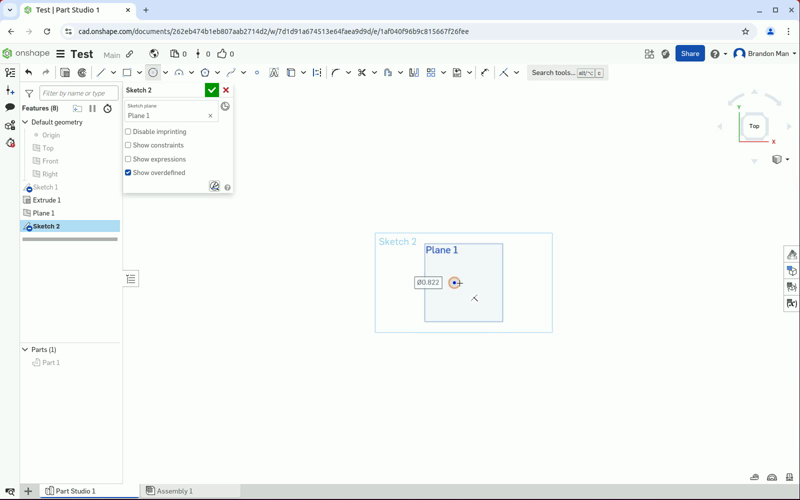
scroll(-6)
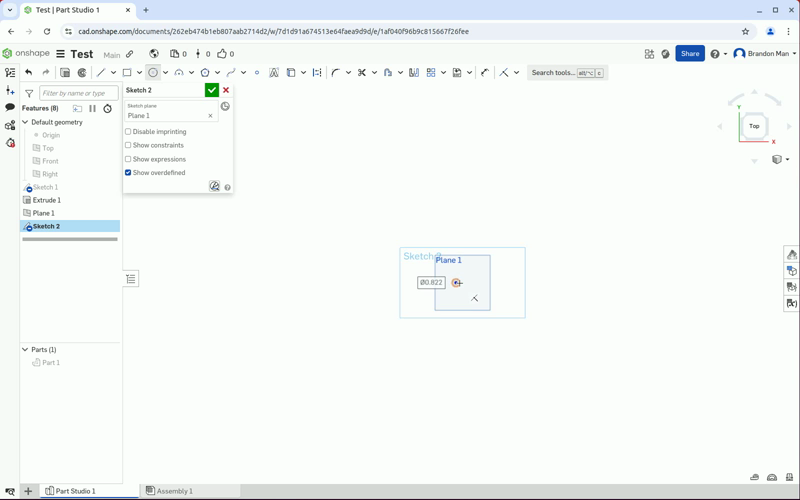
scroll(-6)
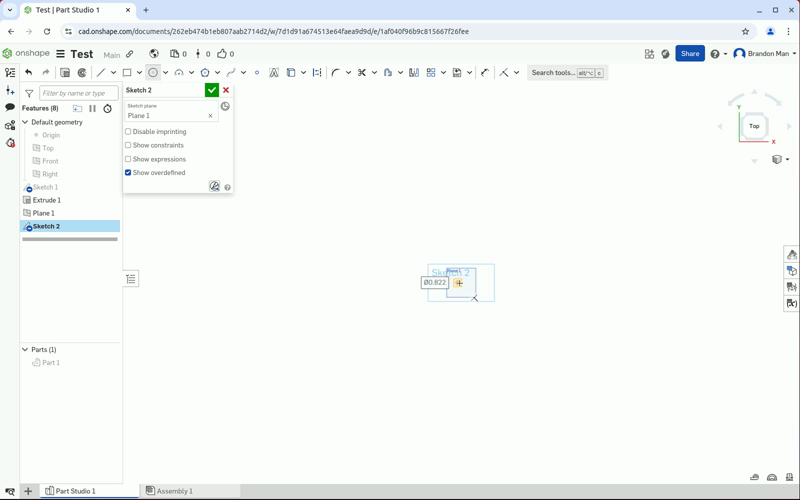
key(esc)
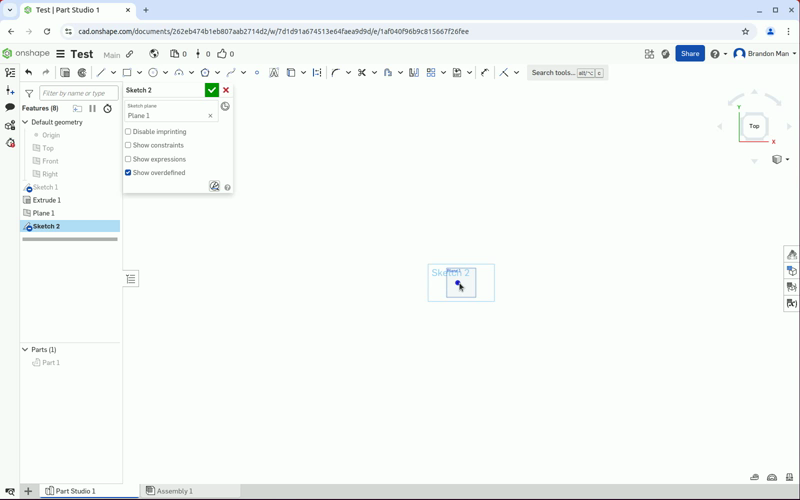
mouse_move(459, 283)
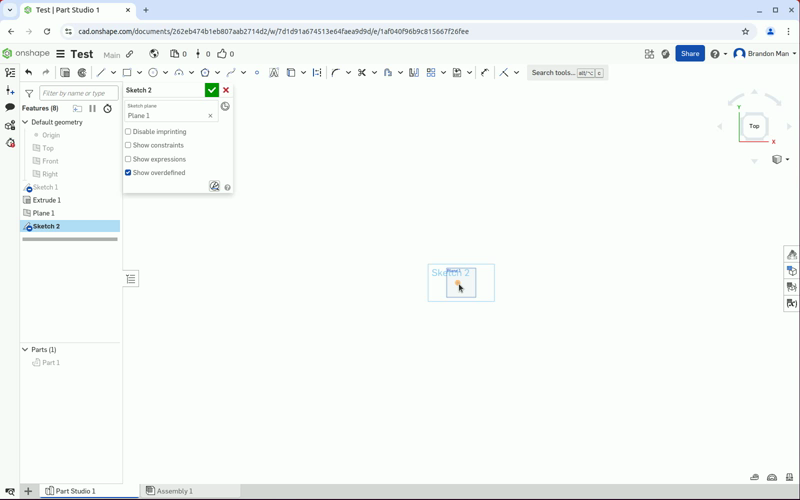
scroll(6)
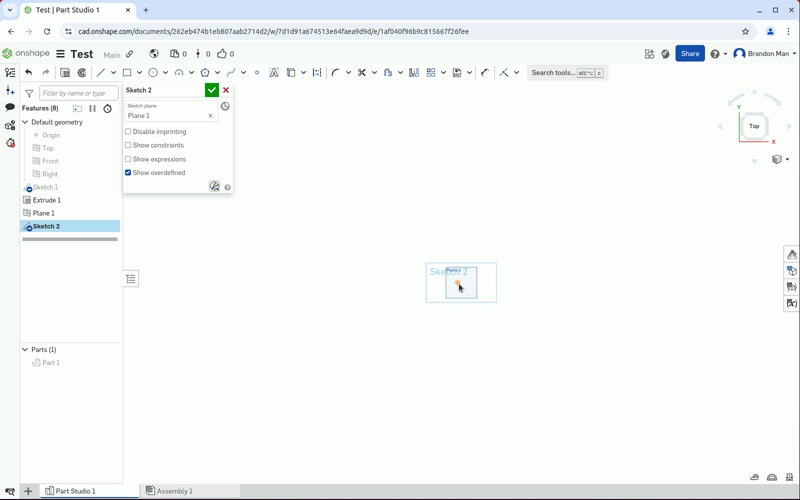
scroll(6)
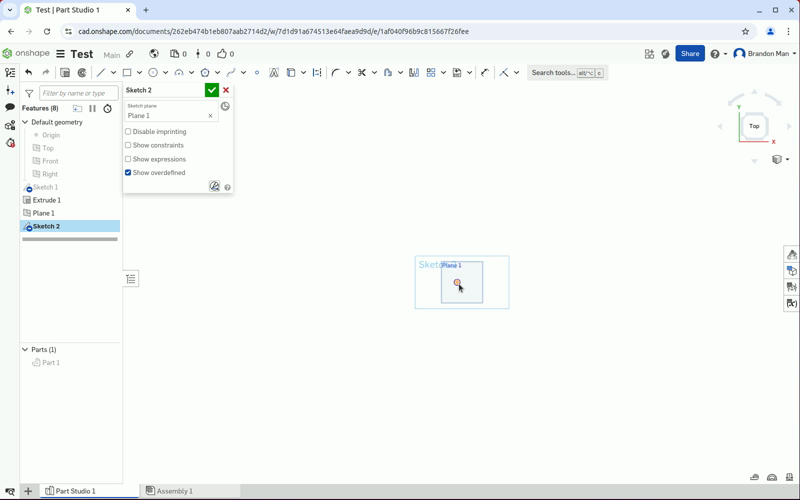
scroll(6)
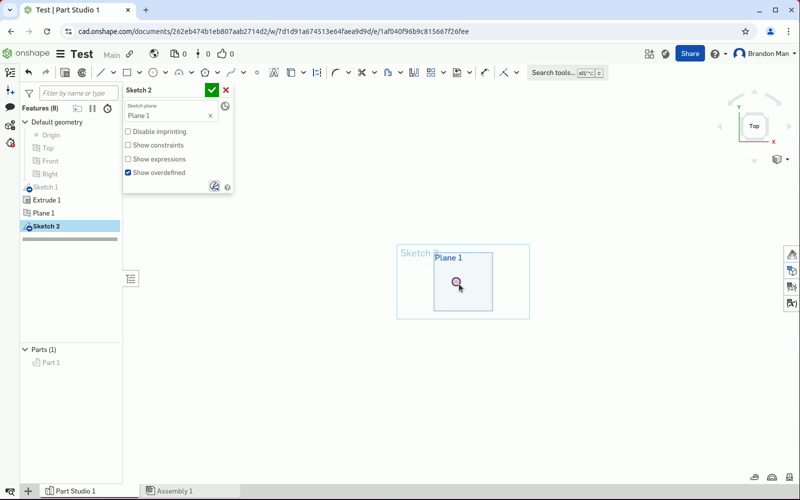
scroll(6)
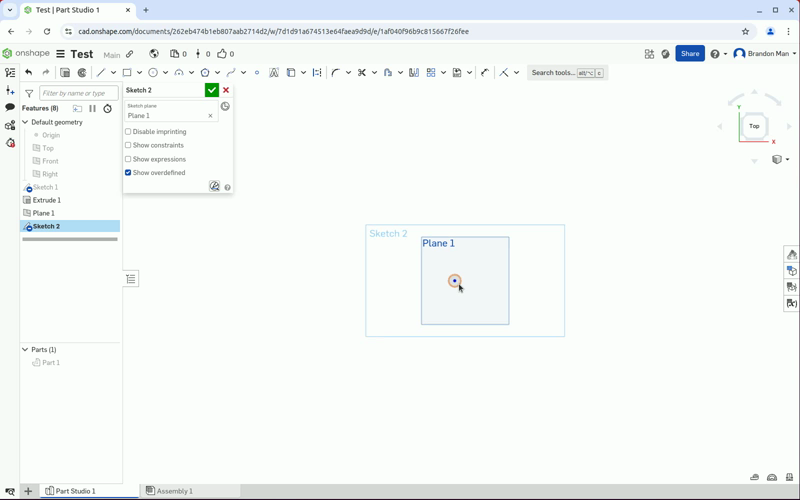
scroll(6)
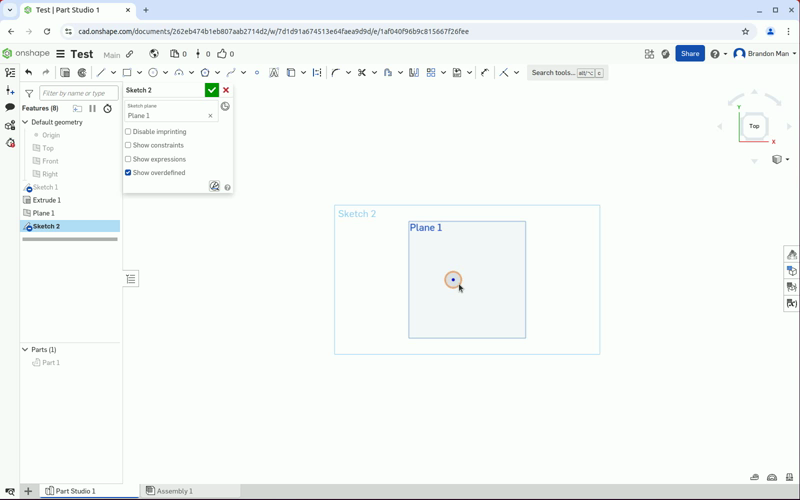
scroll(6)
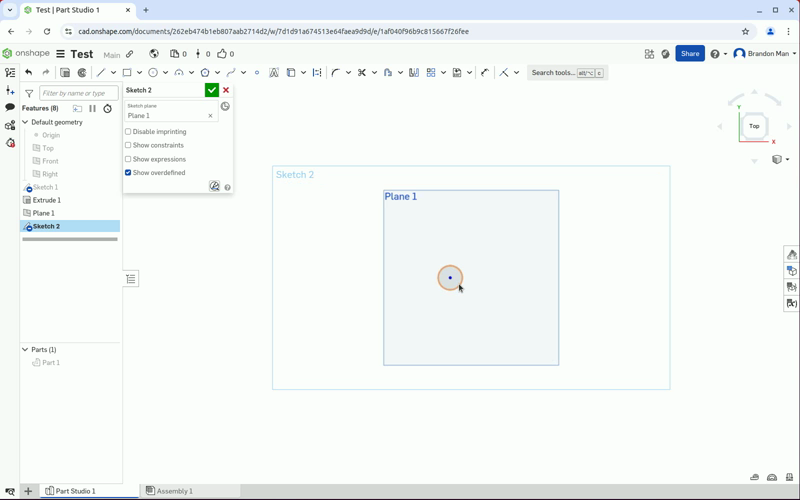
scroll(6)
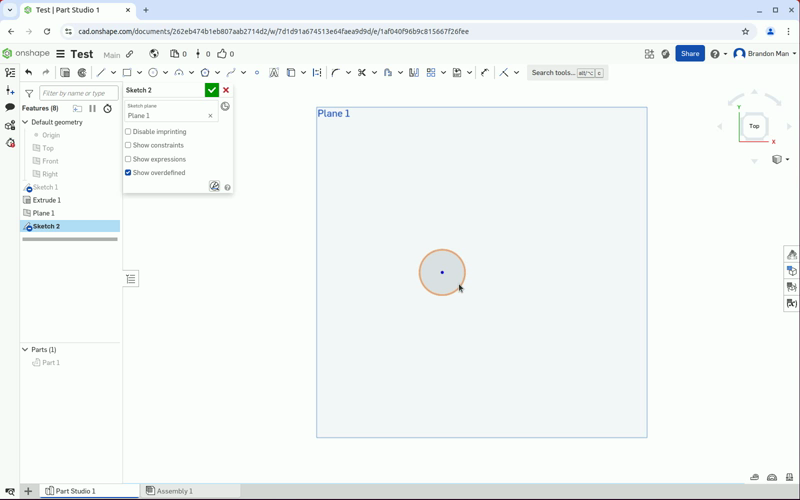
click(459, 283)
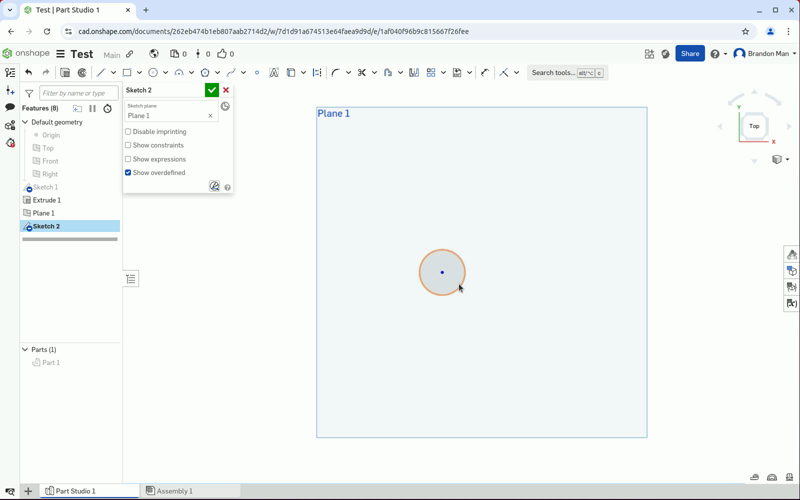
scroll(-6)
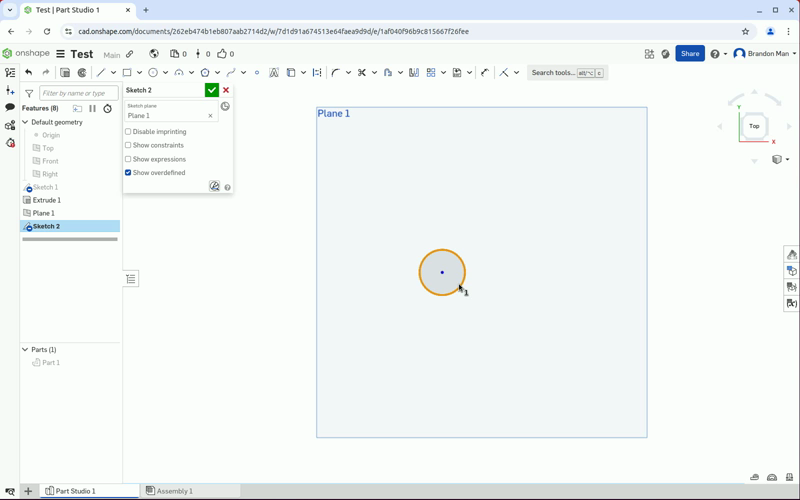
scroll(-6)
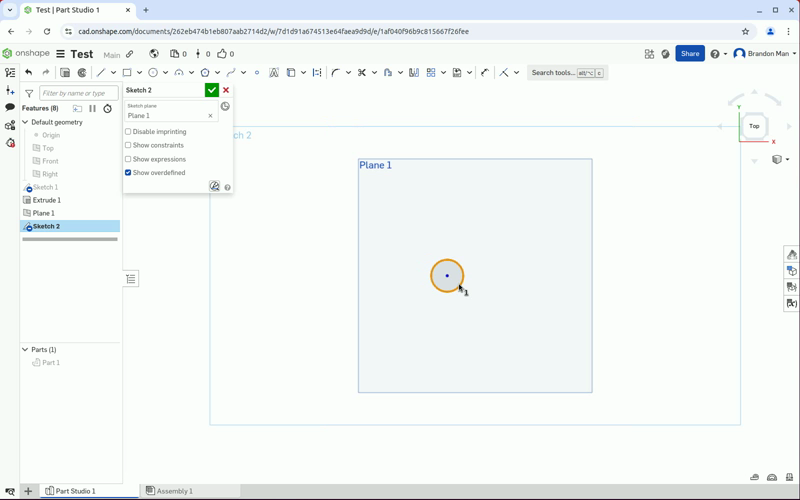
scroll(-6)
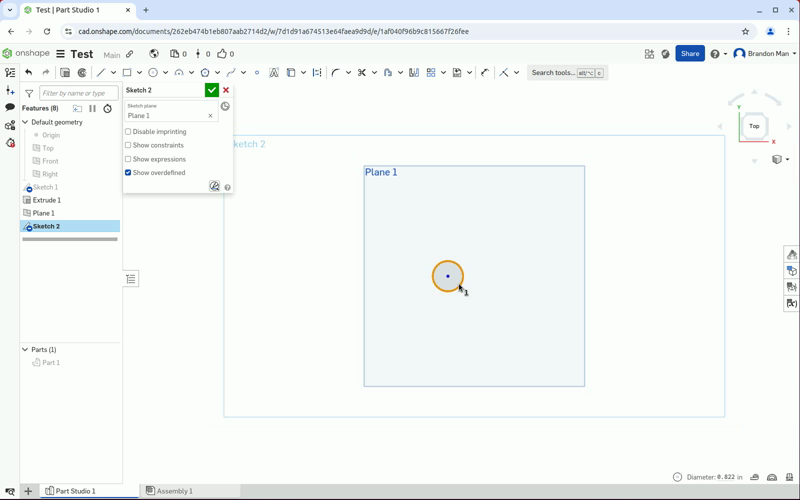
scroll(-6)
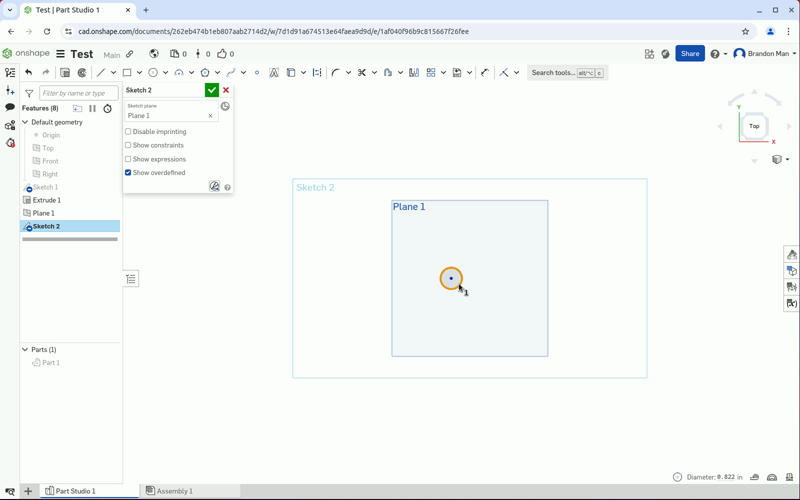
scroll(-6)
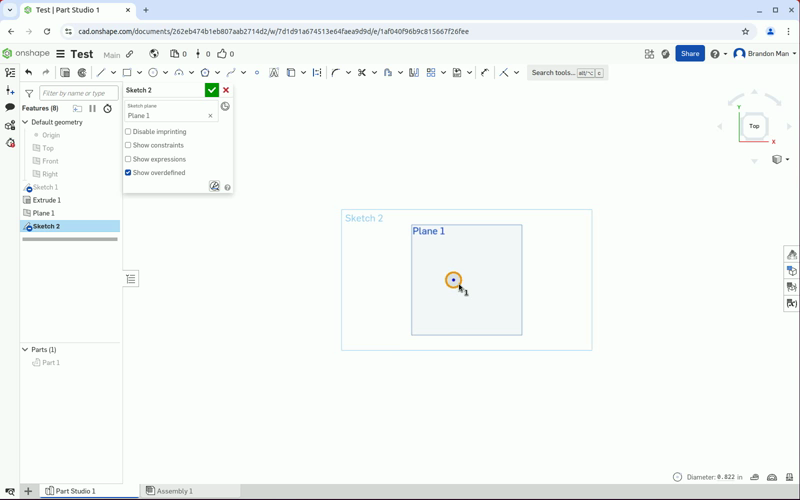
scroll(-6)
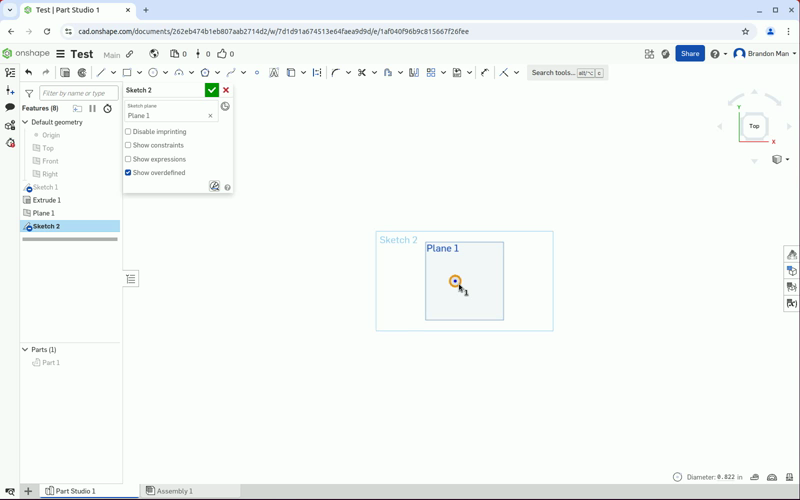
scroll(-6)
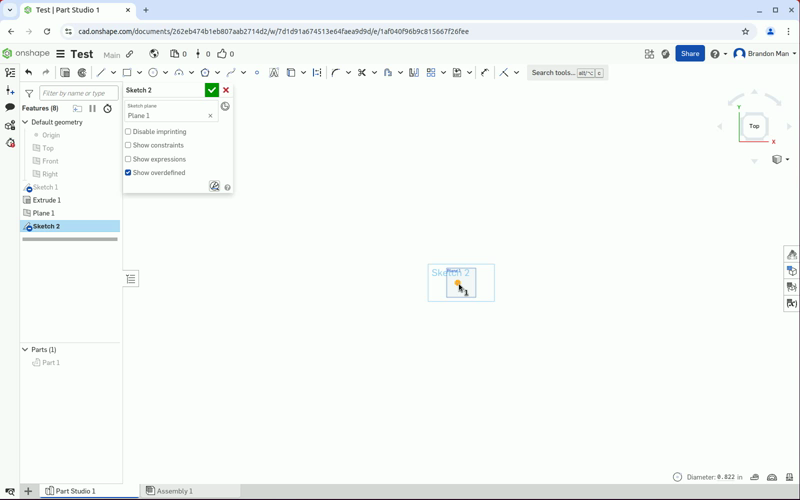
mouse_move(73, 352)
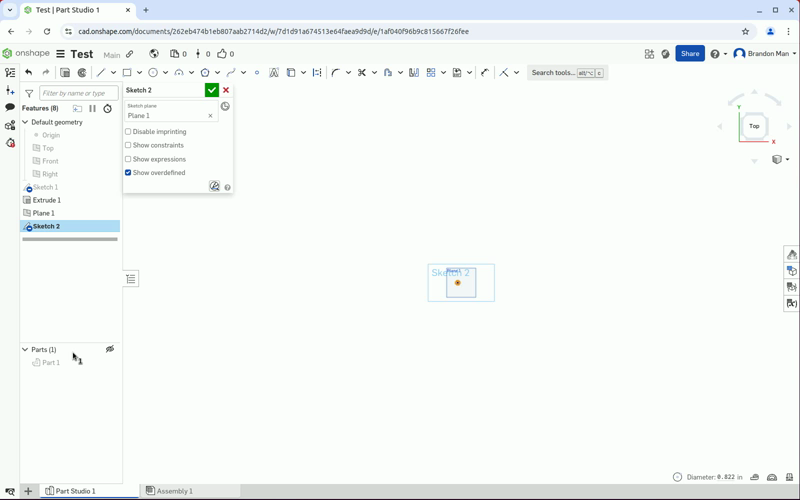
key(shift+y)
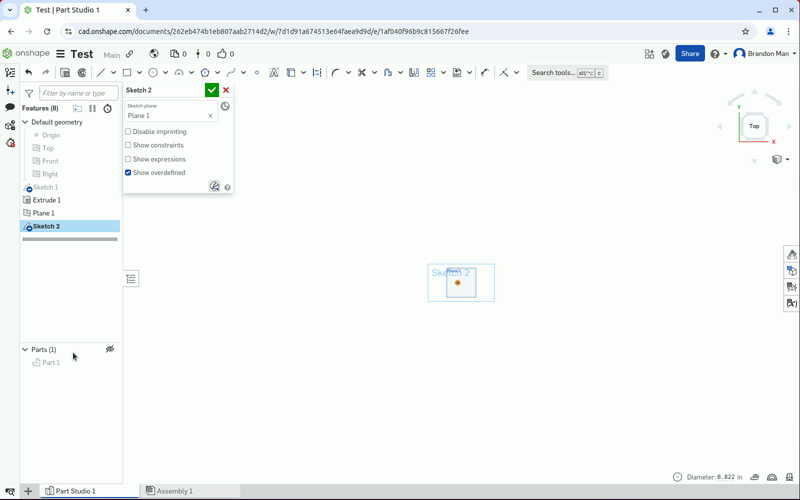
key(shift+e)
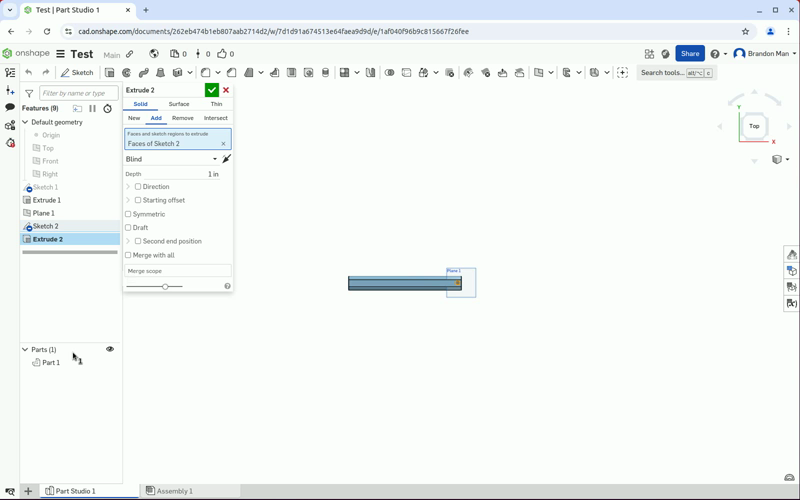
mouse_move(143, 106)
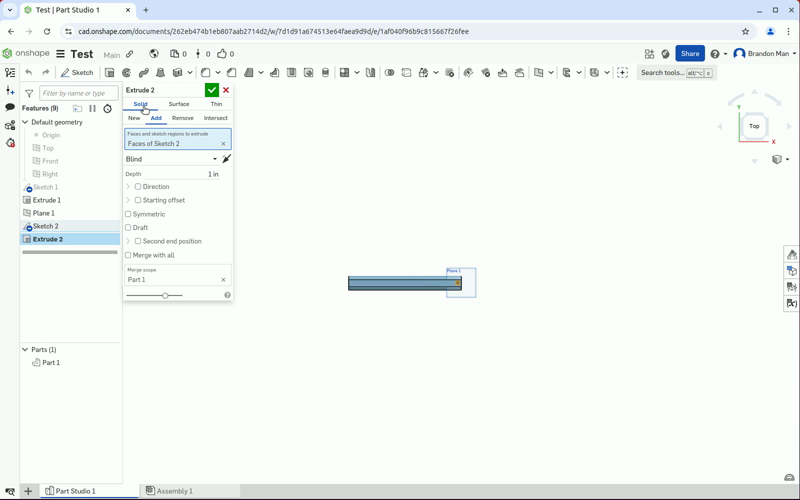
click(143, 106)
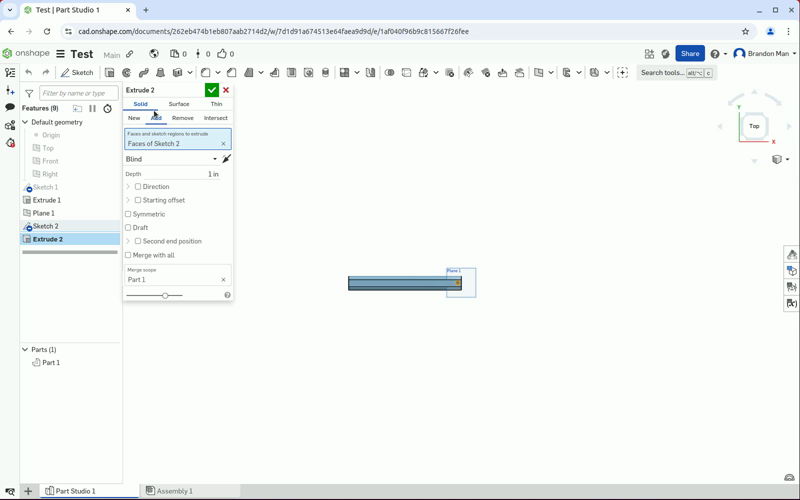
mouse_move(186, 120)
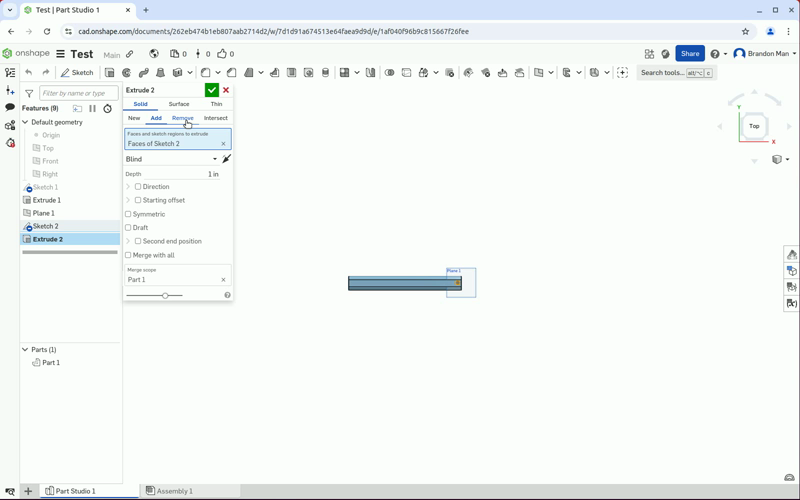
click(186, 120)
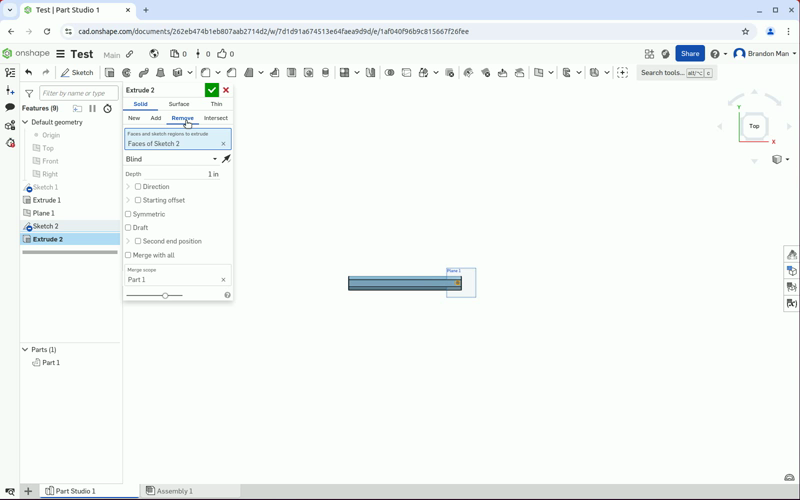
key(tab, 4)
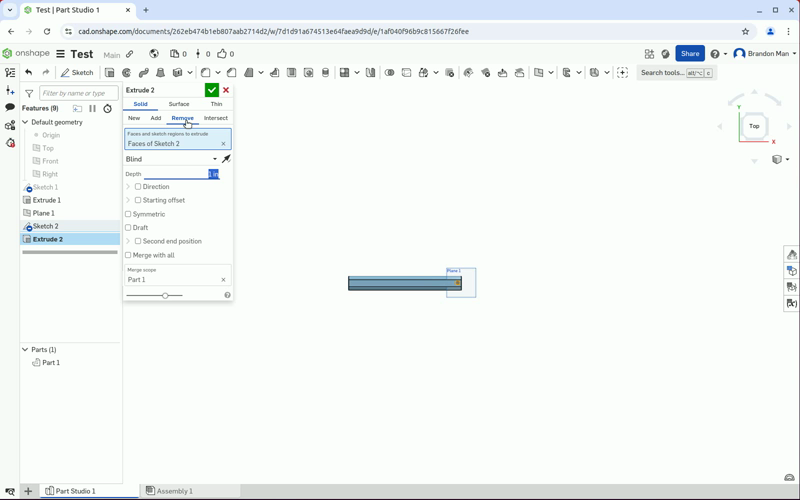
text(1.685)
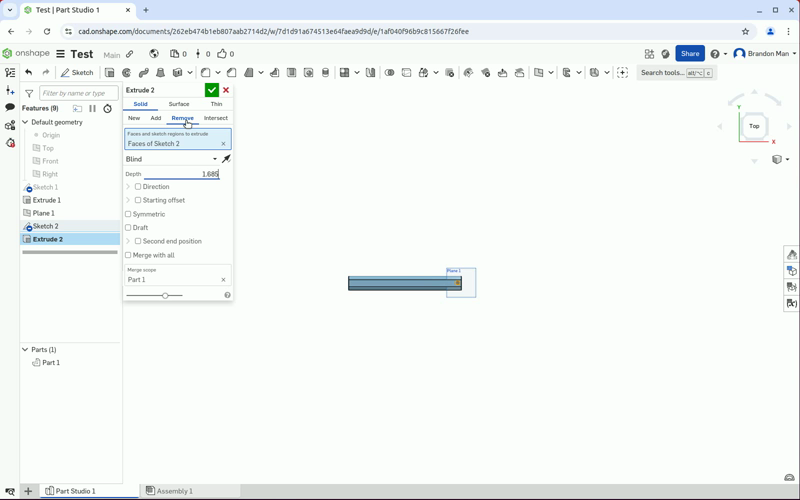
key(tab, 6)
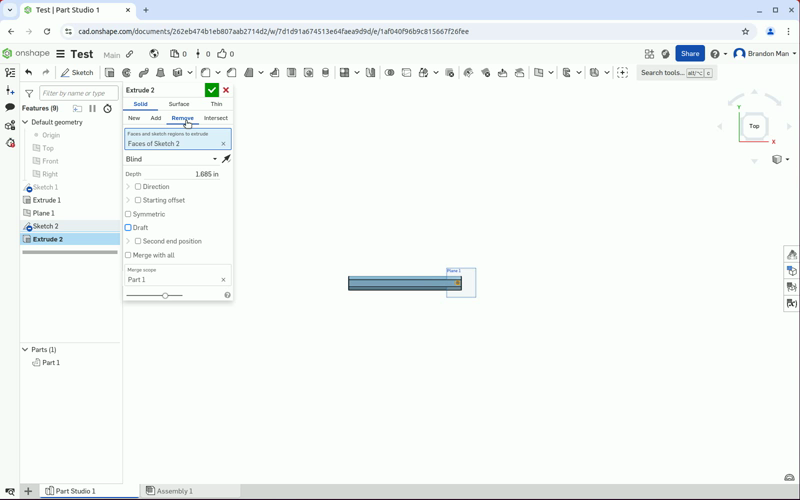
key(space)
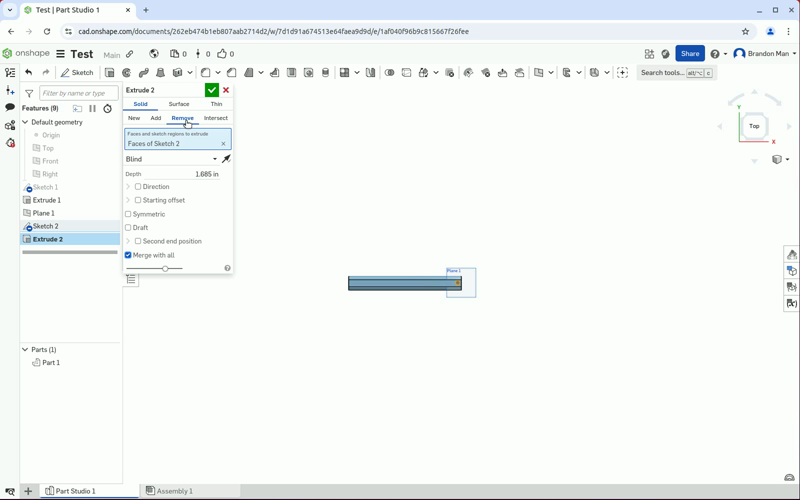
key(enter)
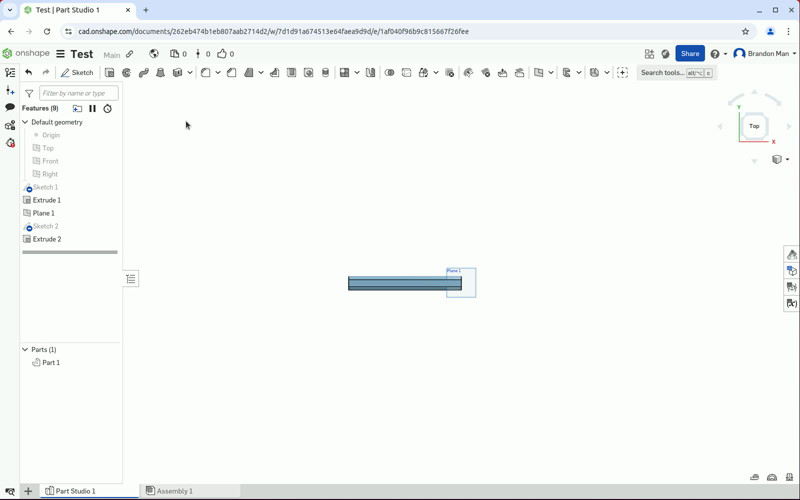
key(shift+h)
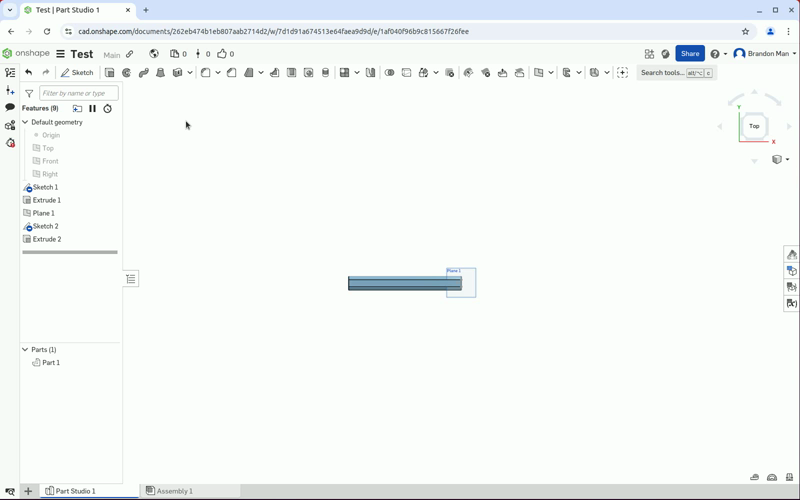
key(shift+h)
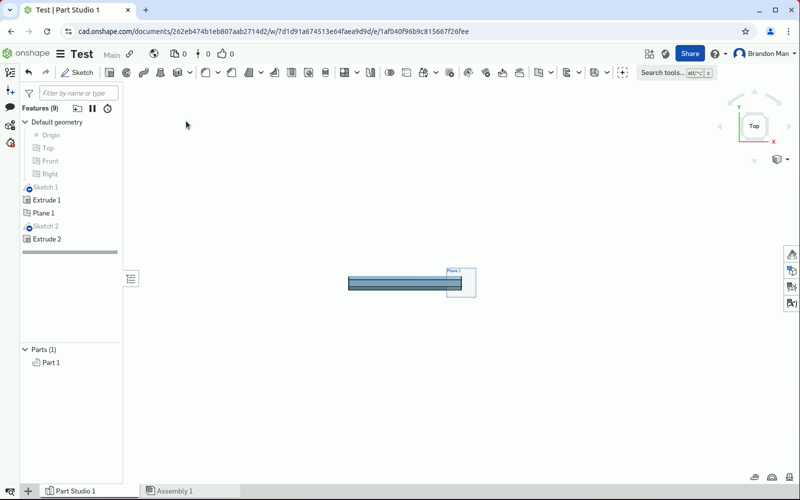
mouse_move(73, 189)
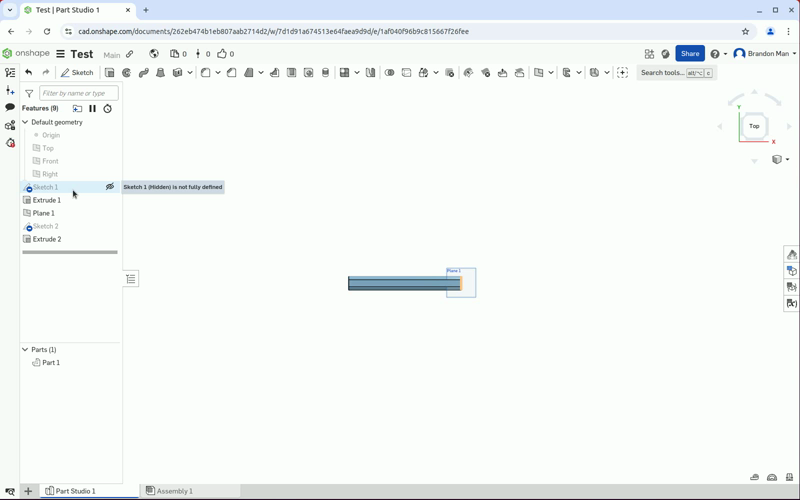
click(73, 189)
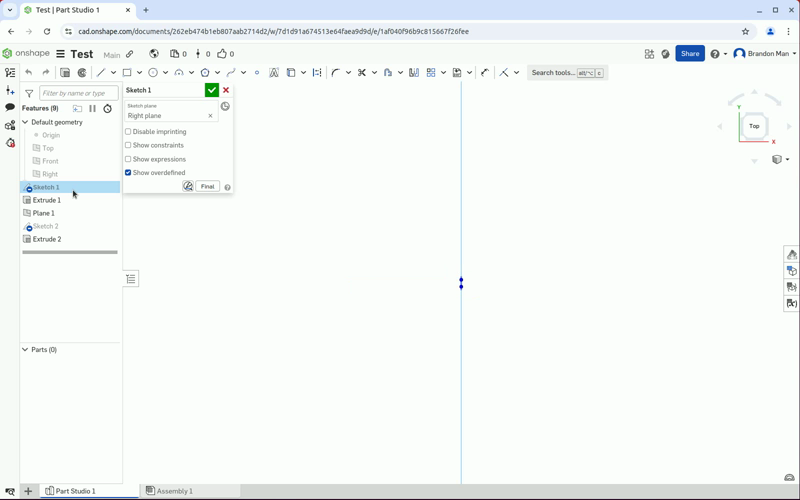
mouse_move(229, 92)
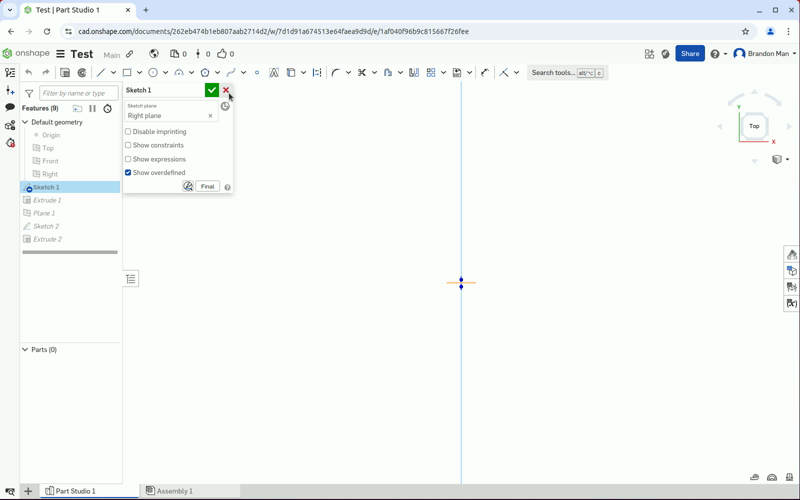
click(229, 92)
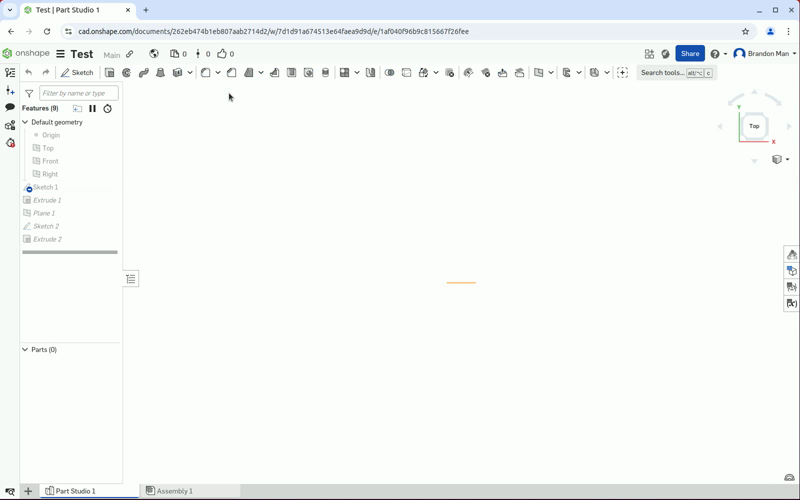
key(shift+s)
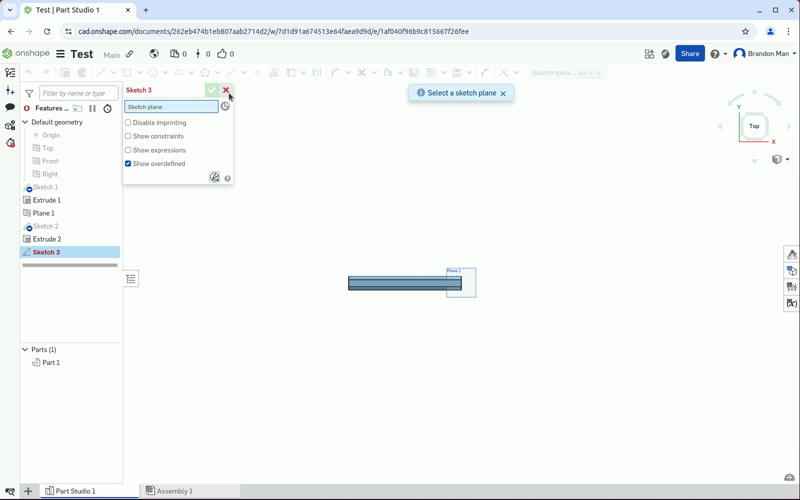
mouse_move(73, 215)
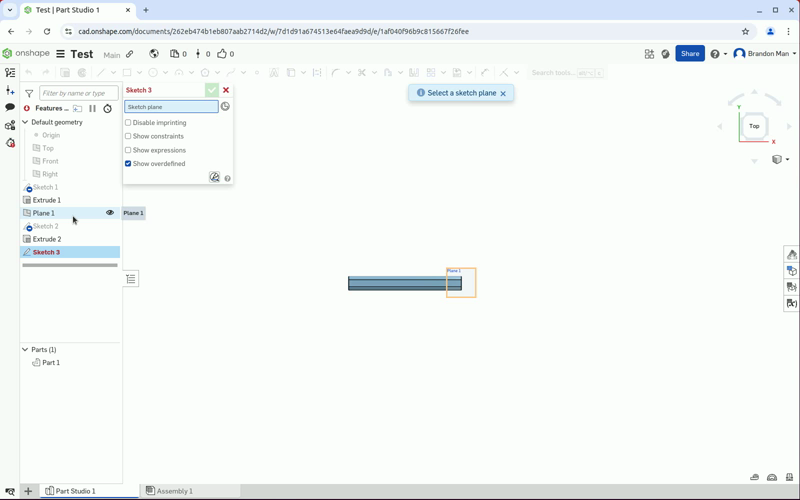
click(73, 215)
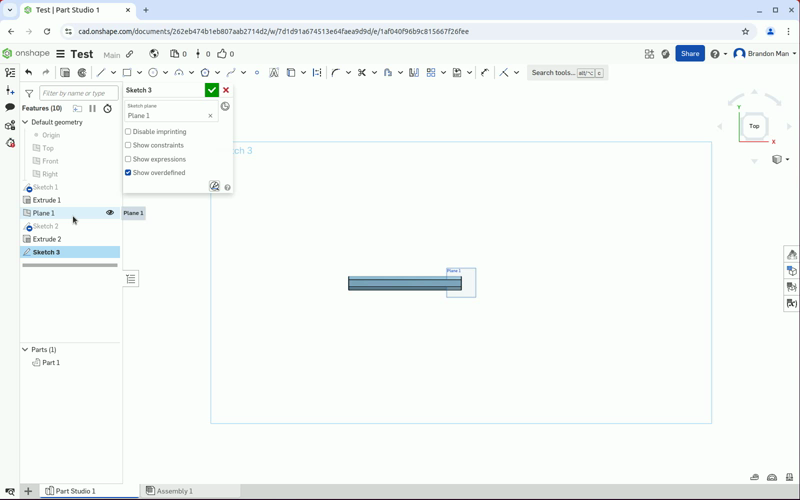
mouse_move(73, 352)
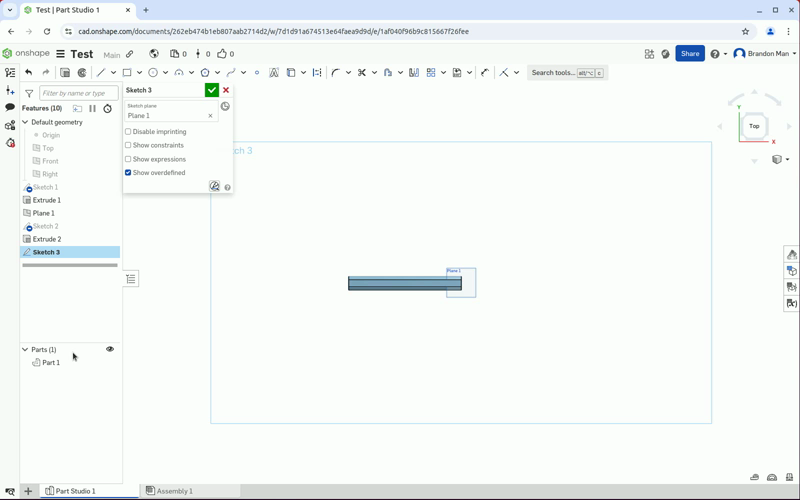
key(y)
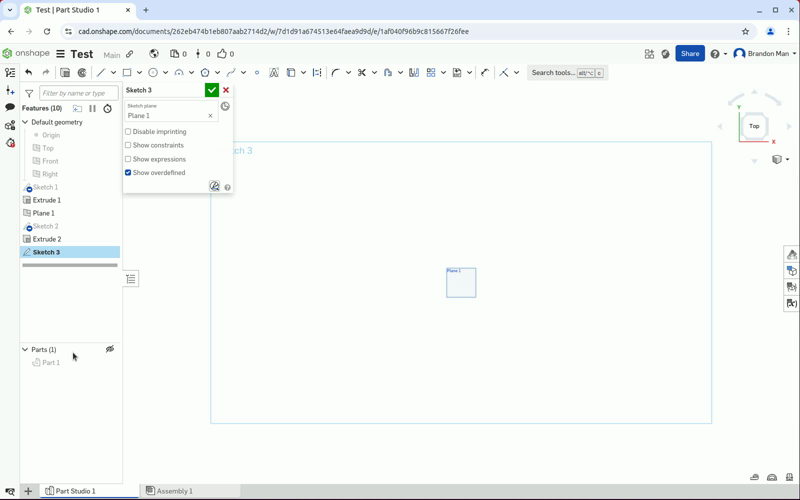
key(c)
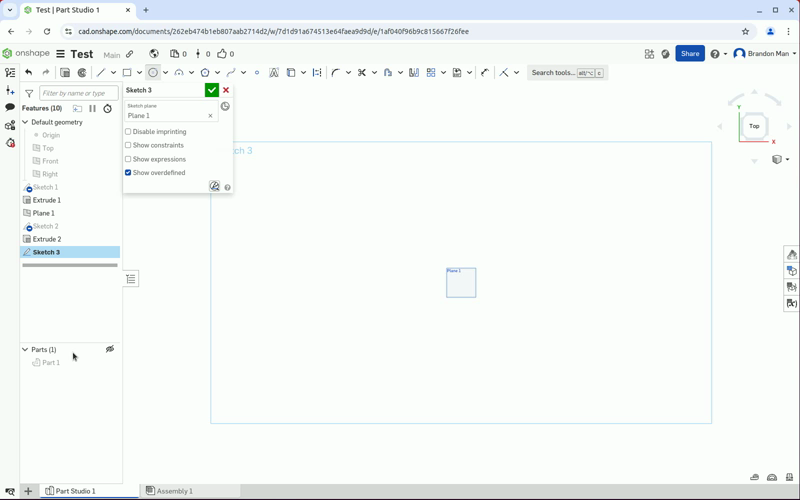
key_down(shift)
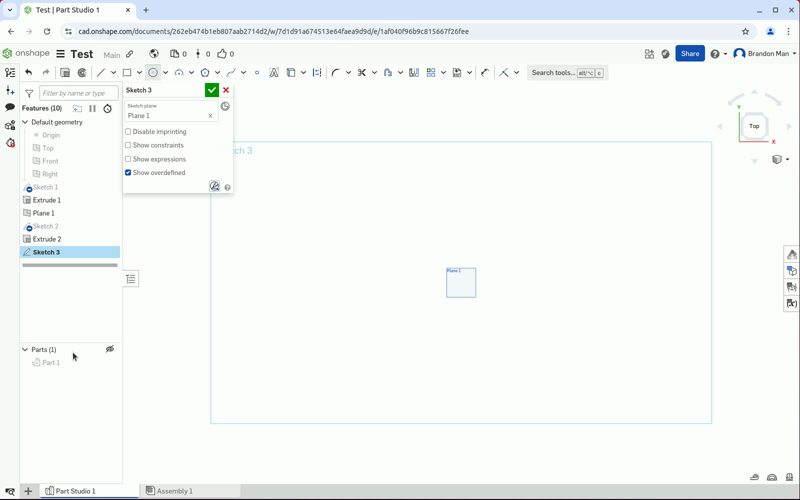
mouse_move(352, 282)
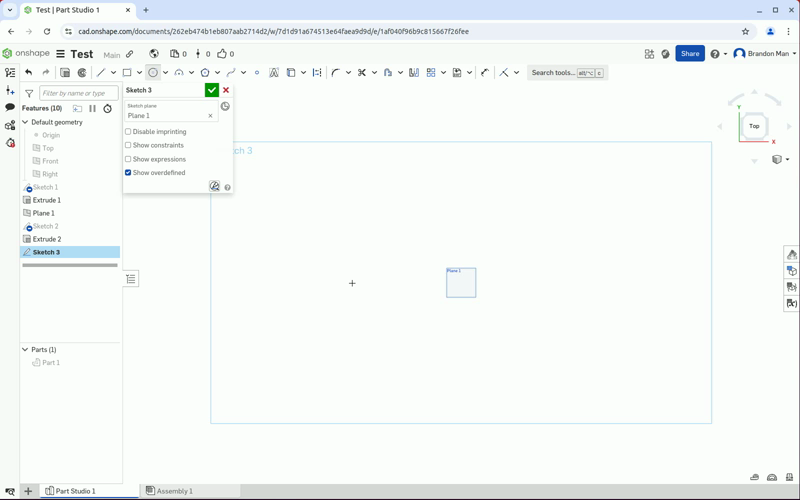
click(352, 282)
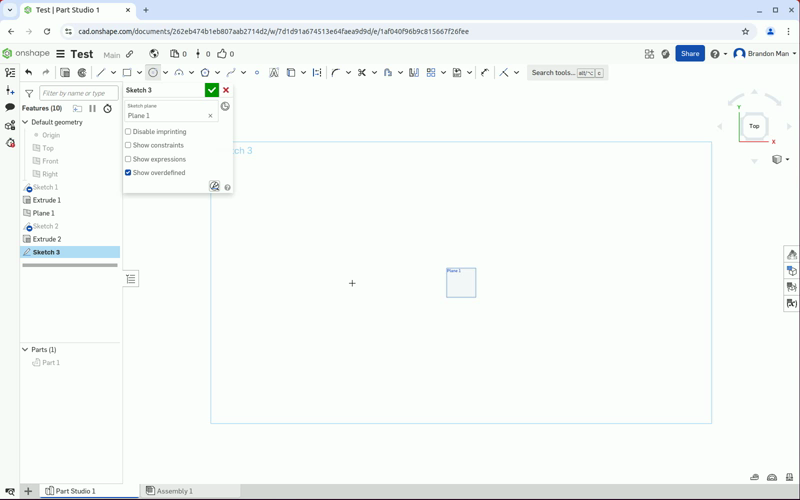
key_up(shift)
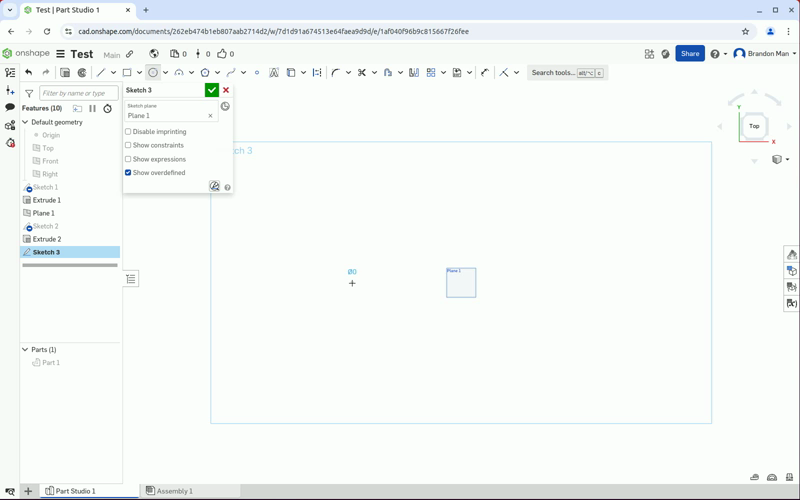
mouse_move(354, 282)
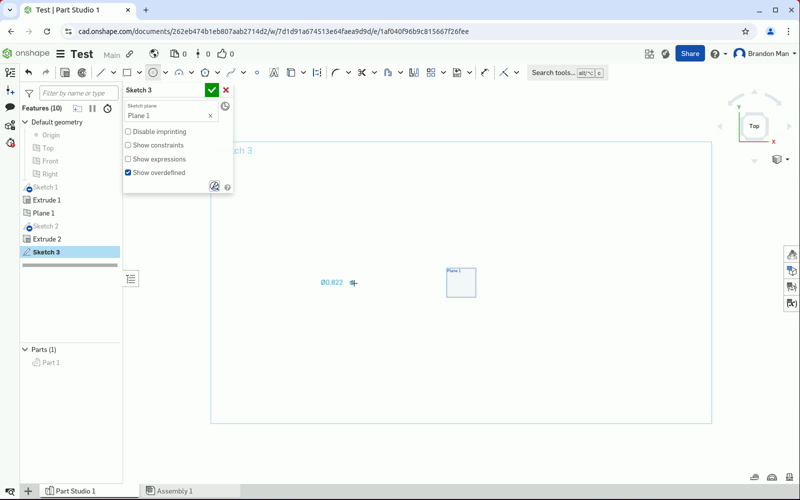
scroll(6)
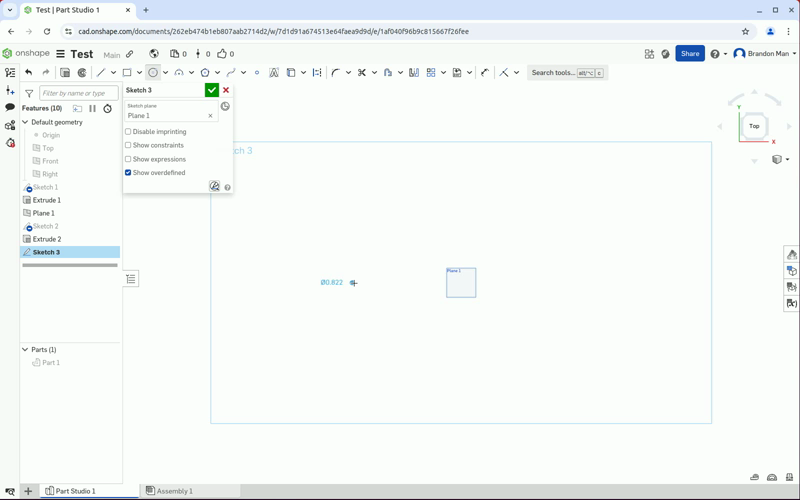
scroll(6)
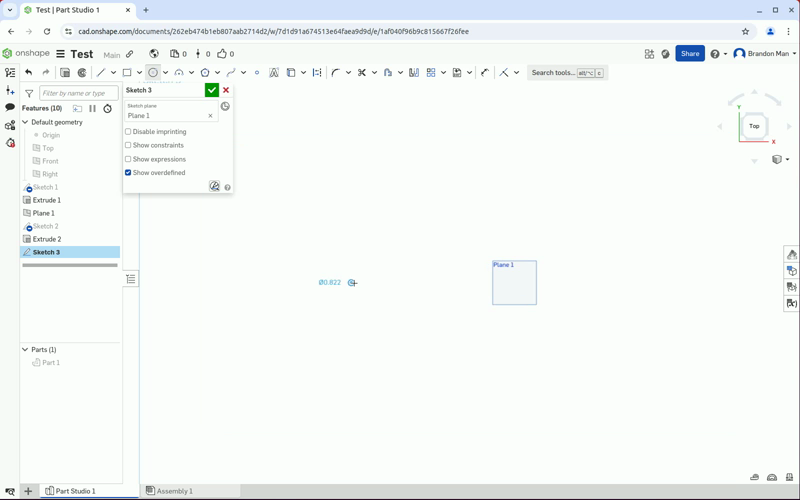
scroll(6)
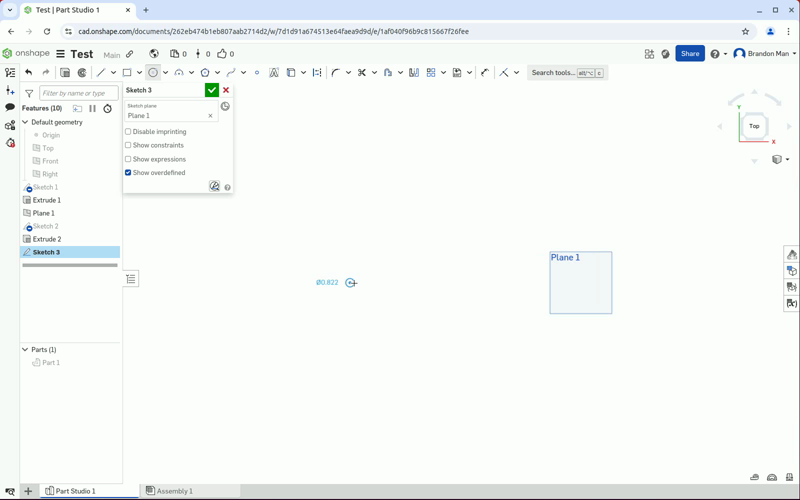
scroll(6)
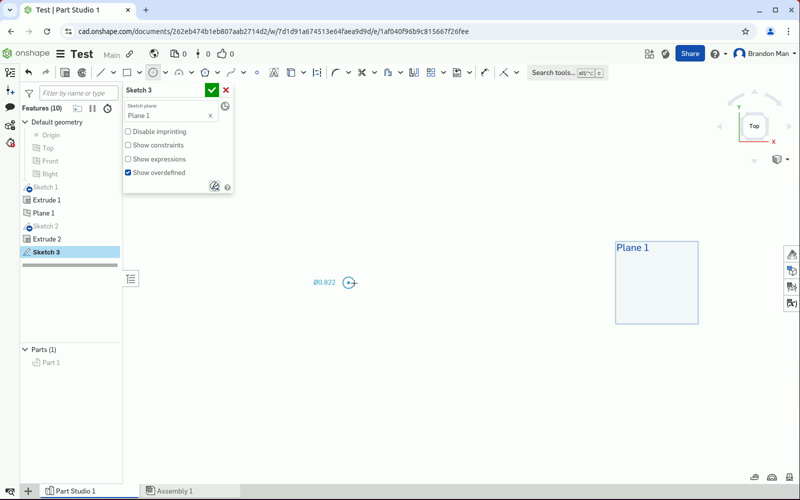
scroll(6)
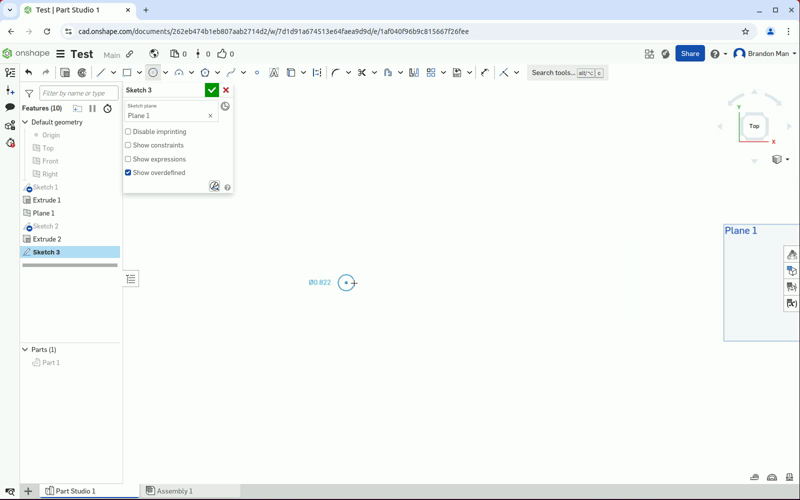
scroll(6)
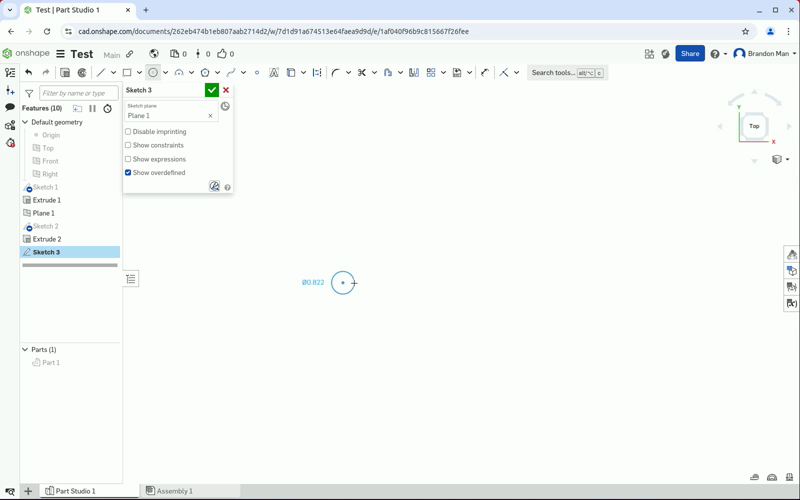
scroll(6)
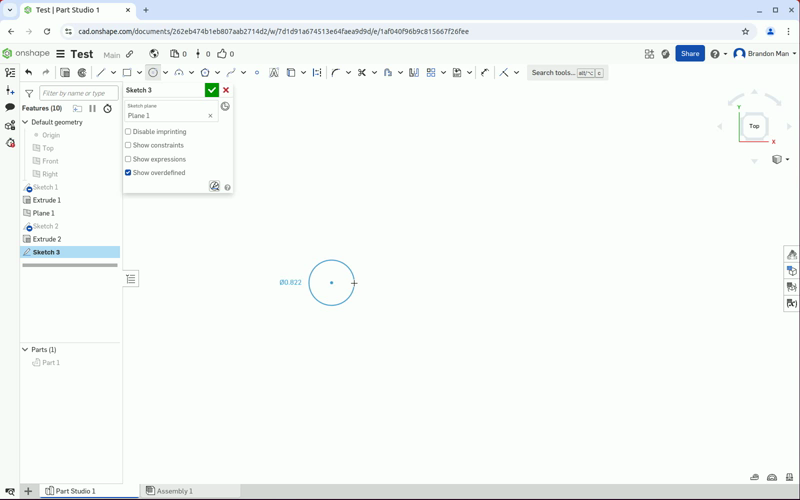
click(354, 282)
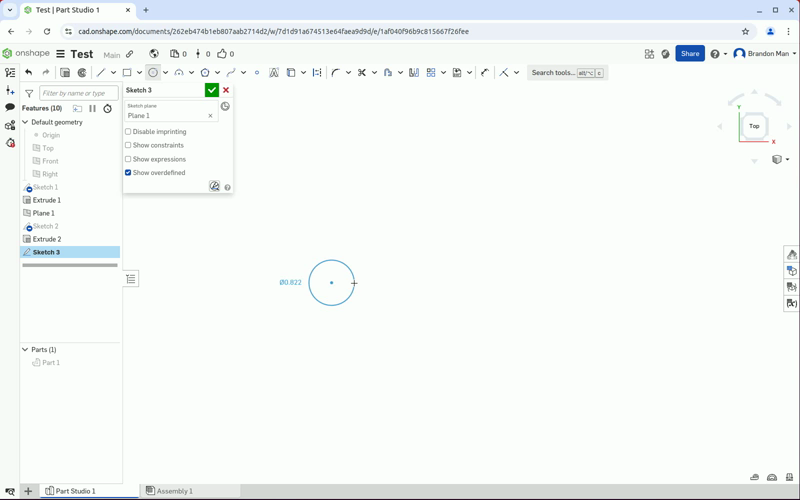
scroll(-6)
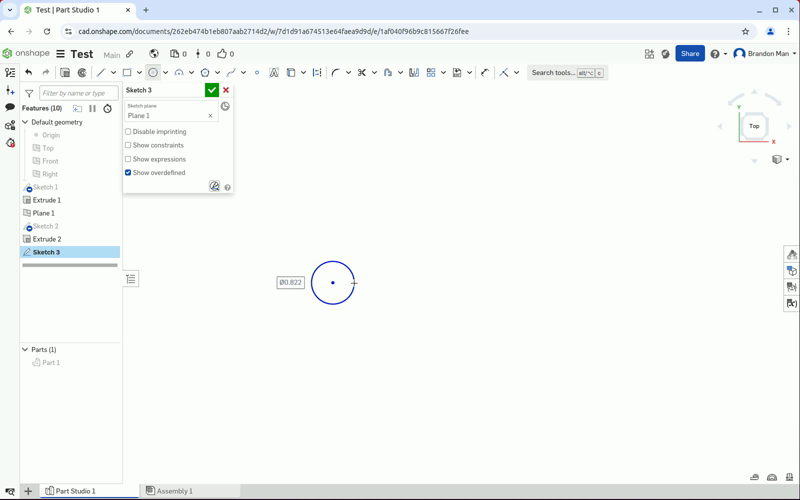
scroll(-6)
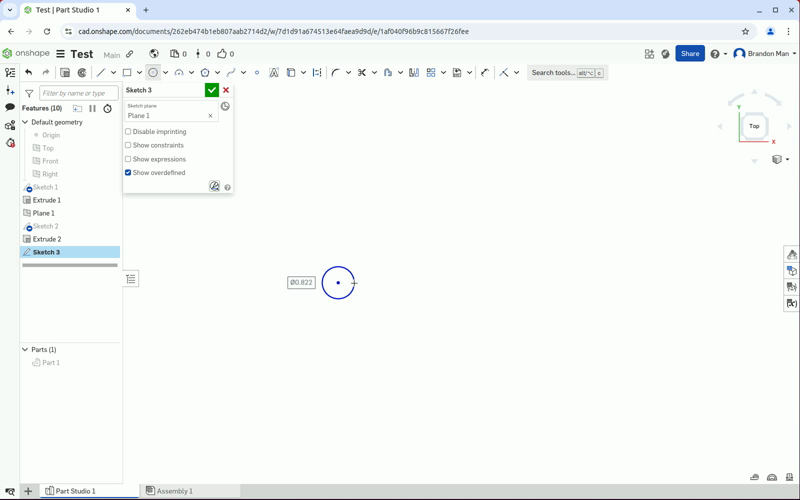
scroll(-6)
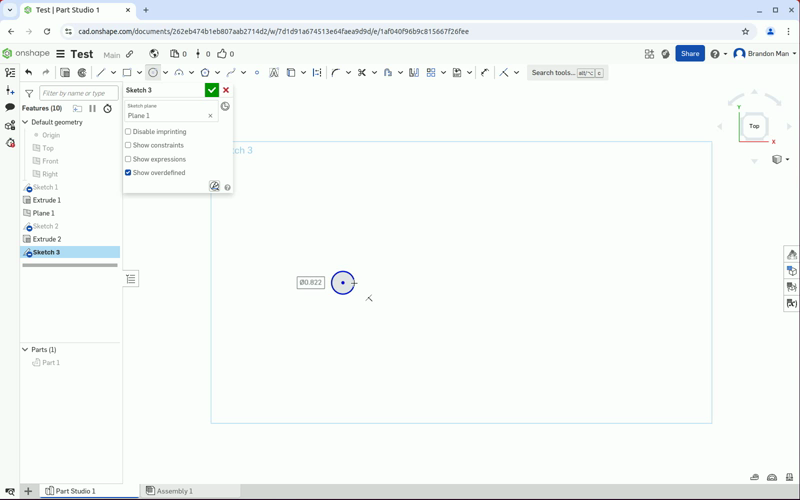
scroll(-6)
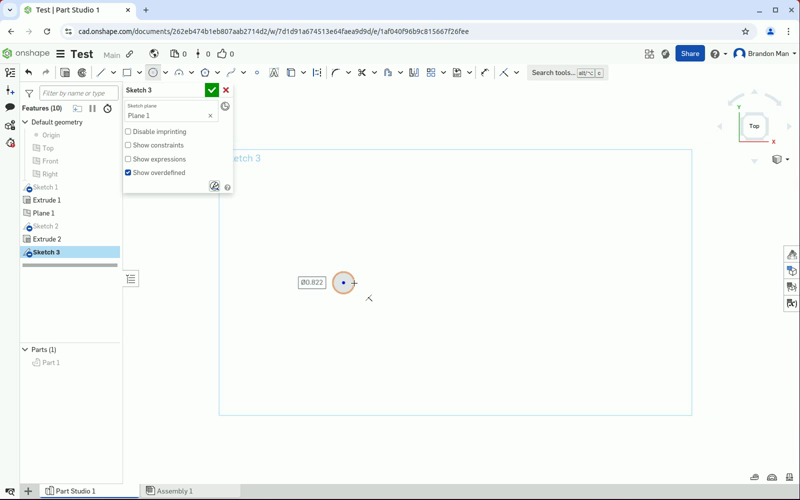
scroll(-6)
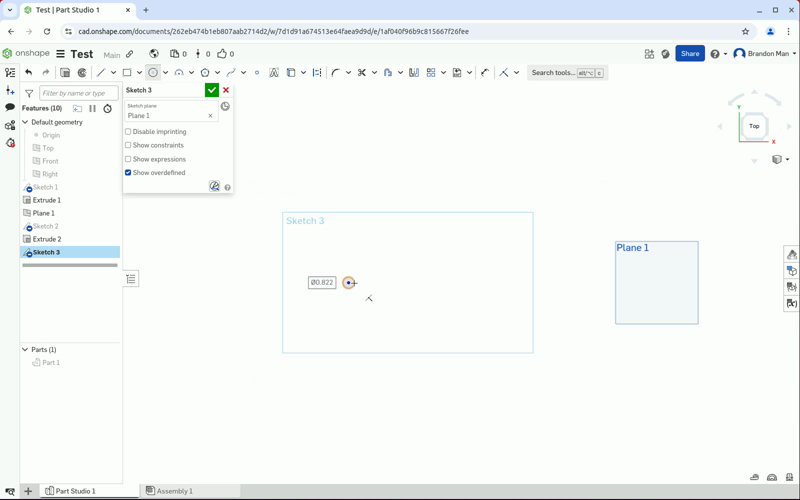
scroll(-6)
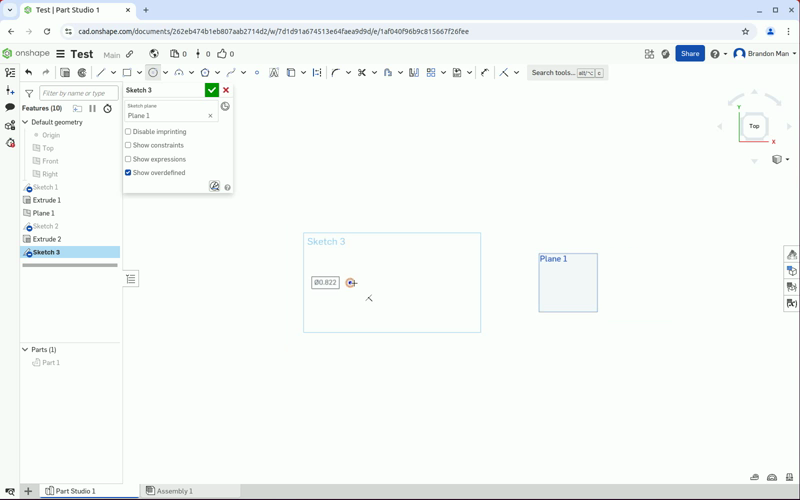
scroll(-6)
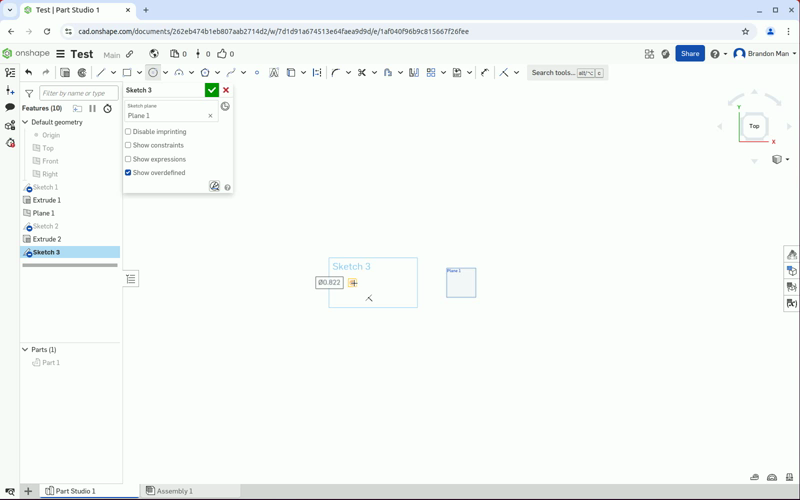
key(esc)
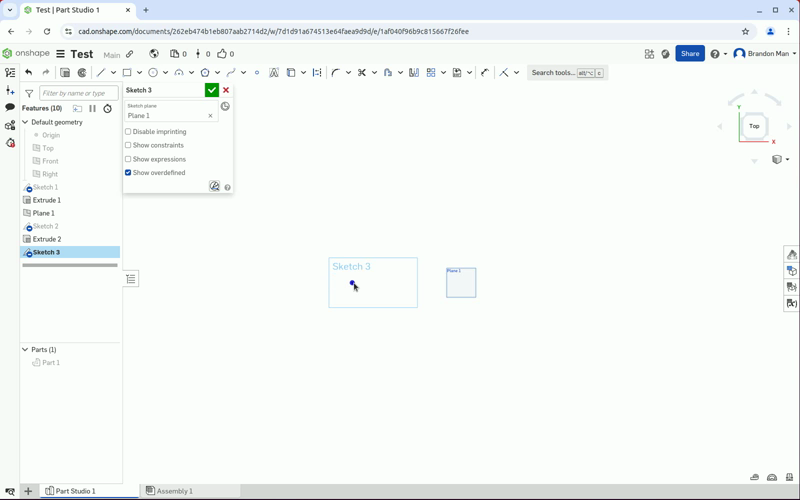
mouse_move(353, 282)
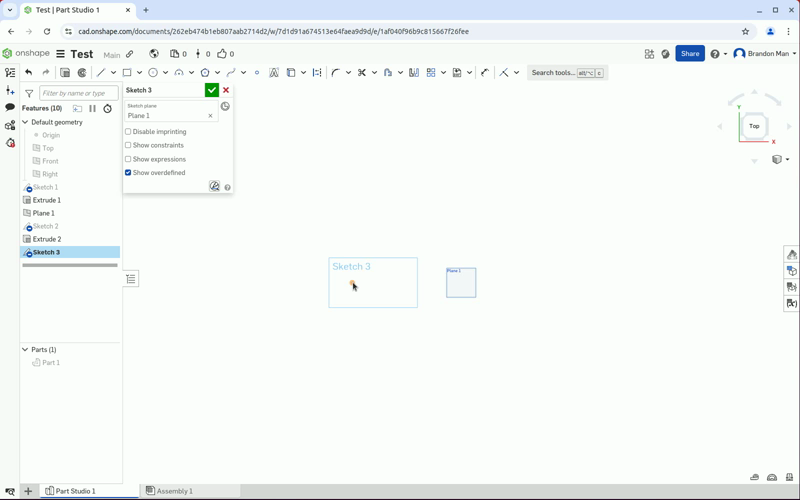
scroll(6)
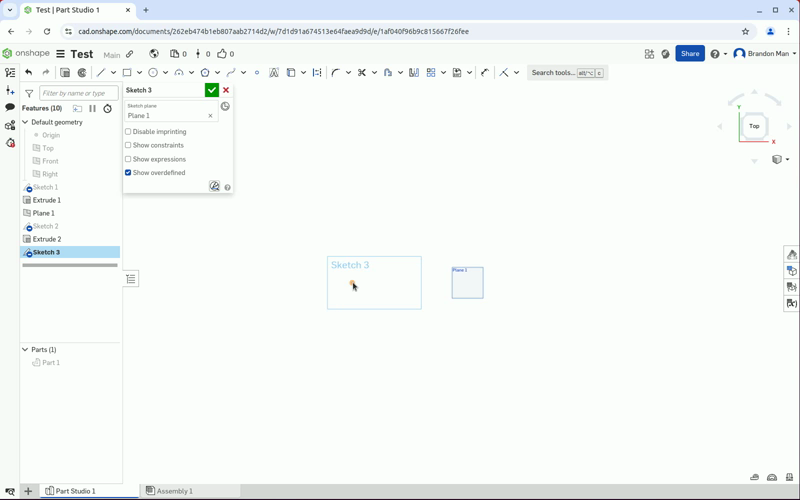
scroll(6)
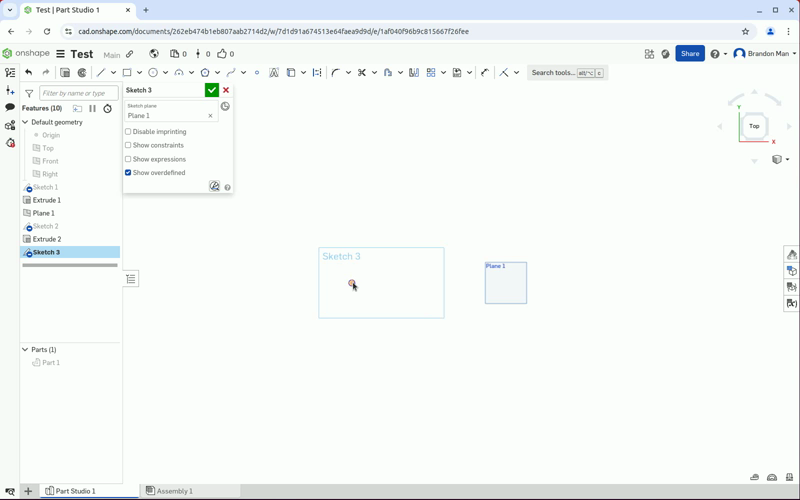
scroll(6)
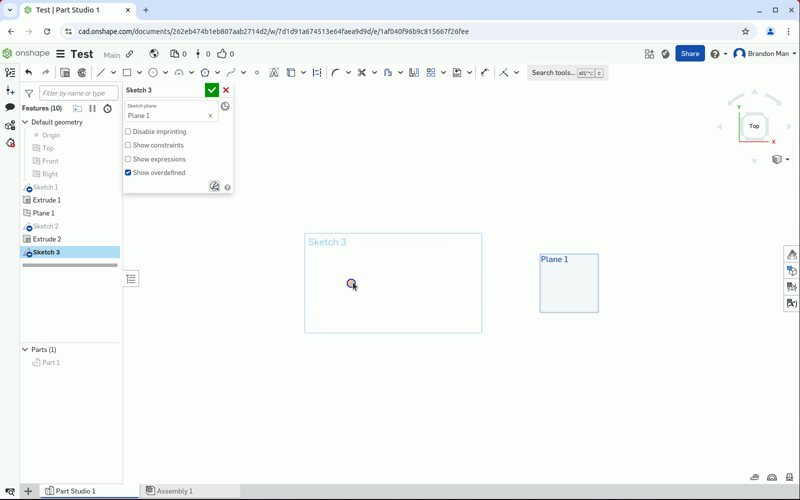
scroll(6)
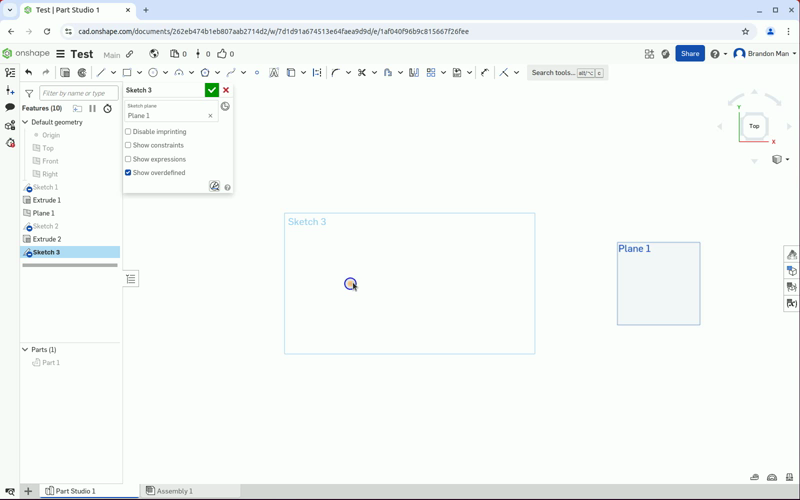
scroll(6)
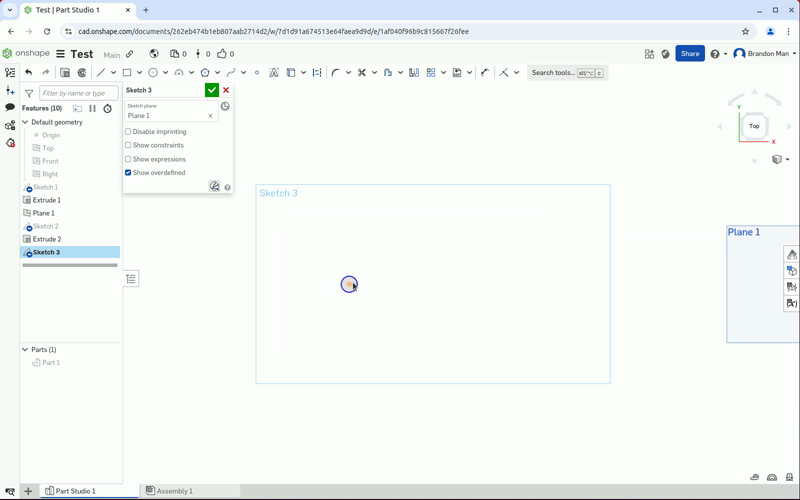
scroll(6)
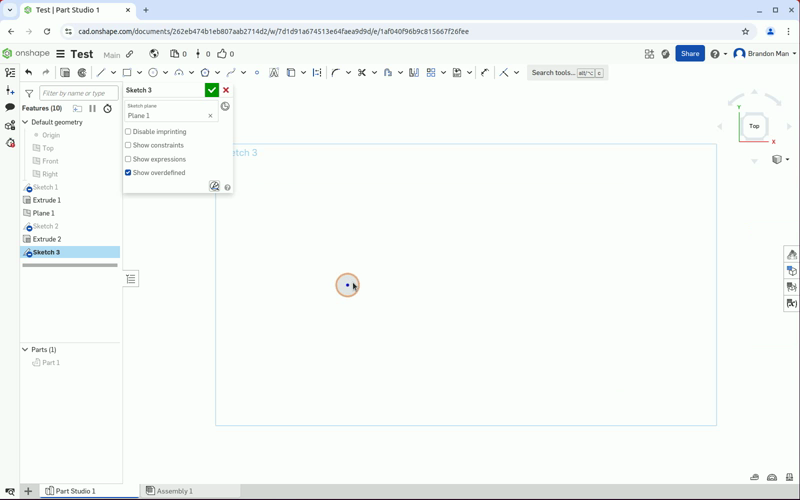
scroll(6)
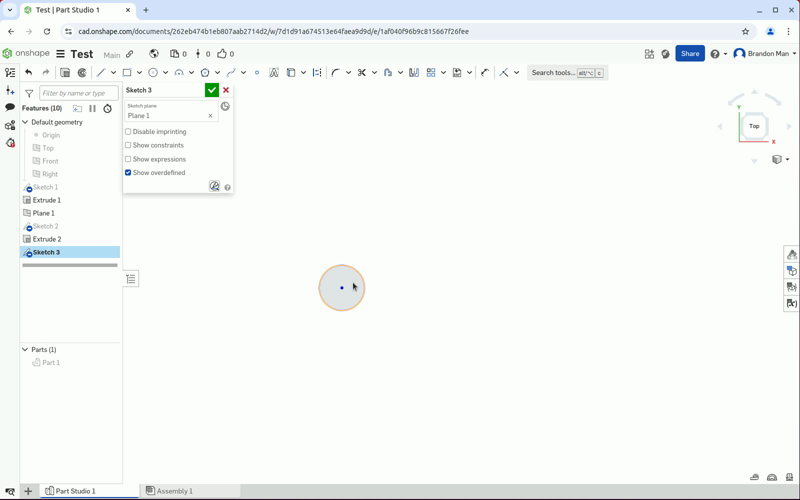
click(353, 282)
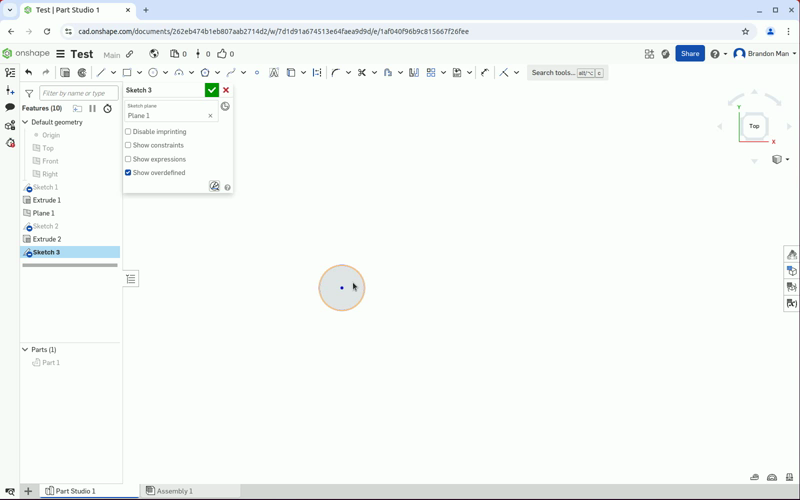
scroll(-6)
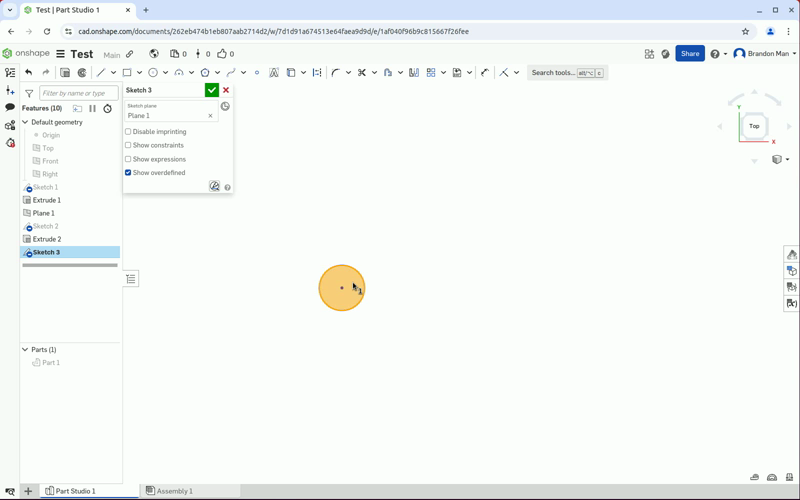
scroll(-6)
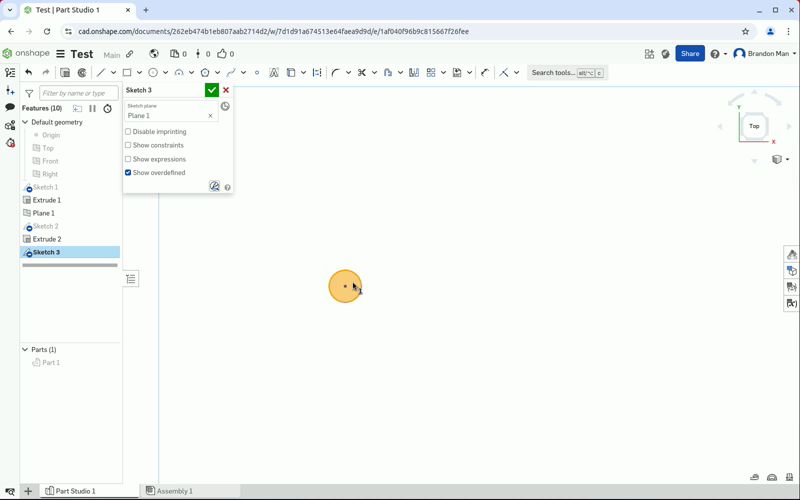
scroll(-6)
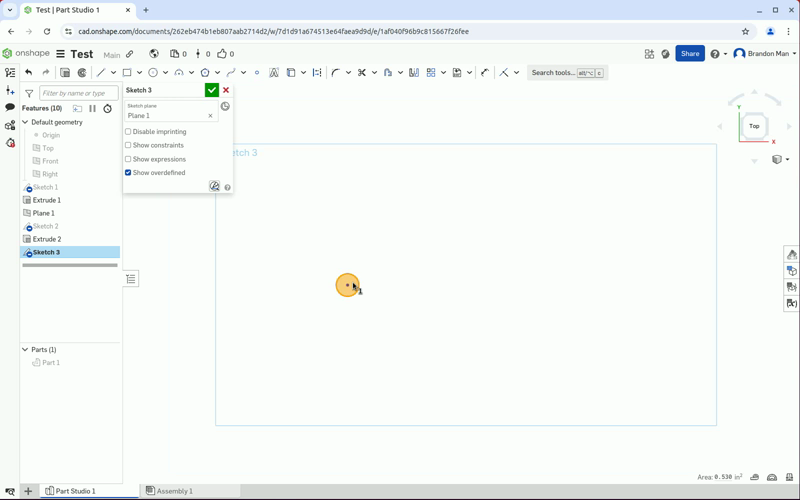
scroll(-6)
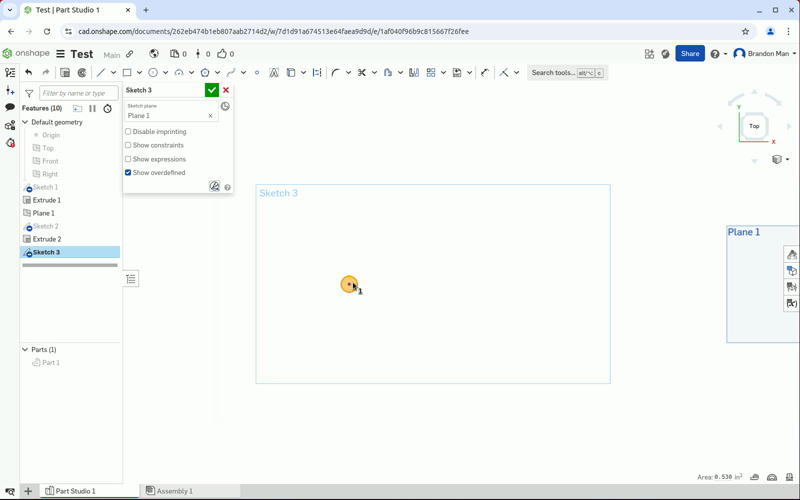
scroll(-6)
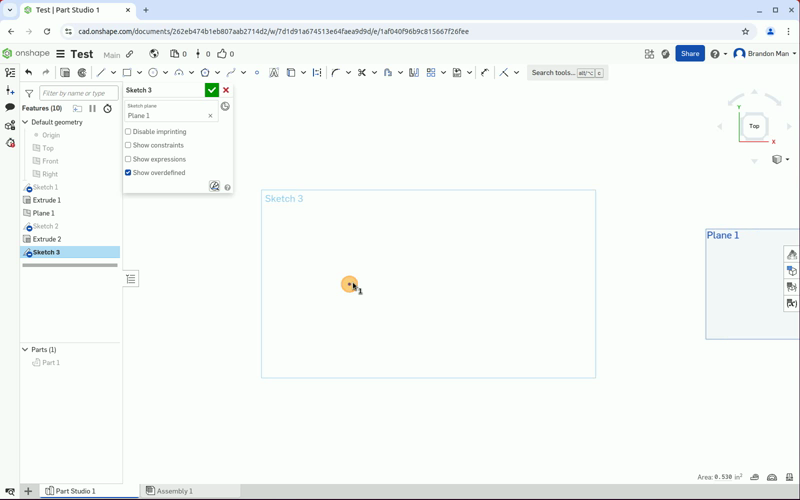
scroll(-6)
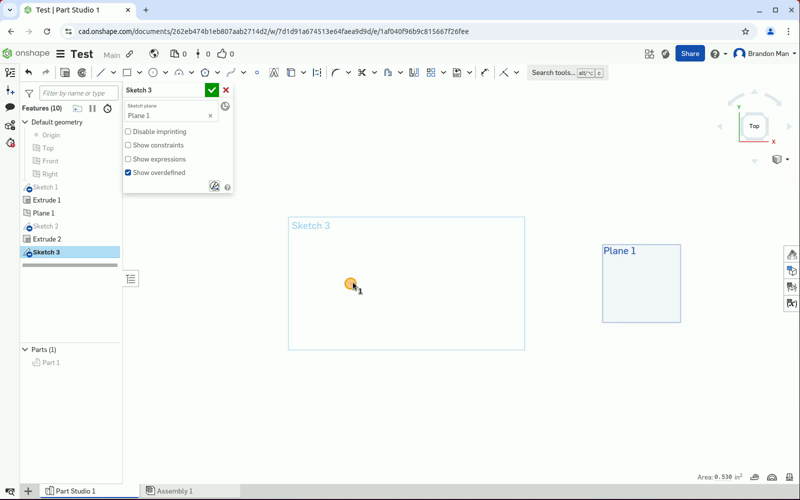
scroll(-6)
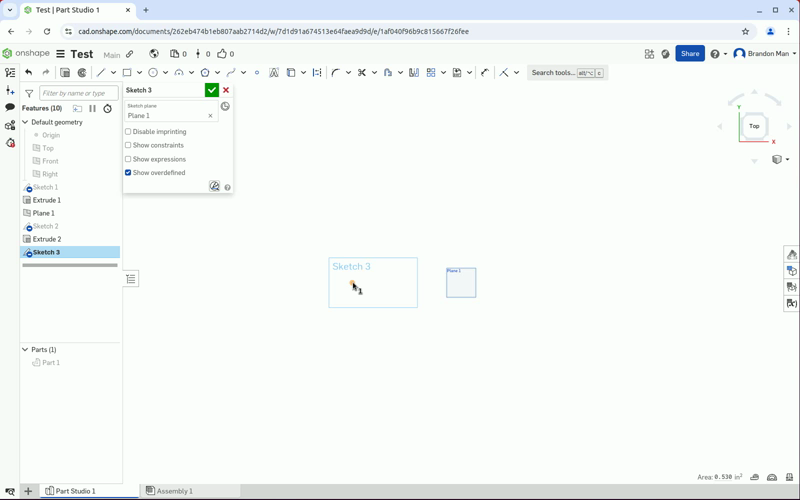
mouse_move(73, 352)
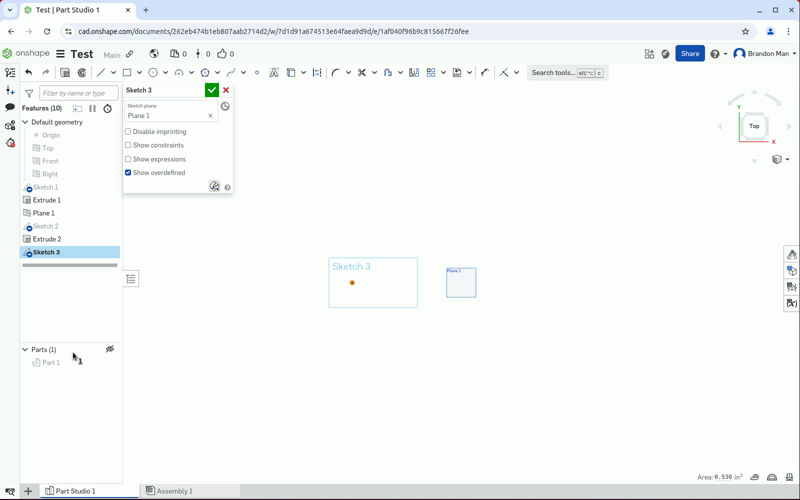
key(shift+y)
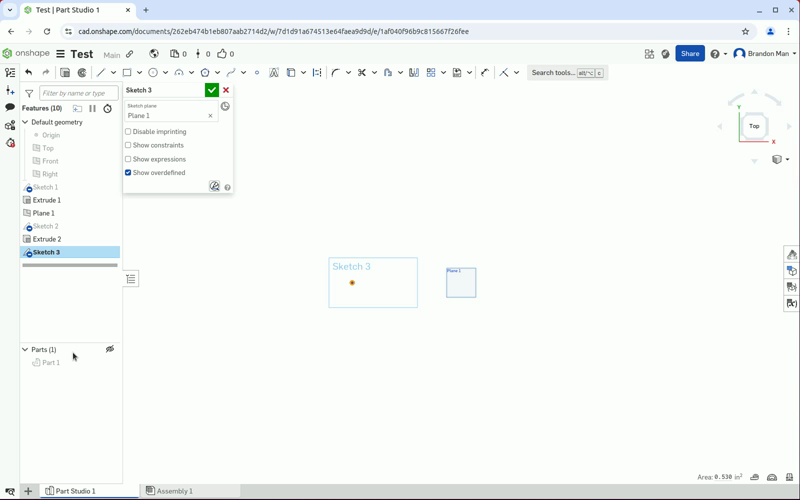
key(shift+e)
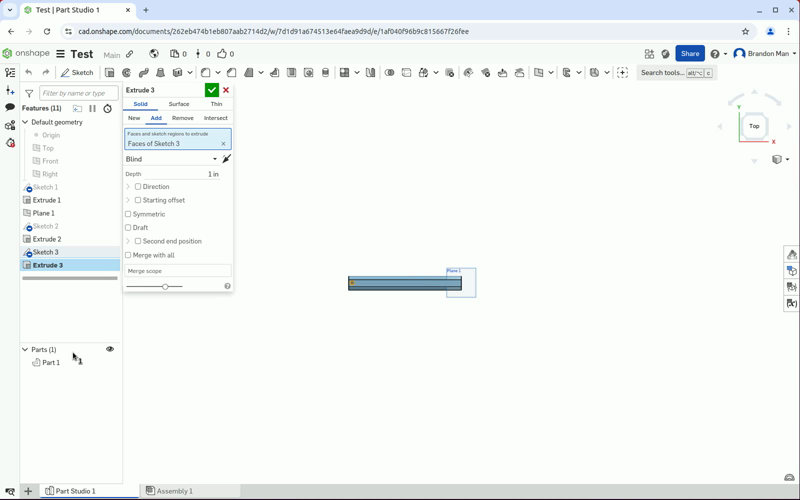
mouse_move(143, 106)
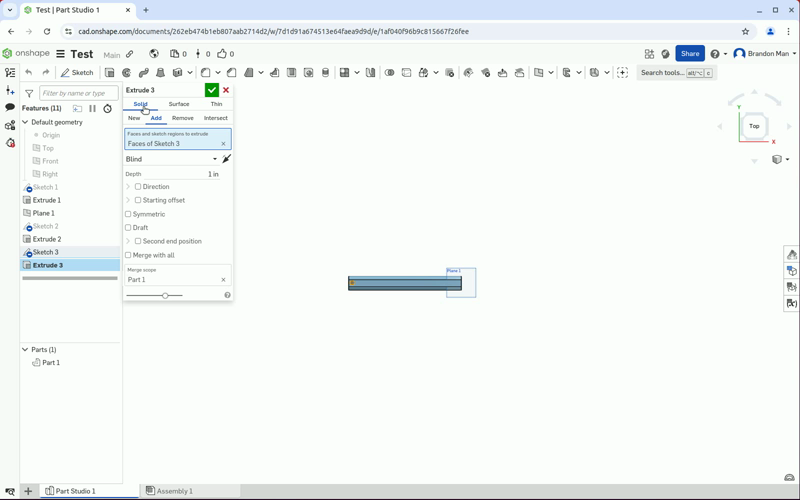
click(143, 106)
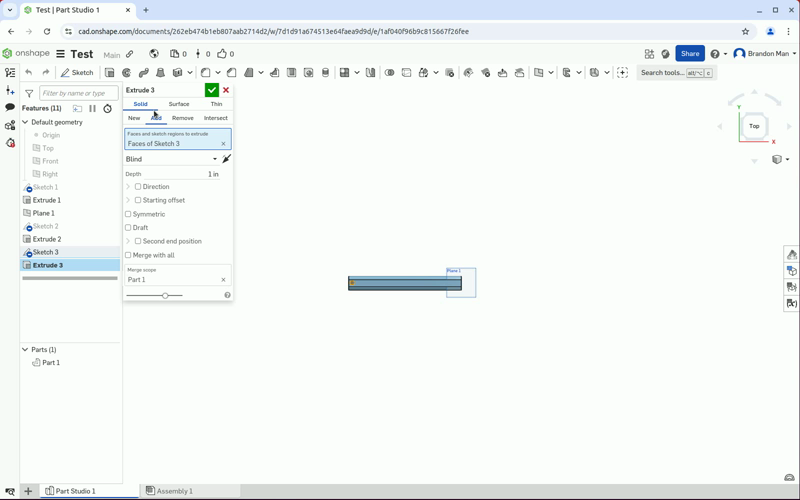
mouse_move(186, 120)
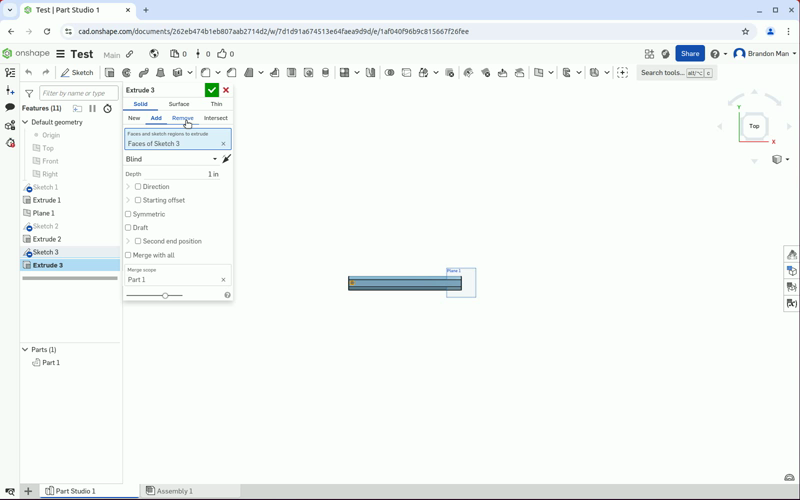
click(186, 120)
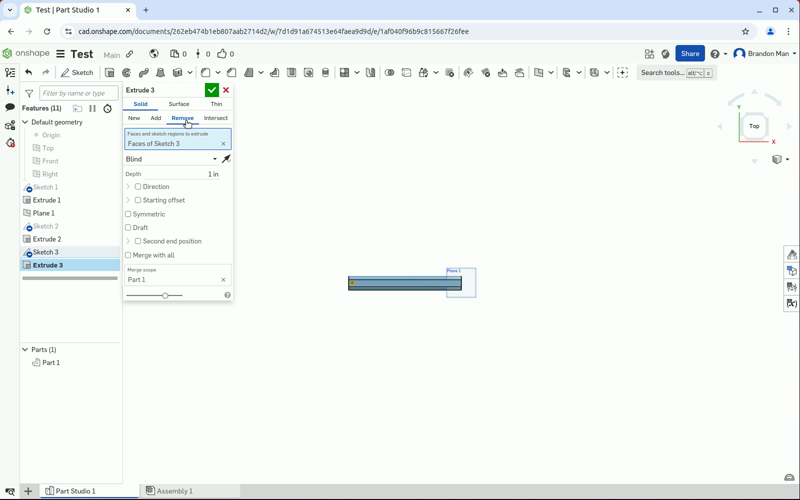
key(tab, 4)
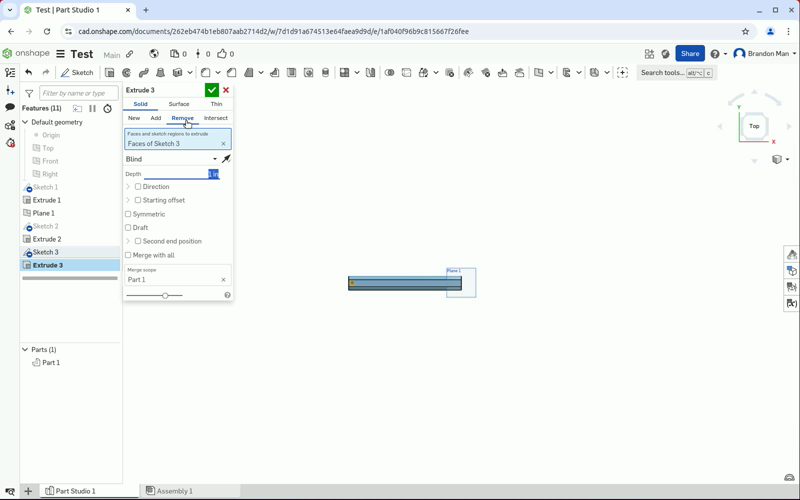
text(1.685)
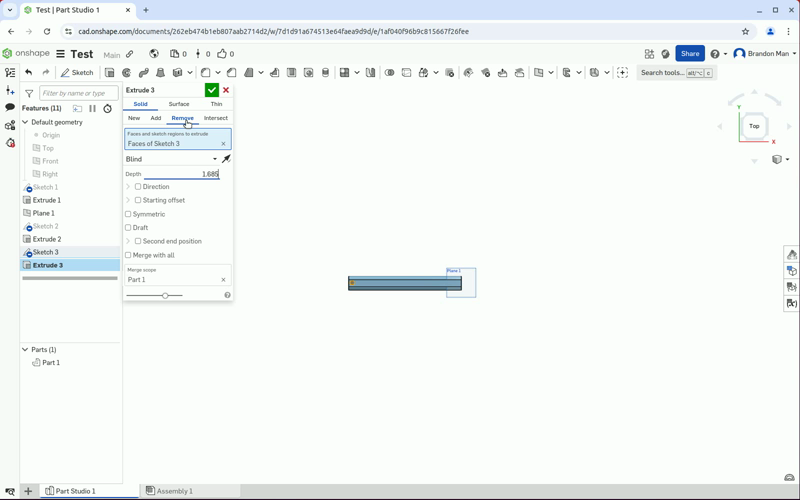
key(tab, 6)
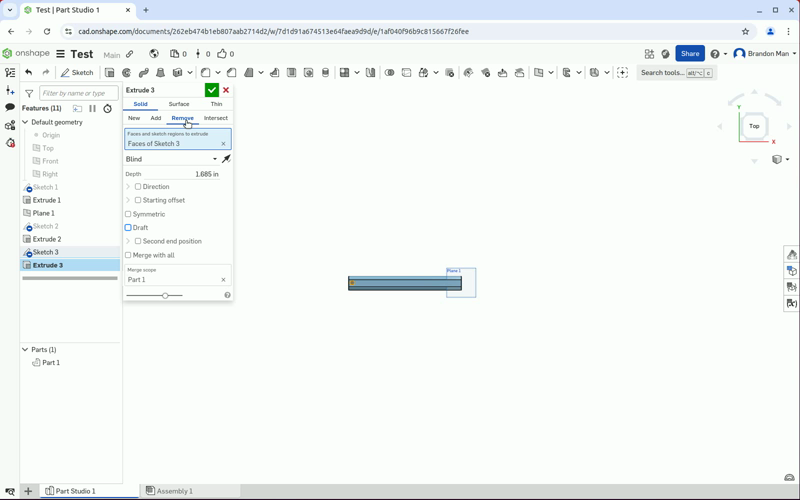
key(space)
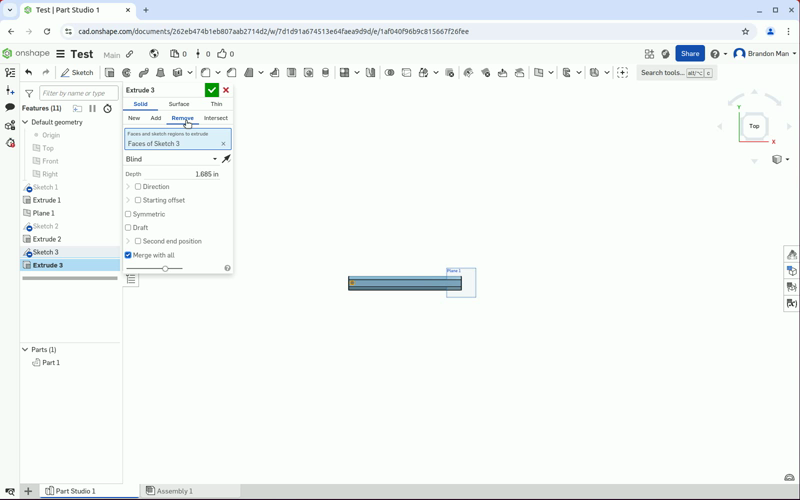
key(enter)
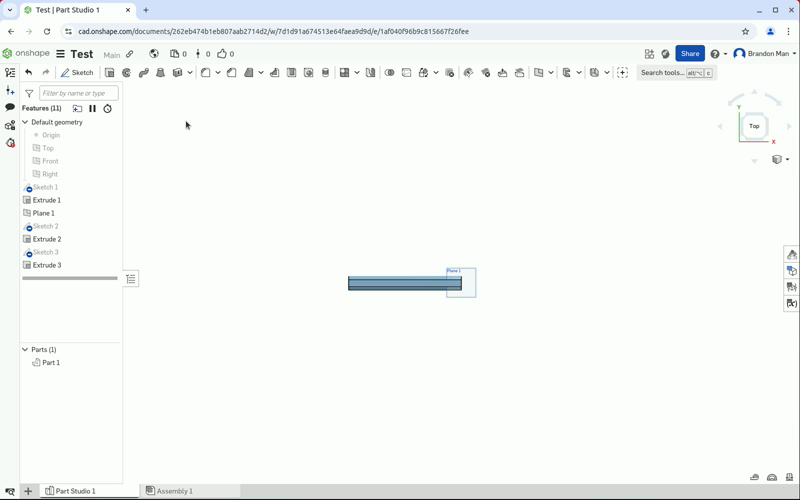
key(shift+h)
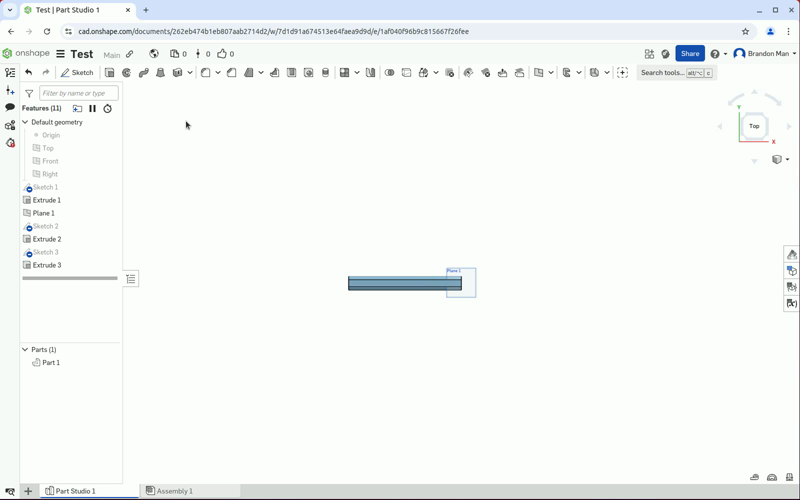
key(shift+h)
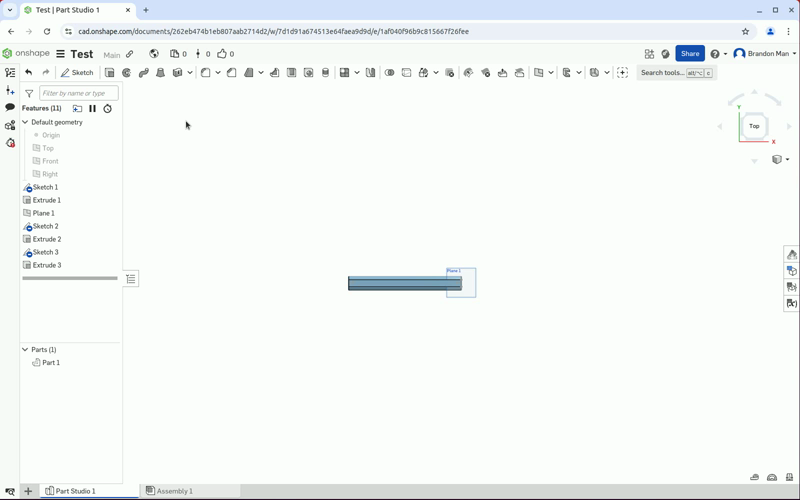
key(shift+7)
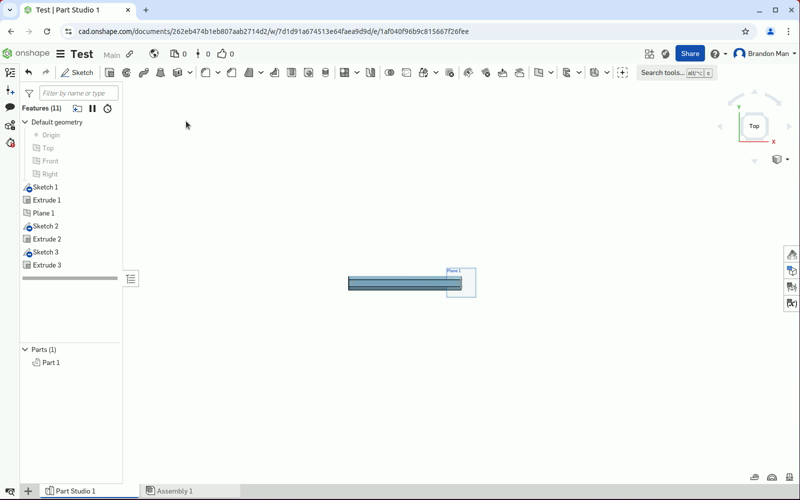
key(up, 3)
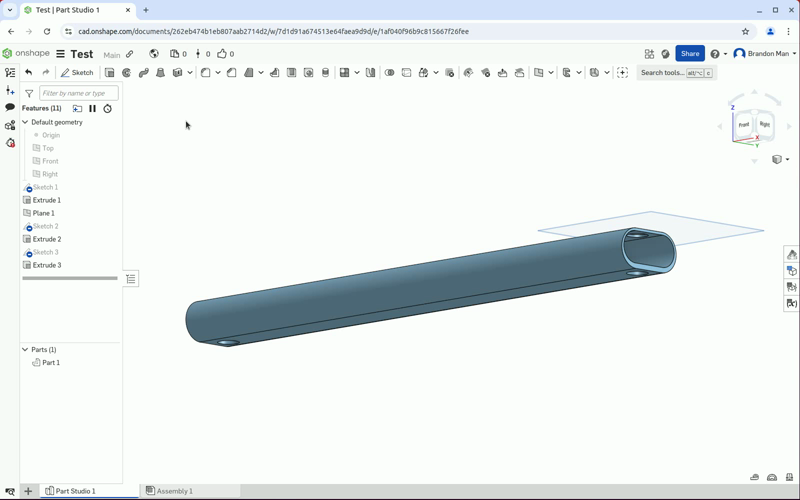
key(left, 3)
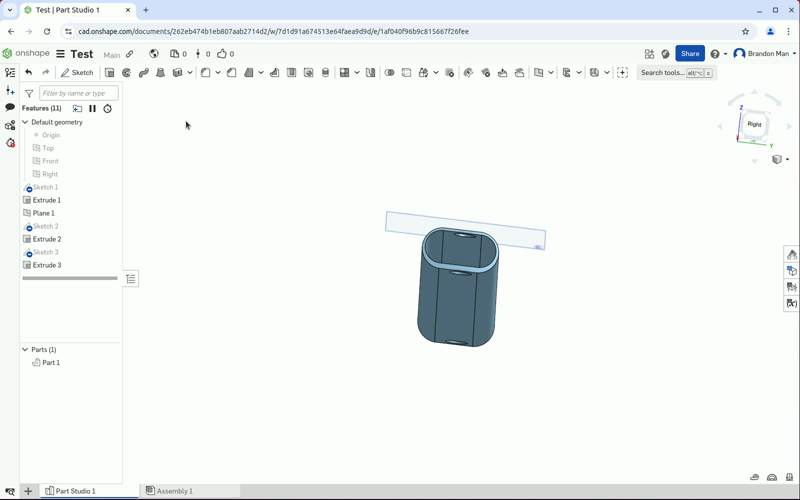
key(right, 3)
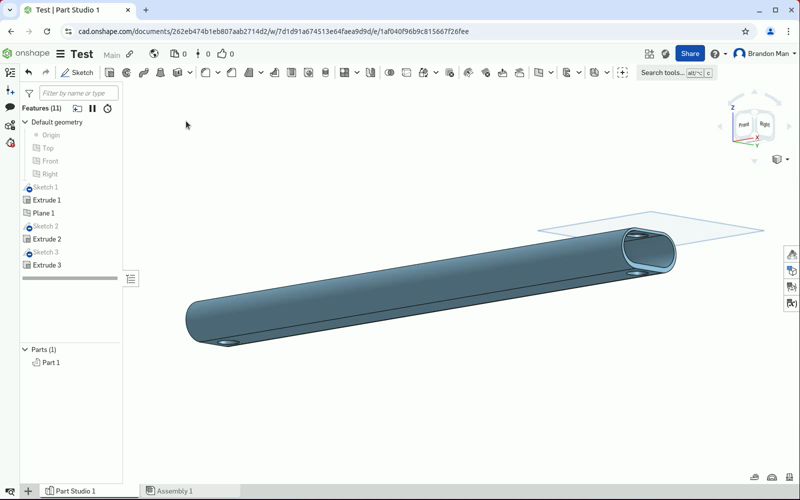
key(down, 3)
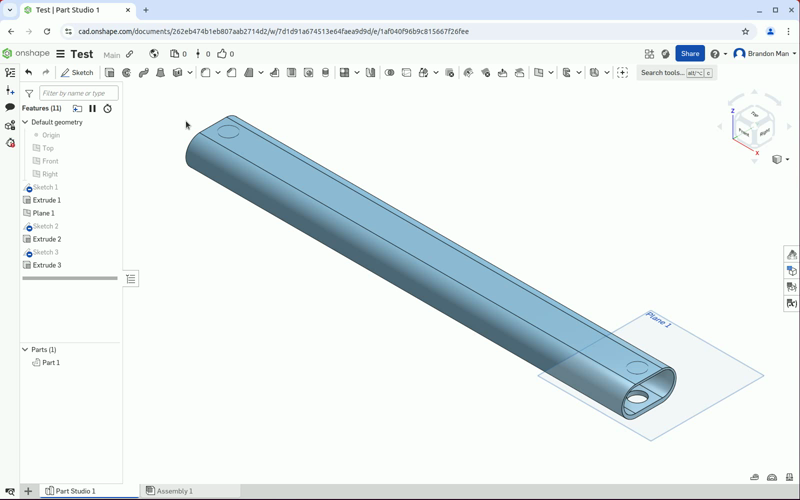
mouse_move(73, 189)
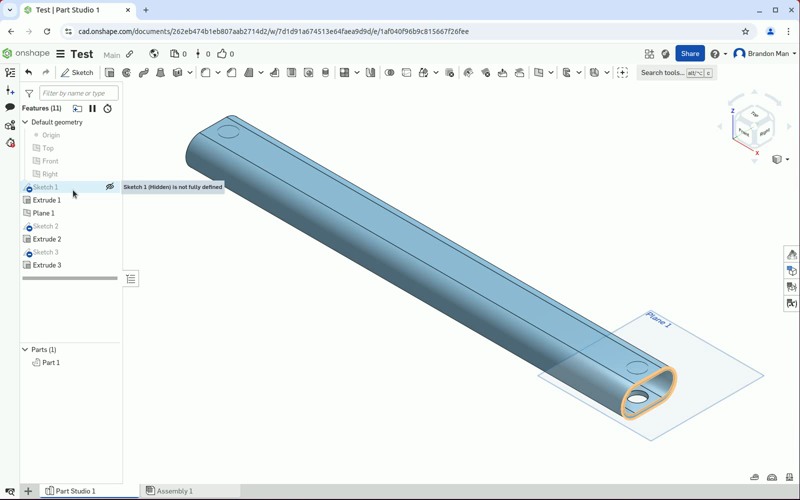
click(73, 189)